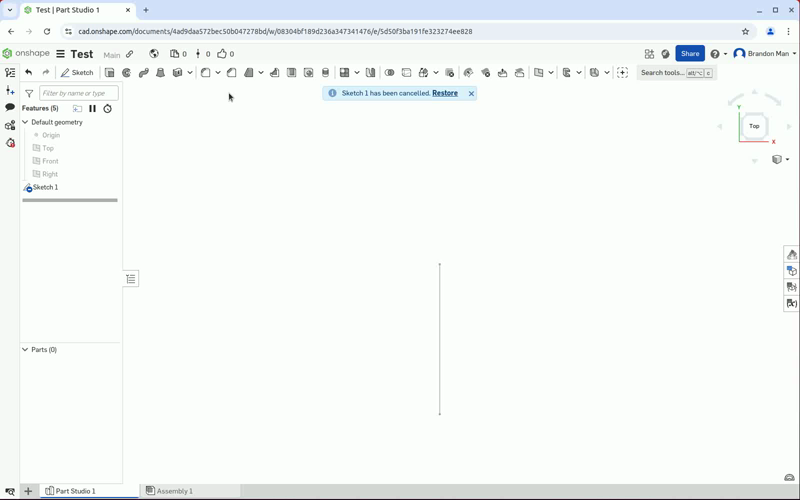
key(shift+h)
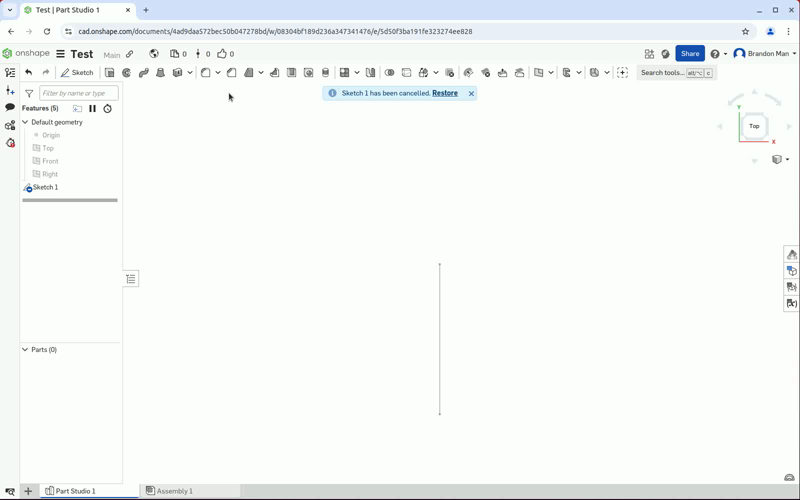
key(shift+s)
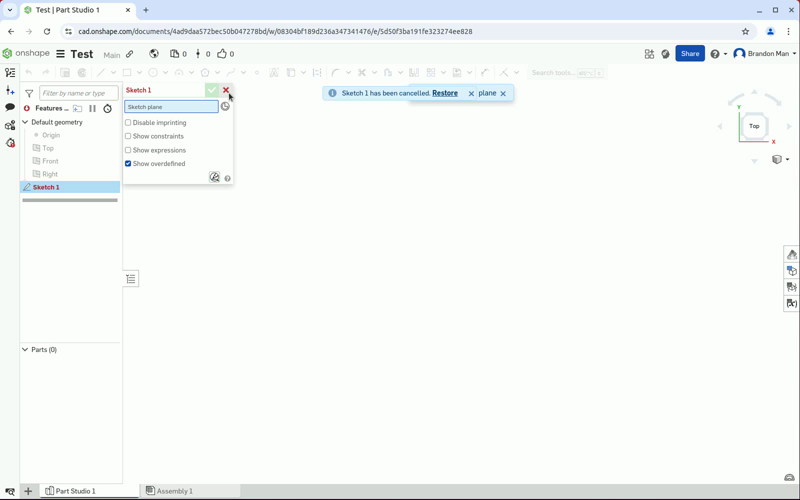
mouse_move(73, 150)
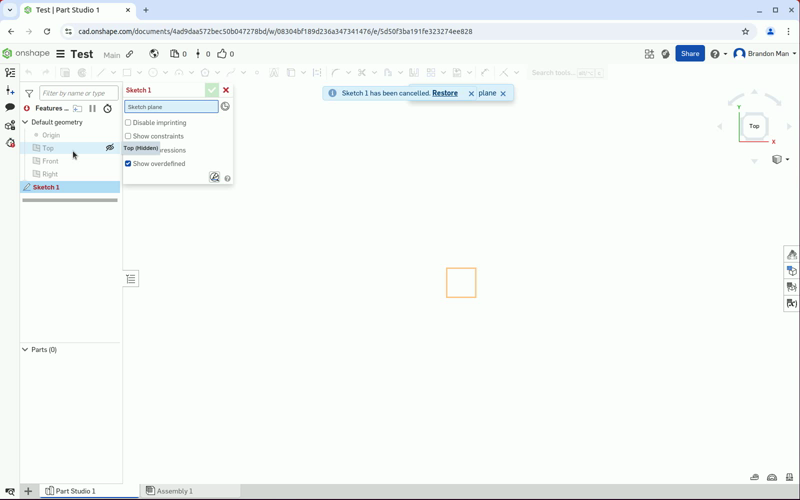
click(73, 150)
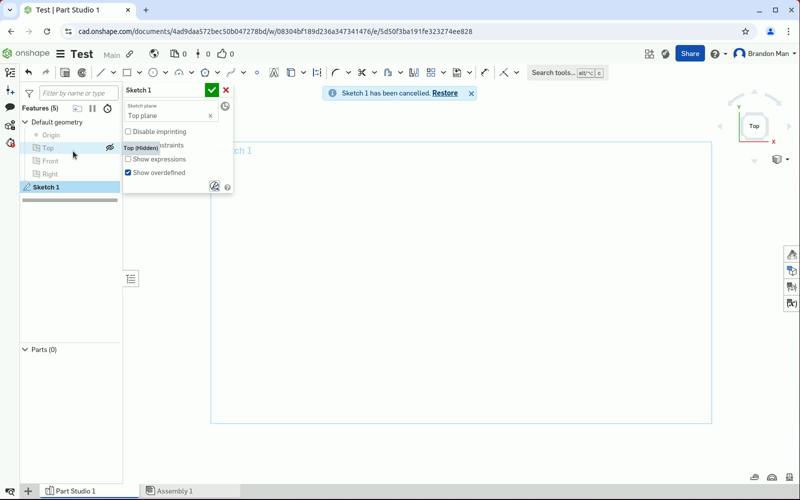
mouse_move(73, 352)
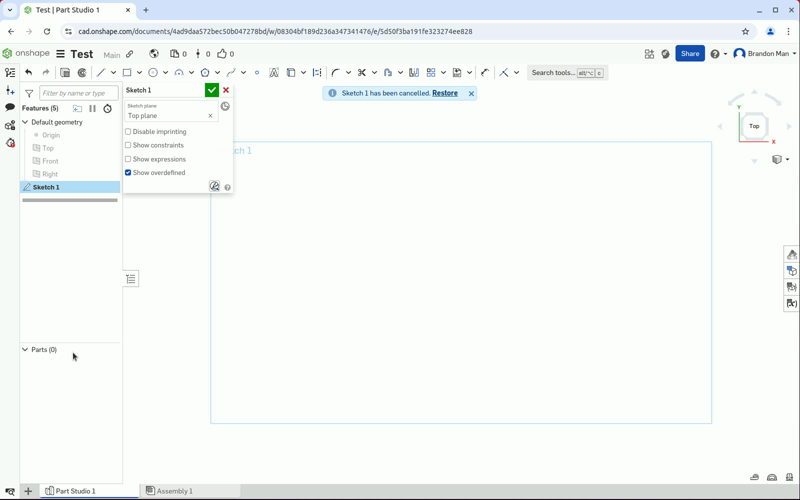
key(y)
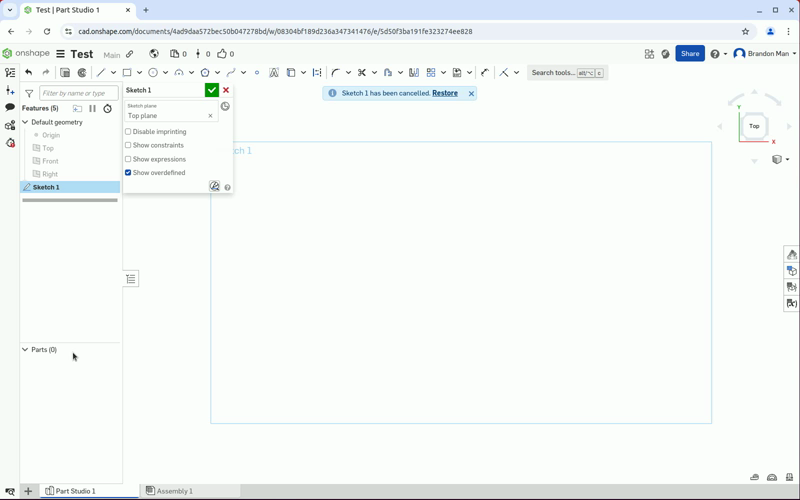
key(l)
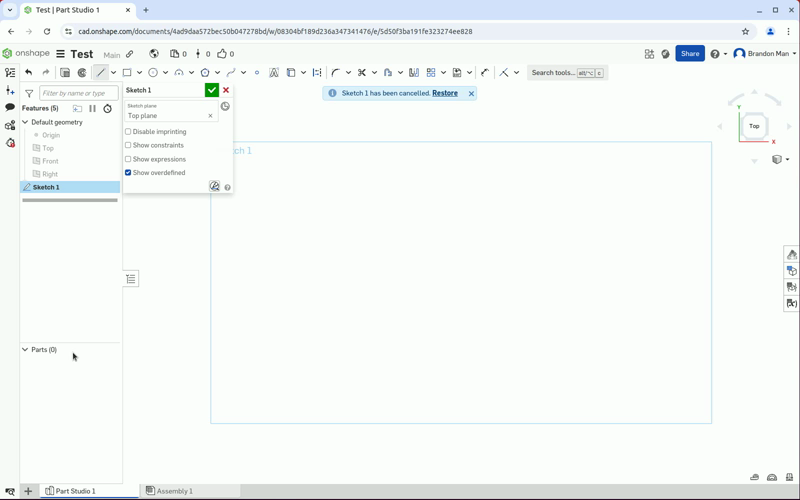
key_down(shift)
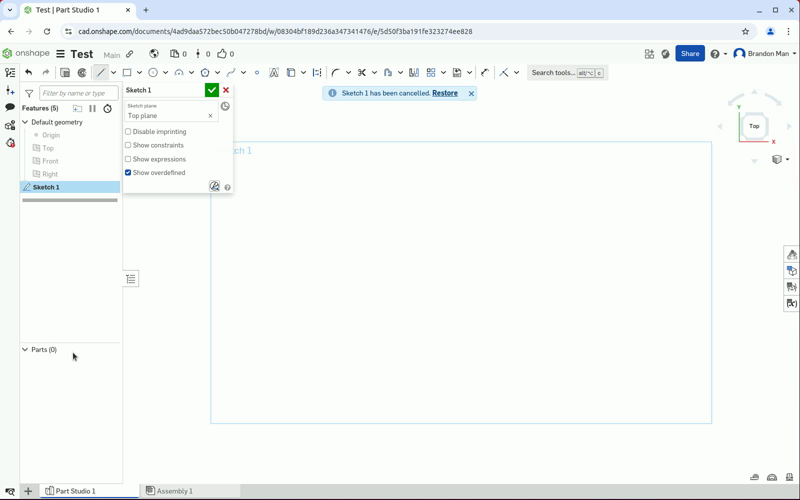
mouse_move(358, 351)
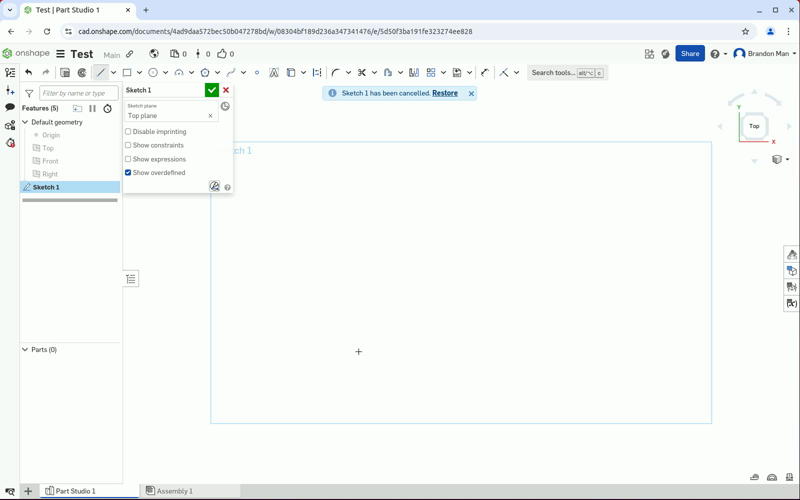
click(358, 351)
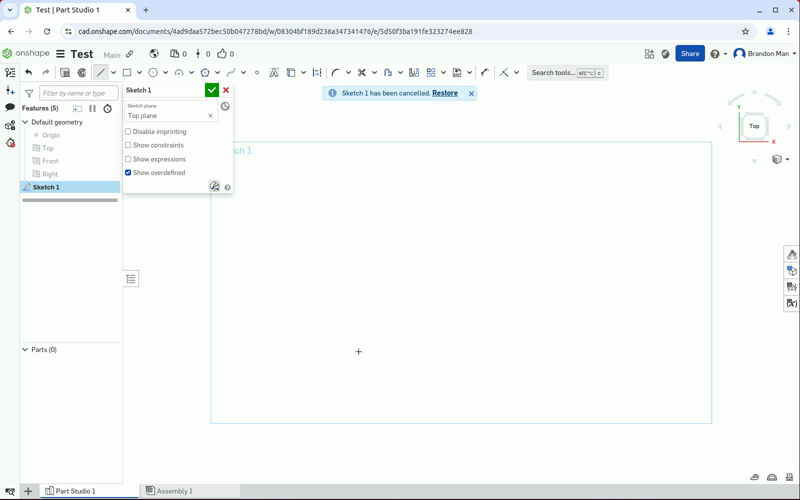
key_up(shift)
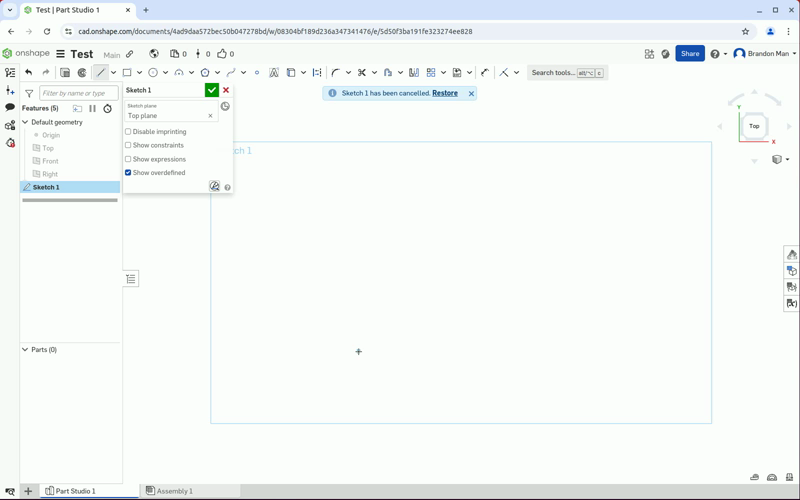
key_down(shift)
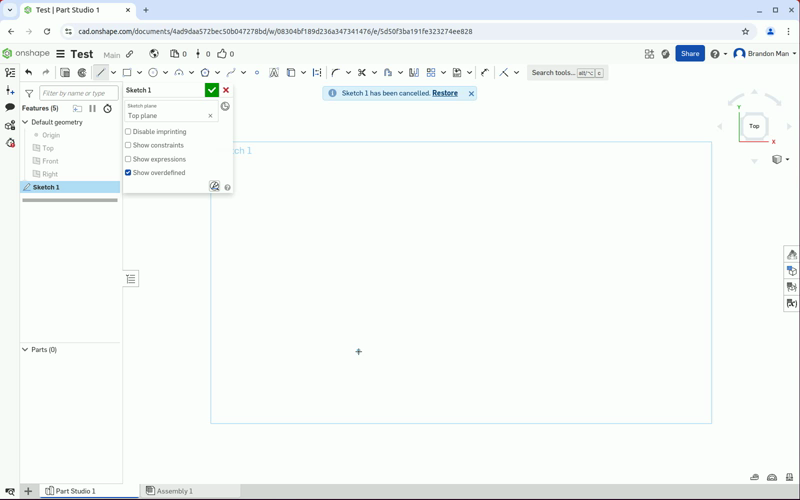
mouse_move(562, 351)
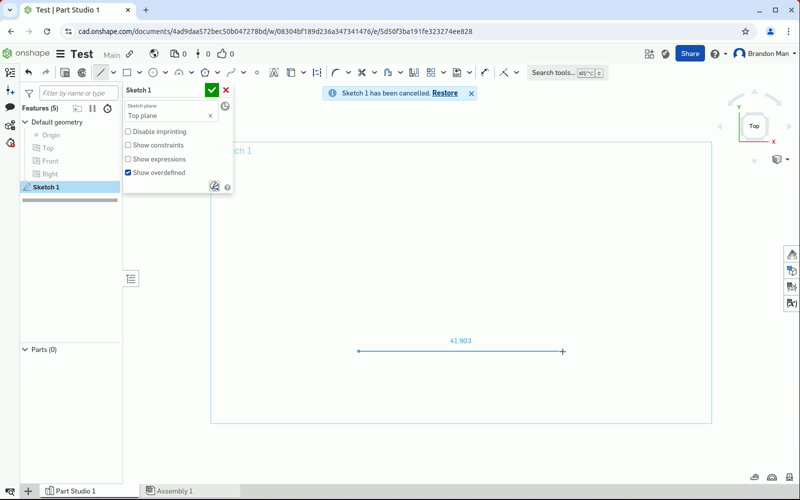
click(562, 351)
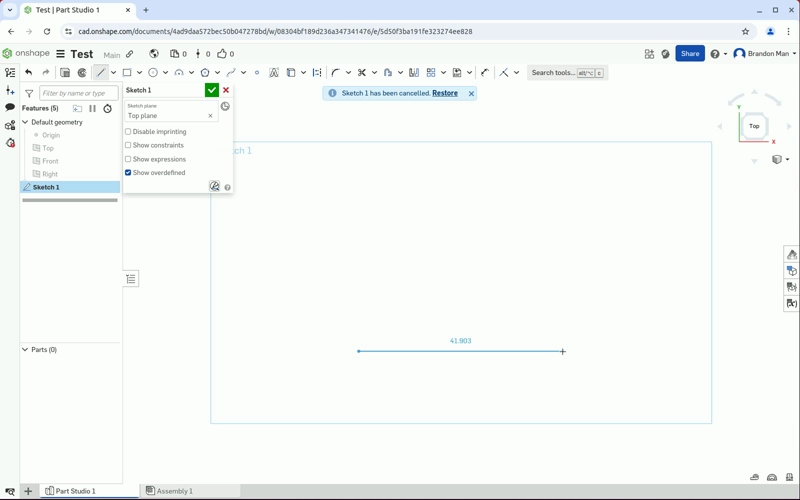
key_up(shift)
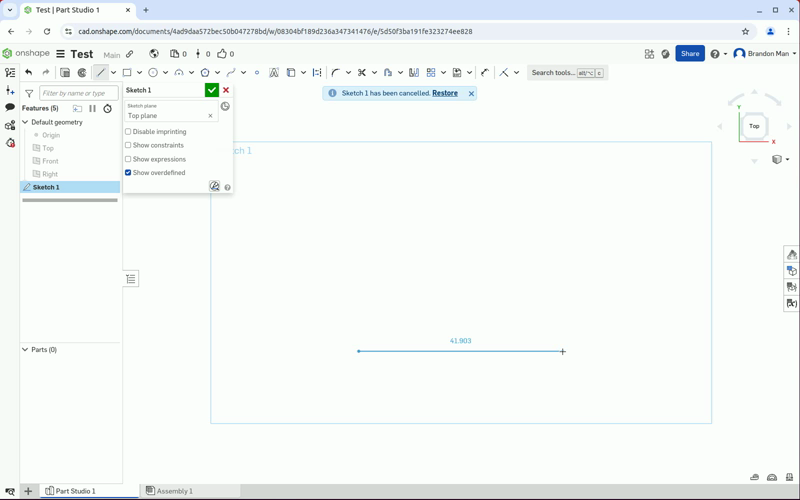
key_down(shift)
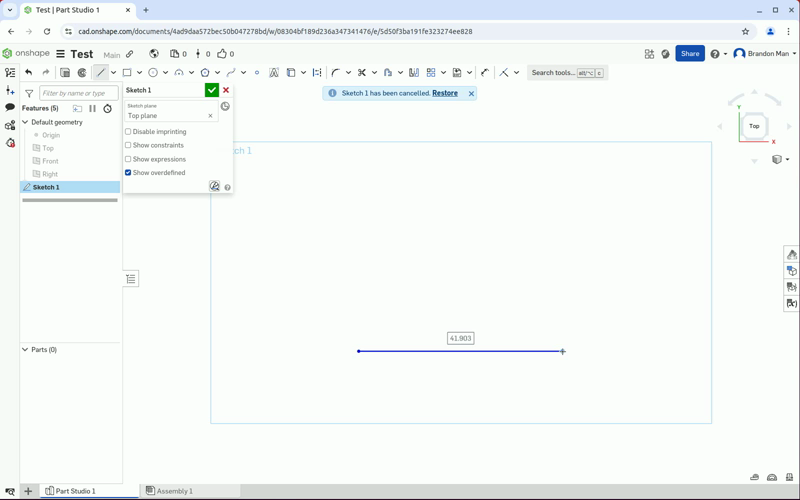
mouse_move(562, 215)
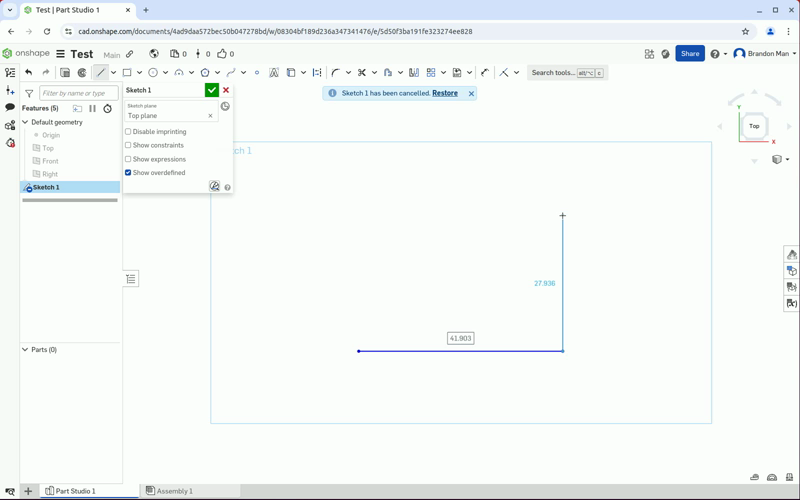
click(562, 215)
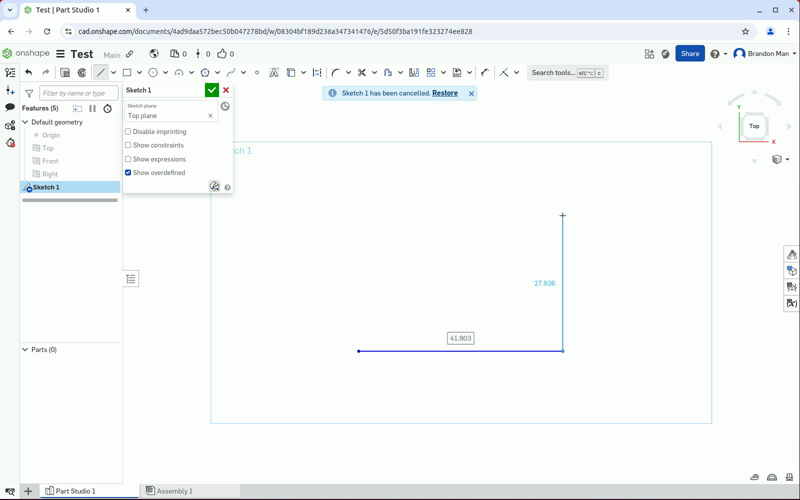
key_up(shift)
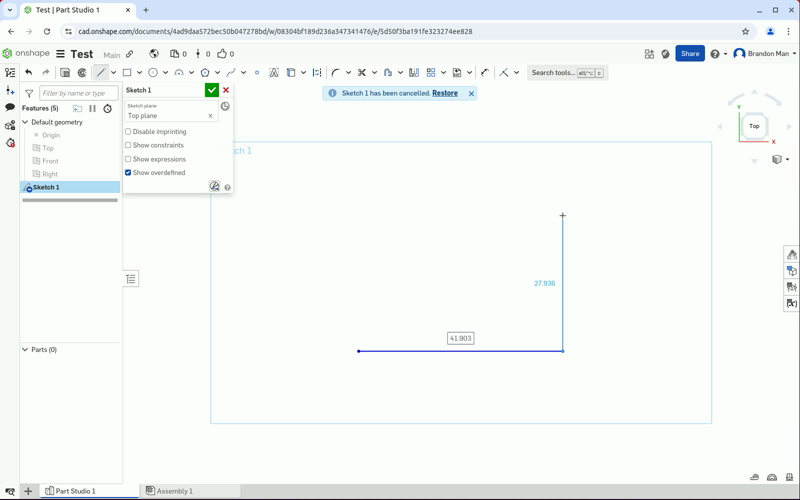
key_down(shift)
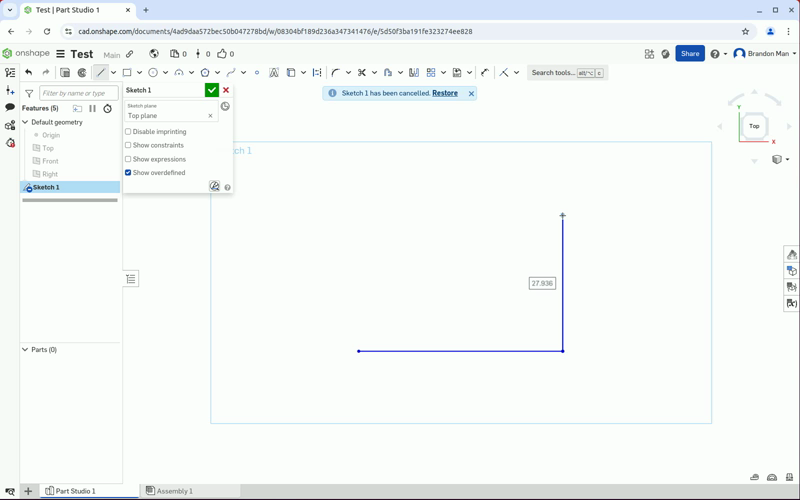
mouse_move(358, 215)
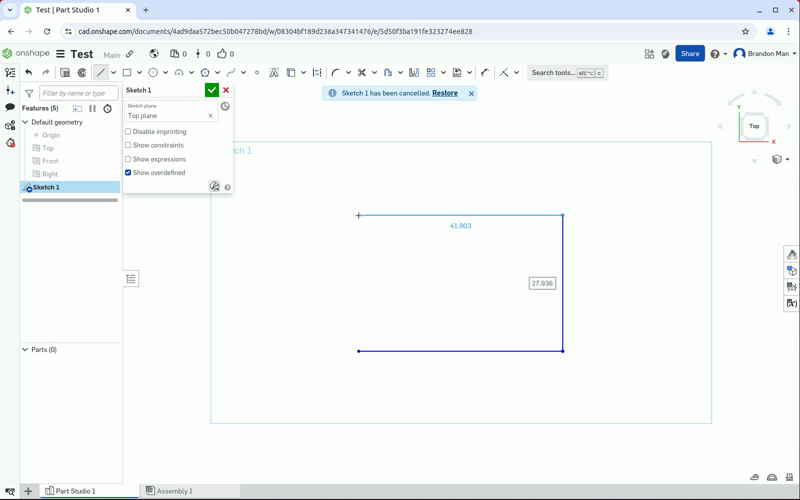
click(358, 215)
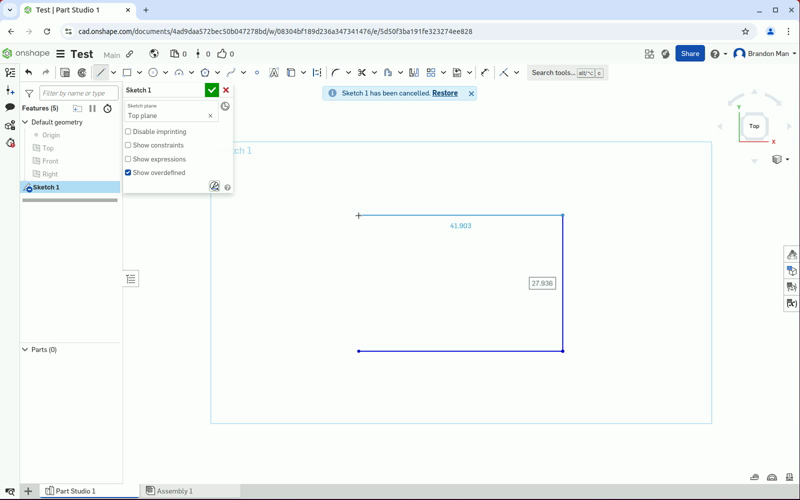
key_up(shift)
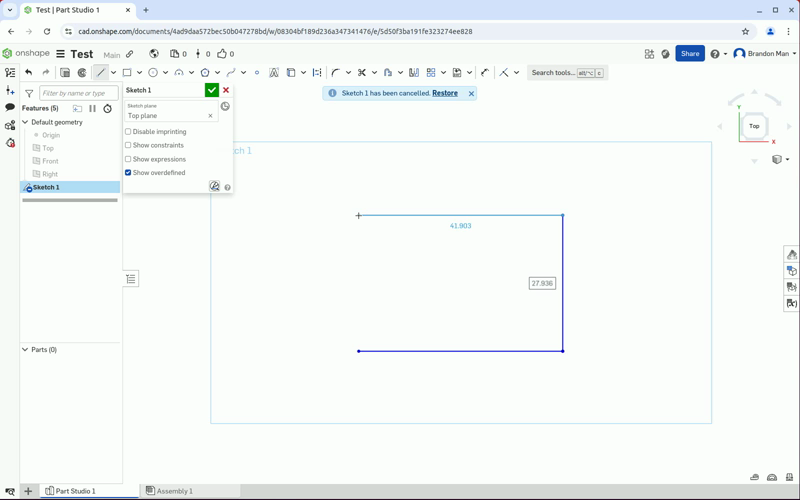
key_down(shift)
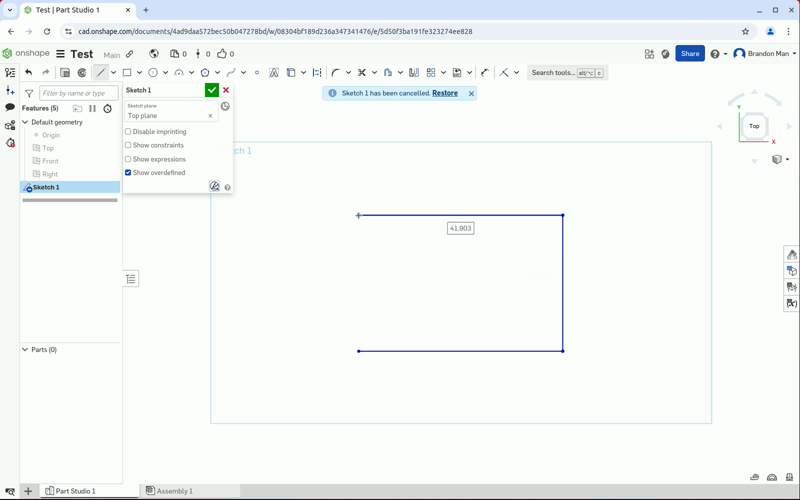
mouse_move(358, 351)
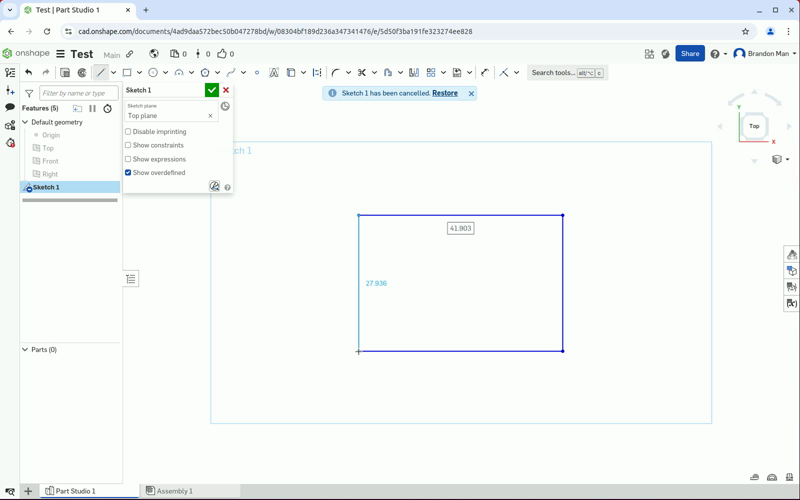
key_up(shift)
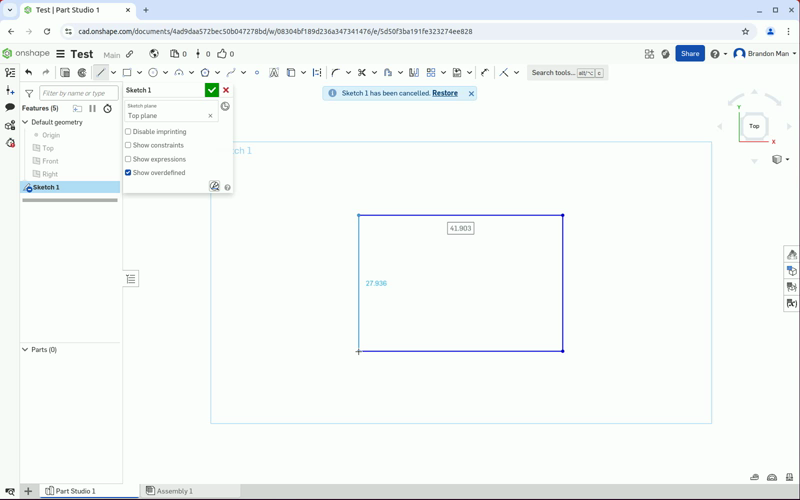
click(358, 351)
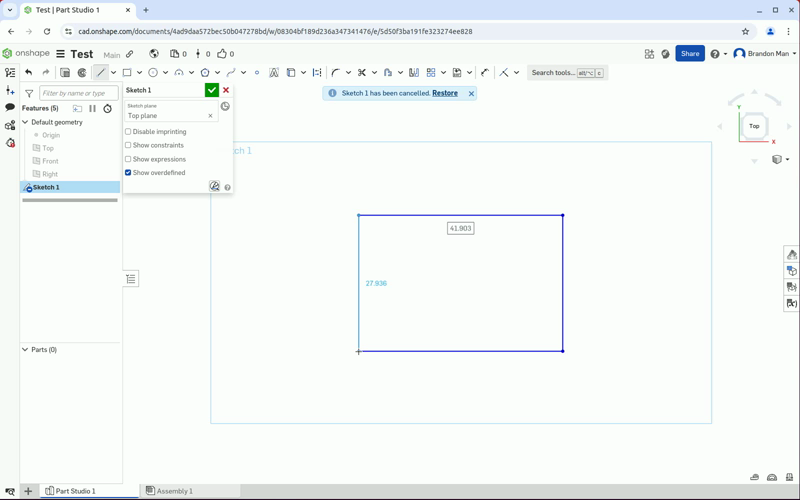
key(esc)
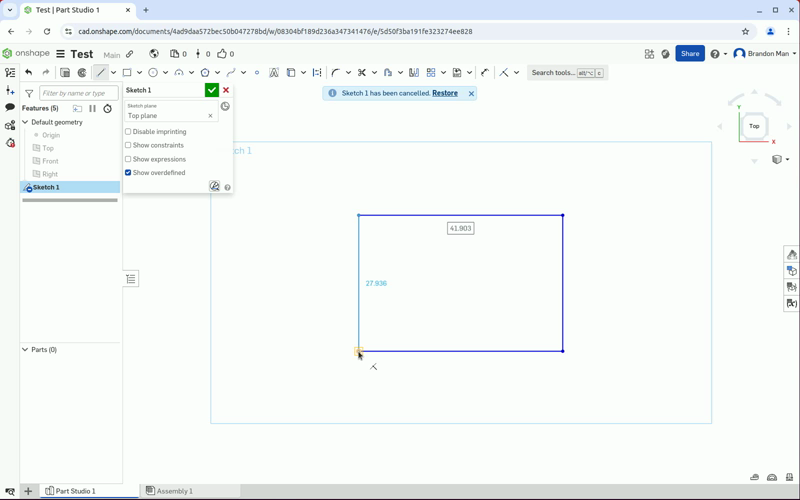
key(c)
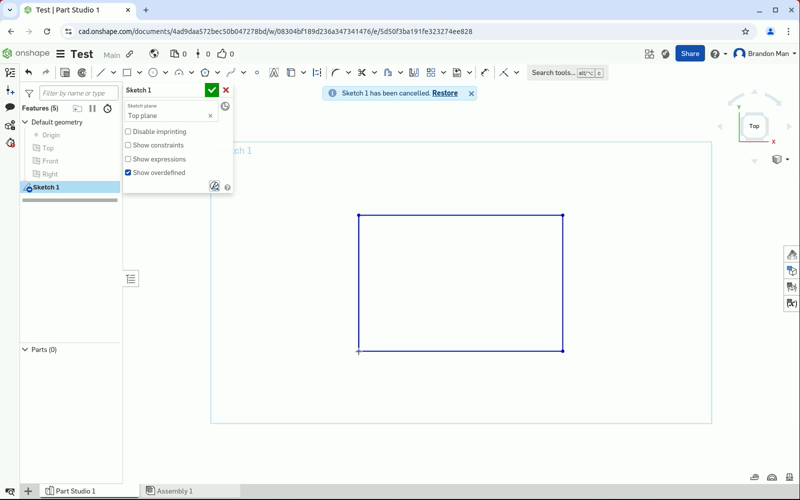
key_down(shift)
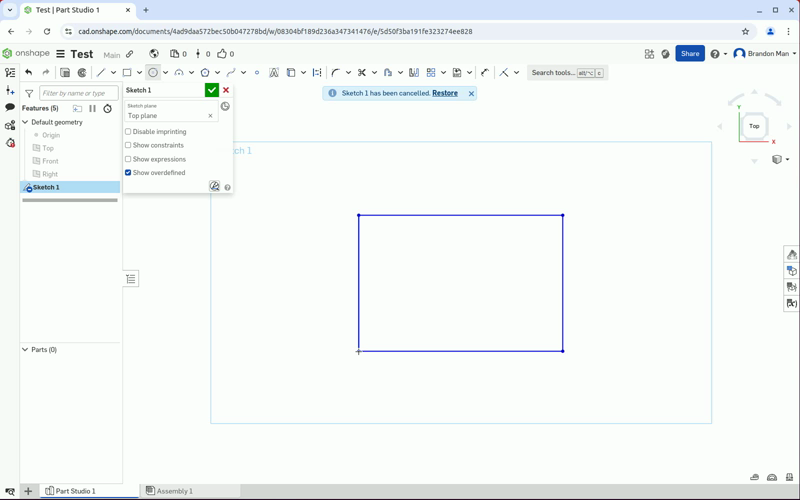
mouse_move(461, 282)
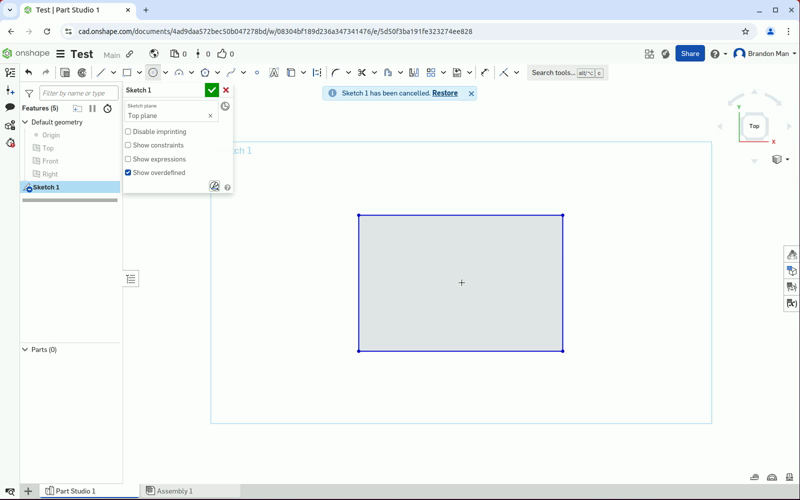
click(461, 282)
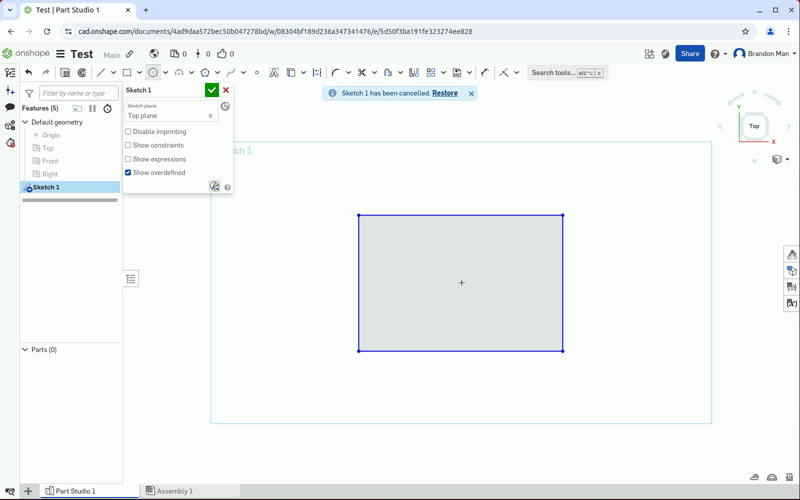
key_up(shift)
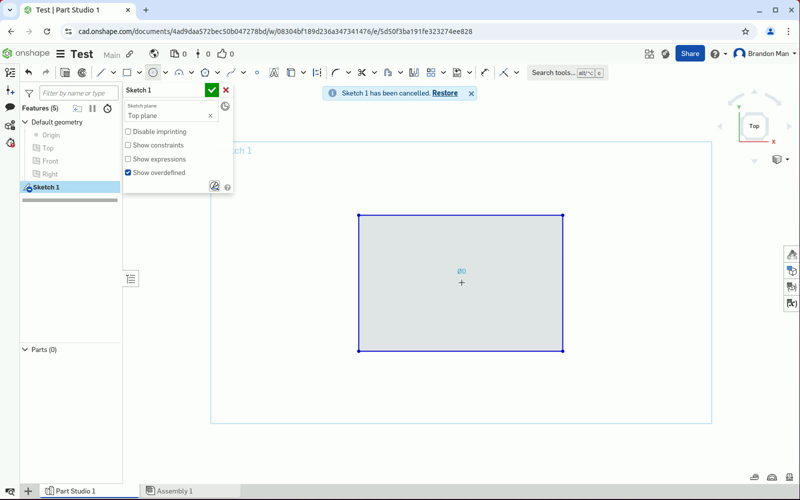
mouse_move(502, 282)
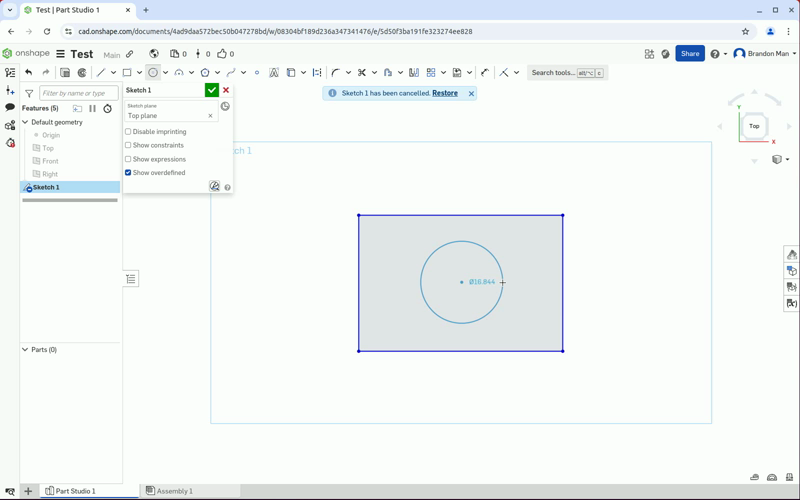
click(502, 282)
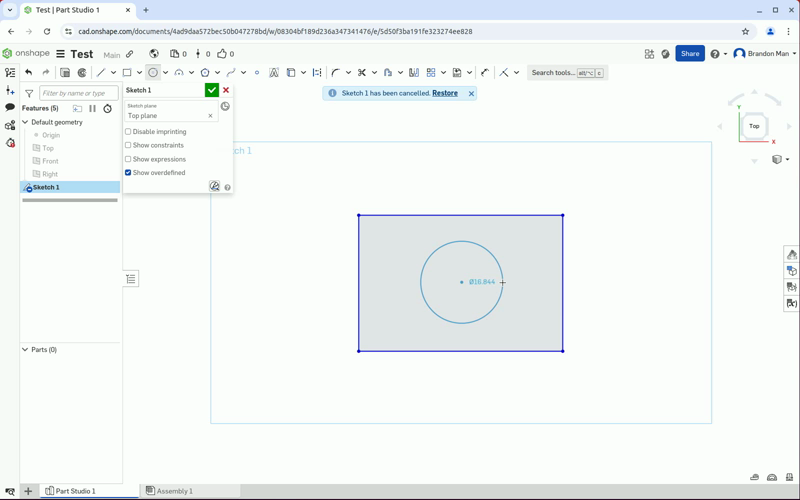
key(esc)
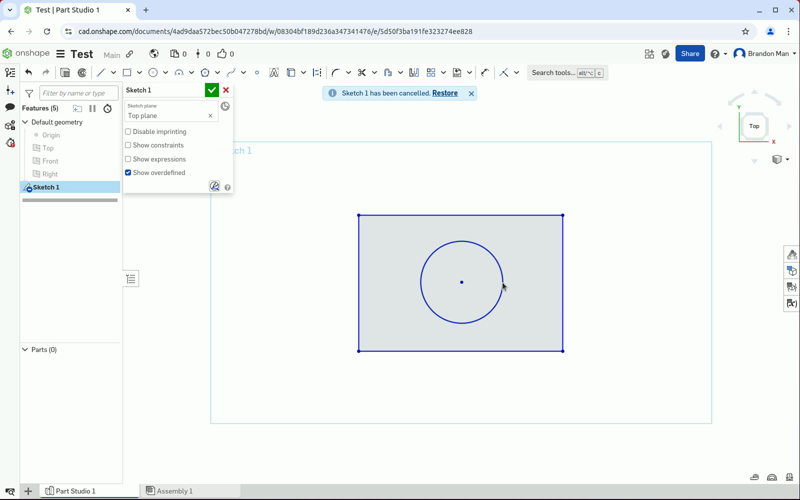
mouse_move(429, 331)
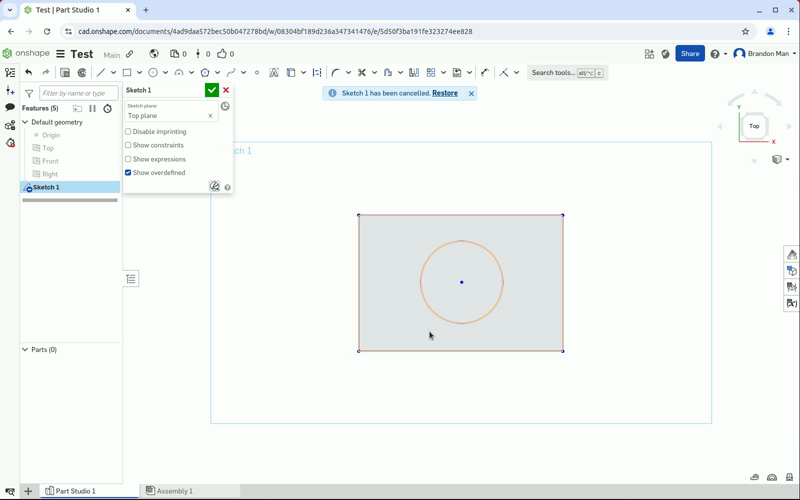
click(429, 331)
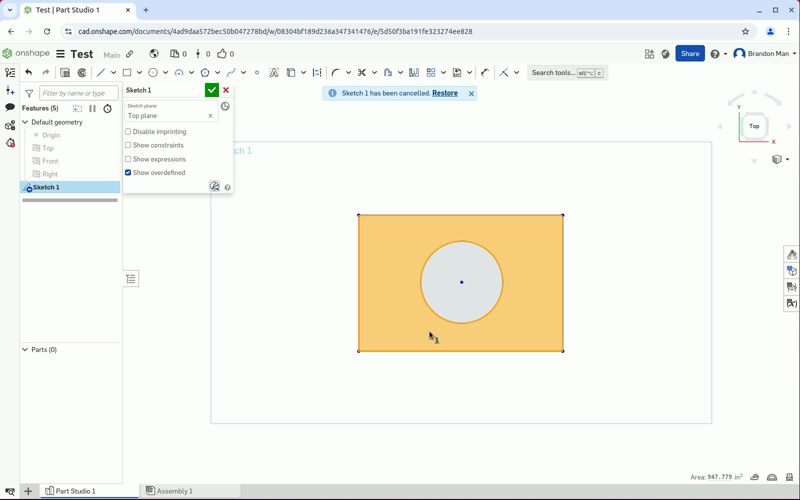
mouse_move(73, 352)
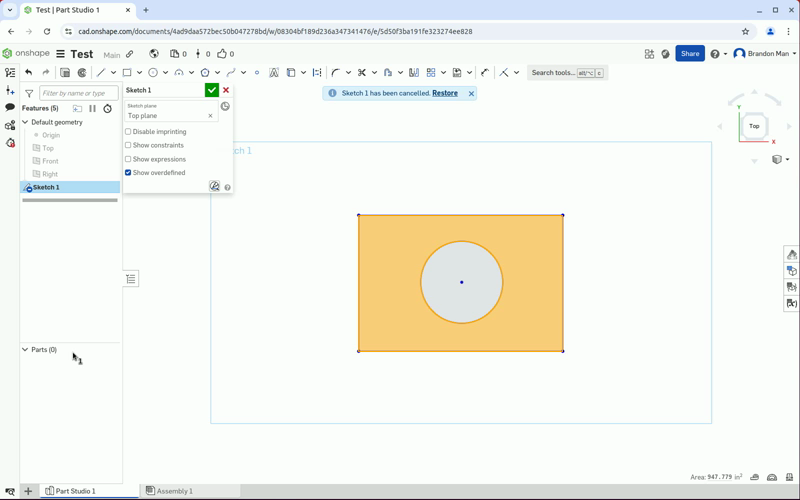
key(shift+y)
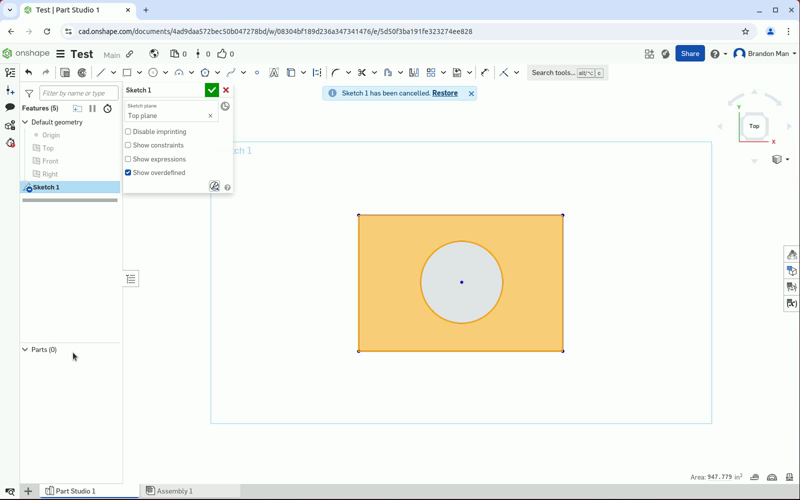
key(shift+e)
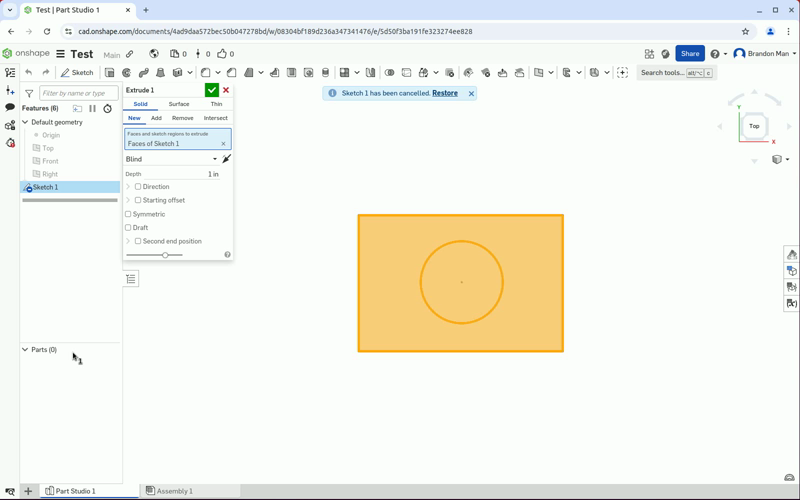
mouse_move(143, 106)
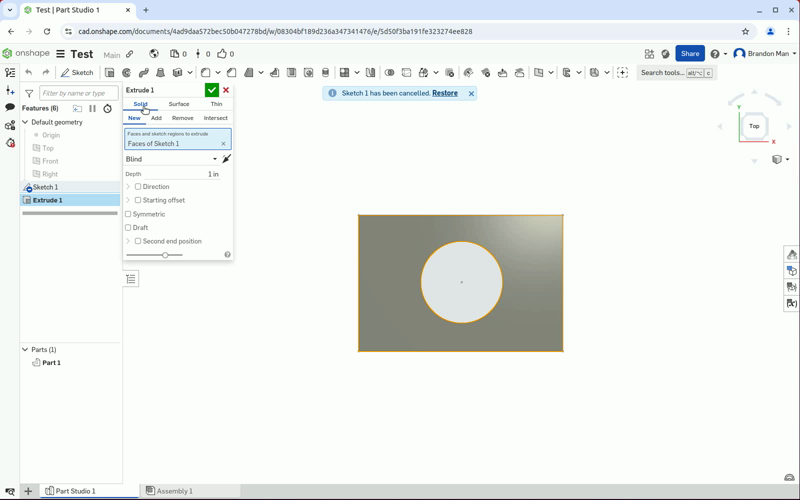
click(143, 106)
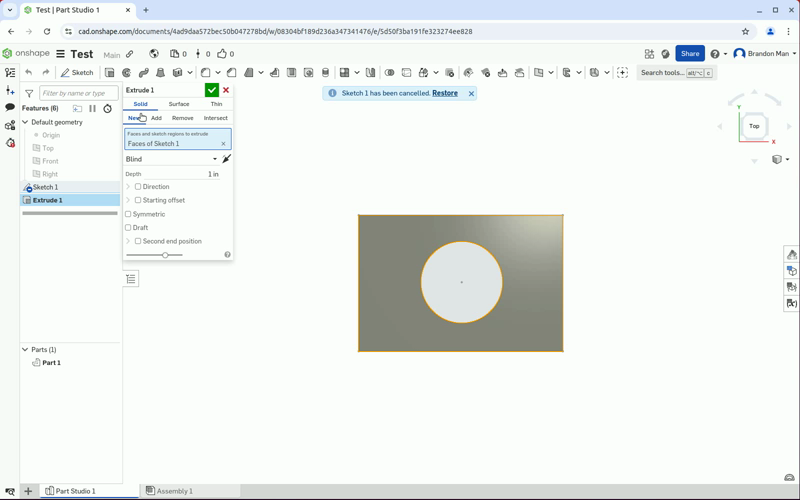
mouse_move(137, 120)
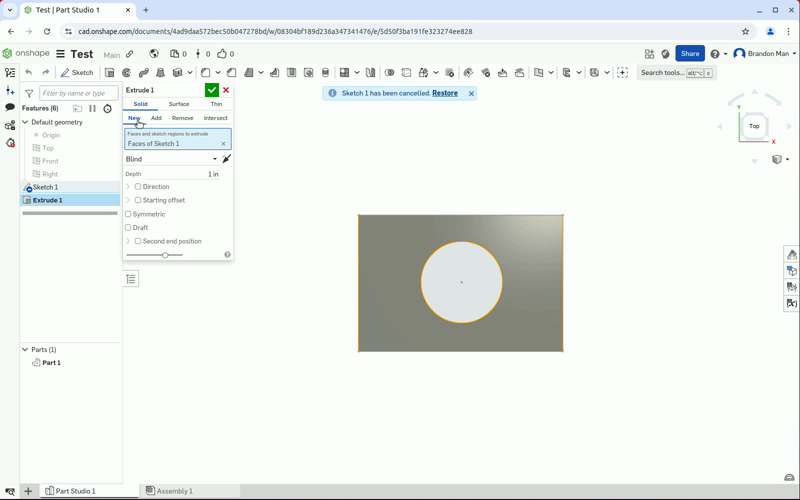
click(137, 120)
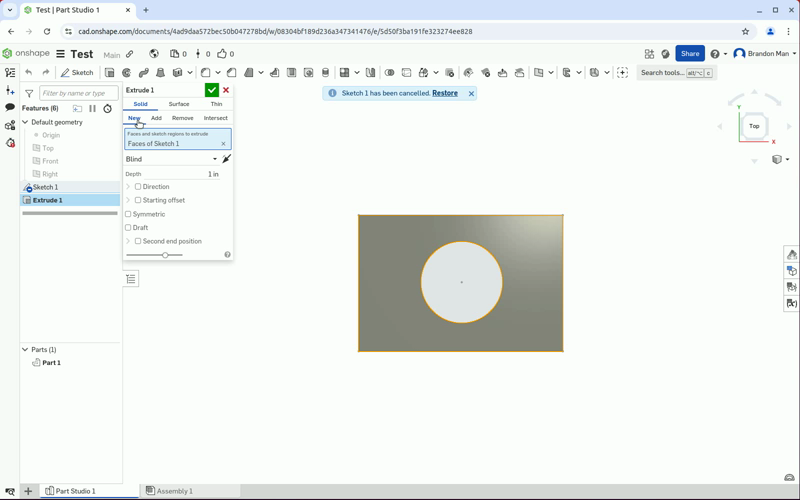
key(tab, 4)
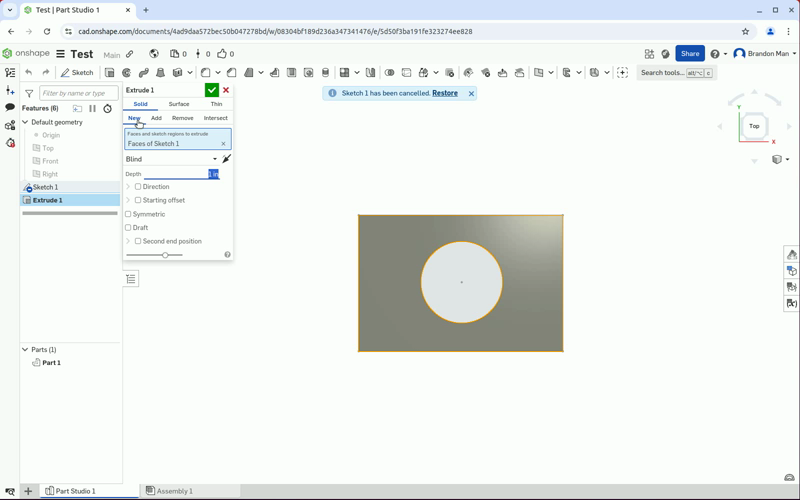
text(4.092)
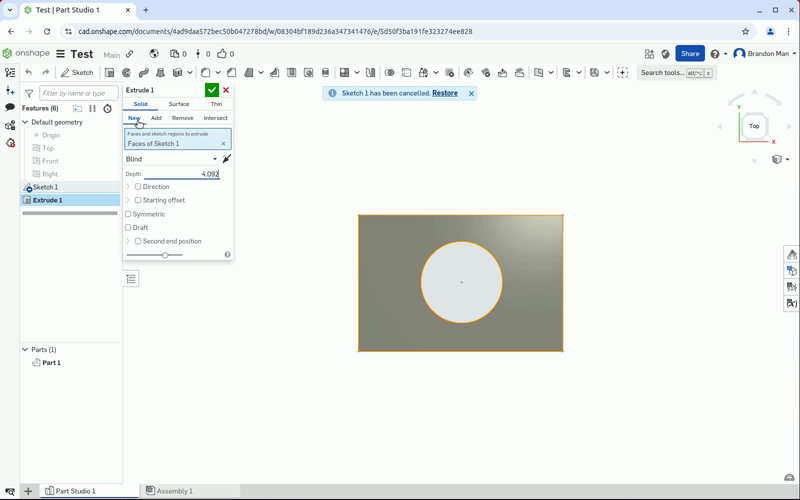
key(enter)
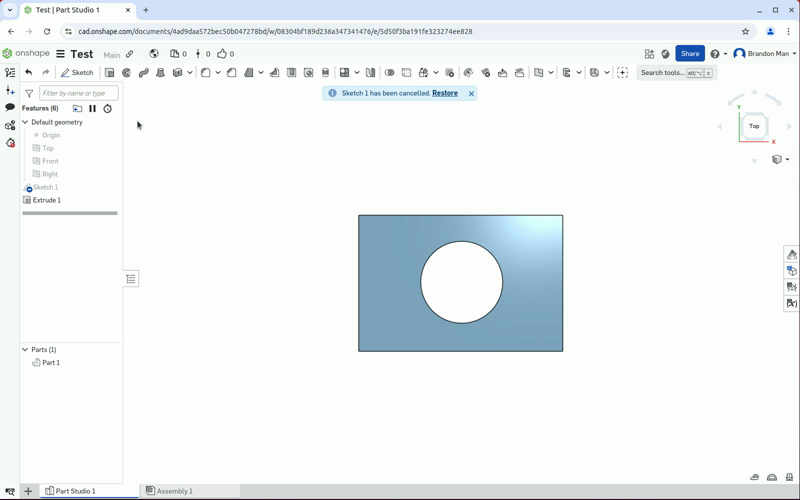
key(shift+h)
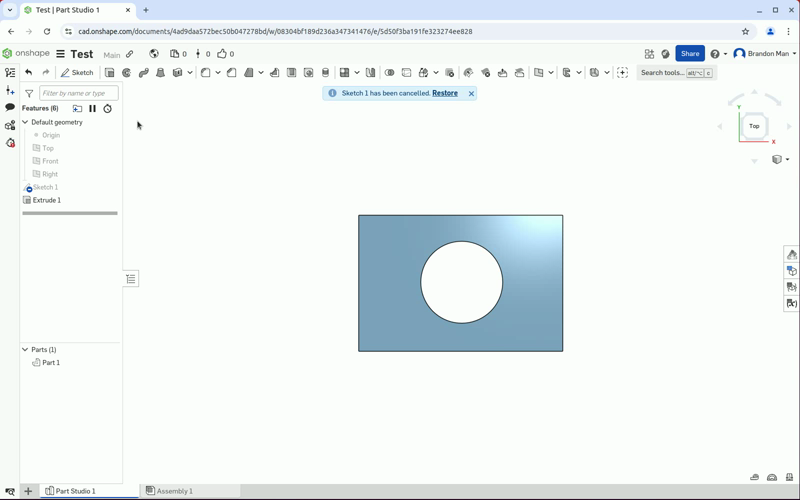
key(shift+h)
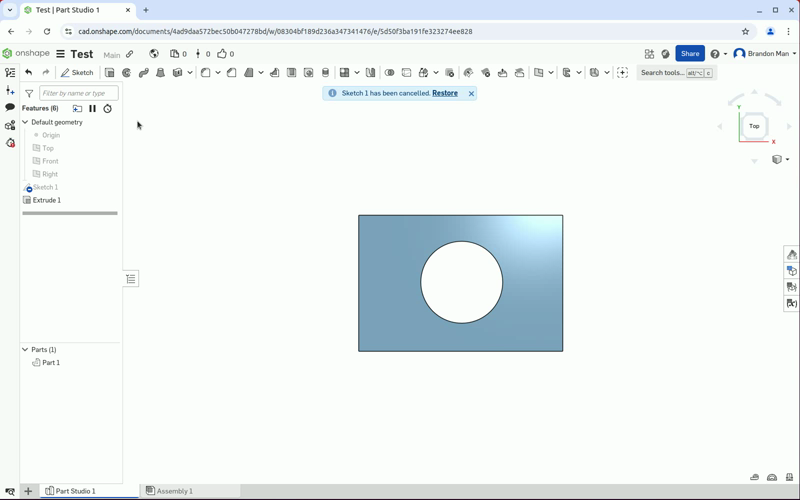
mouse_move(73, 189)
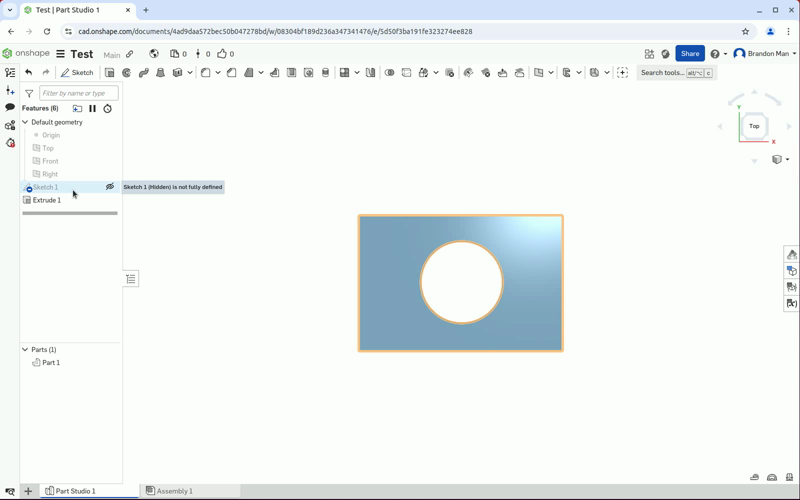
click(73, 189)
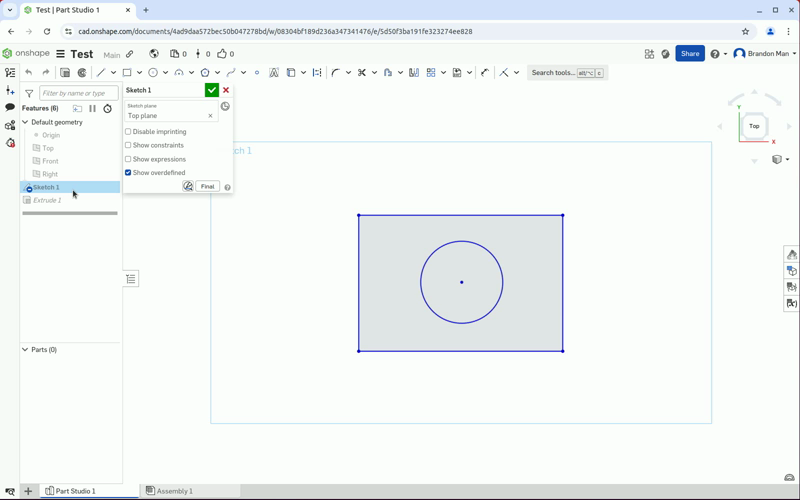
mouse_move(229, 92)
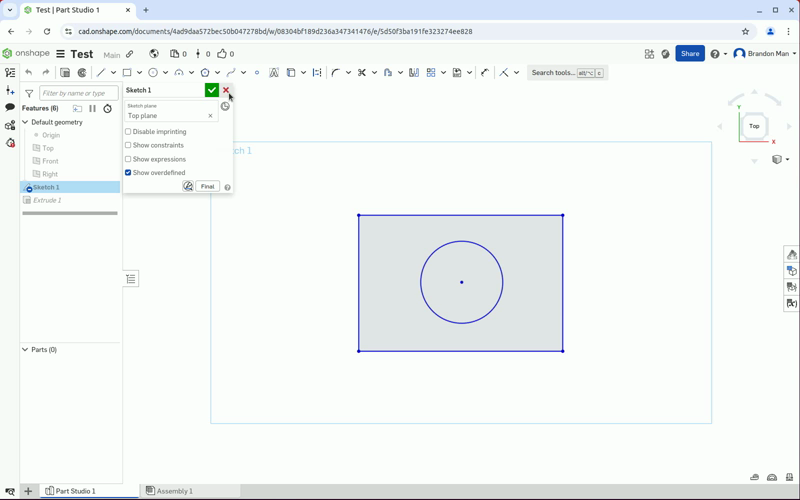
click(229, 92)
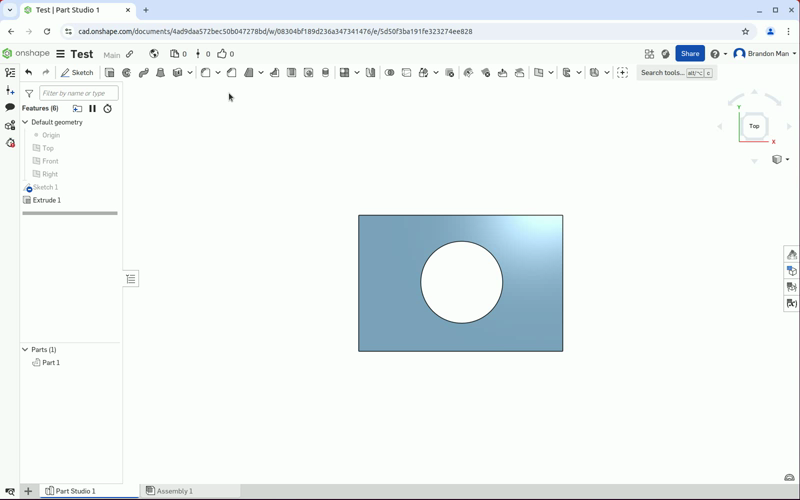
mouse_move(541, 75)
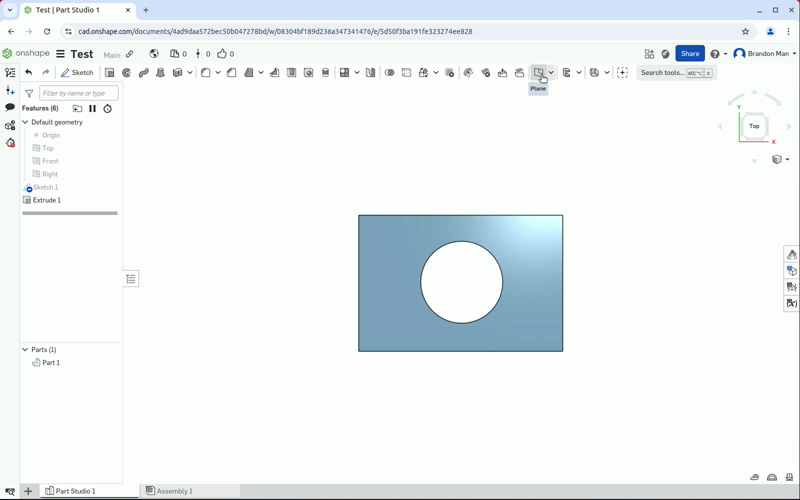
click(541, 75)
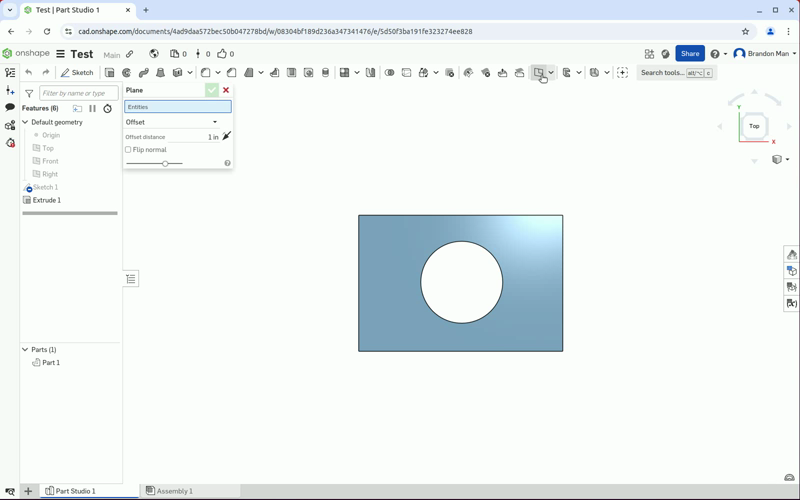
mouse_move(73, 150)
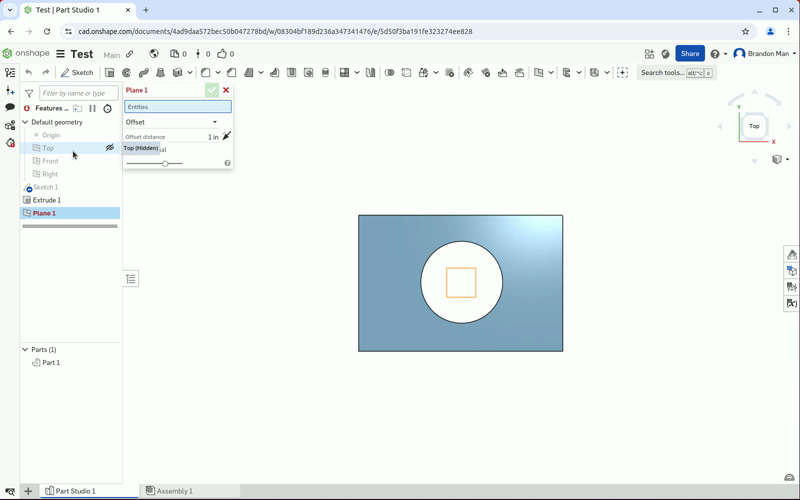
click(73, 150)
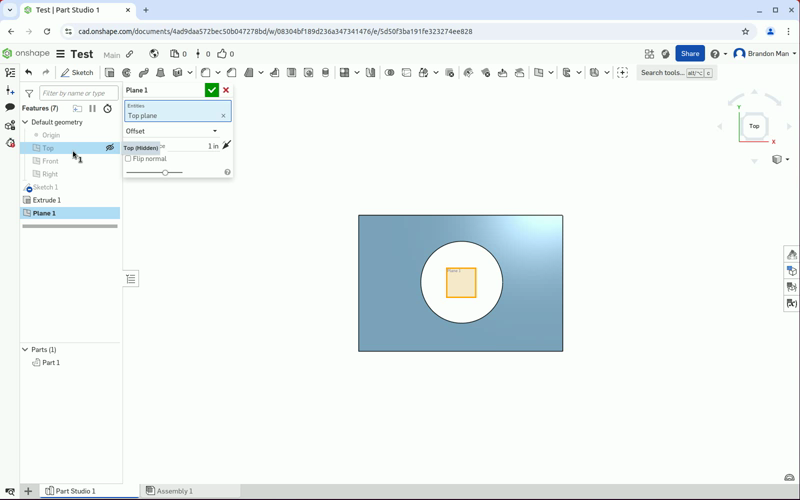
key(tab, 2)
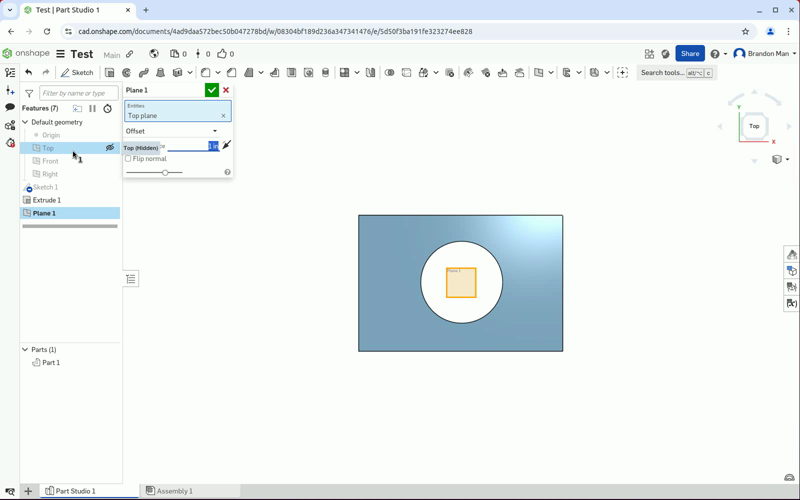
text(4.098)
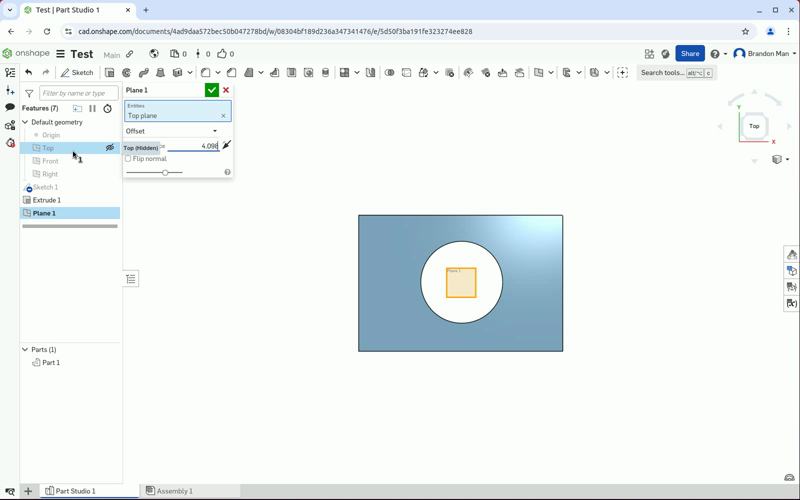
key(enter, 2)
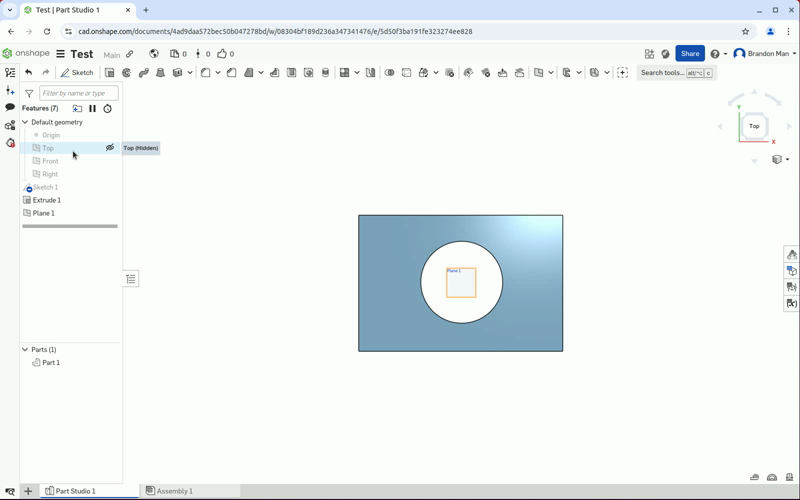
key(shift+s)
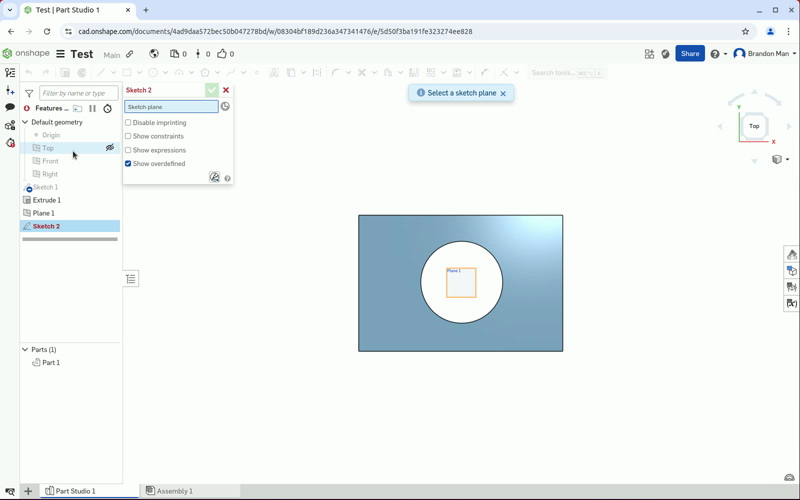
mouse_move(73, 215)
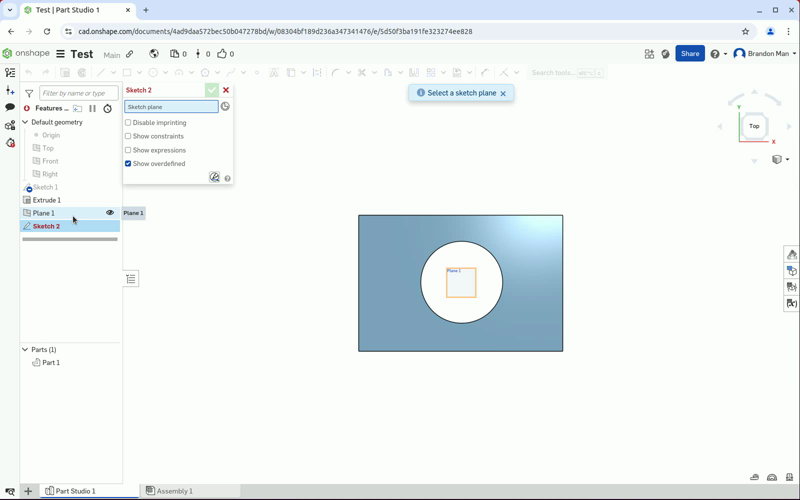
click(73, 215)
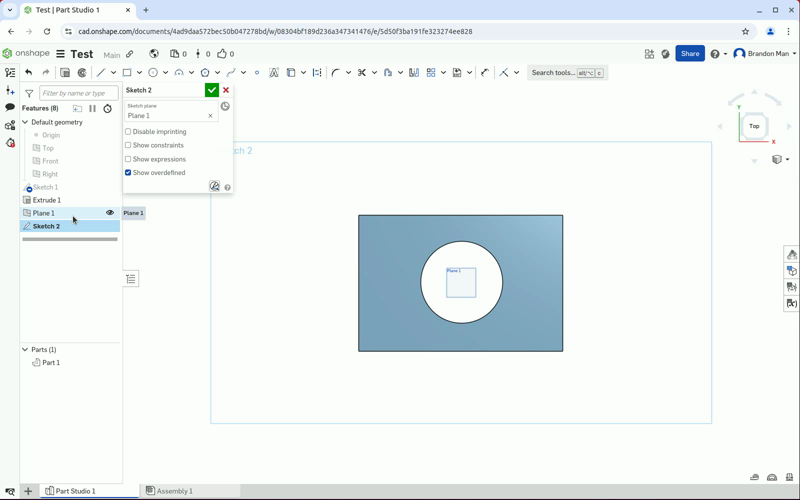
mouse_move(73, 352)
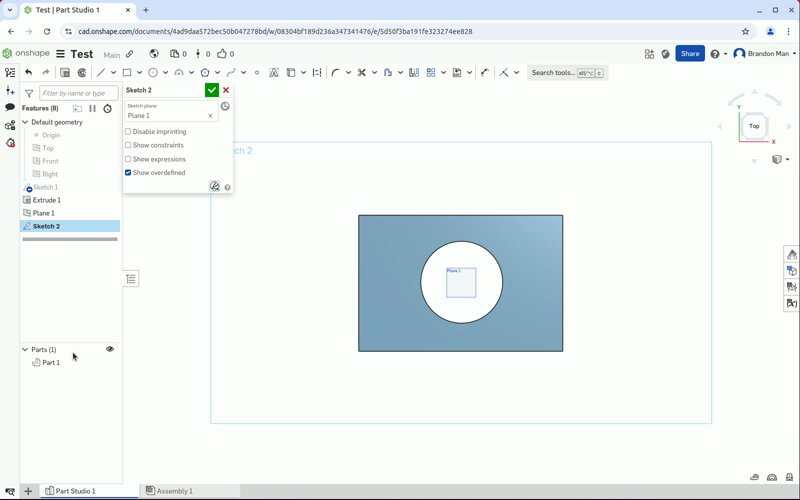
key(y)
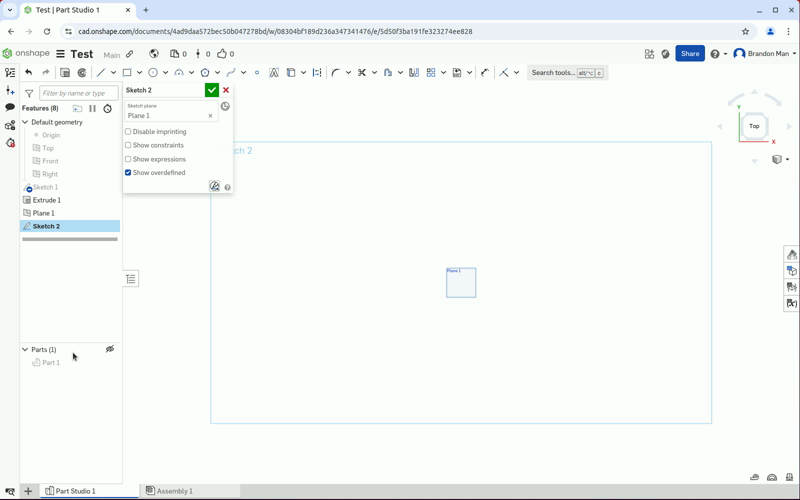
key(l)
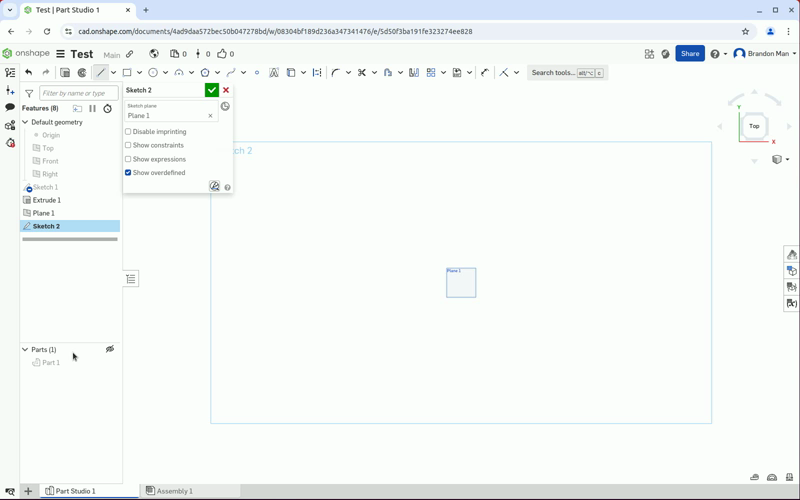
key_down(shift)
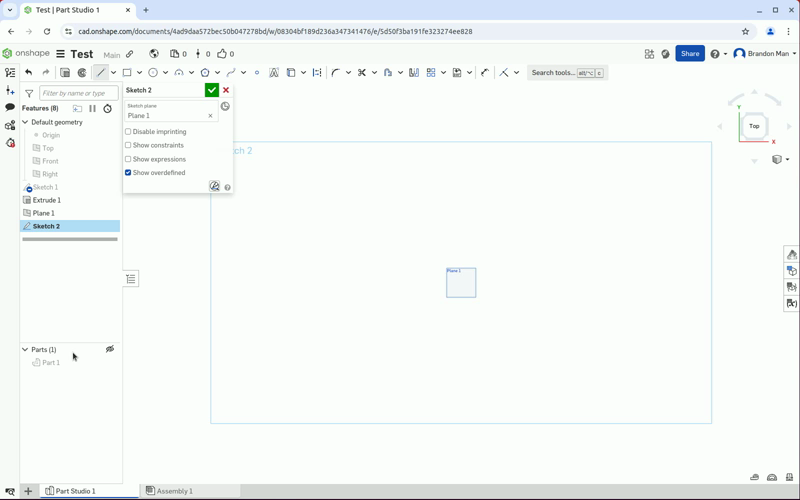
mouse_move(382, 351)
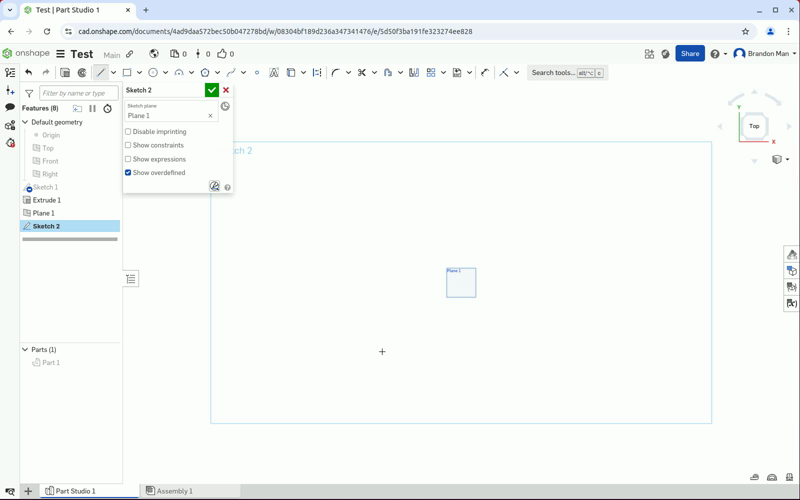
click(382, 351)
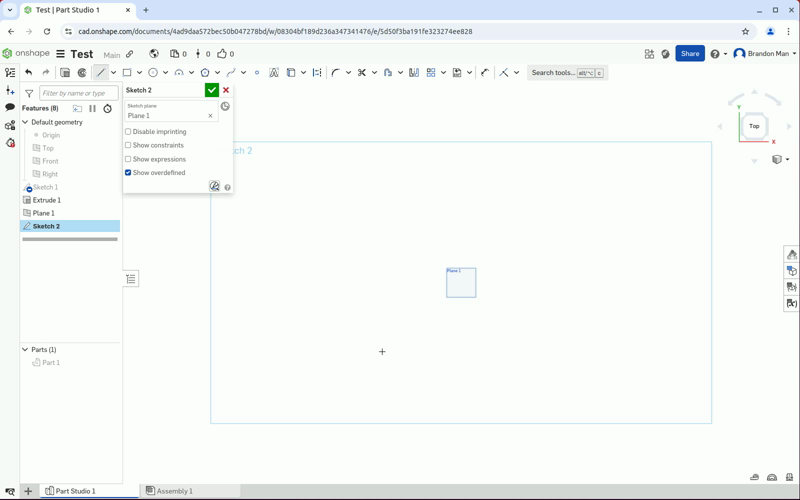
key_up(shift)
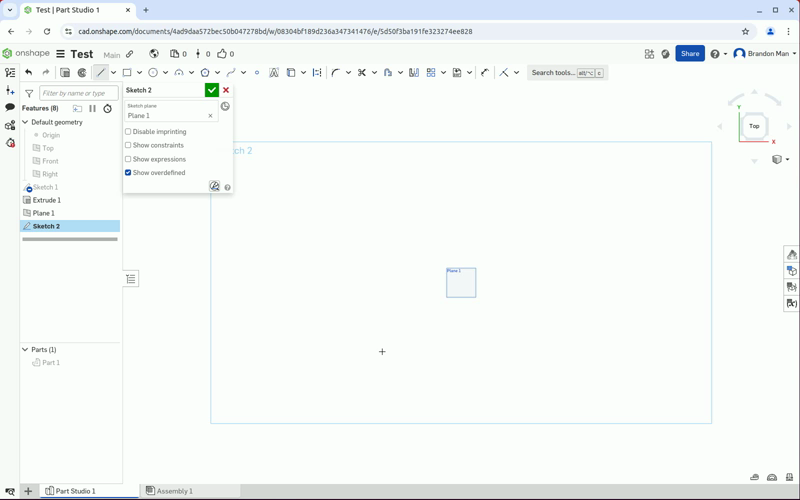
key_down(shift)
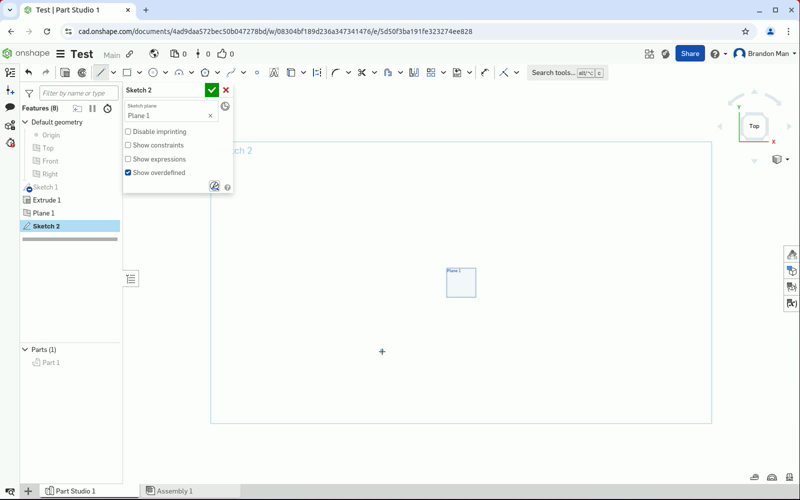
mouse_move(412, 351)
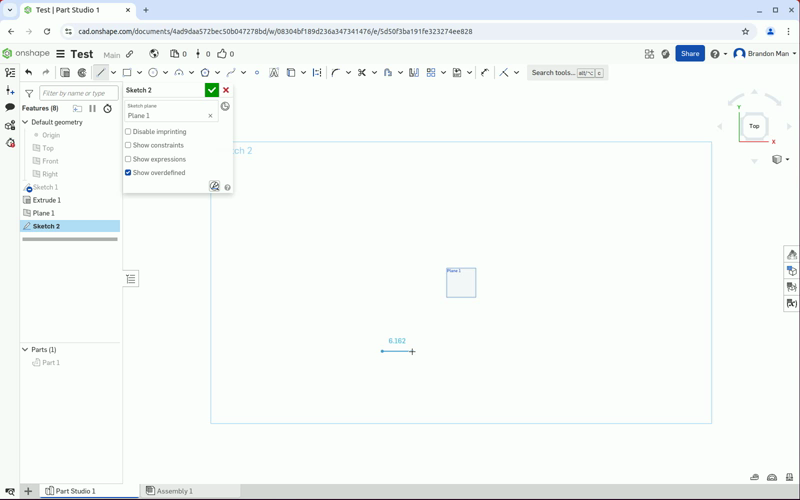
mouse_move(399, 351)
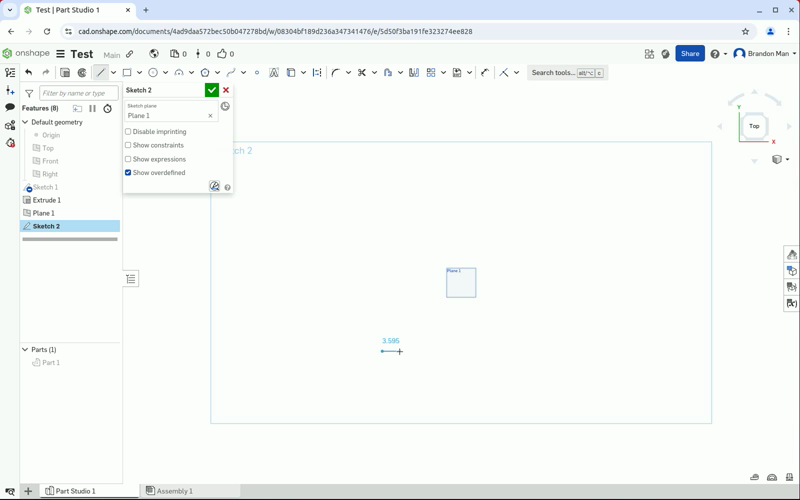
click(399, 351)
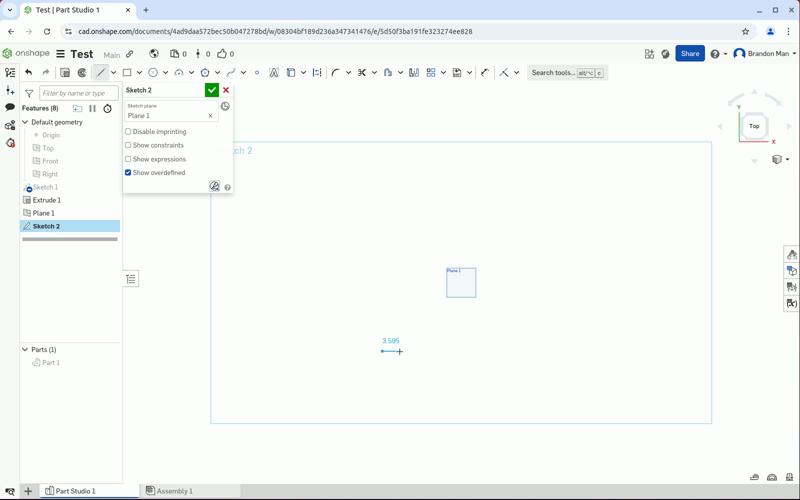
key_up(shift)
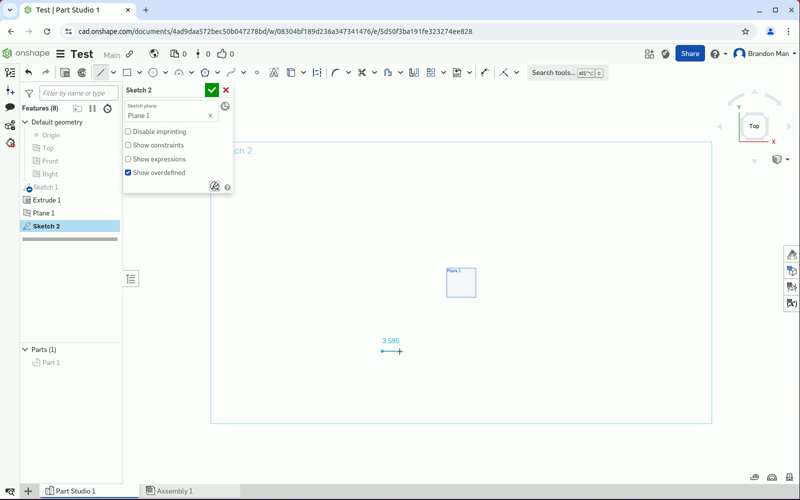
key_down(shift)
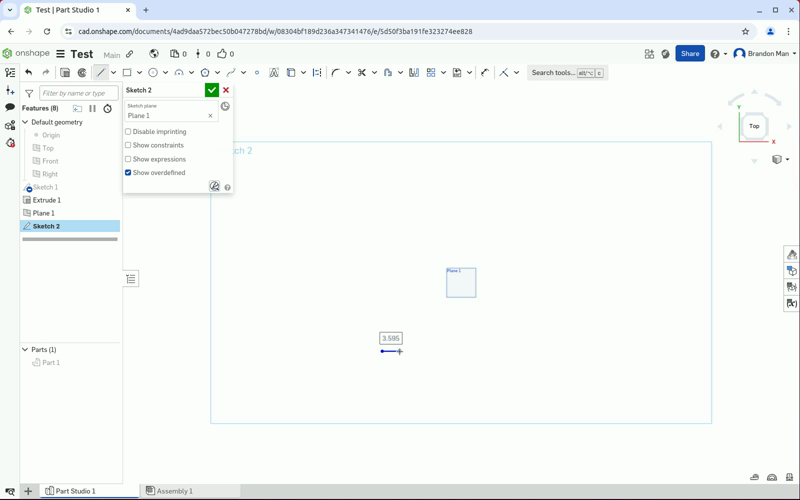
mouse_move(399, 215)
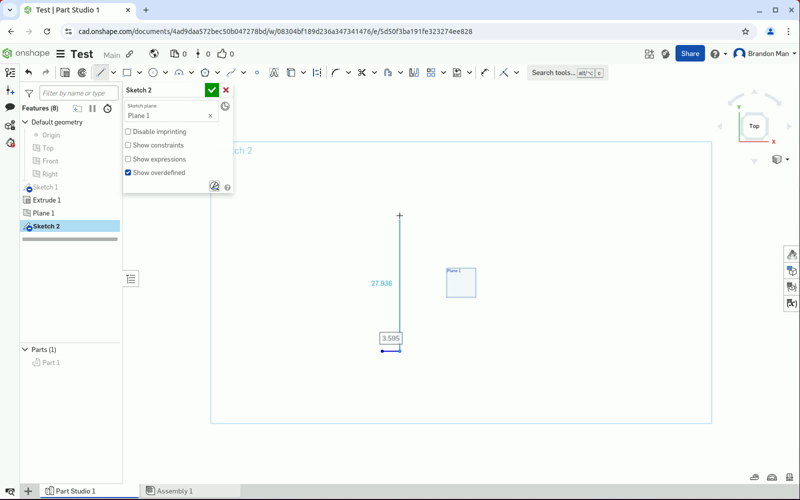
click(399, 215)
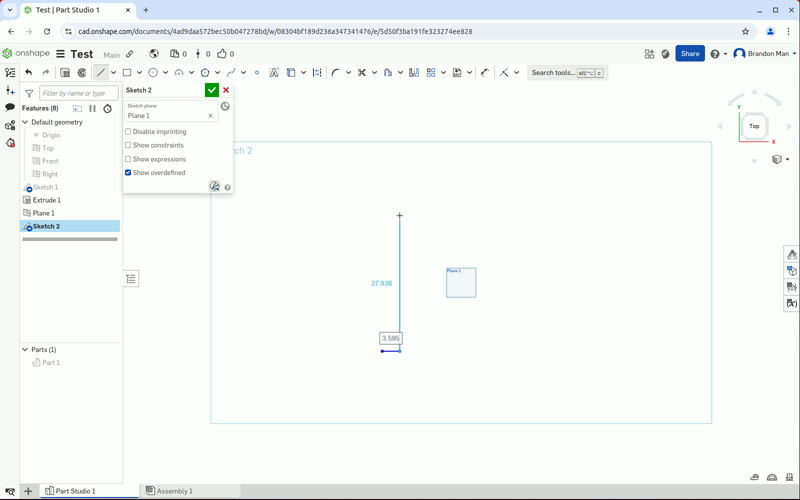
key_up(shift)
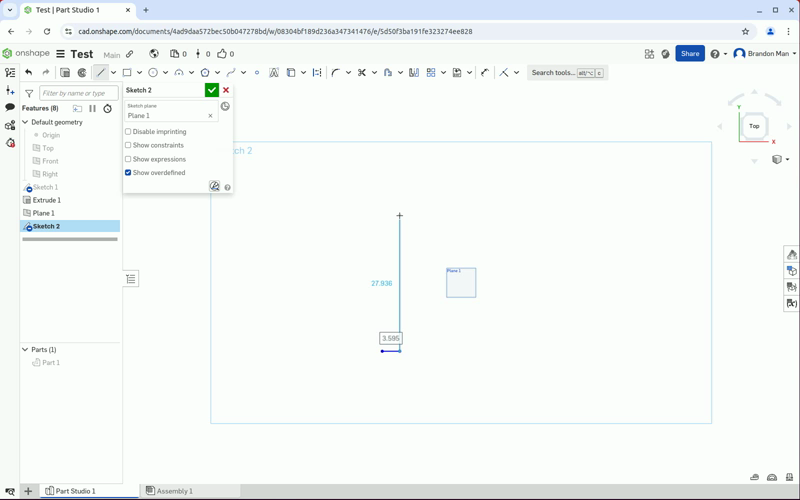
key_down(shift)
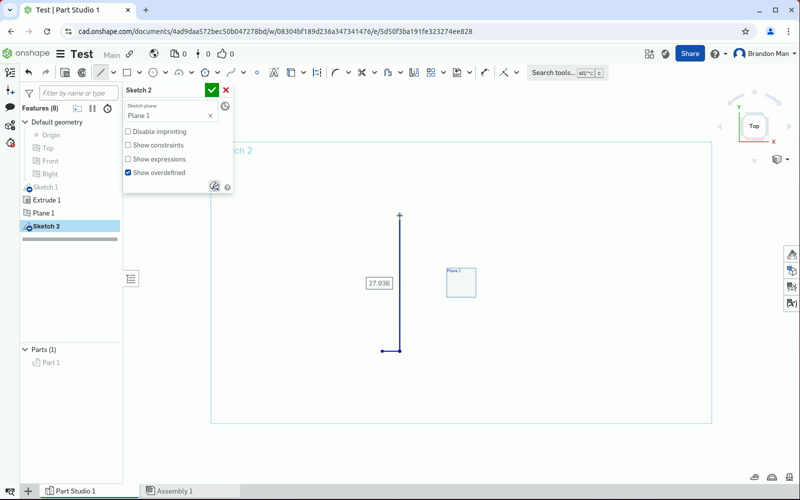
mouse_move(429, 215)
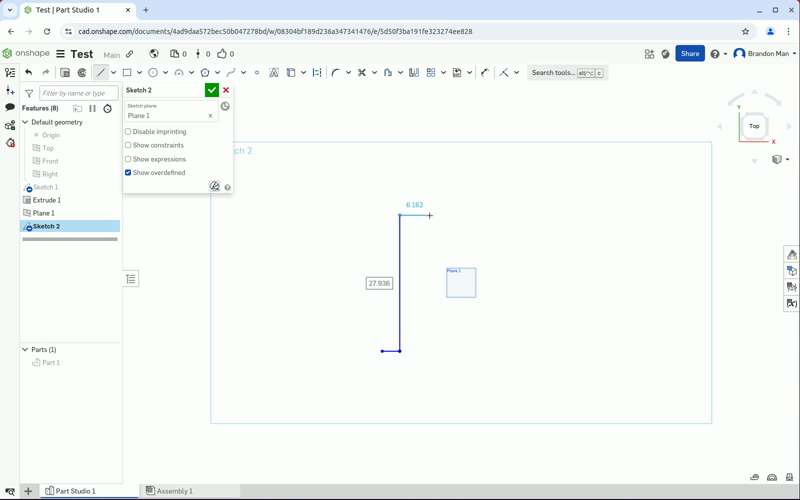
mouse_move(382, 215)
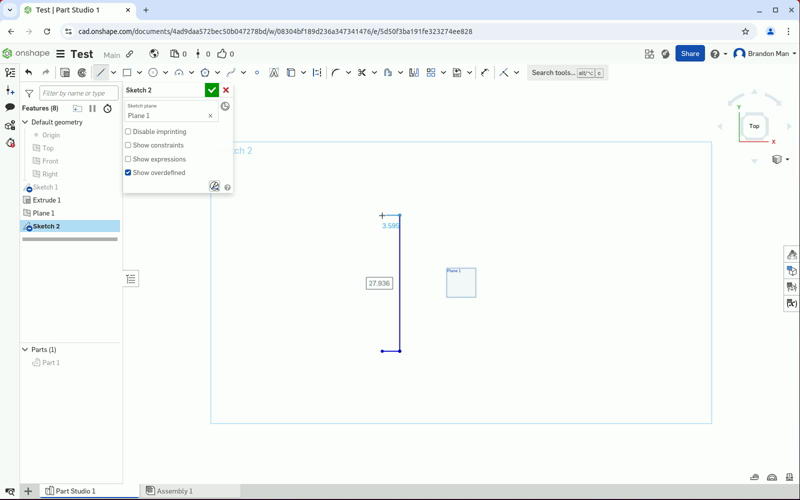
click(382, 215)
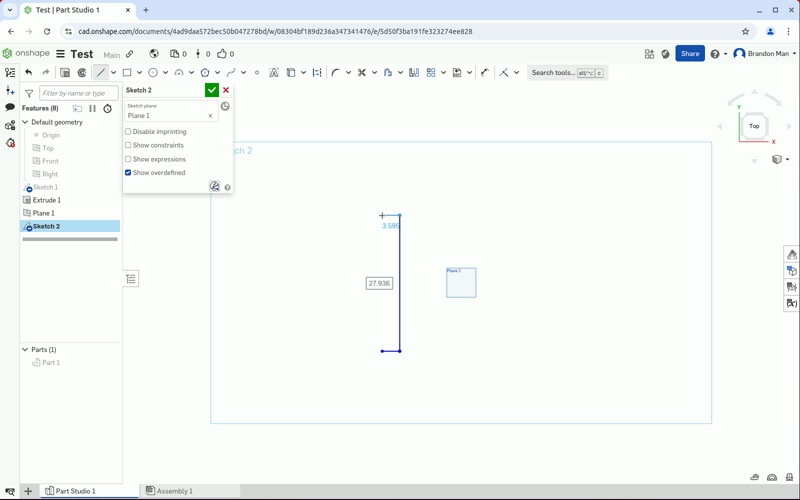
key_up(shift)
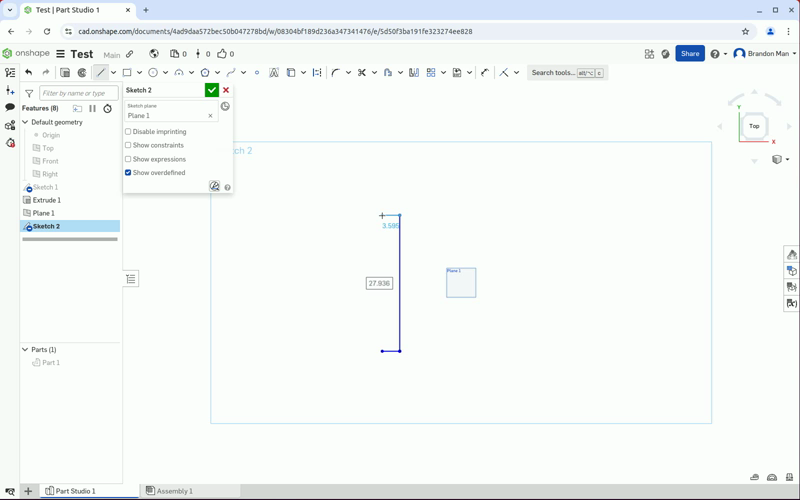
key_down(shift)
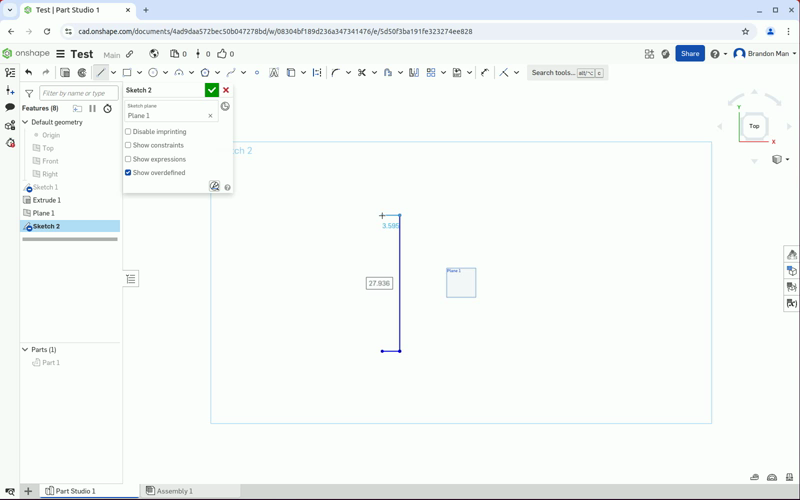
mouse_move(382, 351)
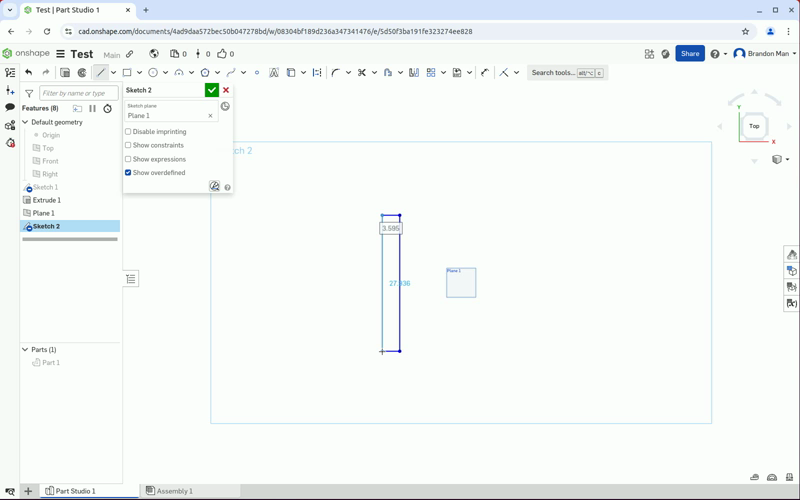
key_up(shift)
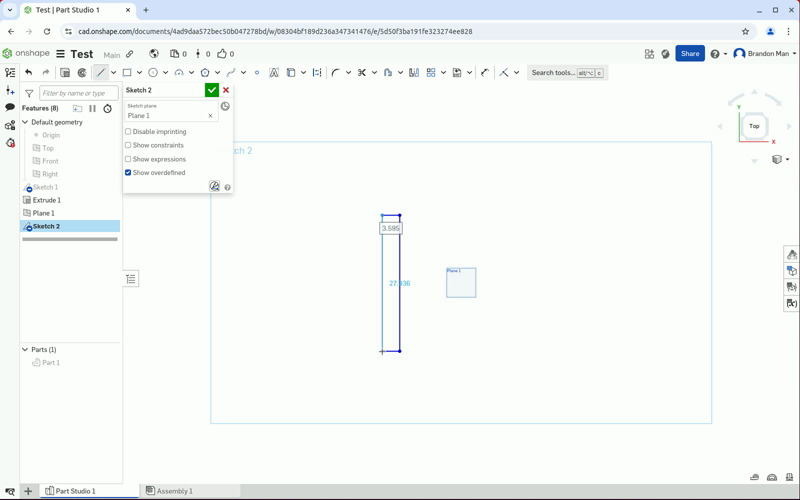
click(382, 351)
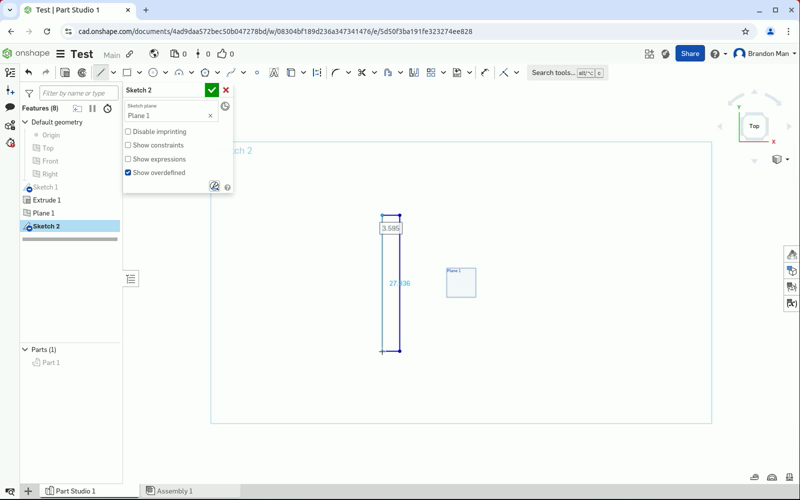
key(esc)
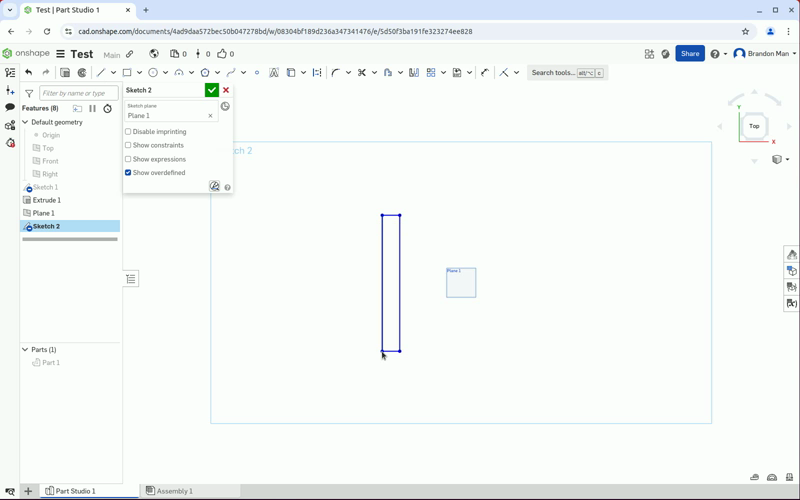
mouse_move(384, 235)
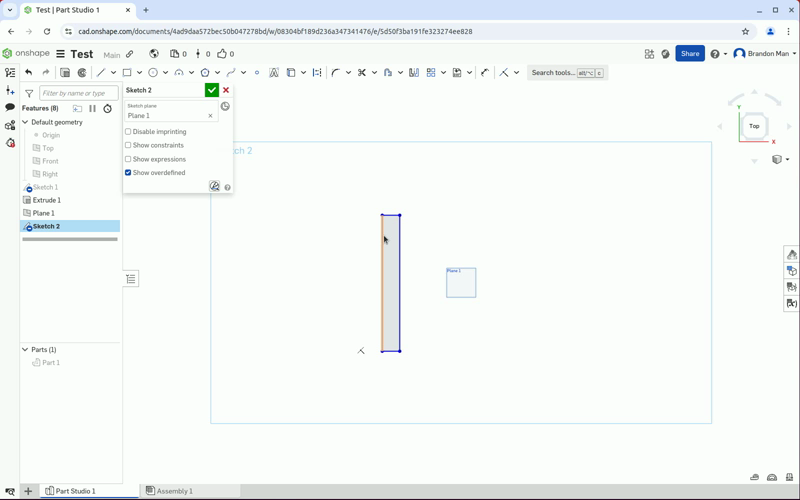
click(384, 235)
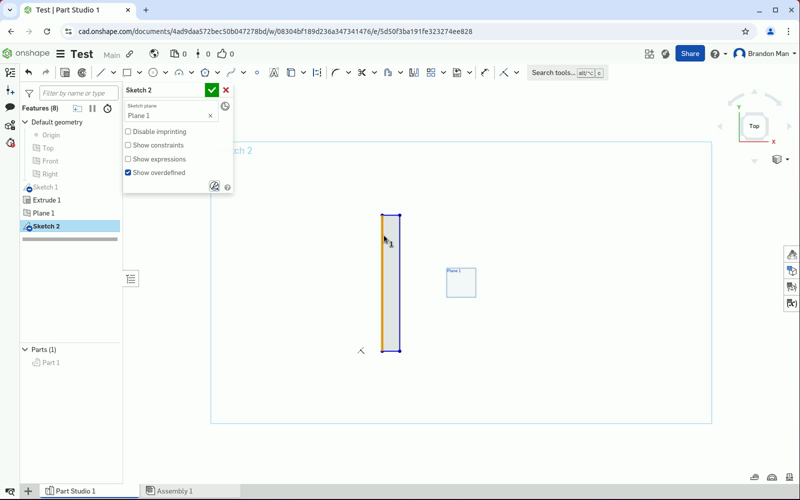
mouse_move(73, 352)
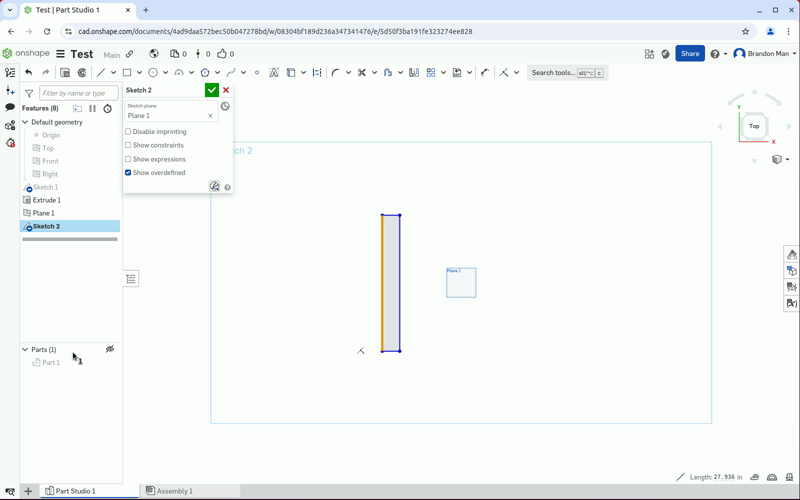
key(shift+y)
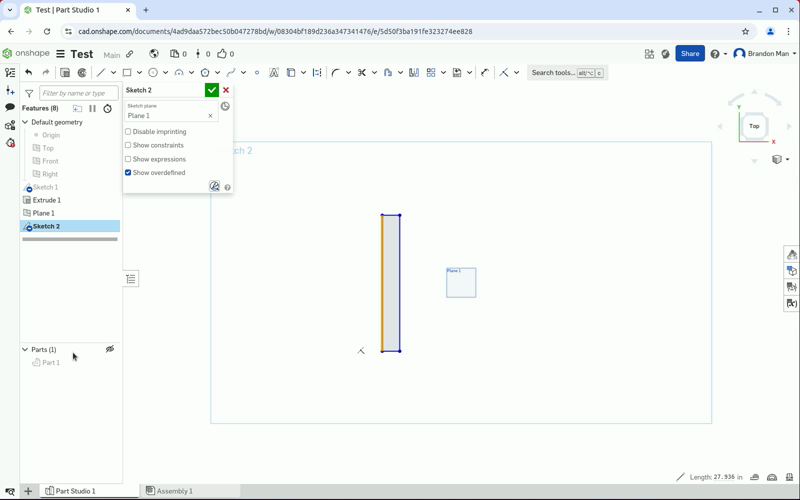
key(shift+e)
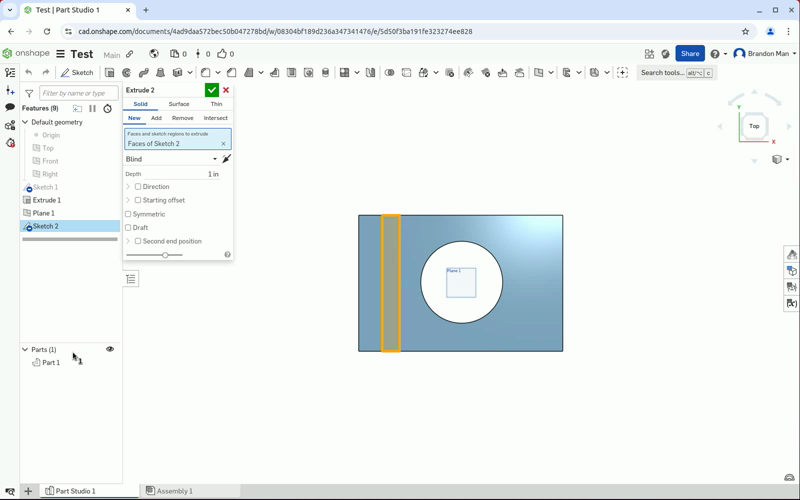
mouse_move(143, 106)
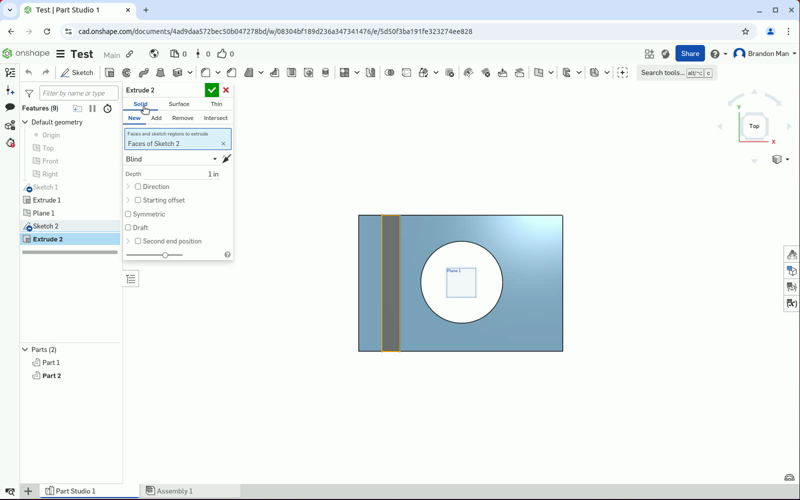
click(143, 106)
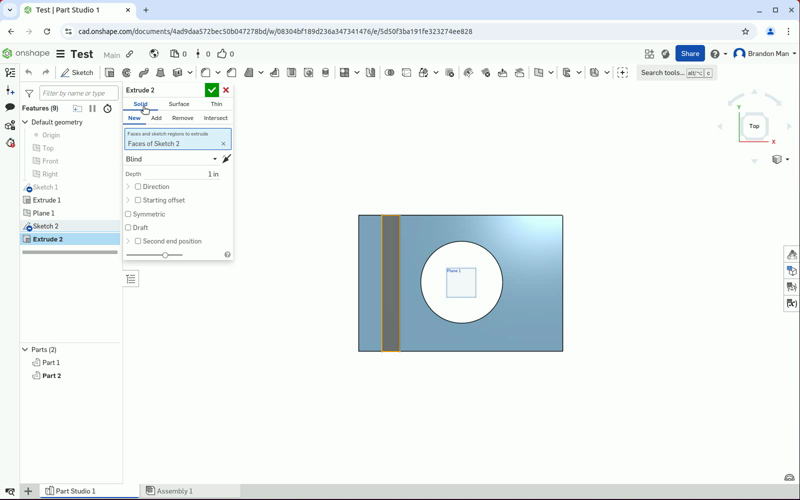
mouse_move(186, 120)
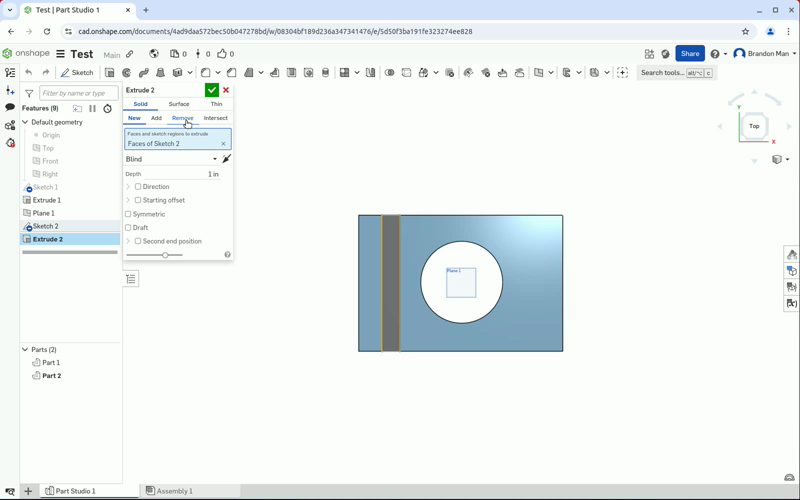
click(186, 120)
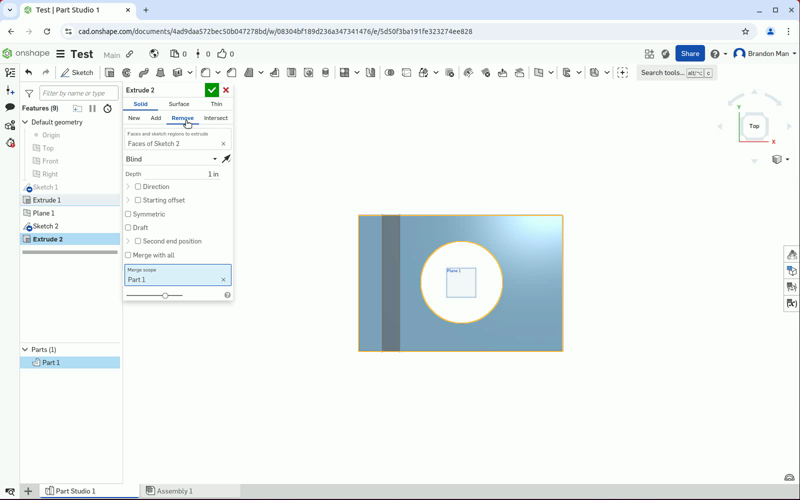
key(tab, 4)
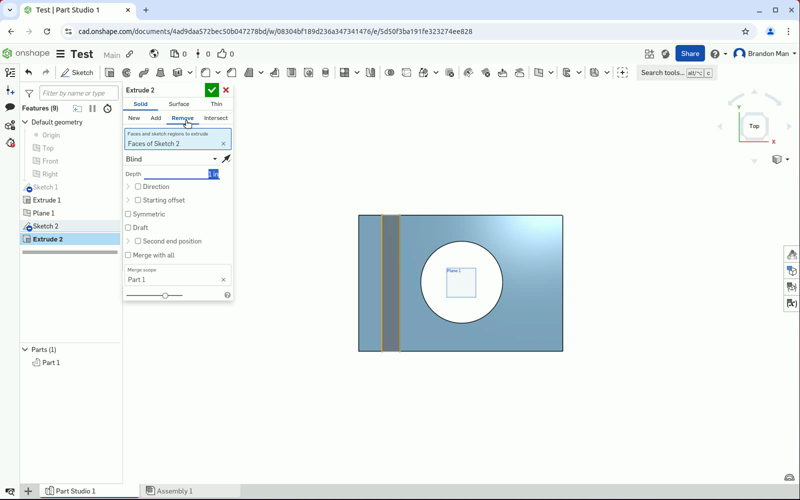
text(1.444)
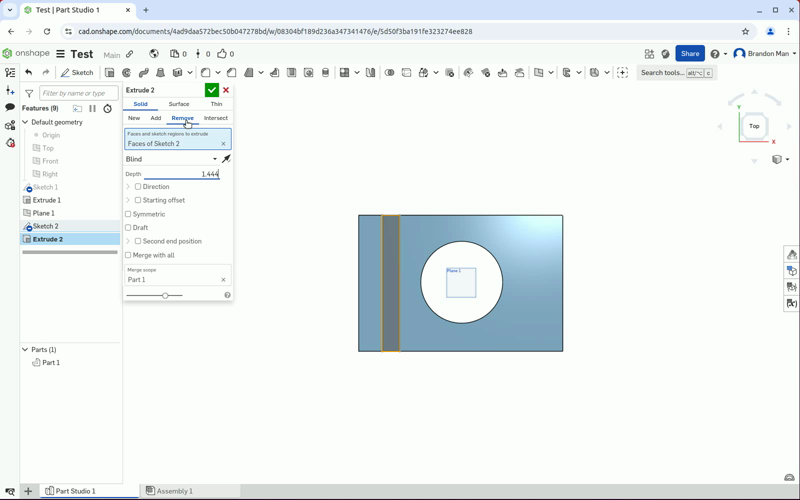
key(tab, 6)
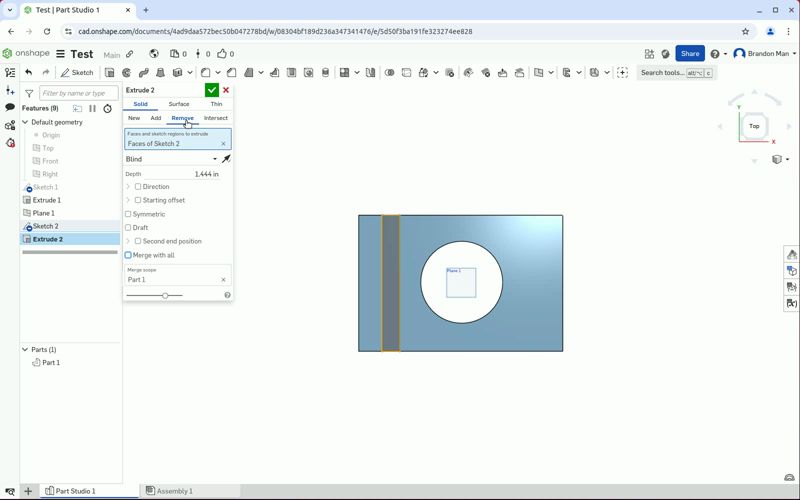
key(space)
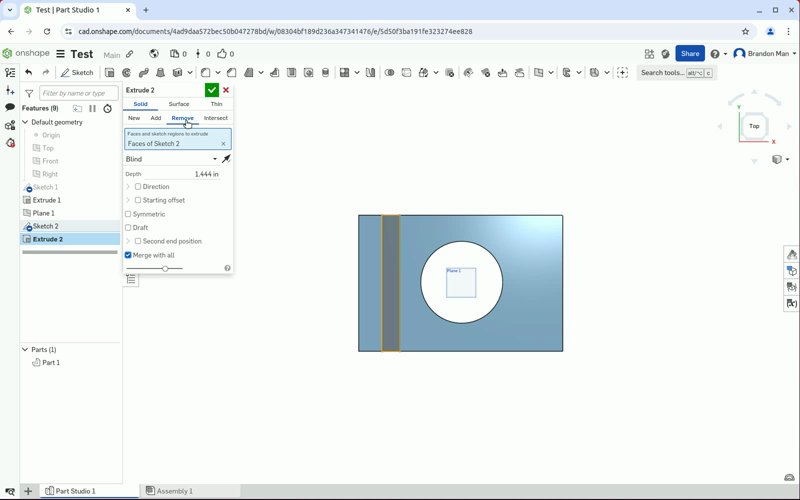
key(enter)
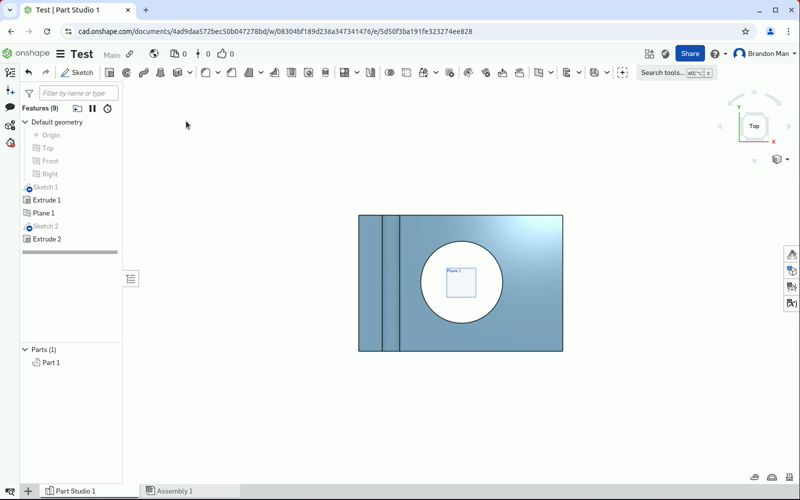
key(shift+h)
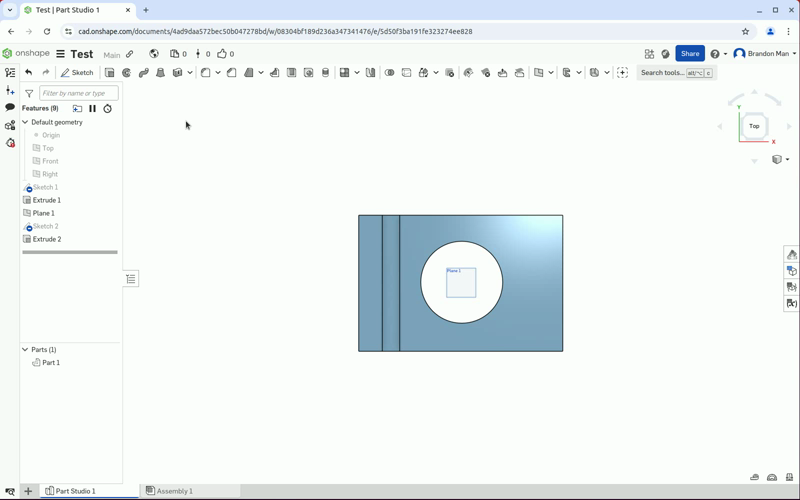
key(shift+h)
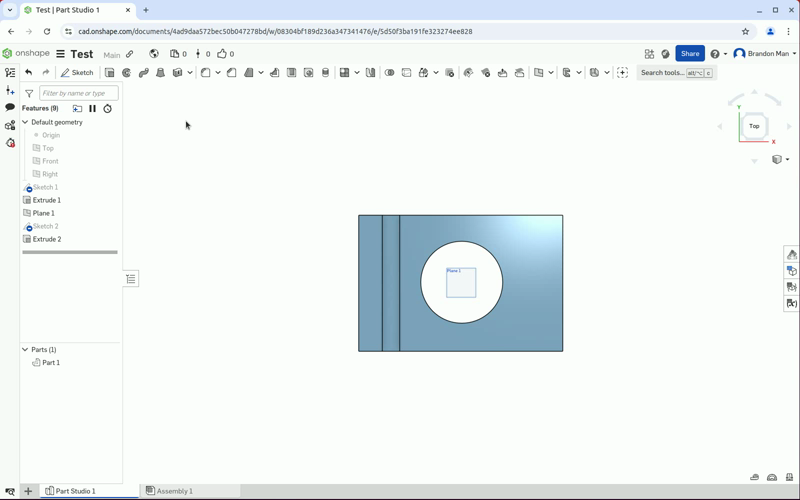
mouse_move(73, 189)
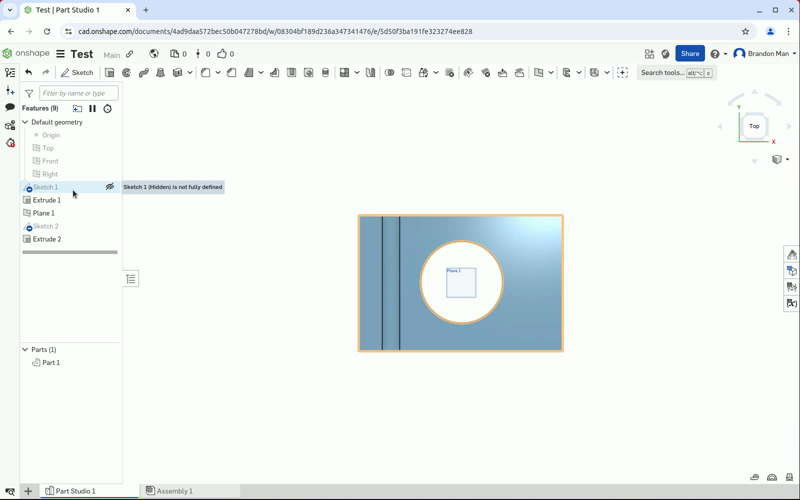
click(73, 189)
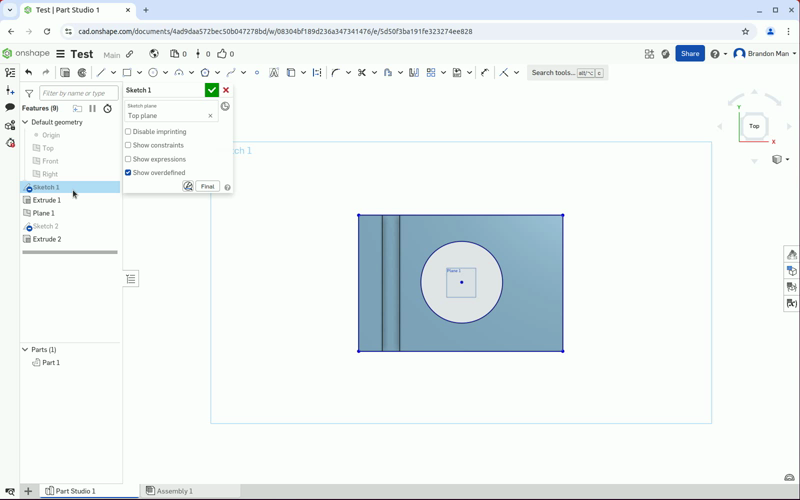
mouse_move(229, 92)
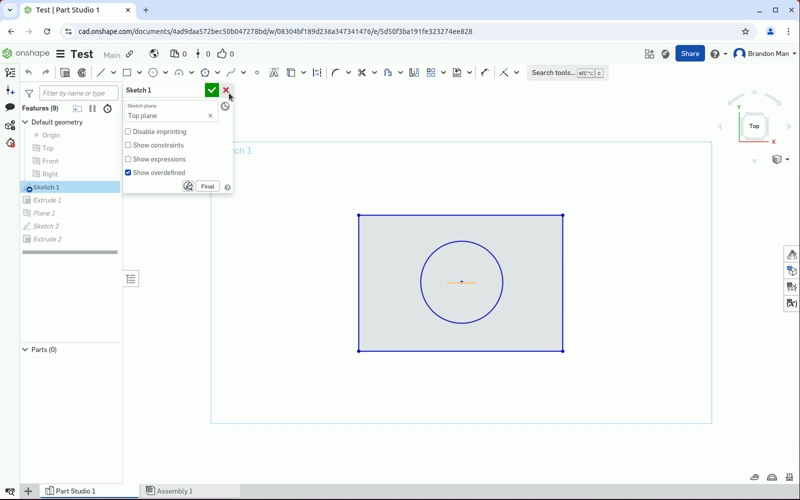
click(229, 92)
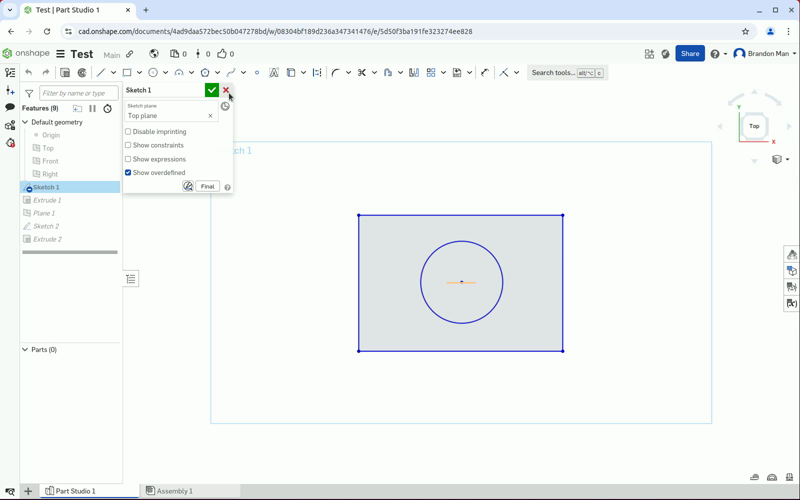
key(shift+s)
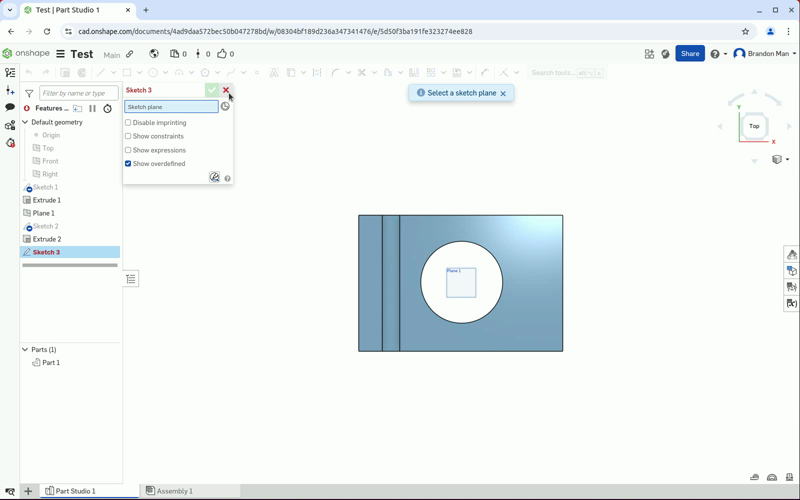
mouse_move(73, 215)
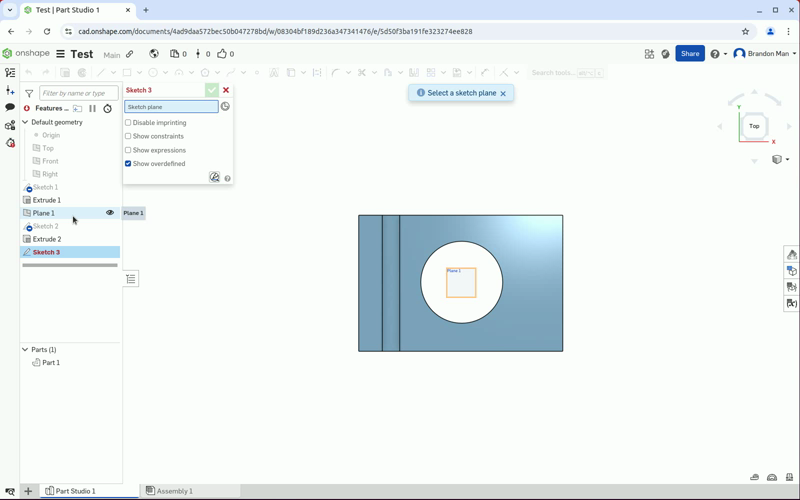
click(73, 215)
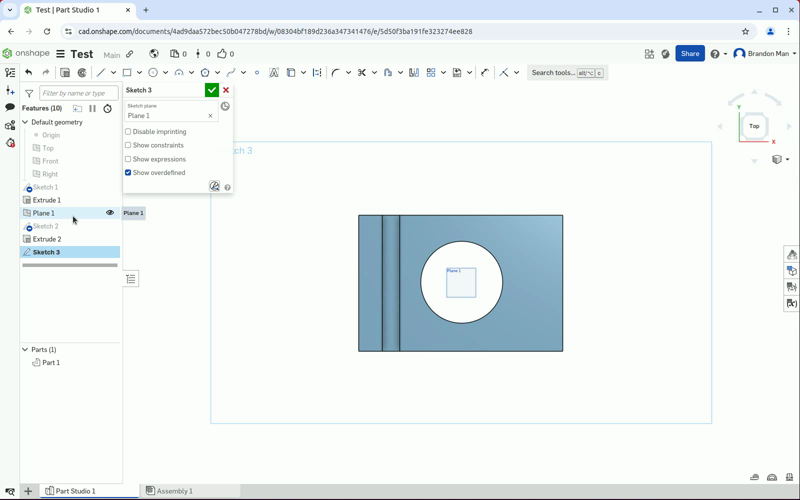
mouse_move(73, 352)
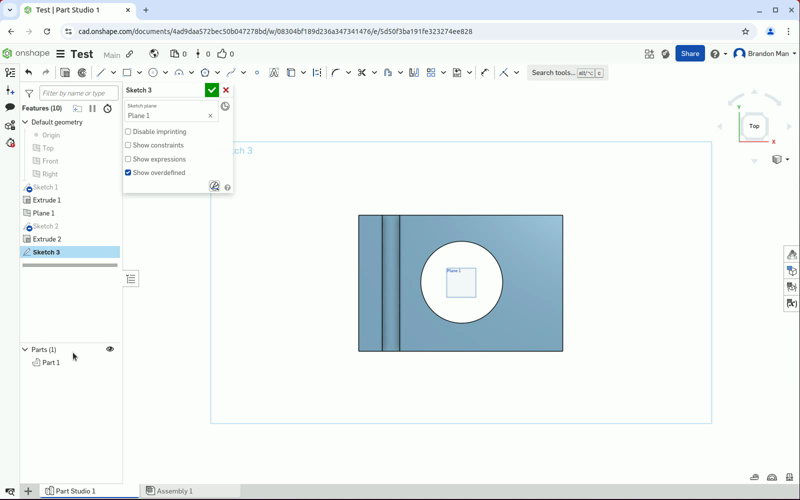
key(y)
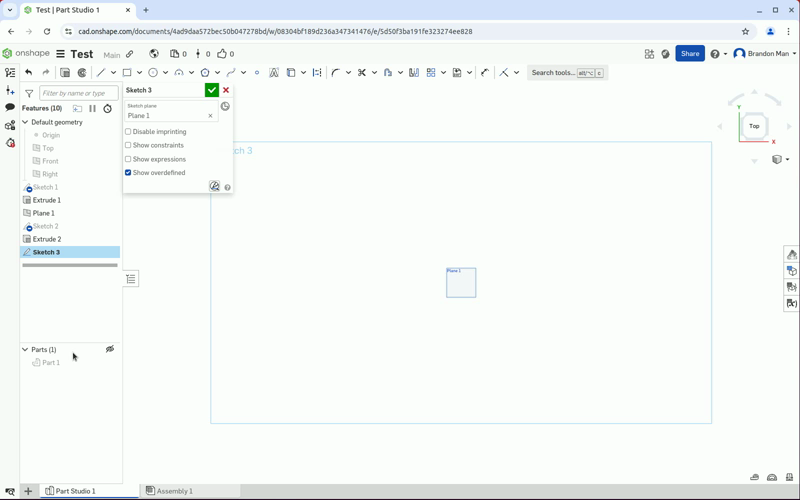
key(l)
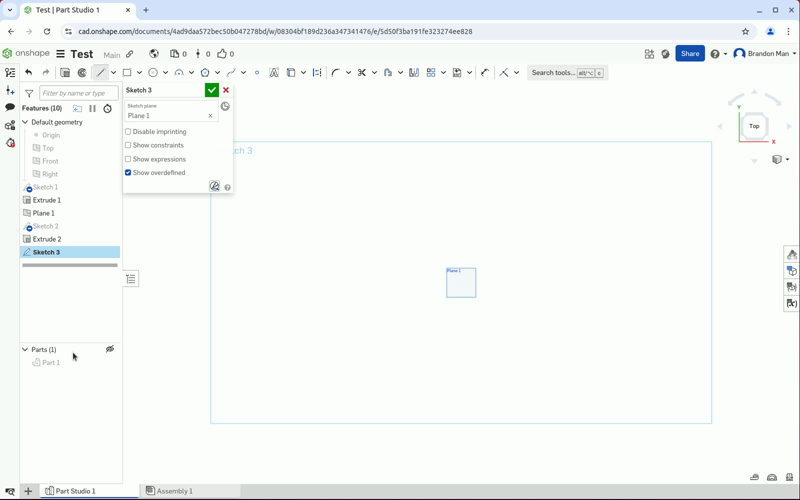
key_down(shift)
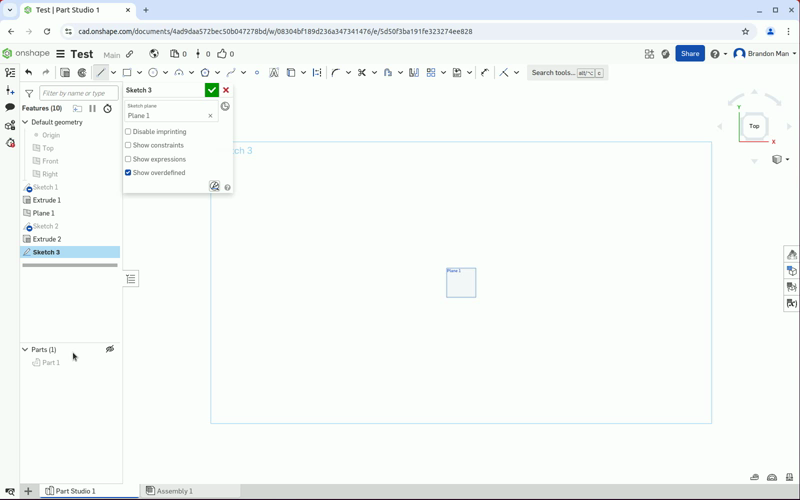
mouse_move(382, 351)
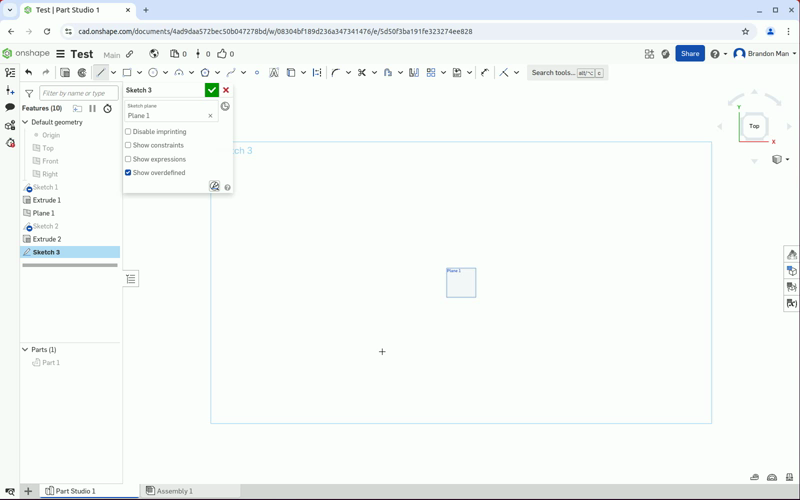
click(382, 351)
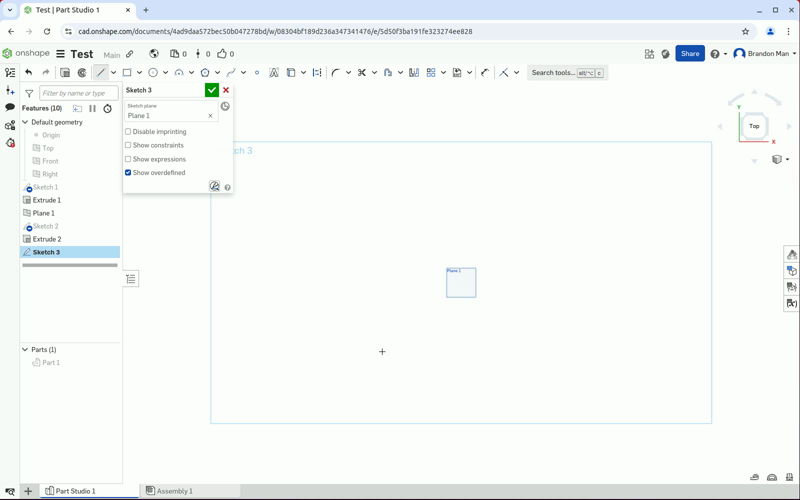
key_up(shift)
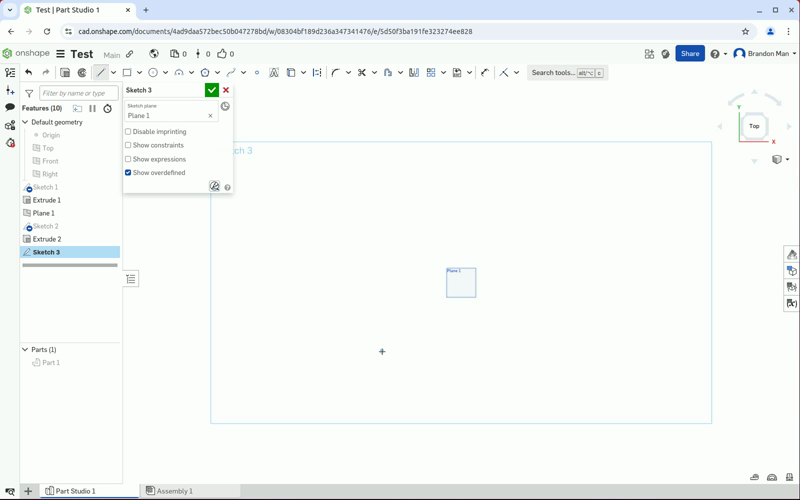
key_down(shift)
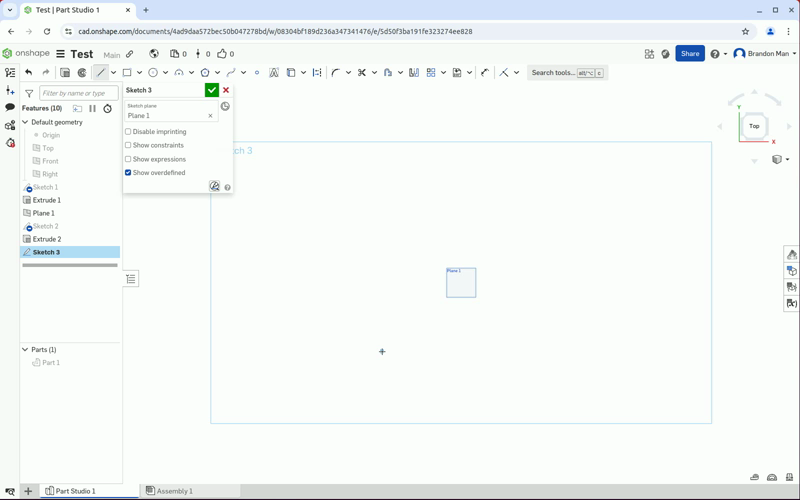
mouse_move(412, 351)
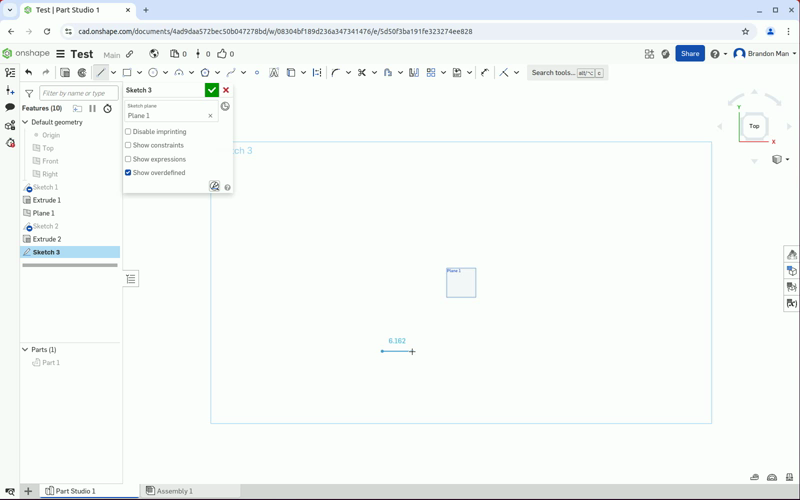
mouse_move(399, 351)
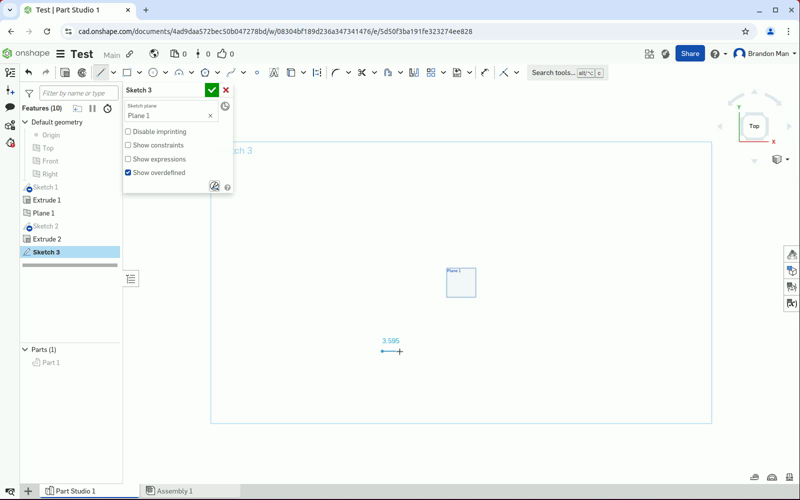
click(399, 351)
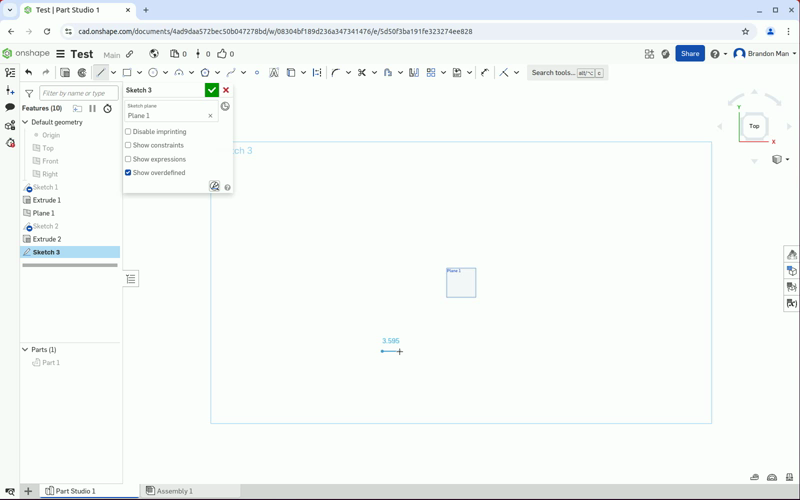
key_up(shift)
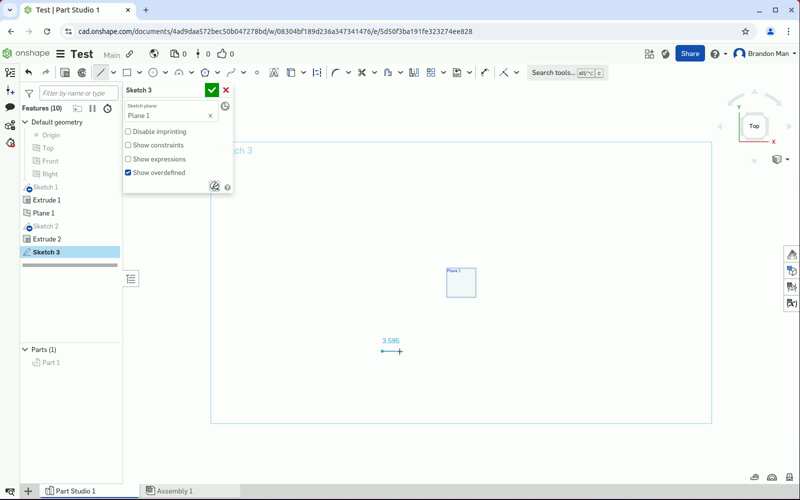
key_down(shift)
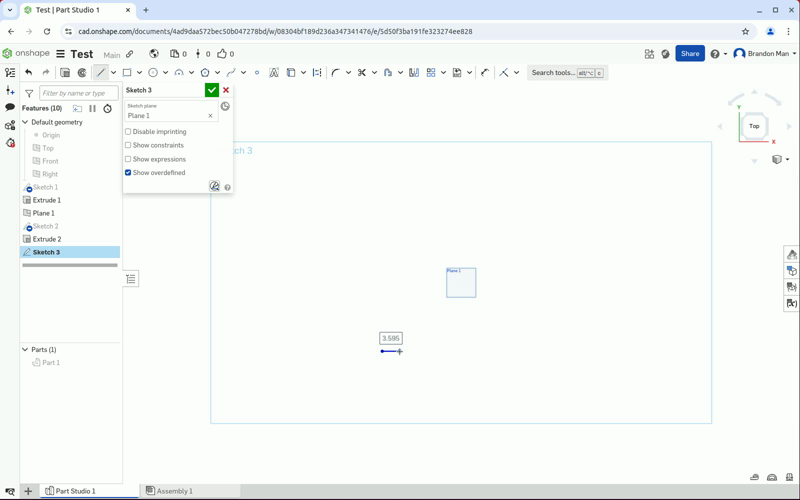
mouse_move(399, 215)
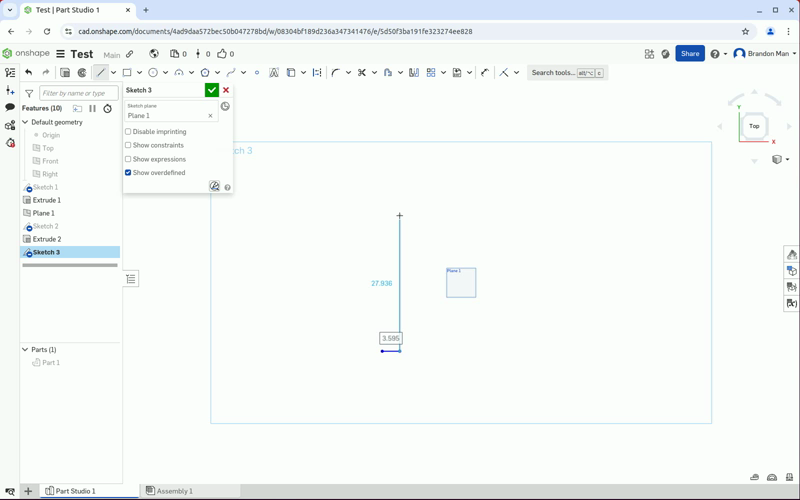
click(399, 215)
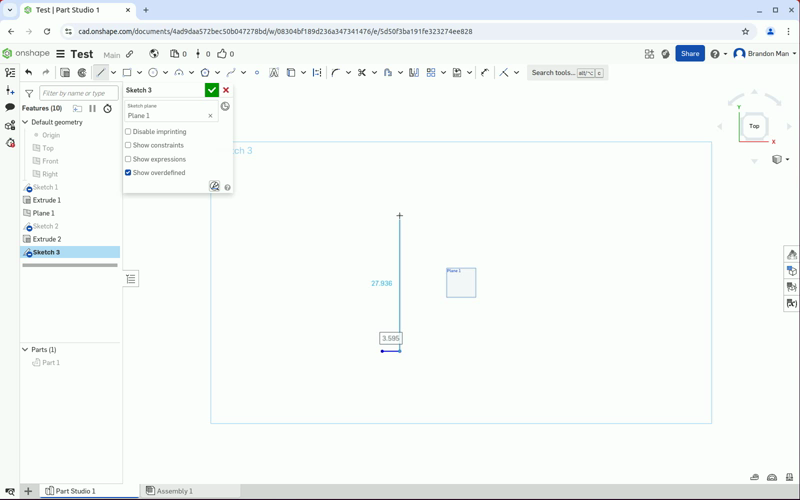
key_up(shift)
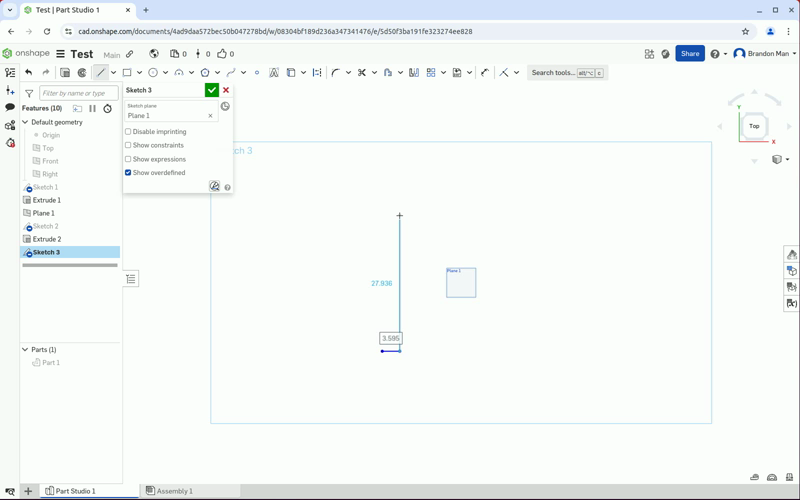
key_down(shift)
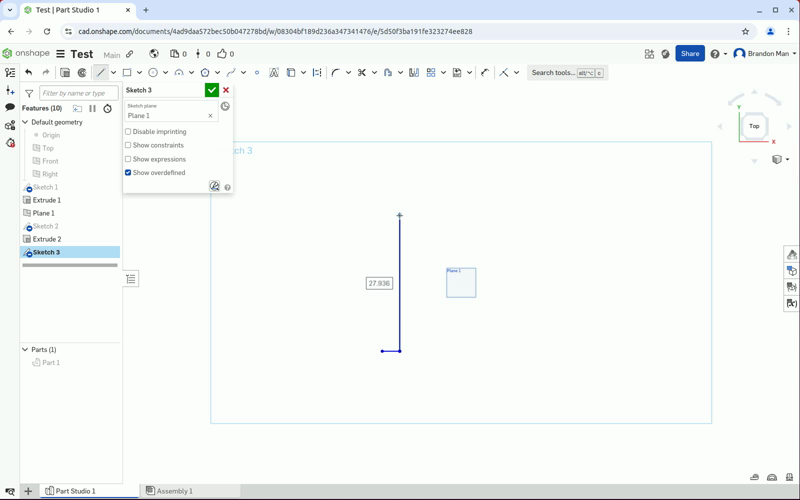
mouse_move(429, 215)
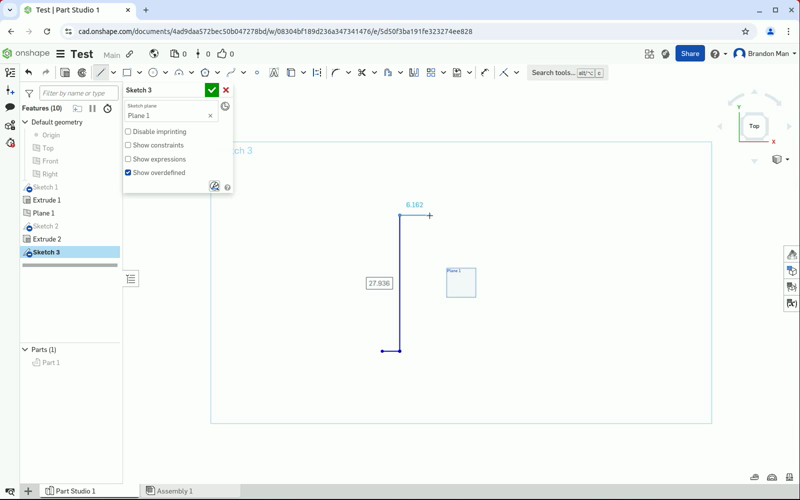
mouse_move(382, 215)
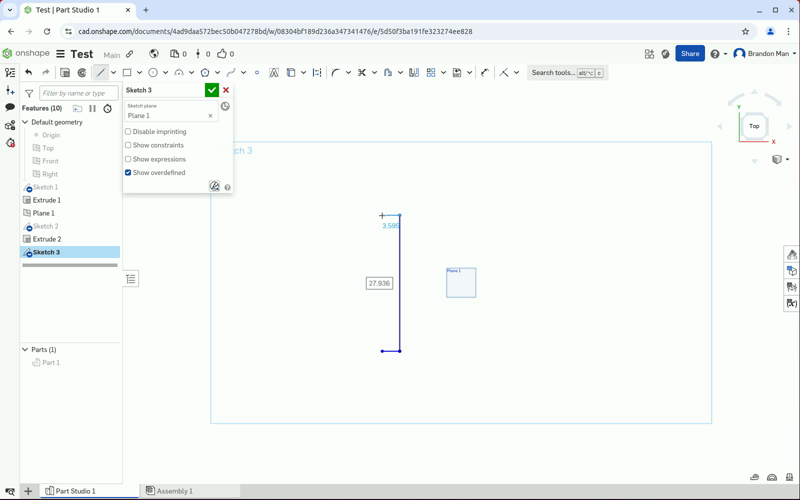
click(382, 215)
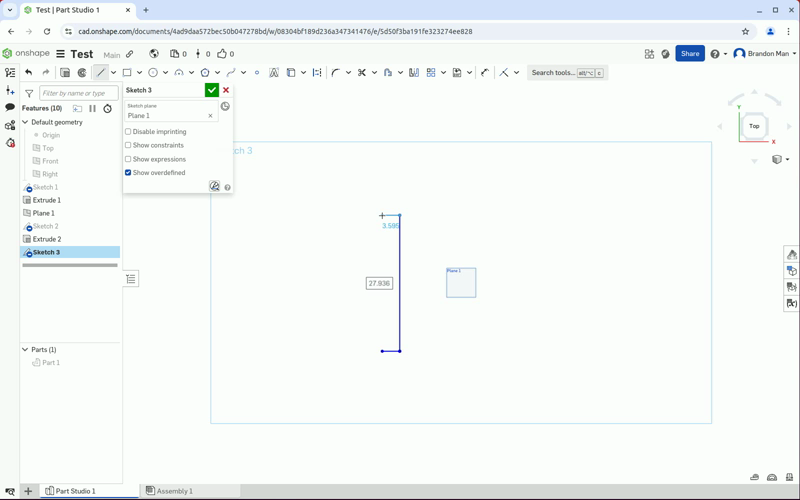
key_up(shift)
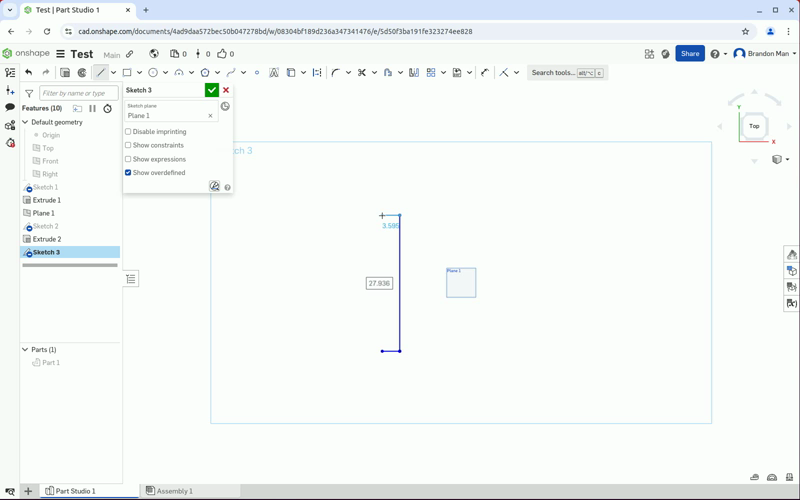
key_down(shift)
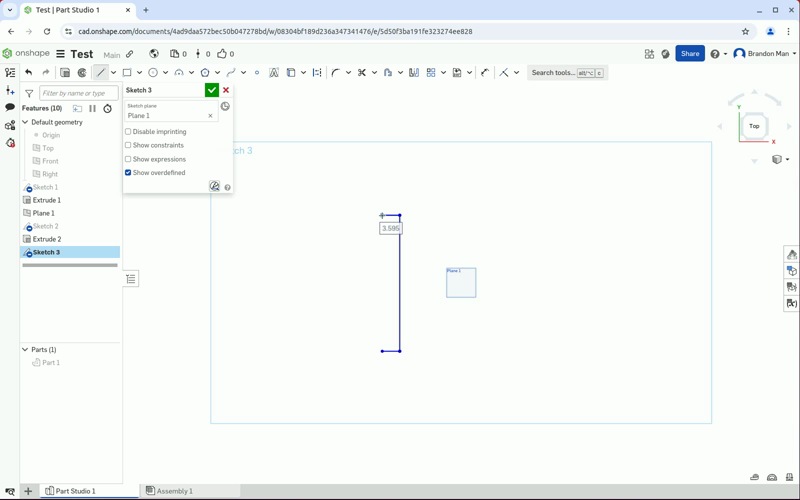
mouse_move(382, 351)
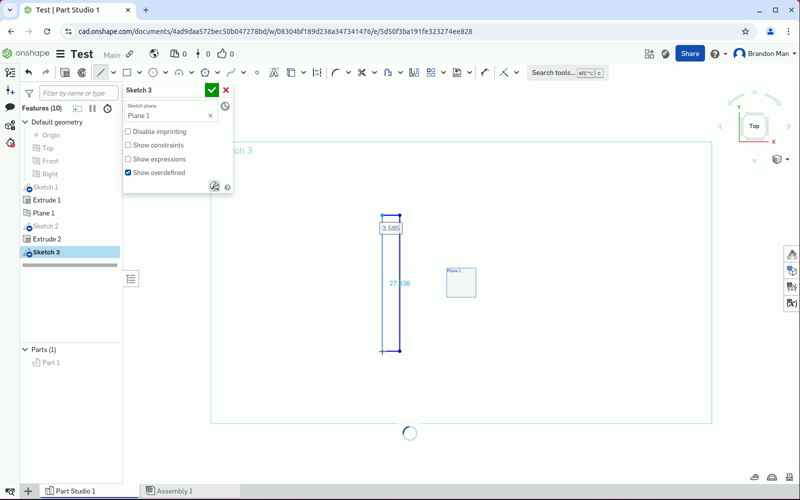
key_up(shift)
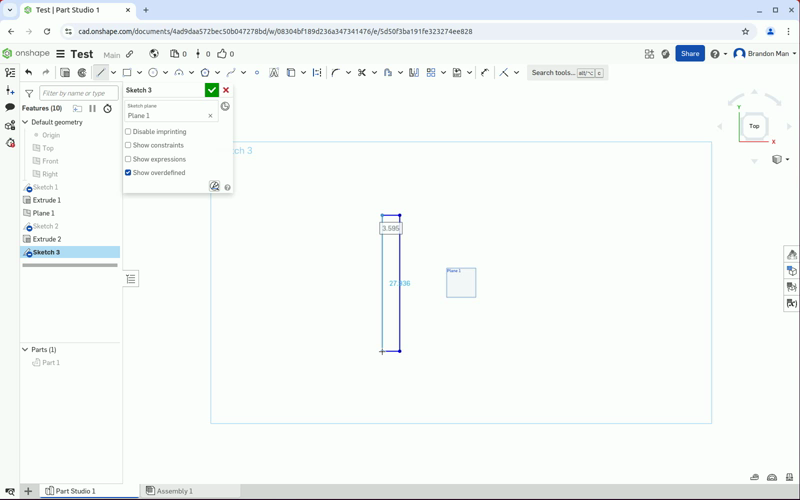
click(382, 351)
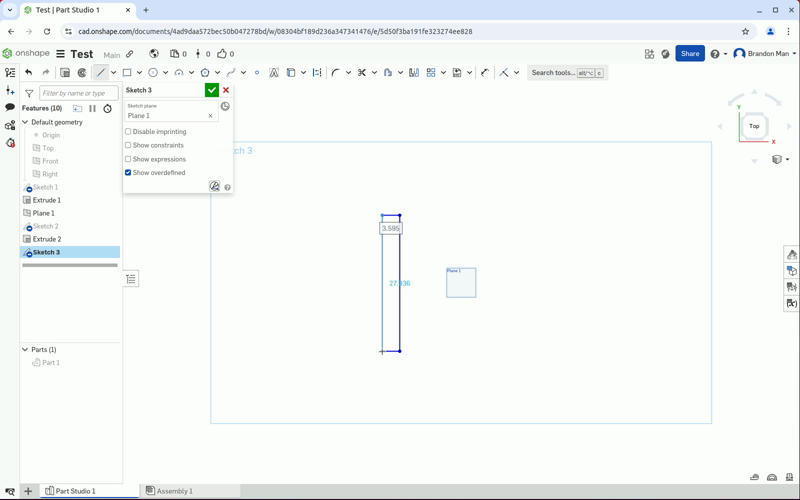
key(esc)
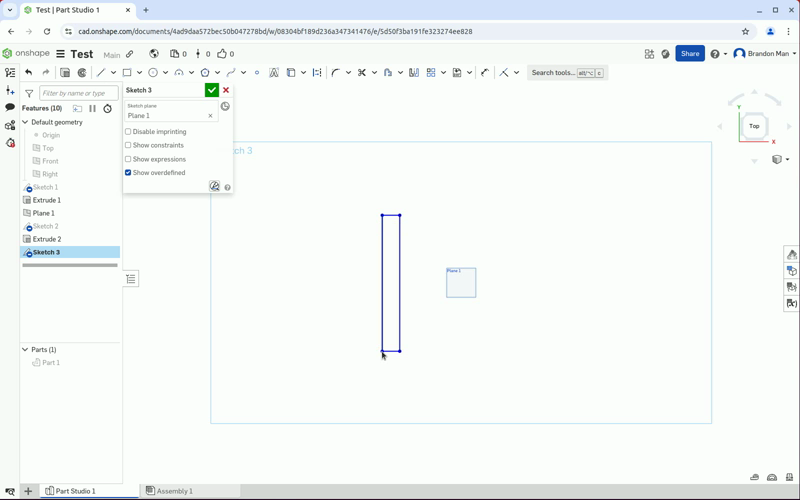
mouse_move(392, 334)
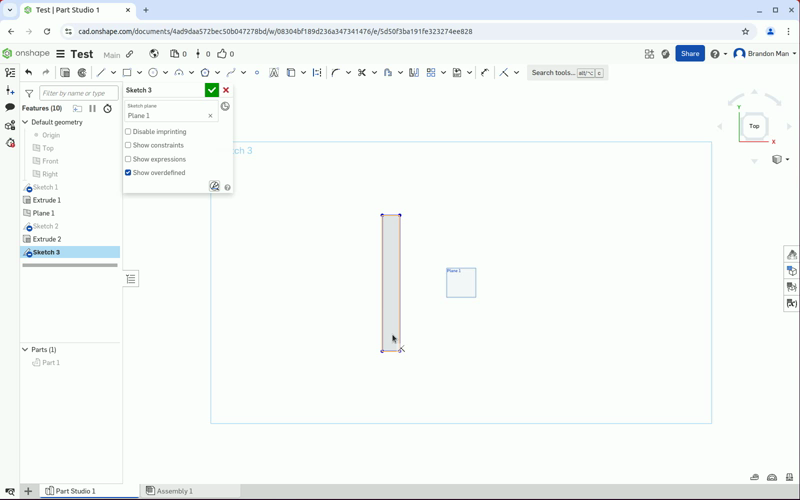
click(392, 334)
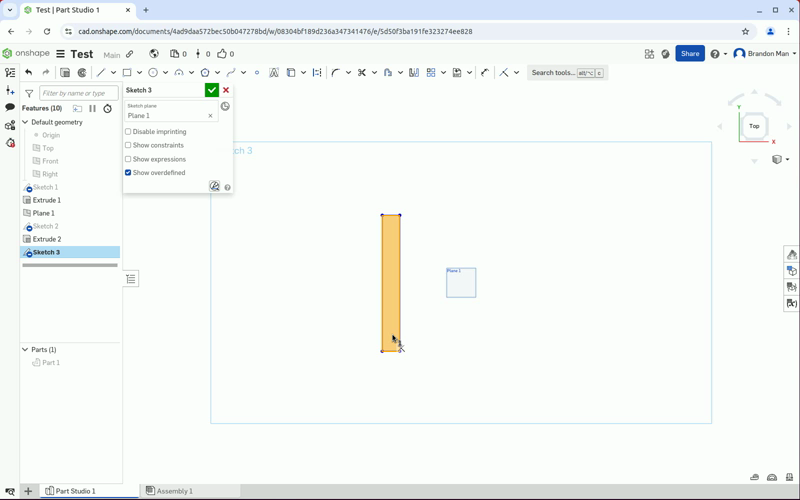
mouse_move(73, 352)
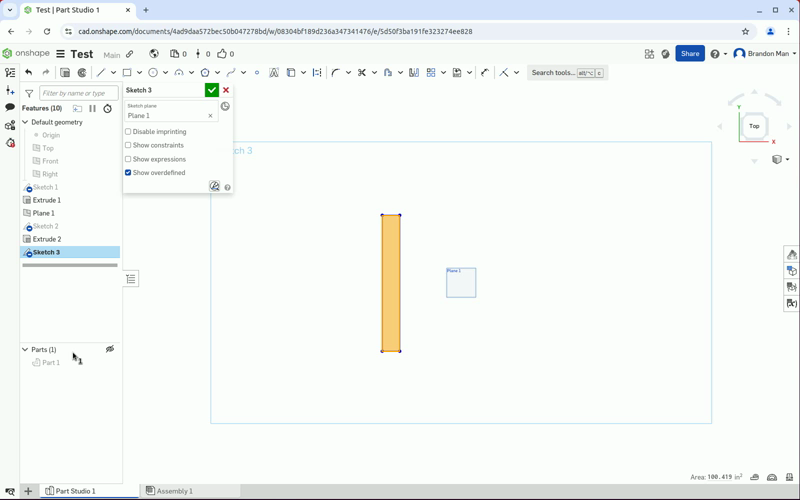
key(shift+y)
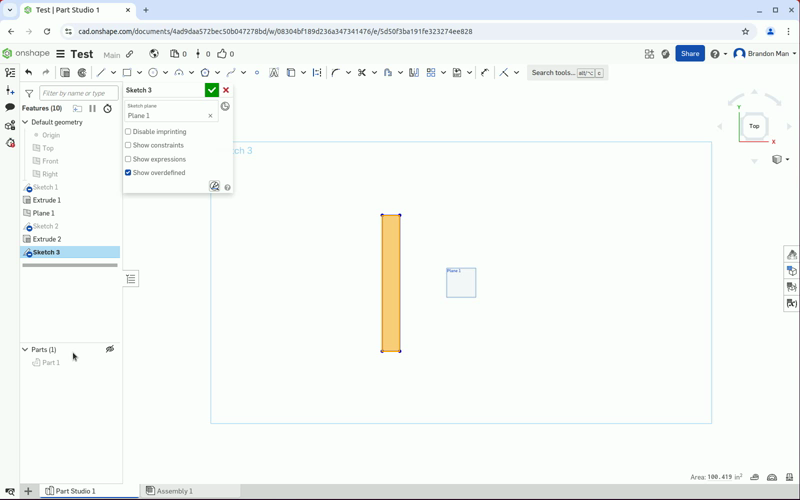
key(shift+e)
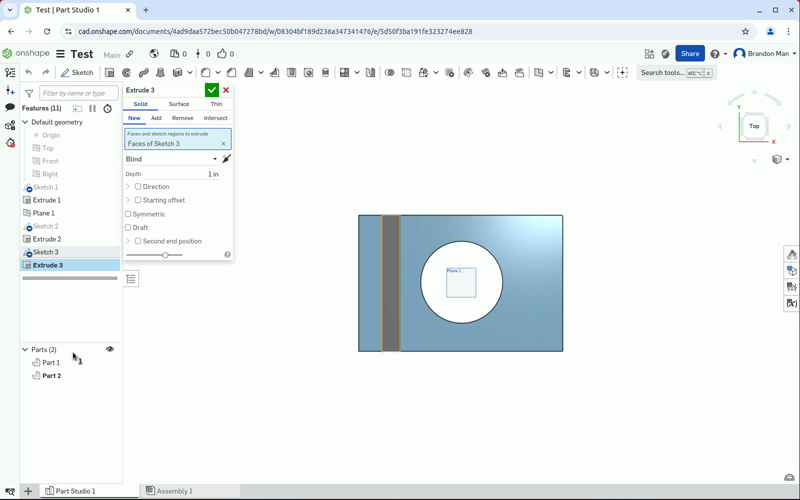
mouse_move(143, 106)
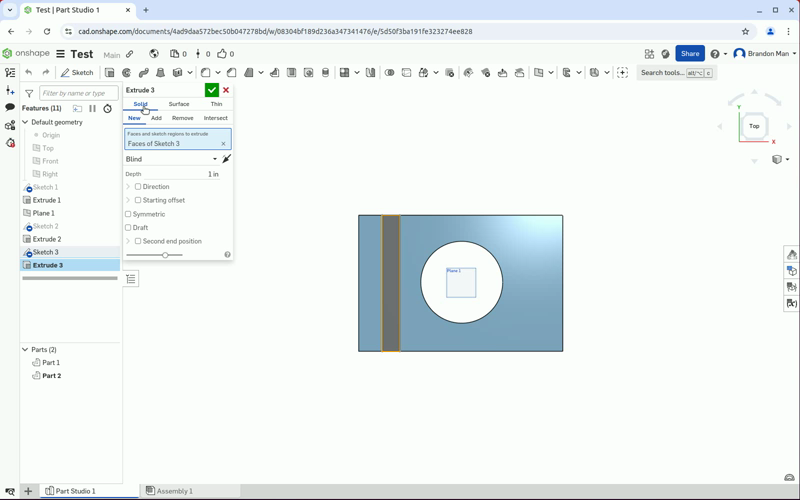
click(143, 106)
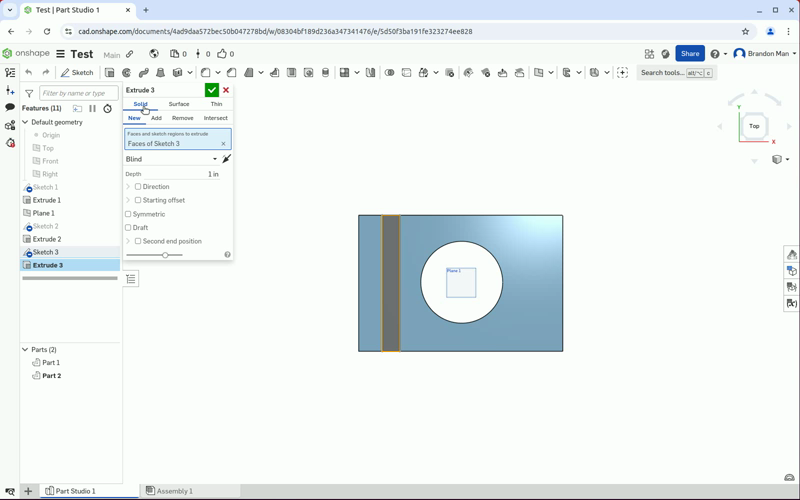
mouse_move(186, 120)
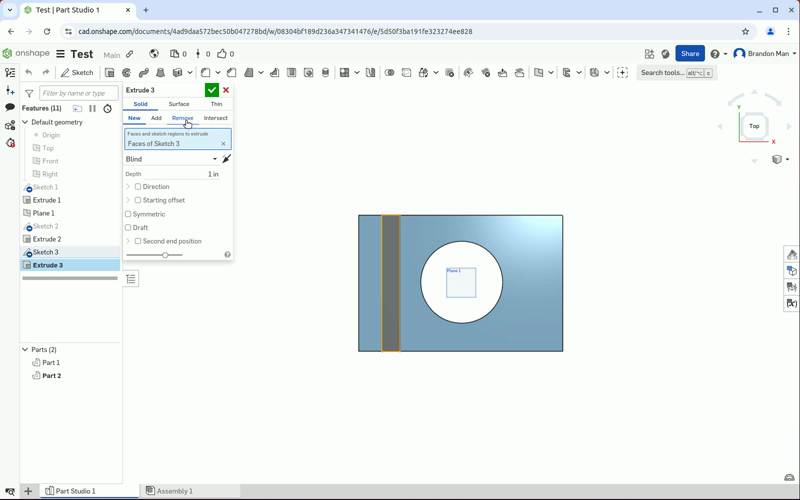
click(186, 120)
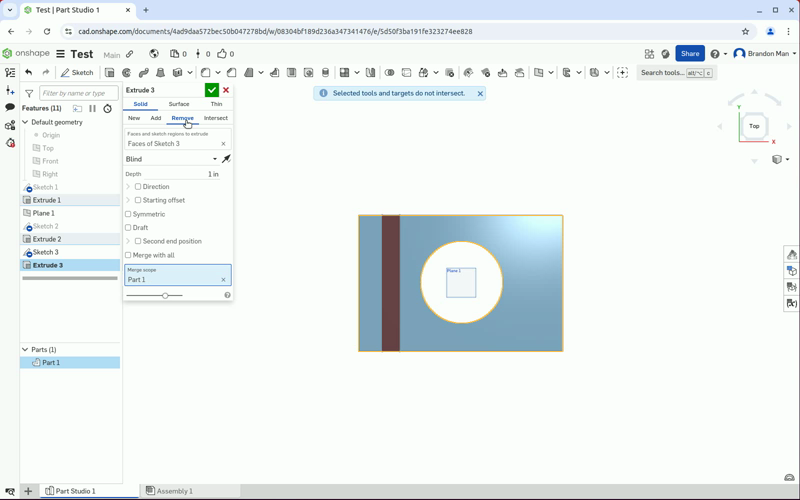
key(tab, 4)
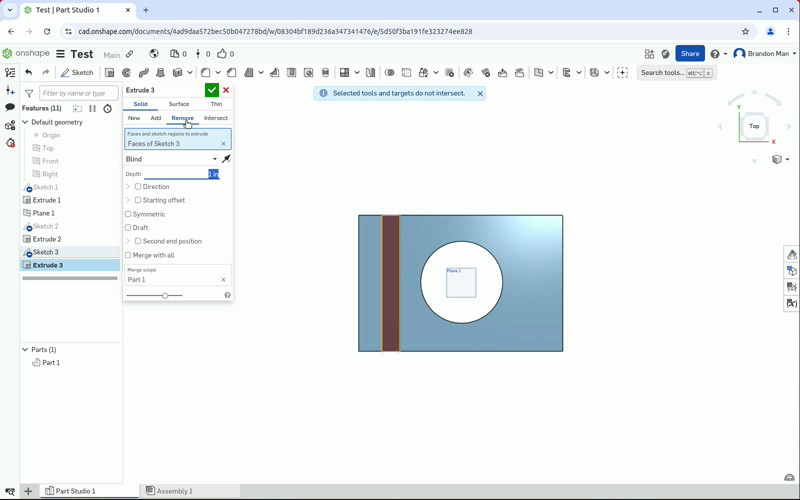
text(1.444)
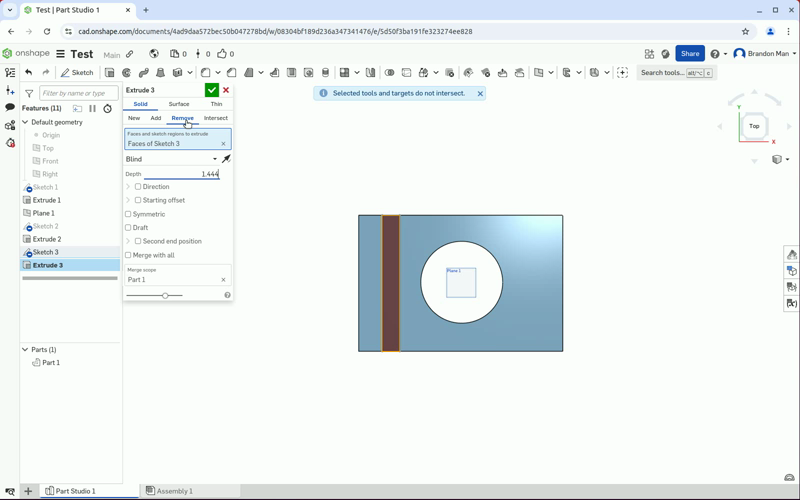
key(tab, 6)
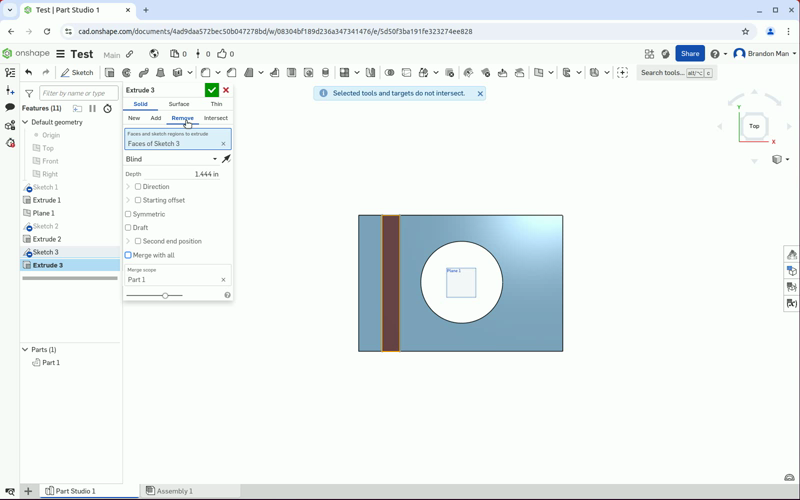
key(space)
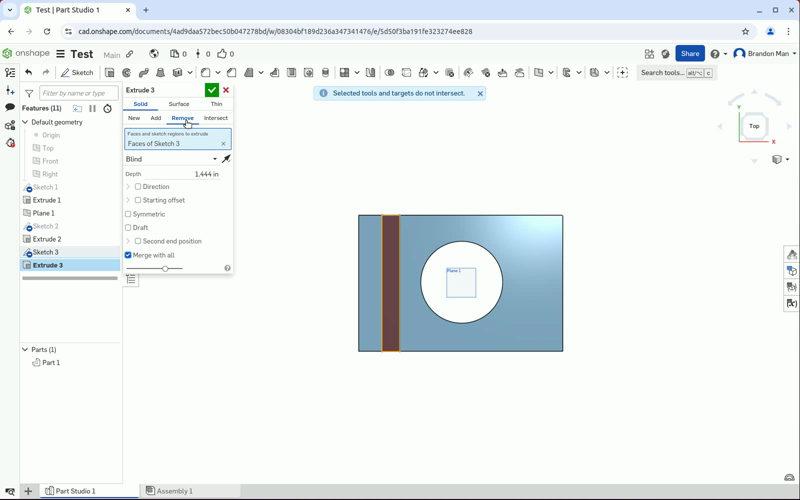
key(enter)
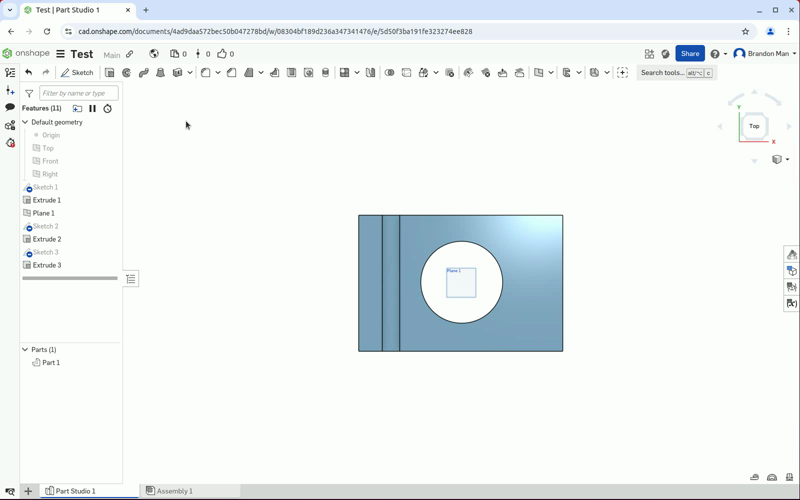
key(shift+h)
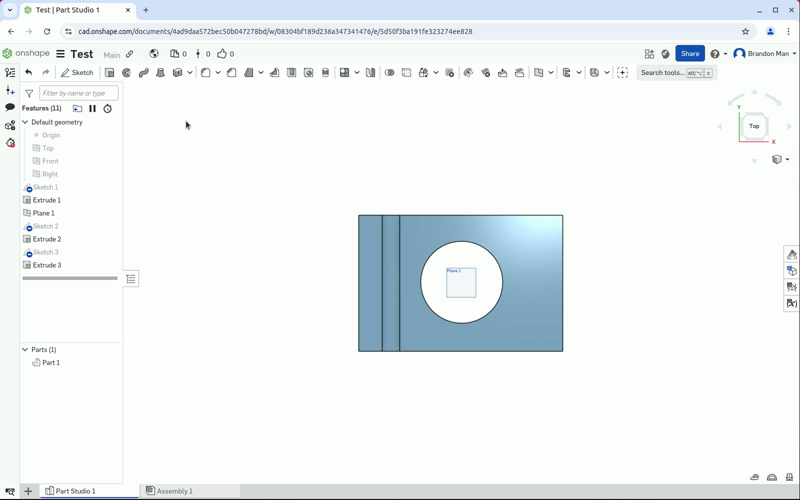
key(shift+h)
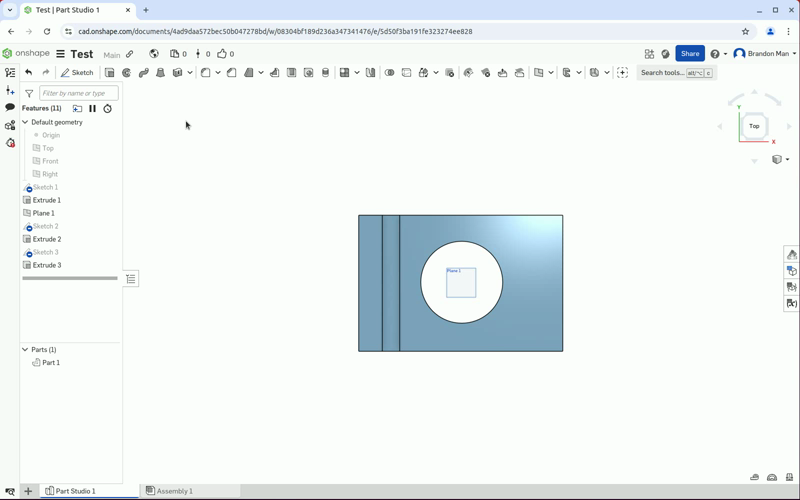
mouse_move(73, 189)
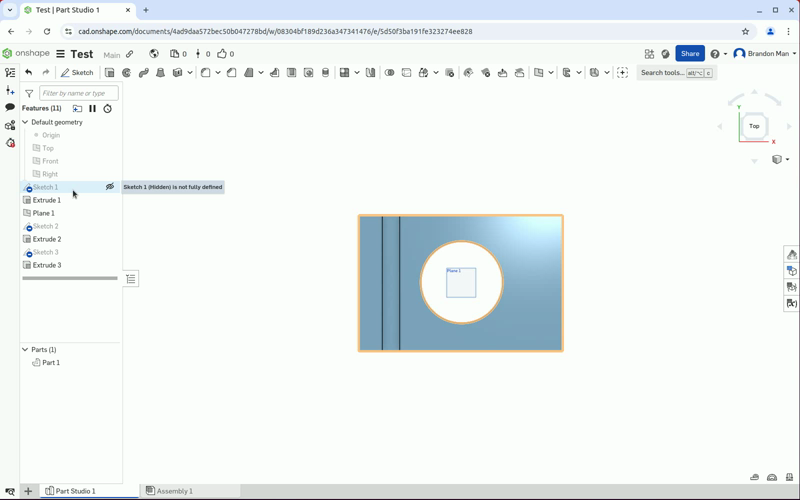
click(73, 189)
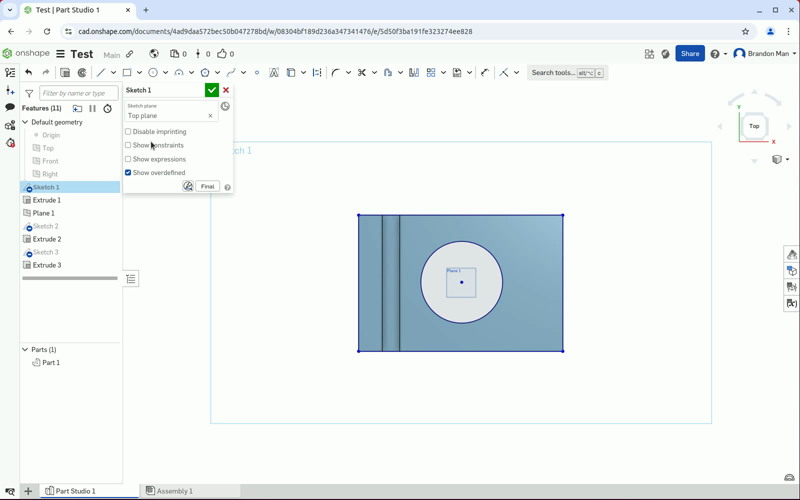
mouse_move(229, 92)
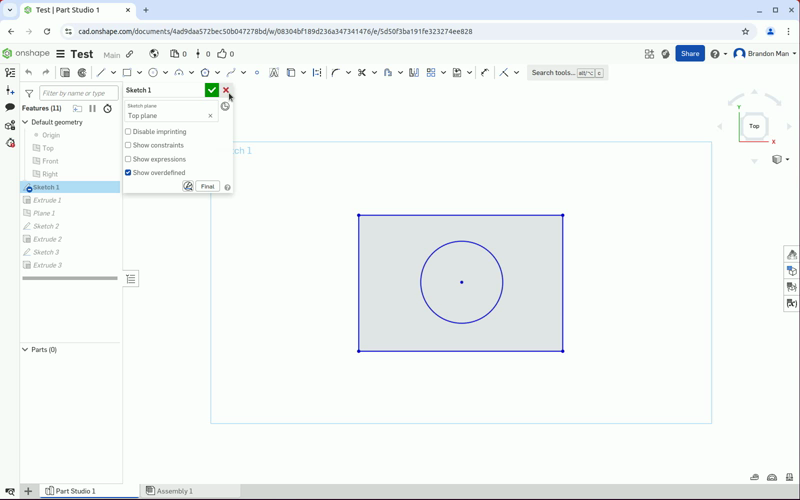
click(229, 92)
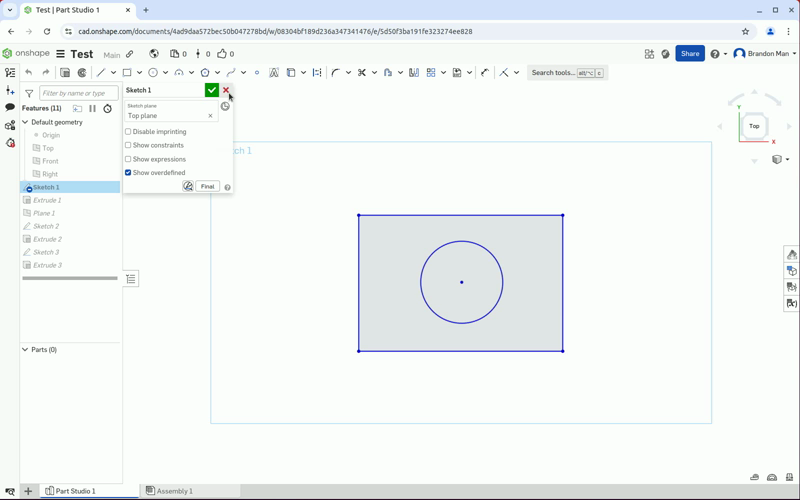
key(shift+s)
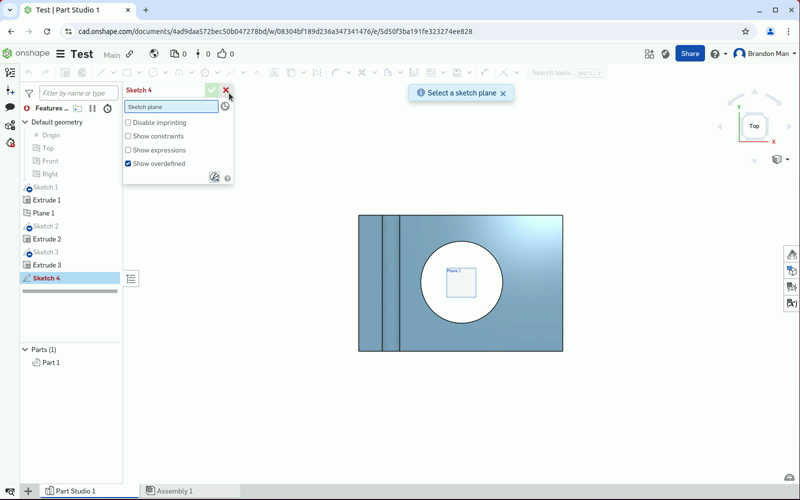
mouse_move(73, 215)
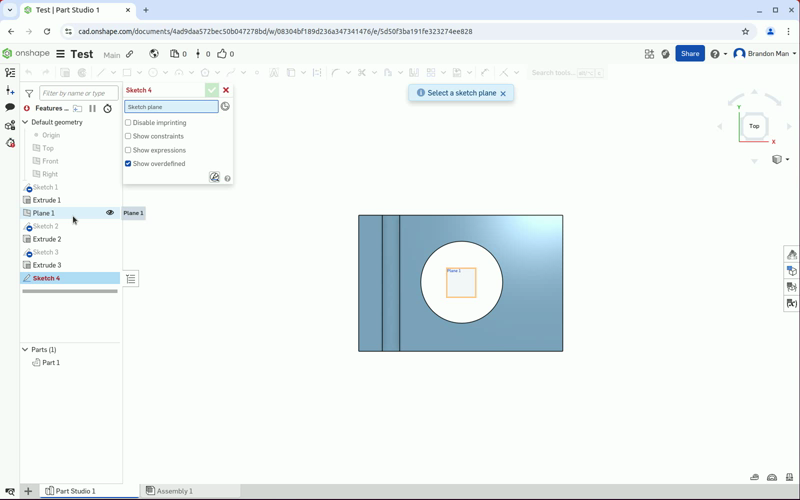
click(73, 215)
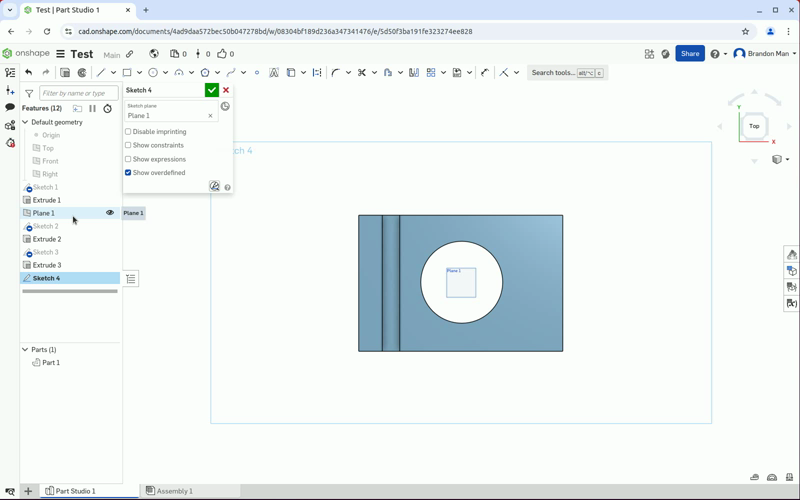
mouse_move(73, 352)
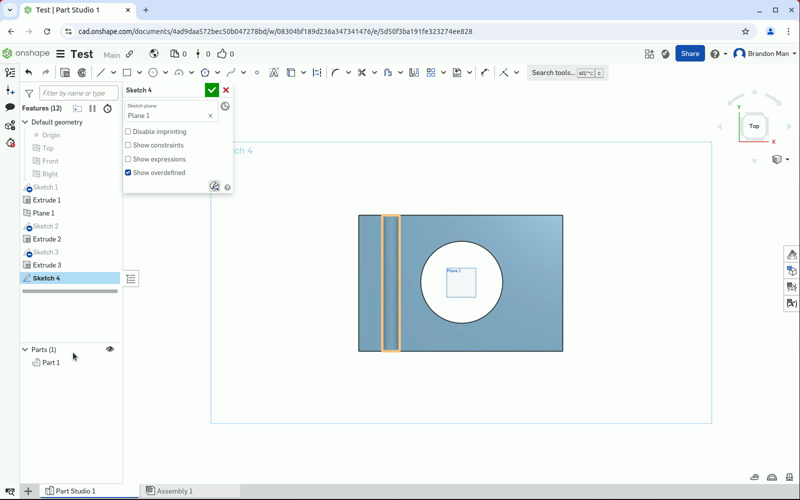
key(y)
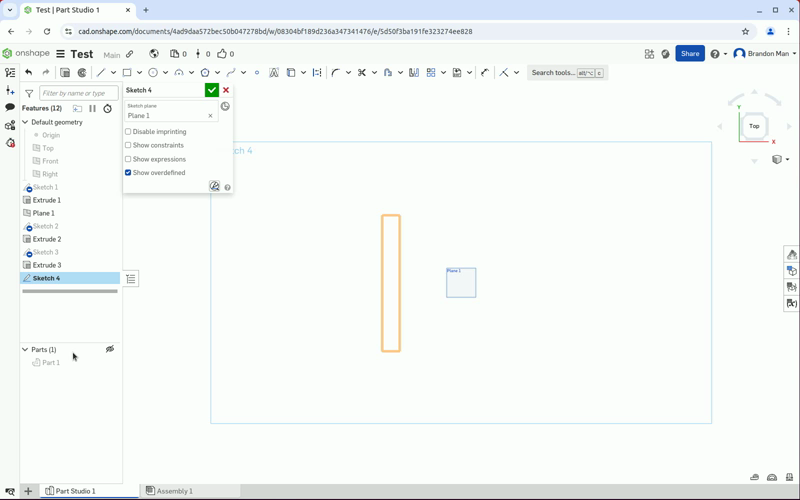
key(a)
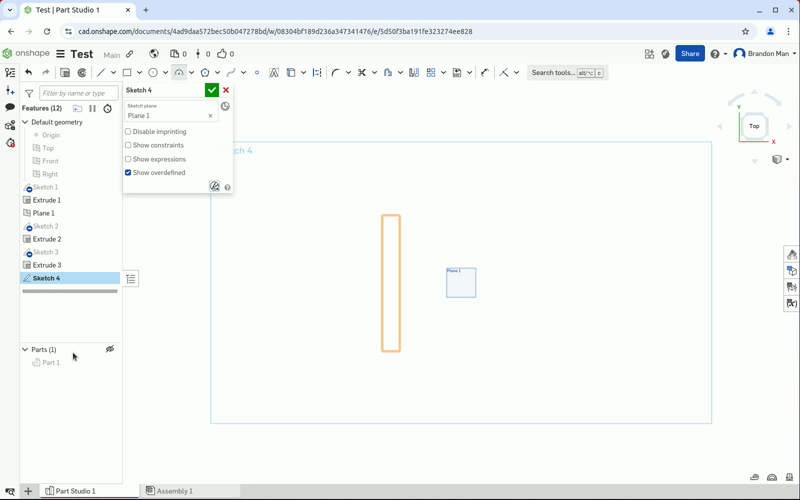
key_down(shift)
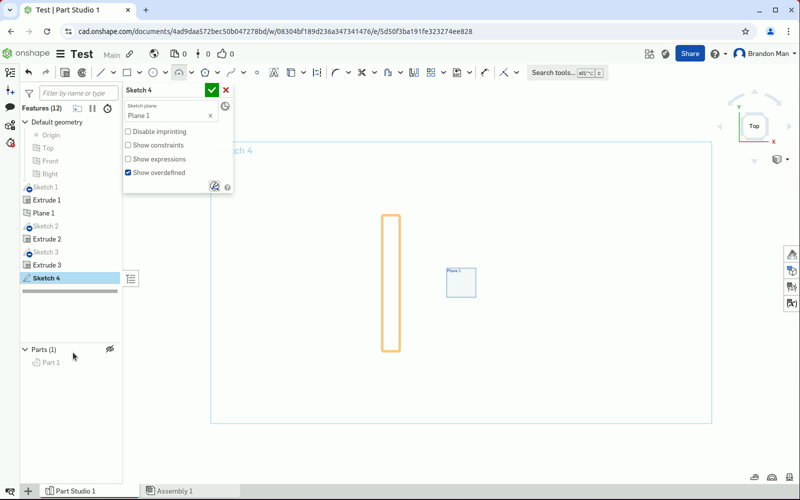
mouse_move(452, 243)
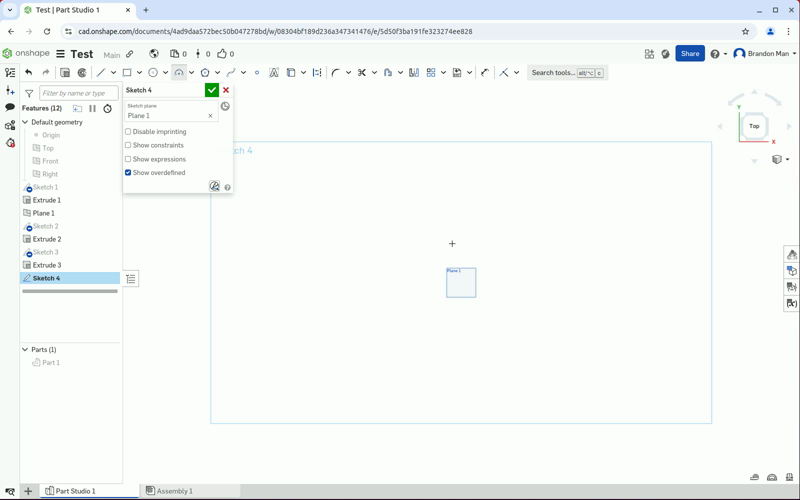
click(452, 243)
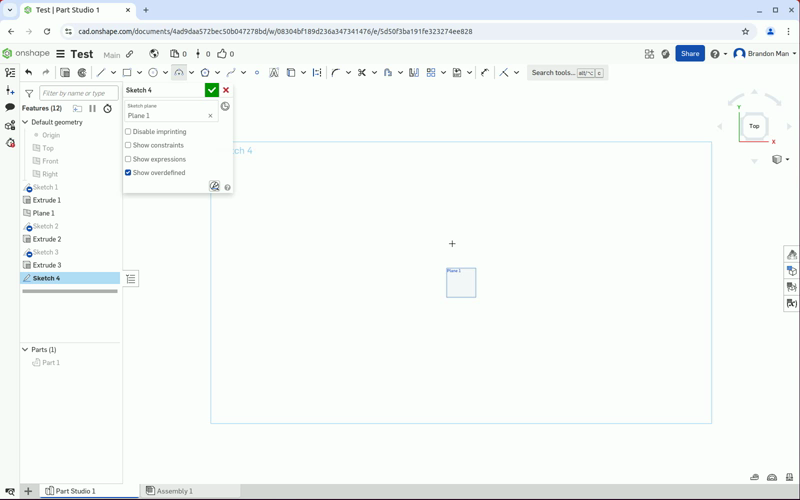
key_up(shift)
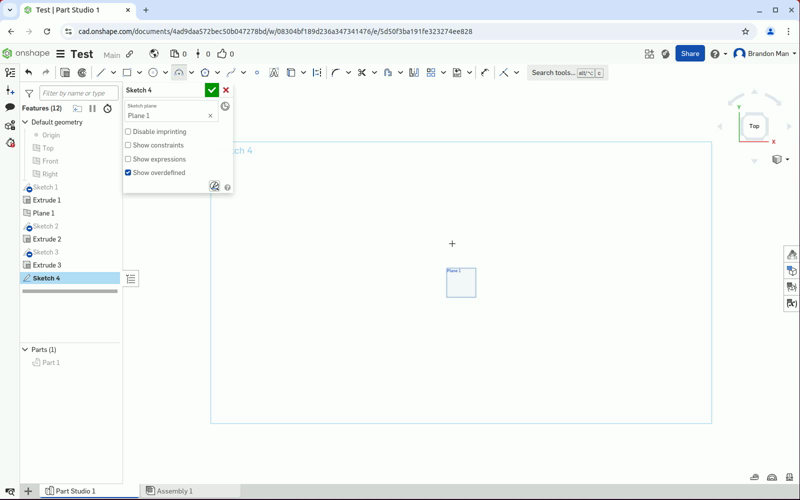
key_down(shift)
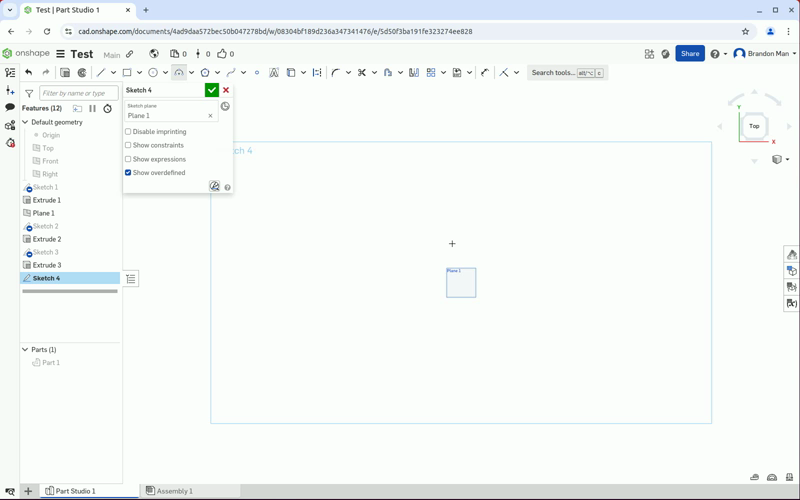
mouse_move(469, 243)
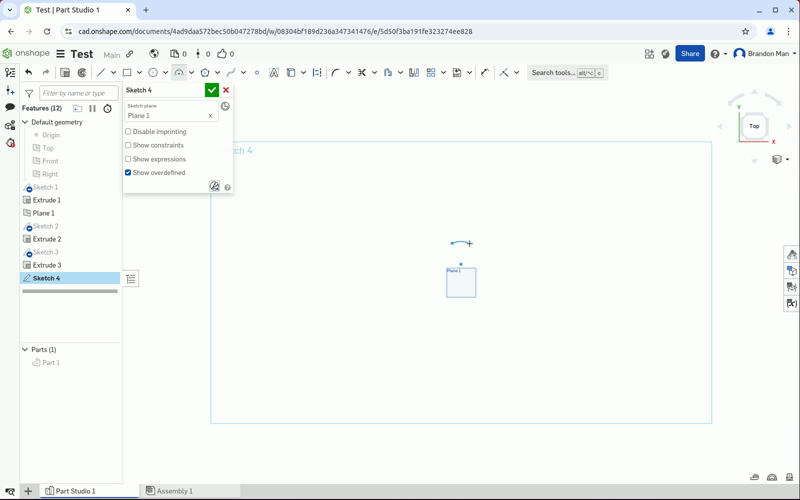
click(469, 243)
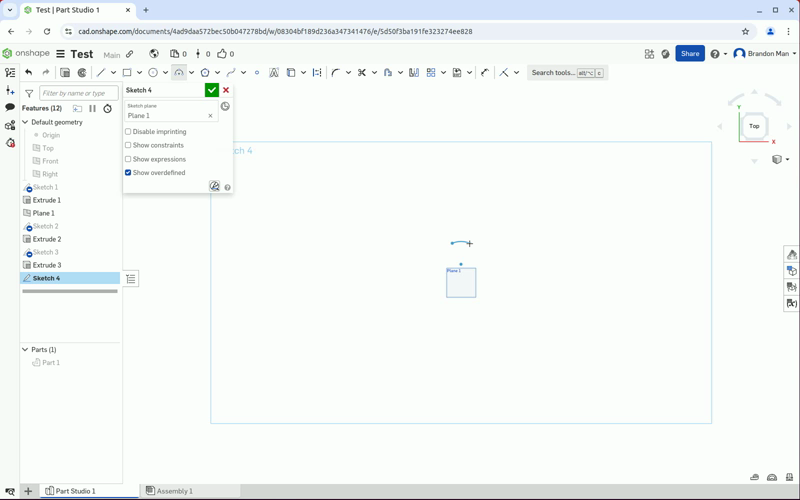
mouse_move(461, 242)
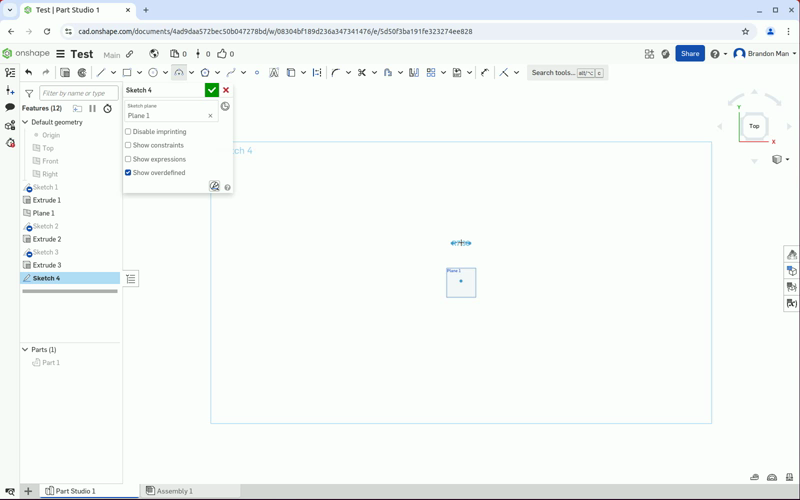
click(461, 242)
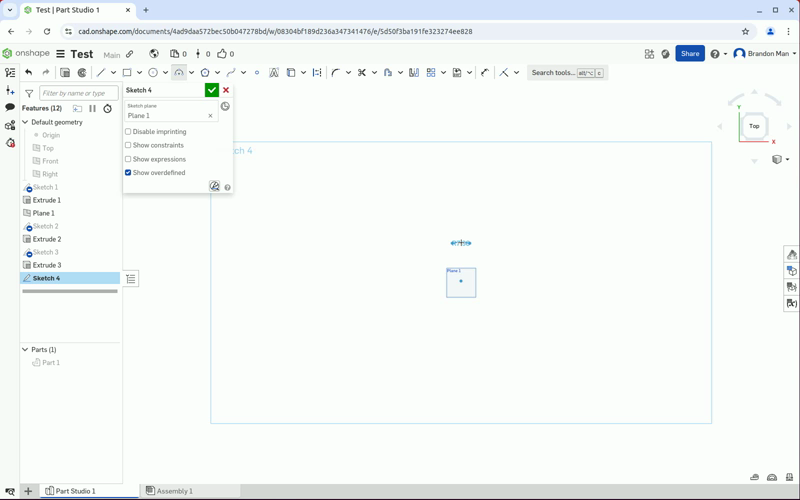
key_up(shift)
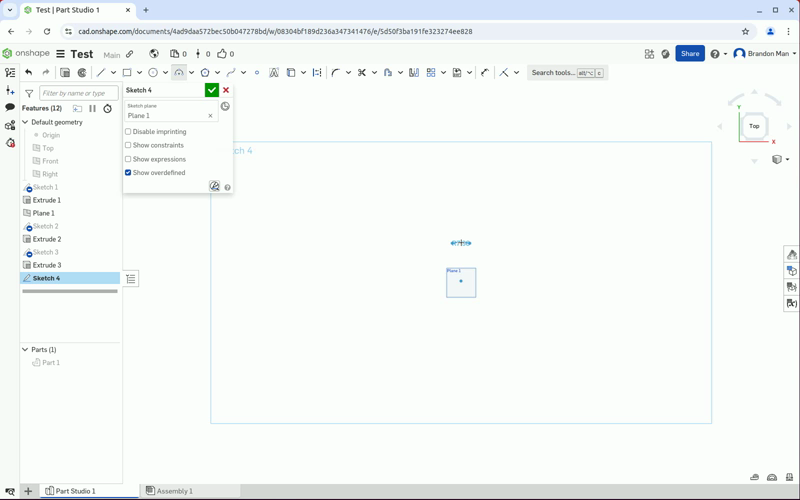
key(esc)
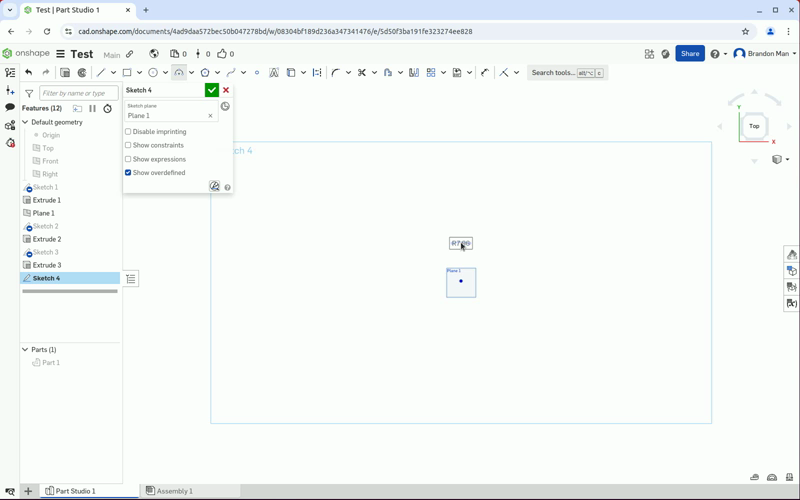
key(l)
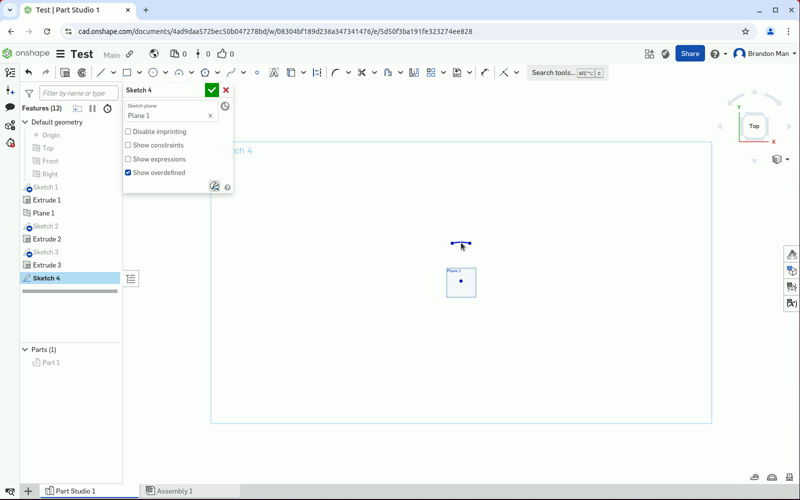
mouse_move(469, 243)
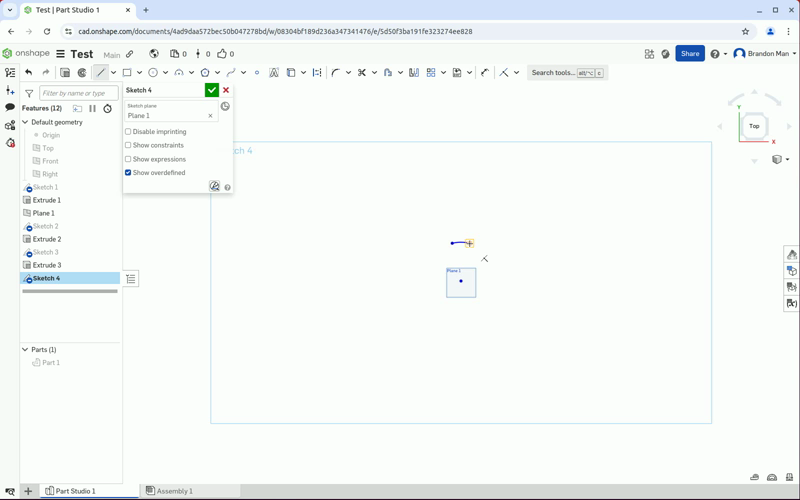
click(469, 243)
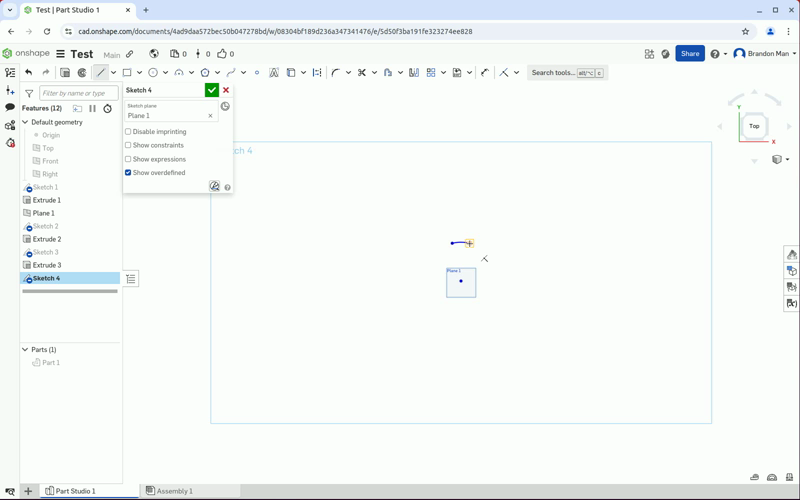
key_down(shift)
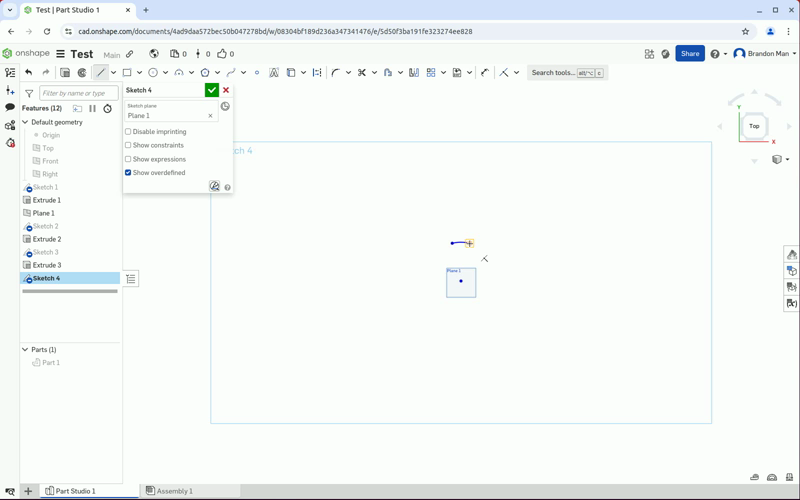
mouse_move(499, 243)
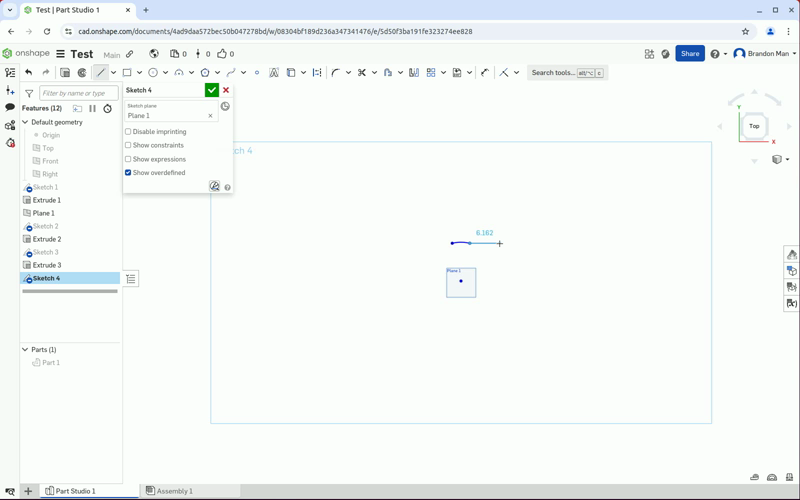
mouse_move(469, 213)
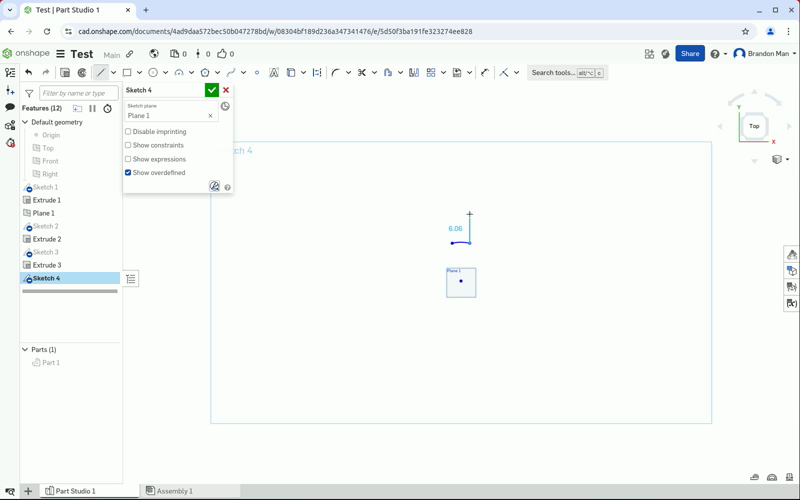
click(469, 213)
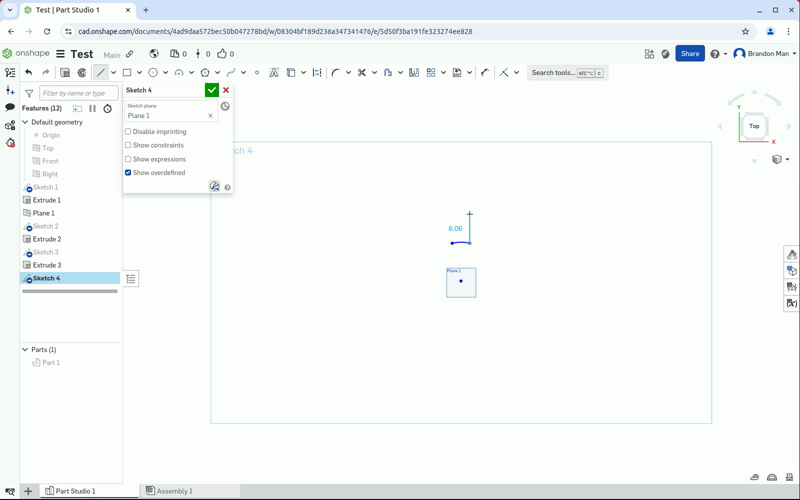
key_up(shift)
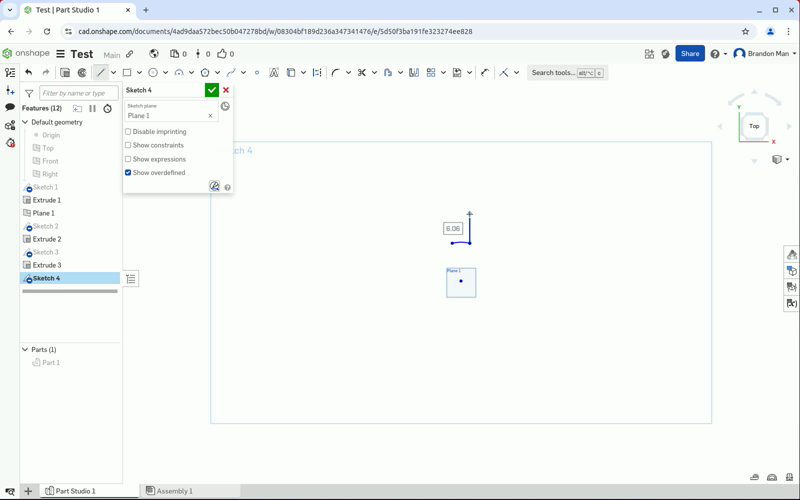
key_down(shift)
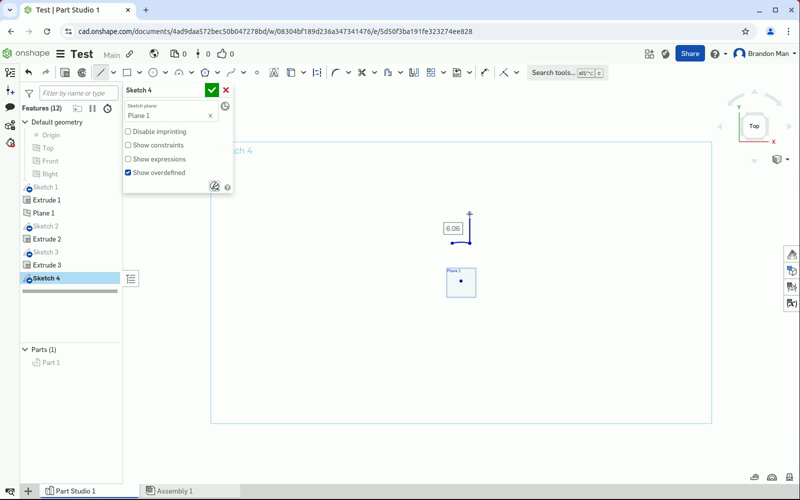
mouse_move(499, 213)
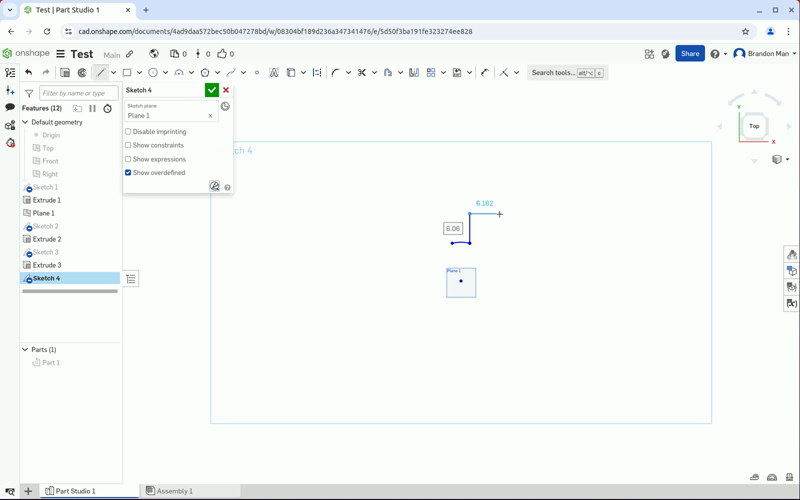
mouse_move(452, 213)
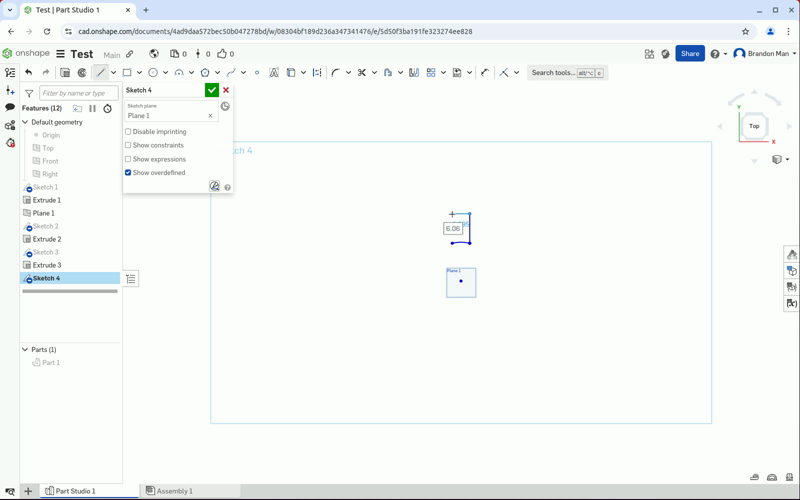
click(452, 213)
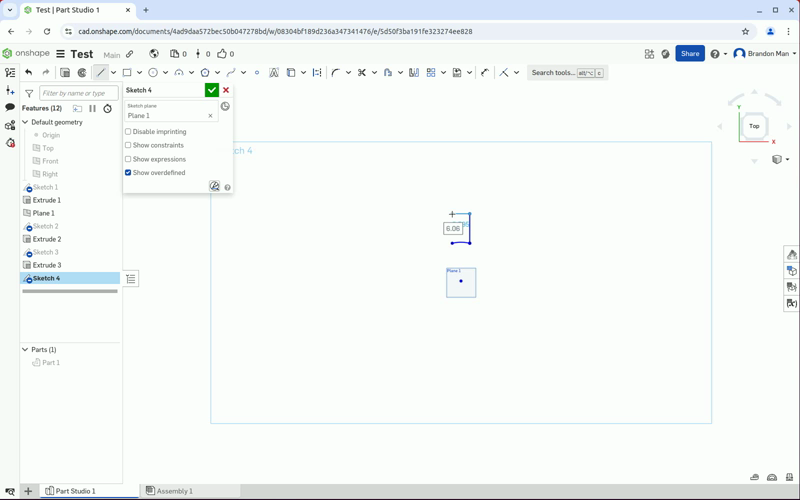
key_up(shift)
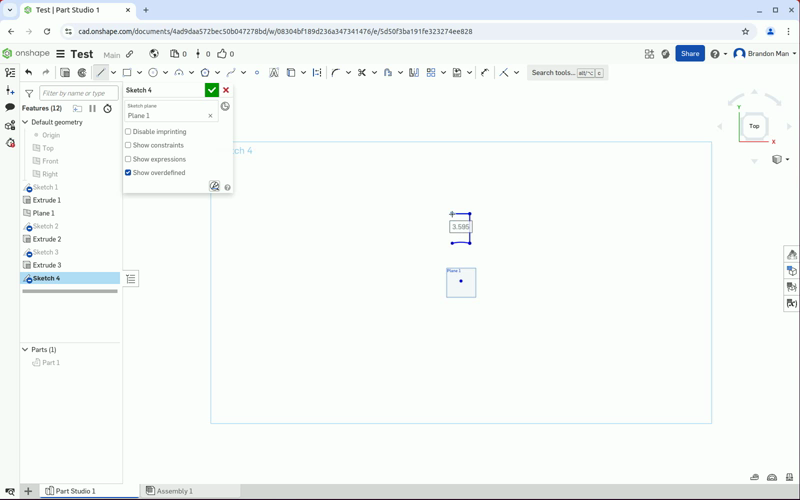
mouse_move(482, 213)
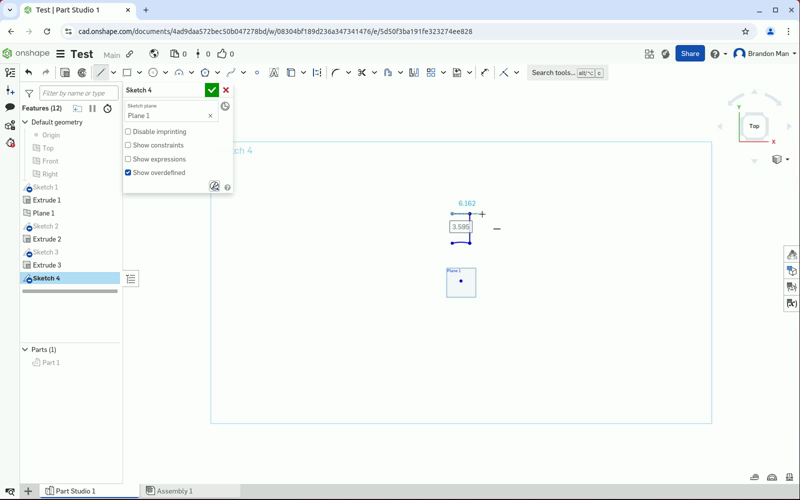
key_down(shift)
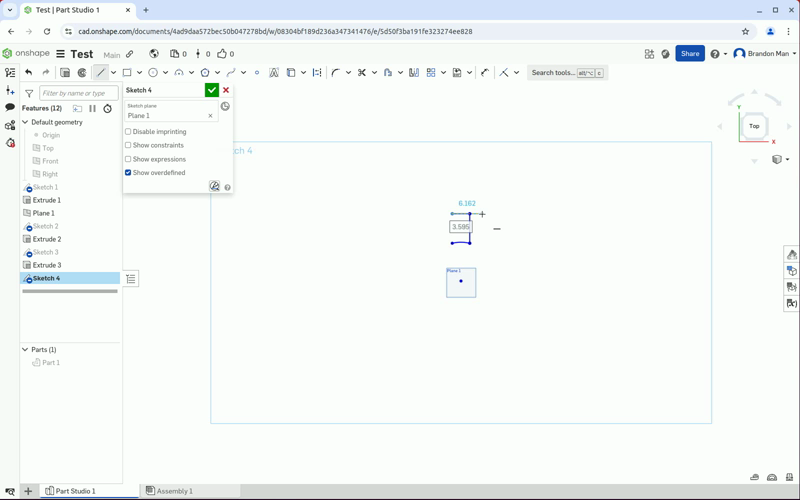
mouse_move(452, 243)
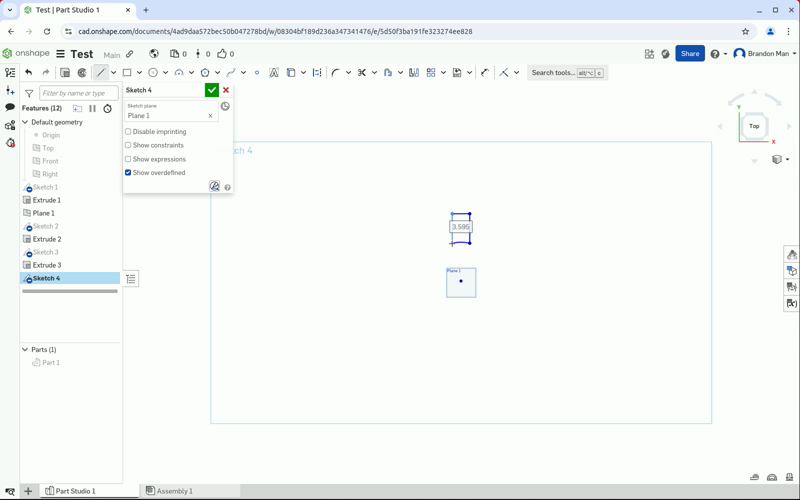
key_up(shift)
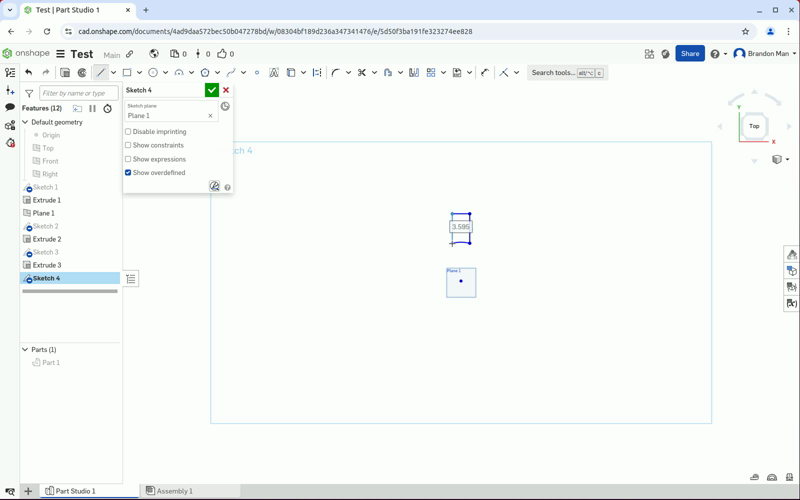
click(452, 243)
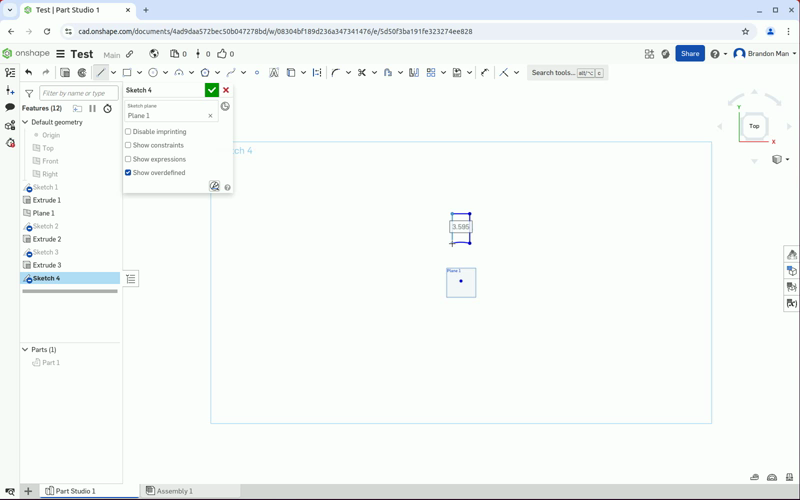
key(esc)
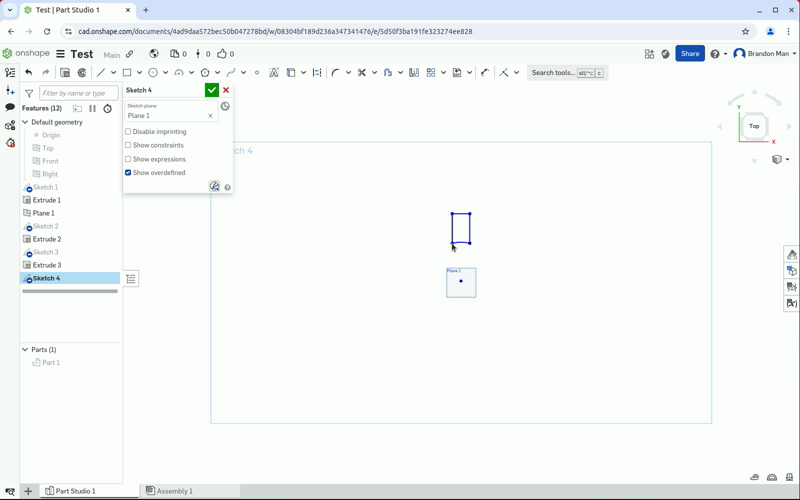
mouse_move(467, 215)
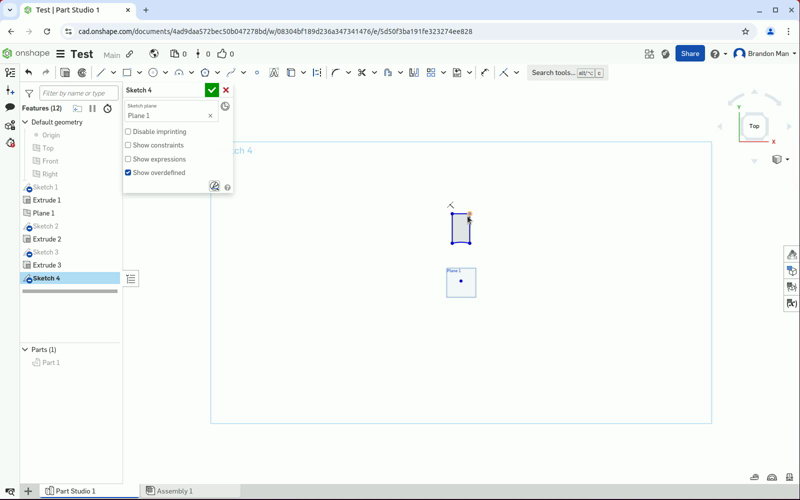
scroll(6)
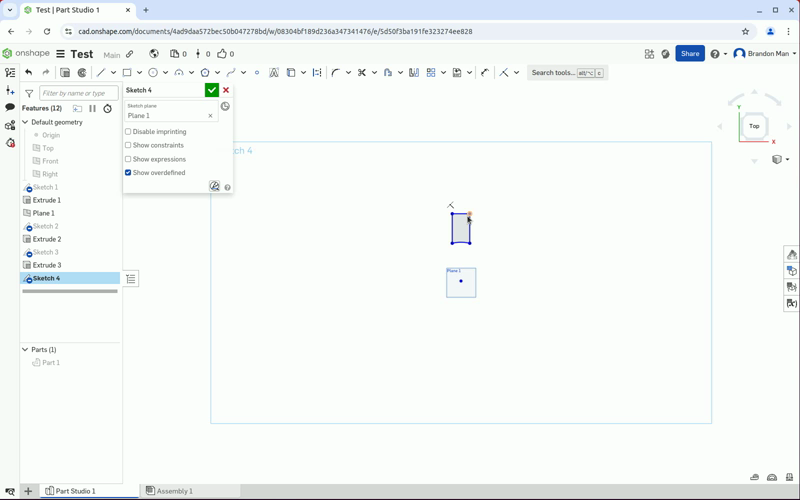
scroll(6)
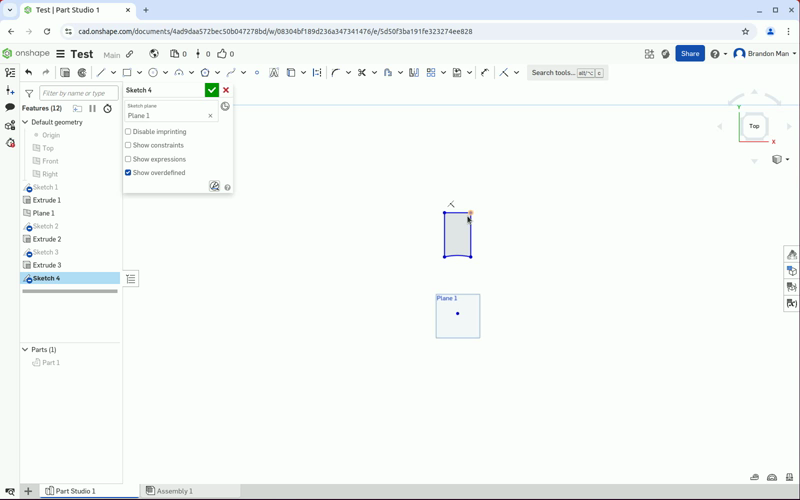
scroll(6)
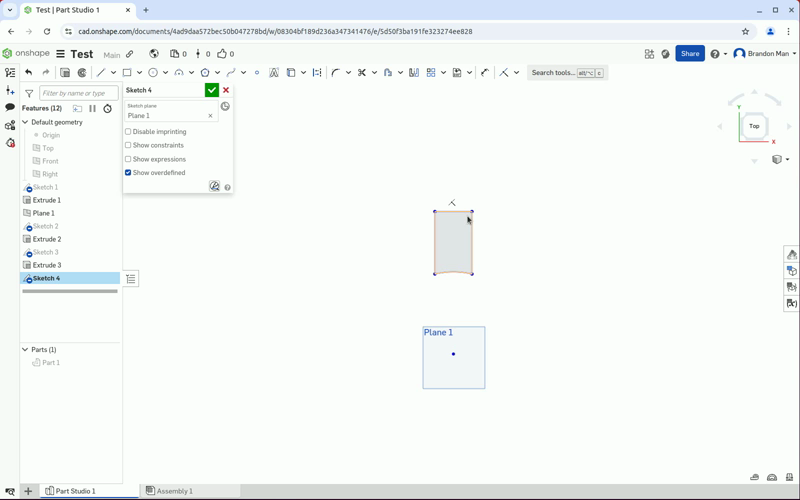
scroll(6)
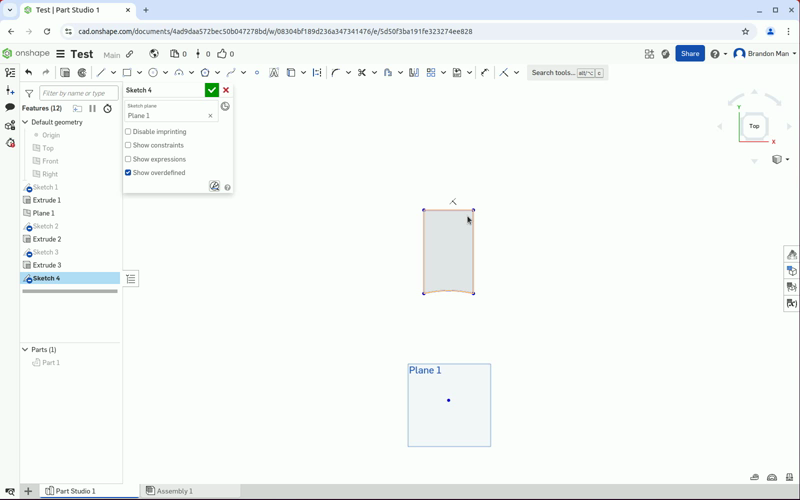
scroll(6)
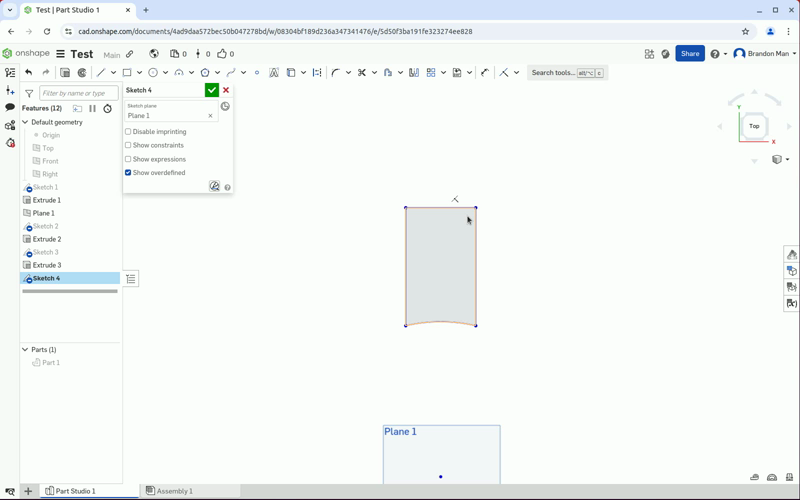
scroll(6)
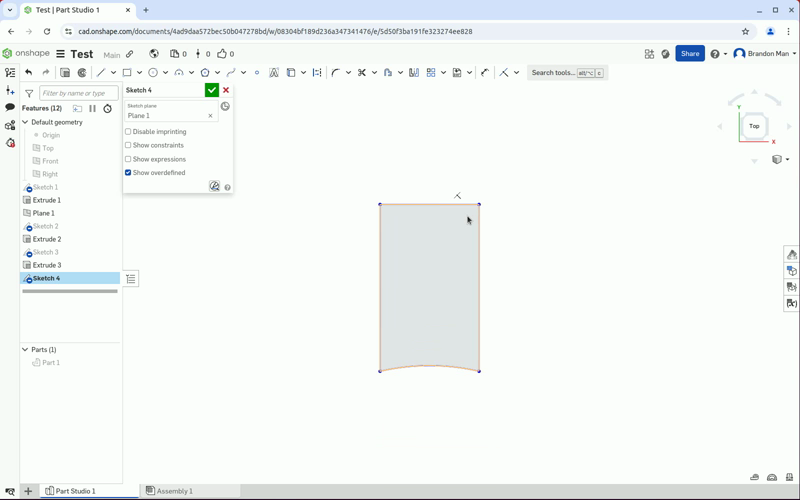
scroll(6)
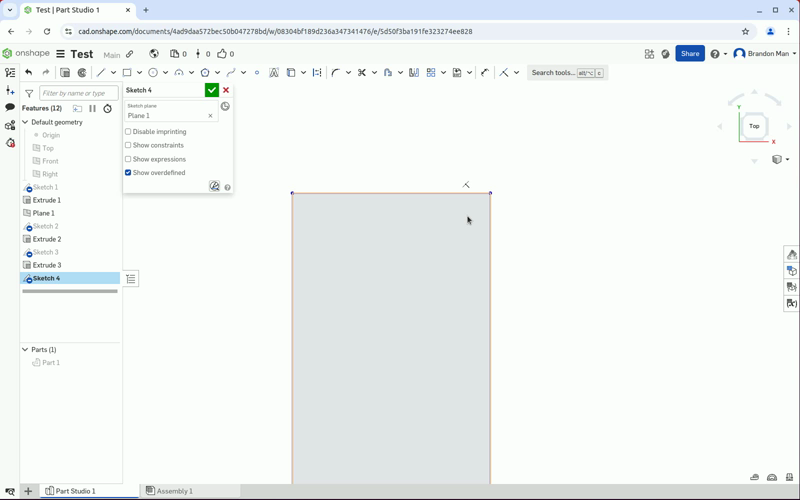
click(467, 215)
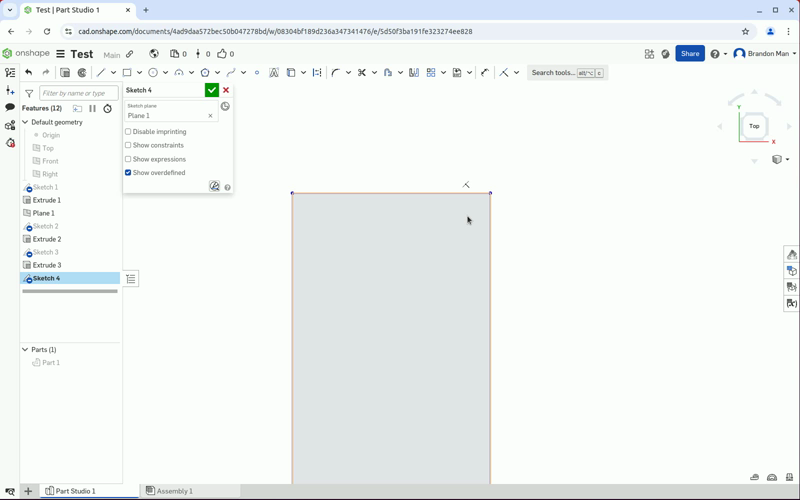
scroll(-6)
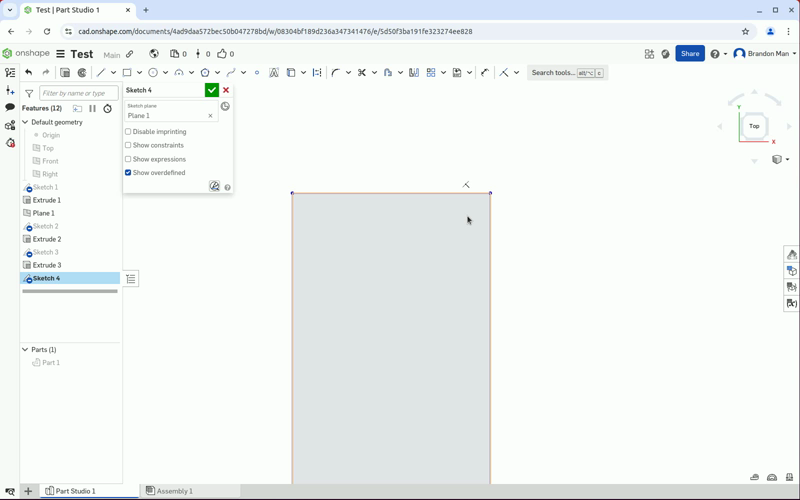
scroll(-6)
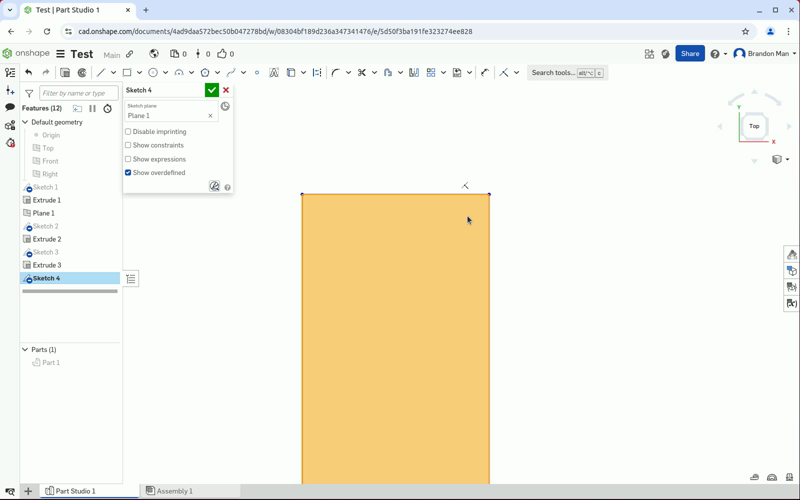
scroll(-6)
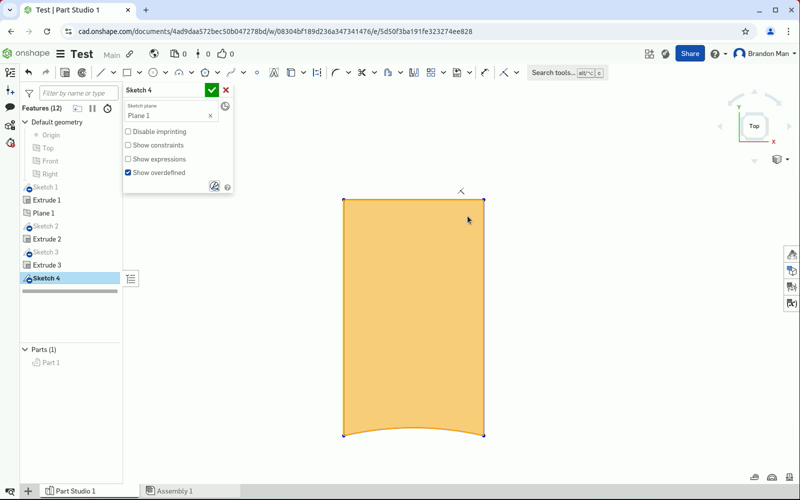
scroll(-6)
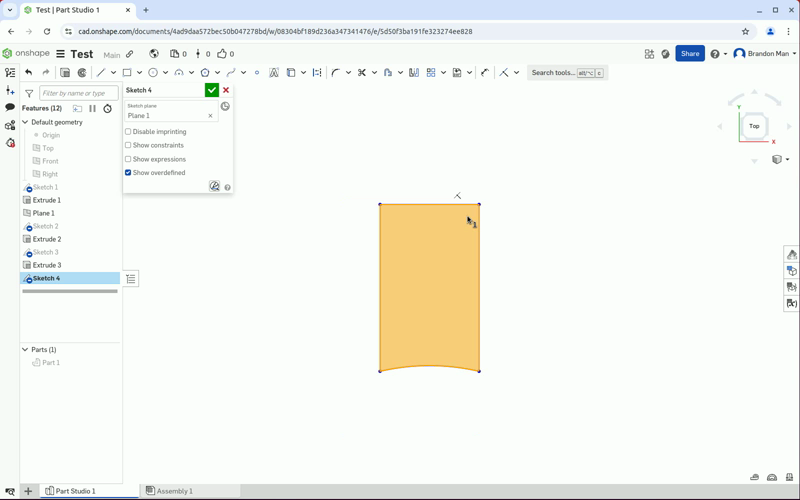
scroll(-6)
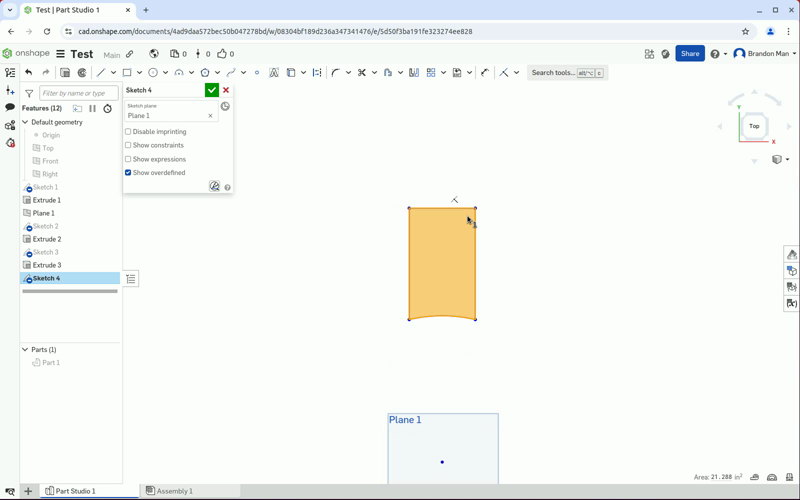
scroll(-6)
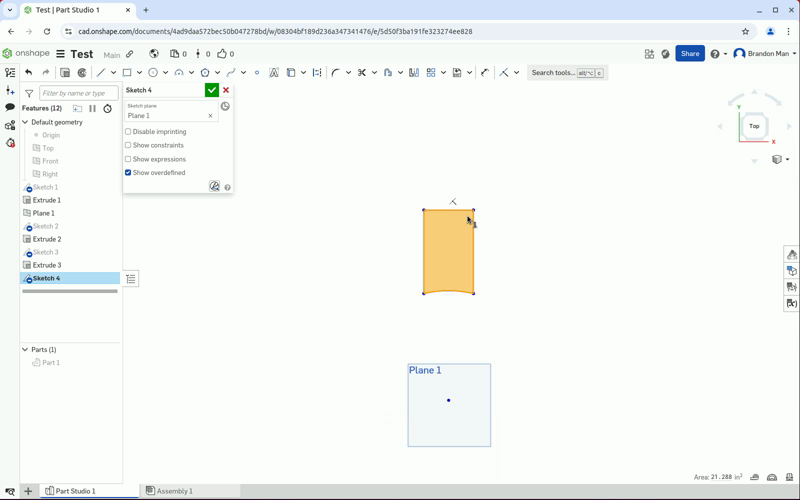
scroll(-6)
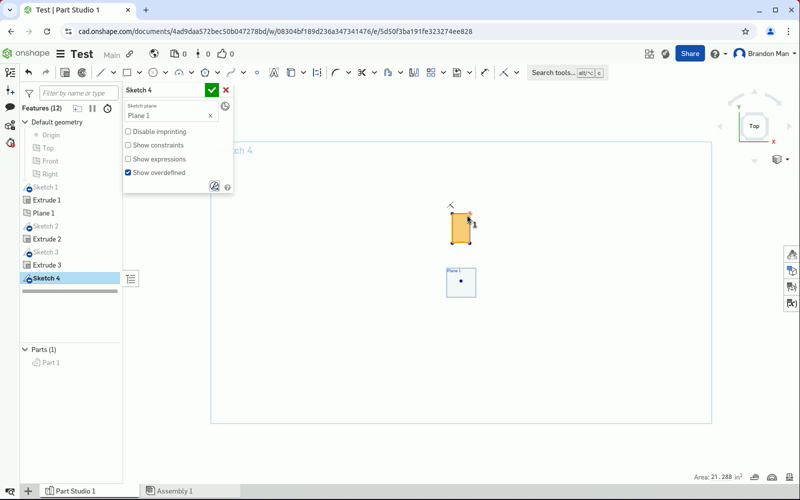
mouse_move(73, 352)
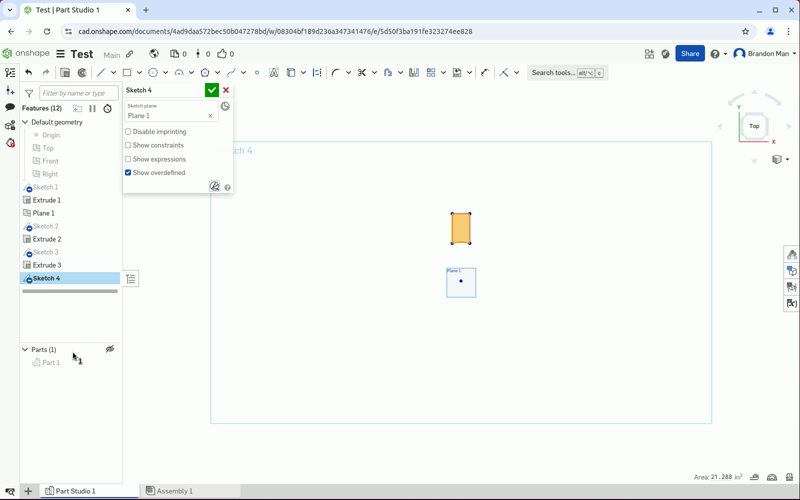
key(shift+y)
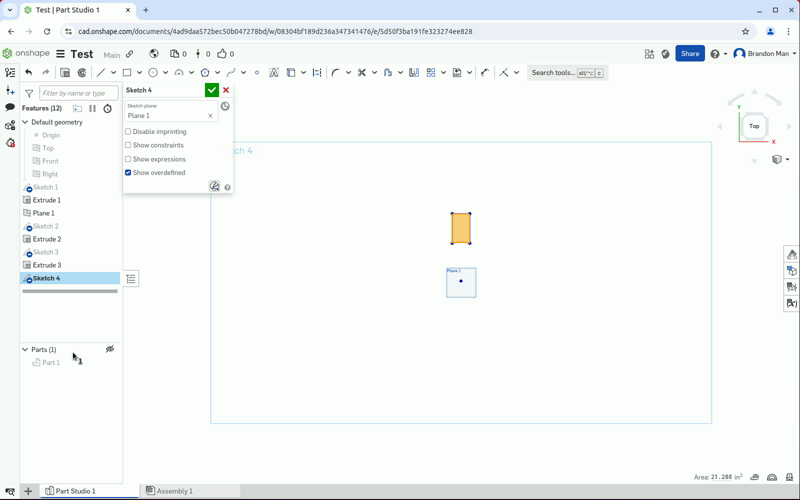
key(shift+e)
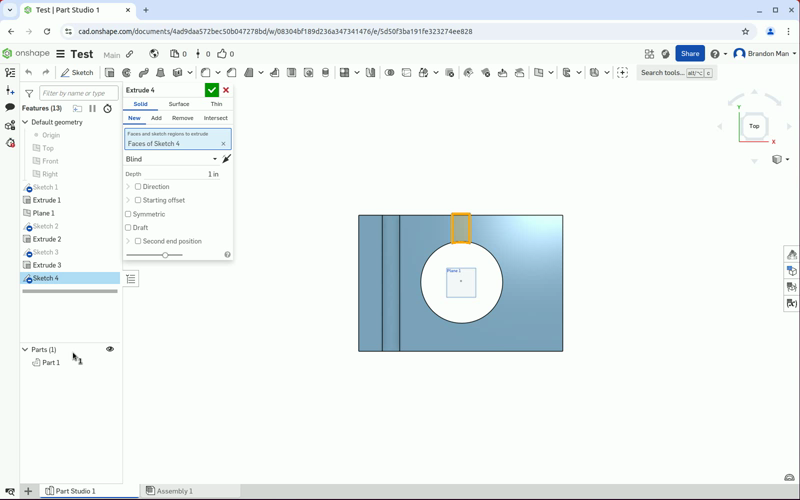
mouse_move(143, 106)
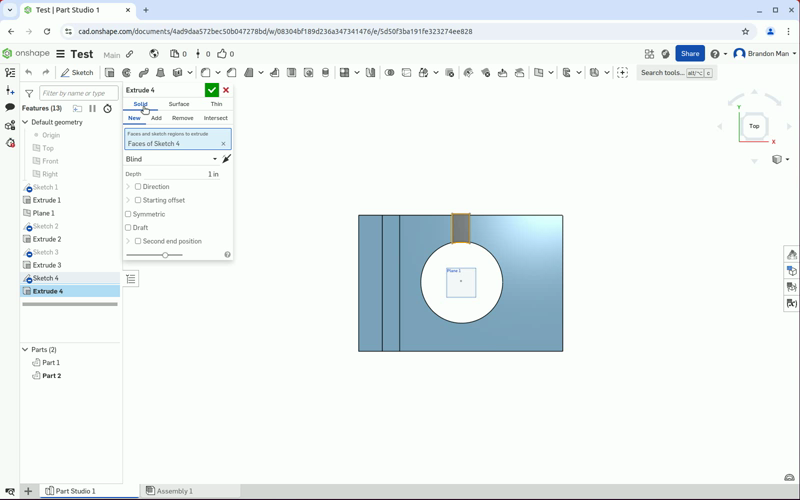
click(143, 106)
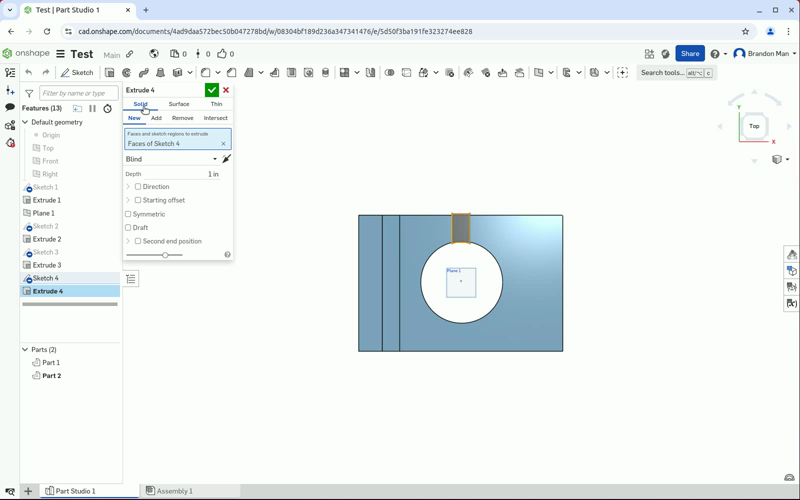
mouse_move(186, 120)
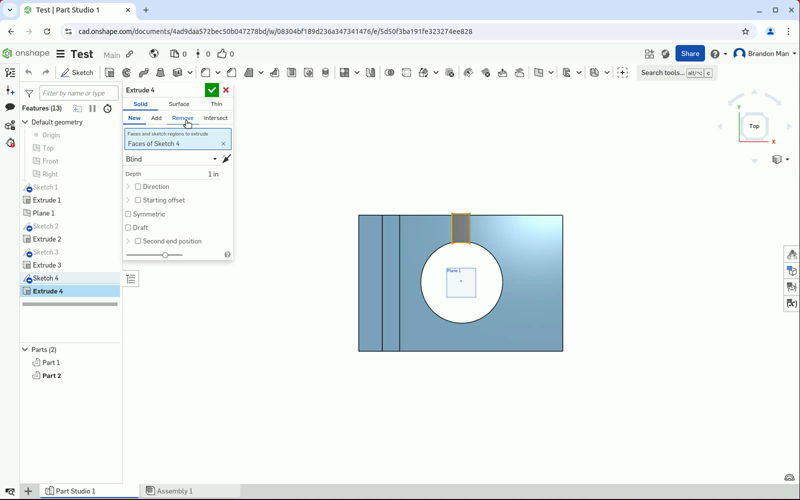
click(186, 120)
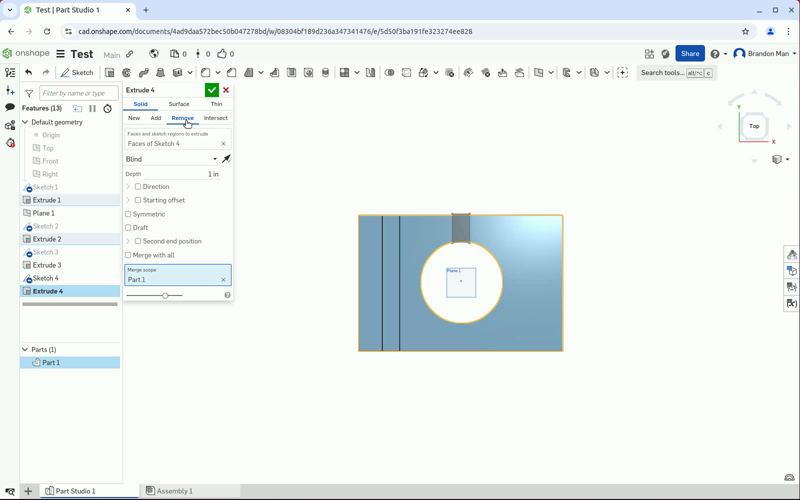
key(tab, 4)
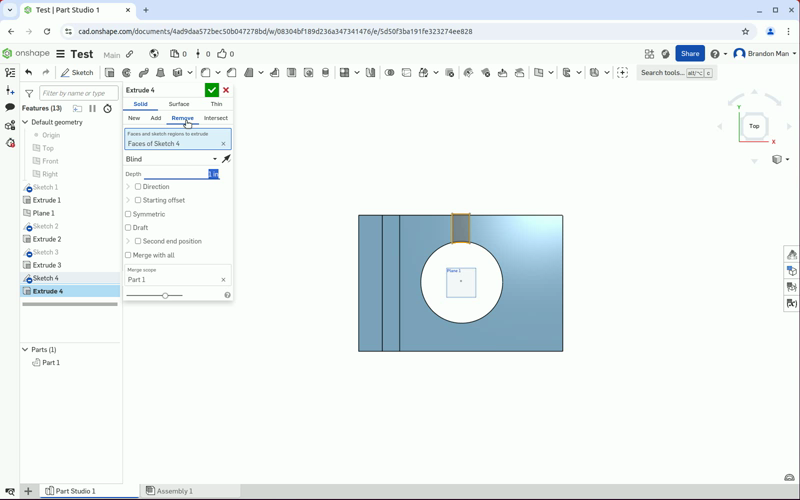
text(1.444)
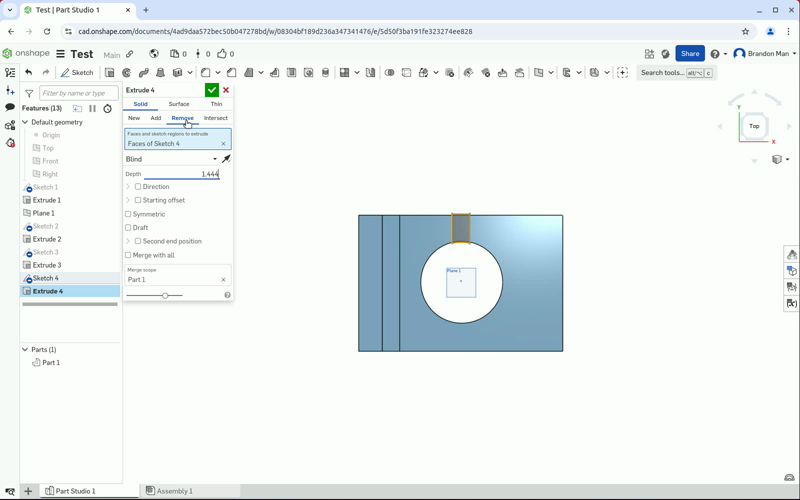
key(tab, 6)
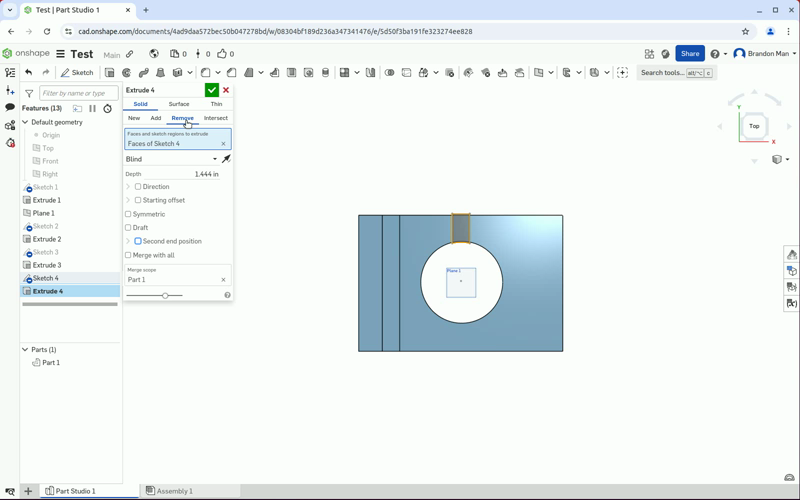
key(space)
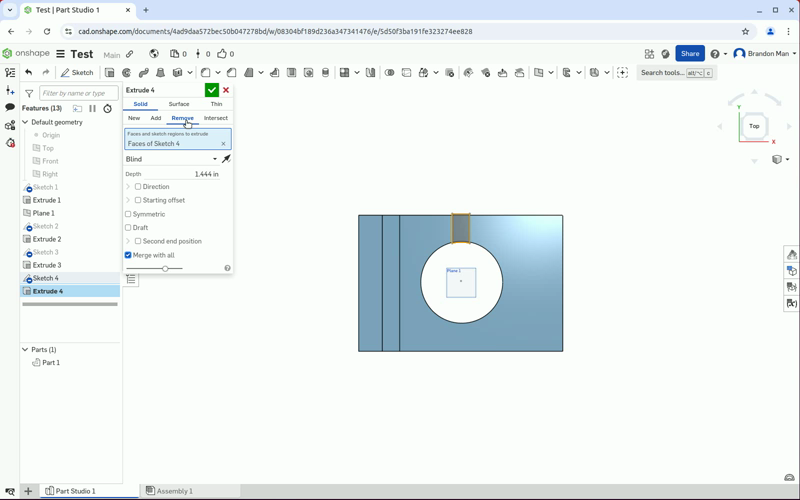
key(enter)
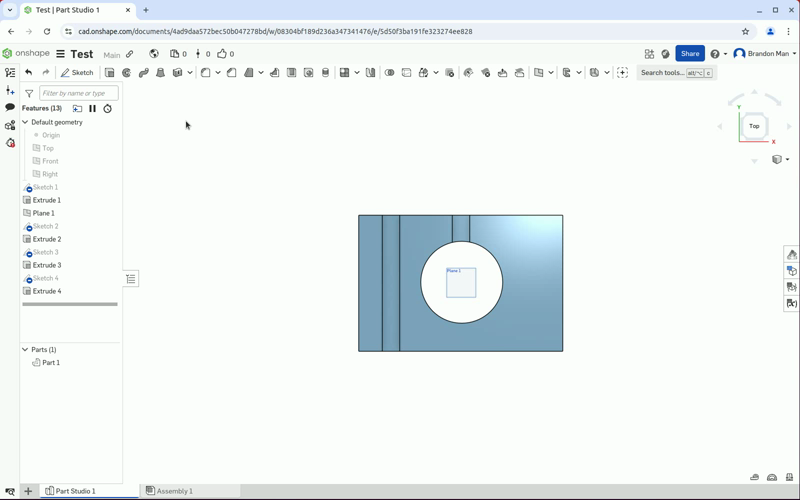
key(shift+h)
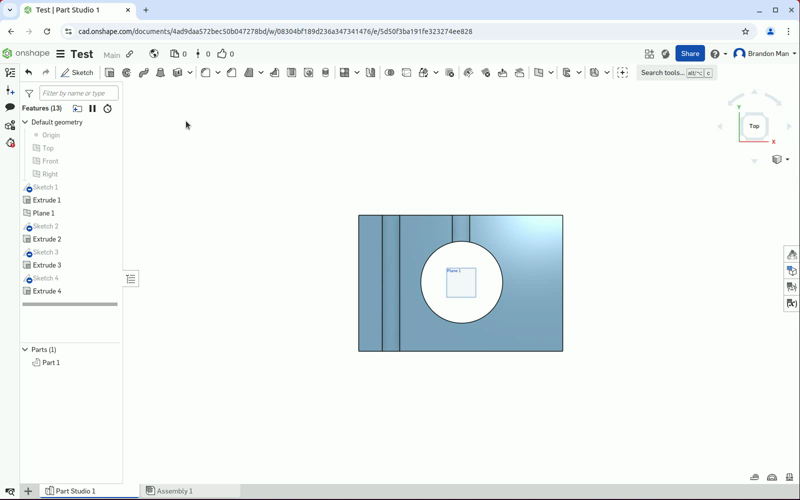
key(shift+h)
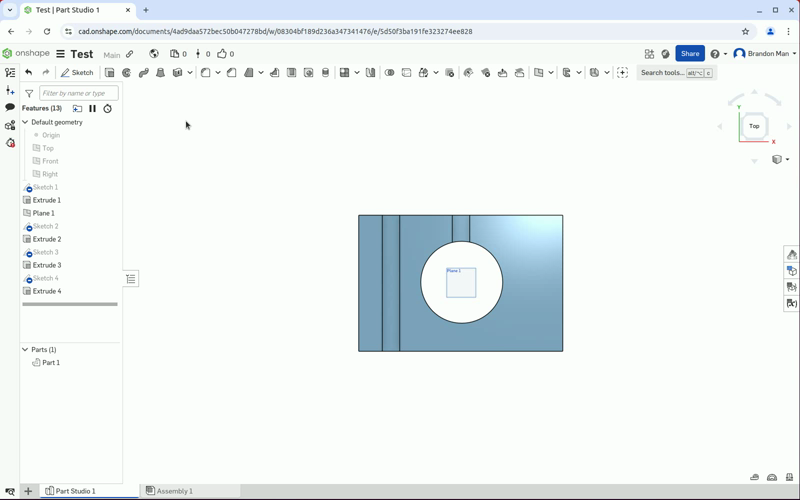
mouse_move(73, 189)
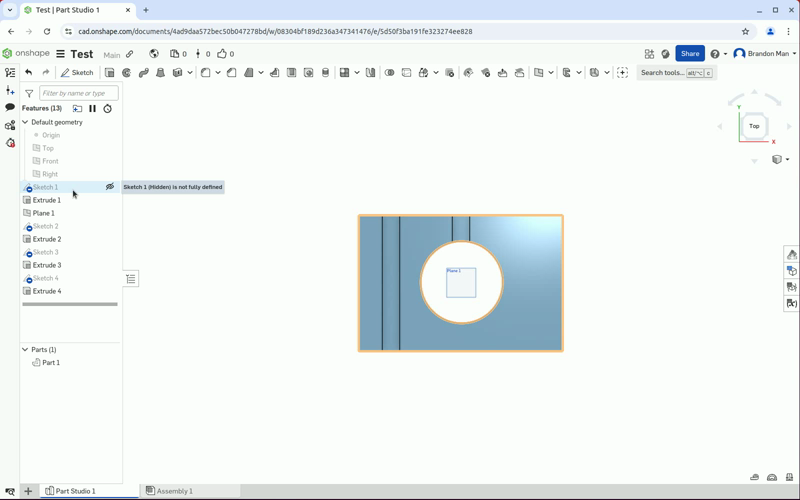
click(73, 189)
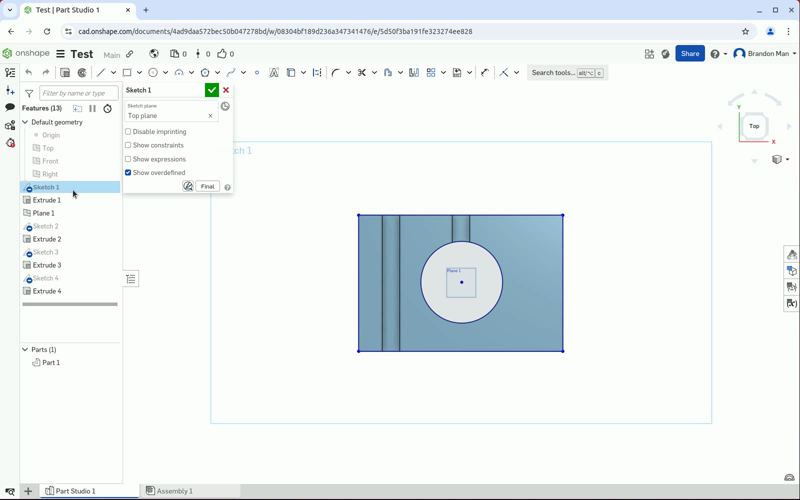
mouse_move(229, 92)
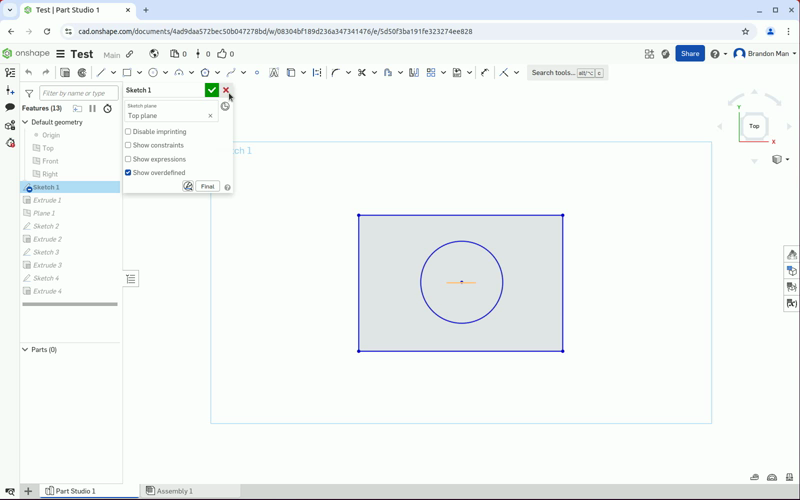
click(229, 92)
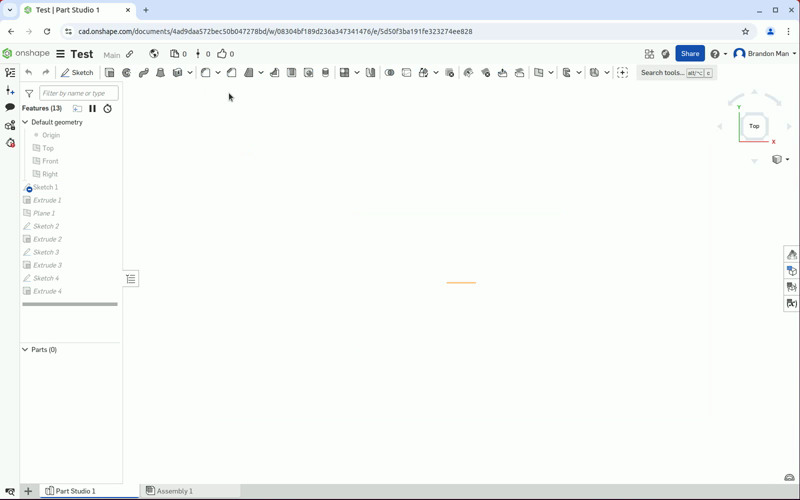
key(shift+s)
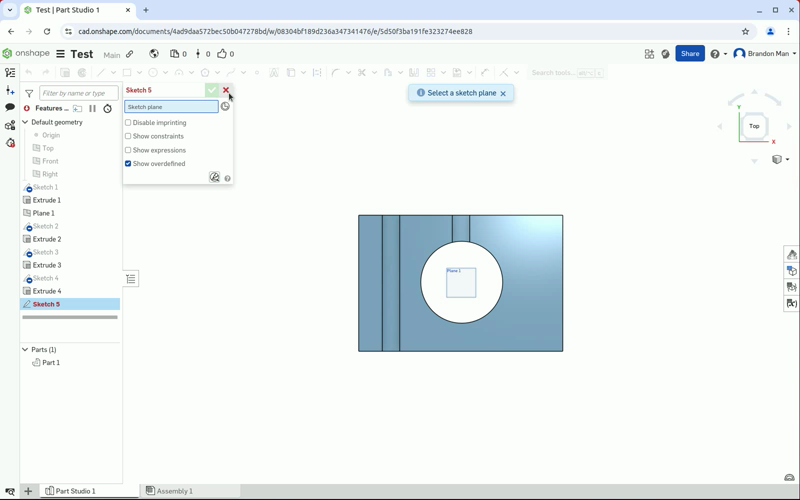
mouse_move(73, 215)
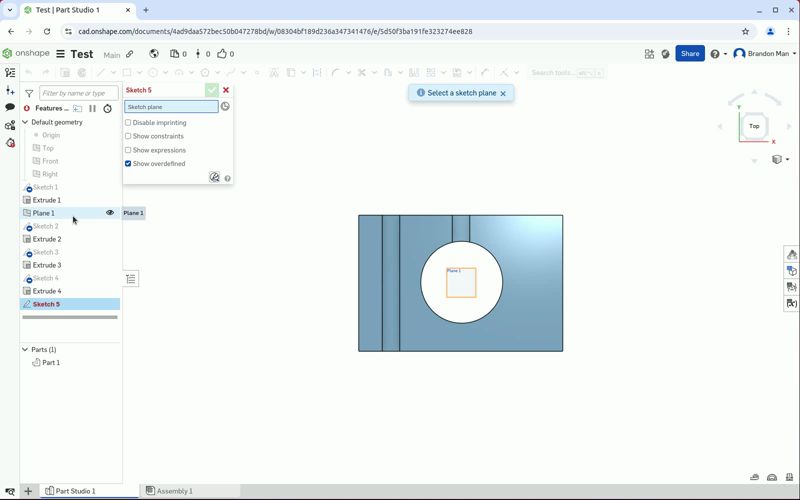
click(73, 215)
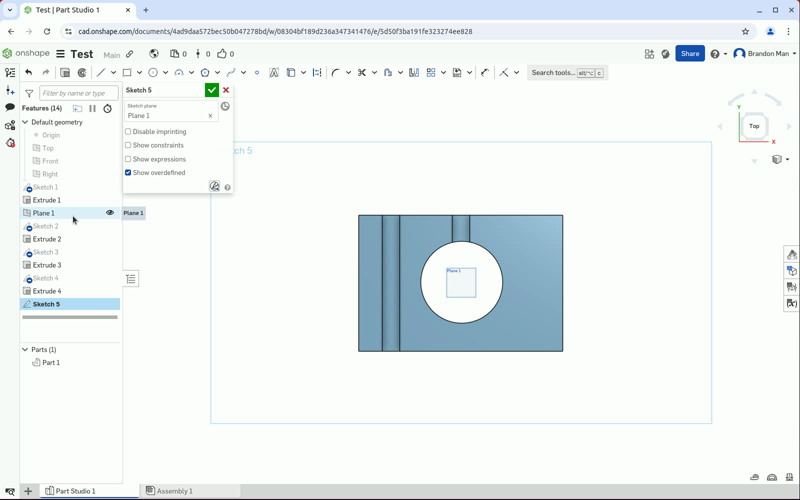
mouse_move(73, 352)
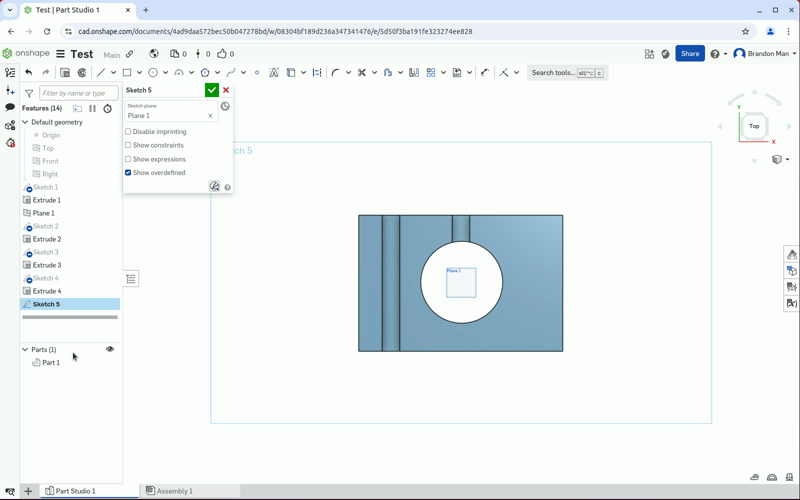
key(y)
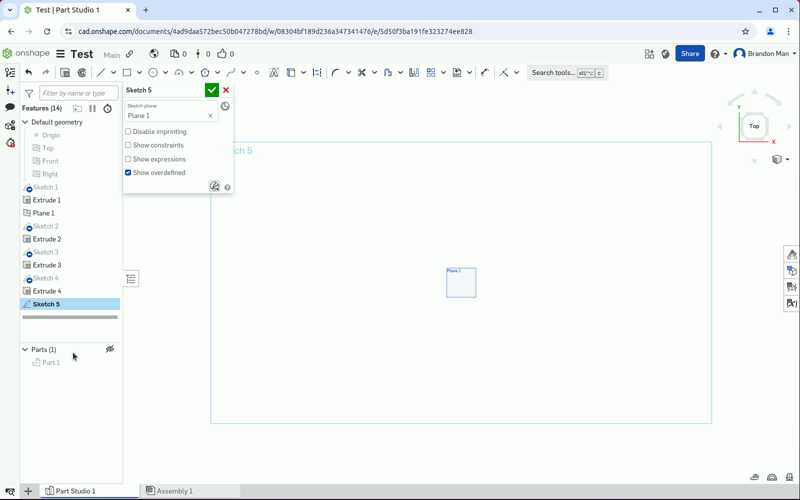
key(l)
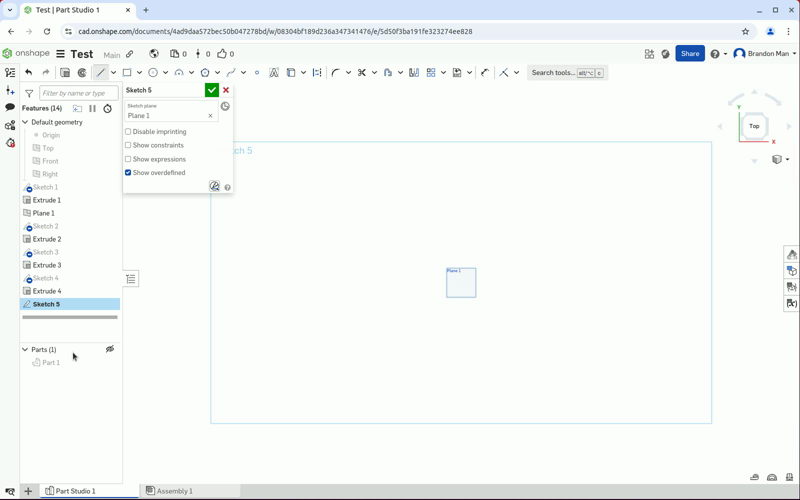
key_down(shift)
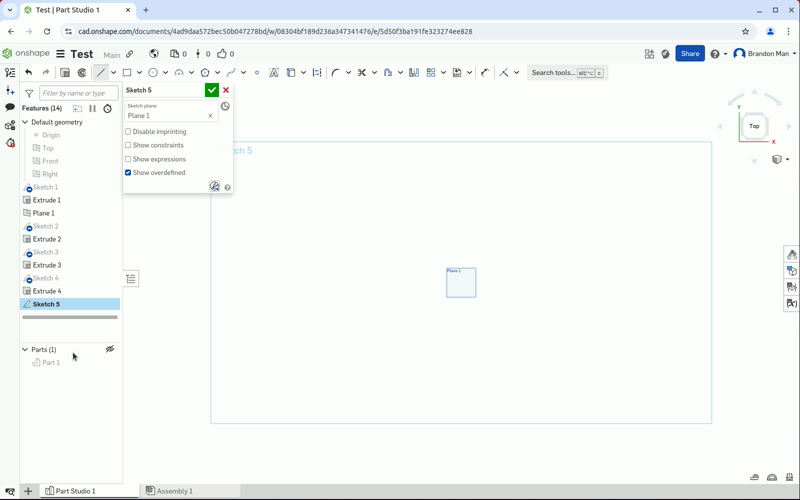
mouse_move(452, 351)
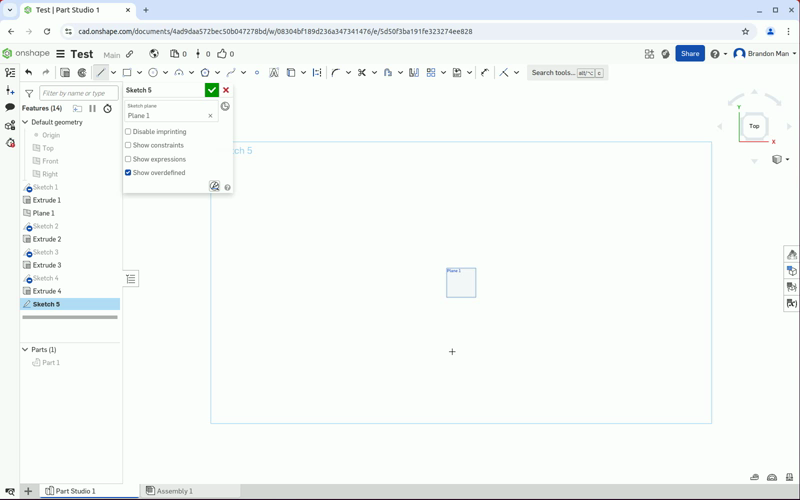
click(452, 351)
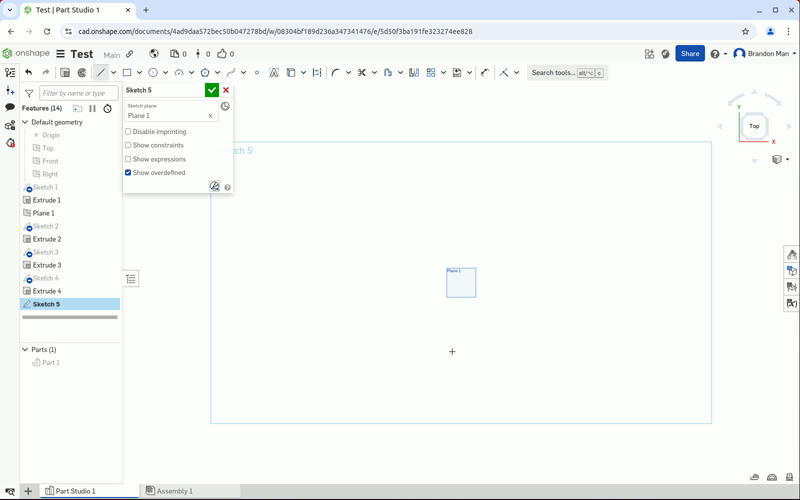
key_up(shift)
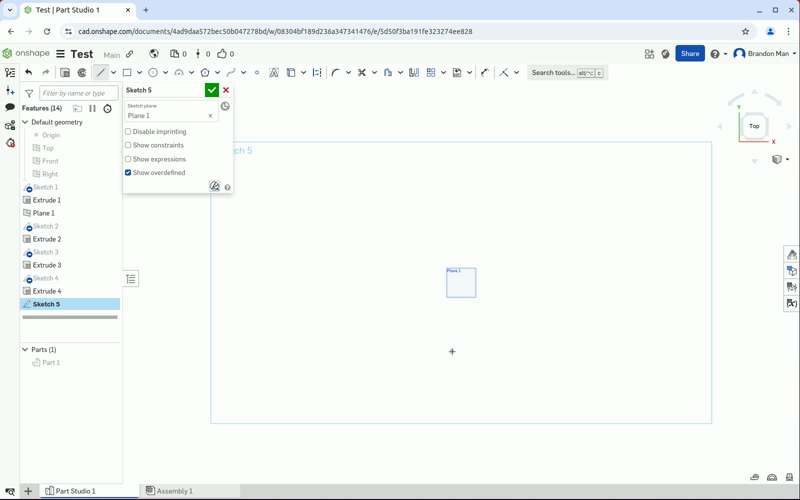
key_down(shift)
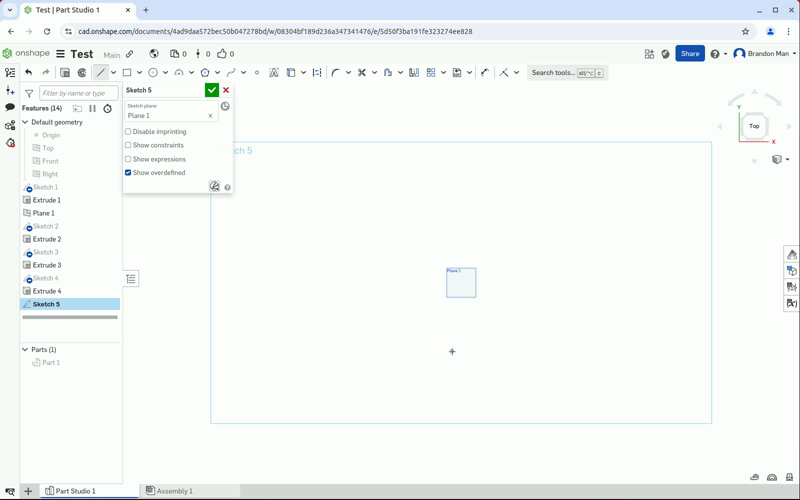
mouse_move(482, 351)
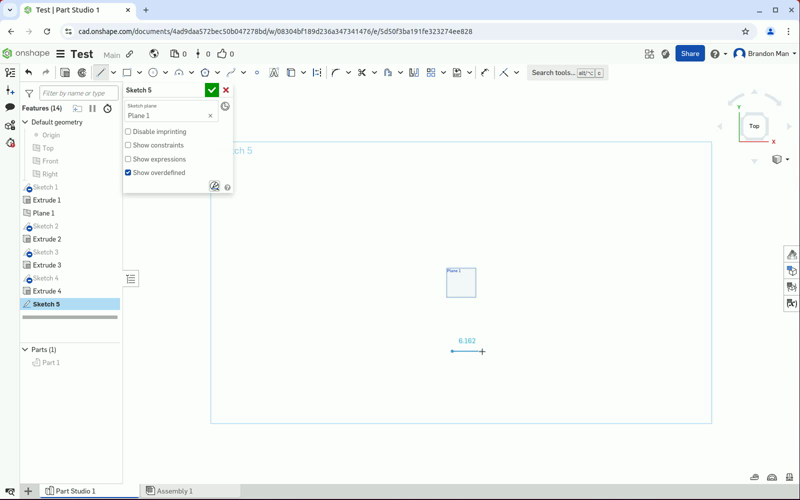
mouse_move(469, 351)
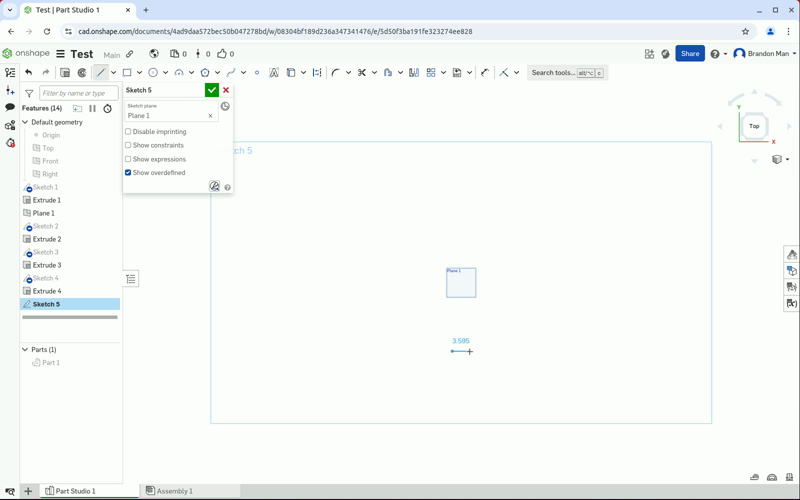
click(469, 351)
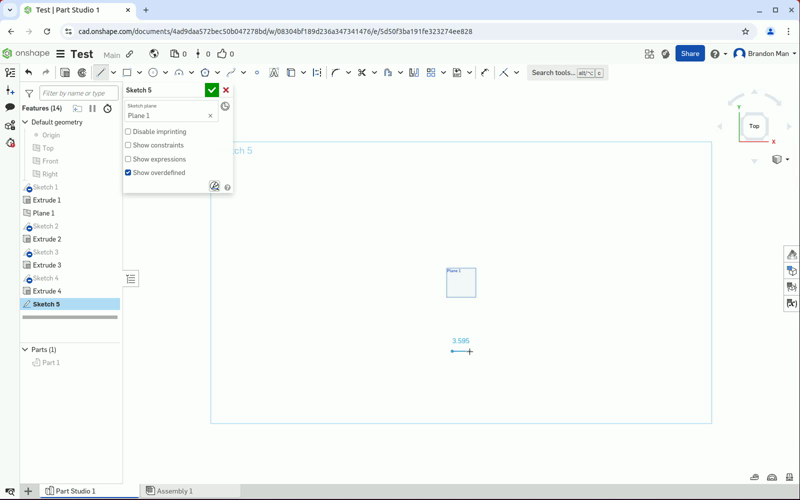
key_up(shift)
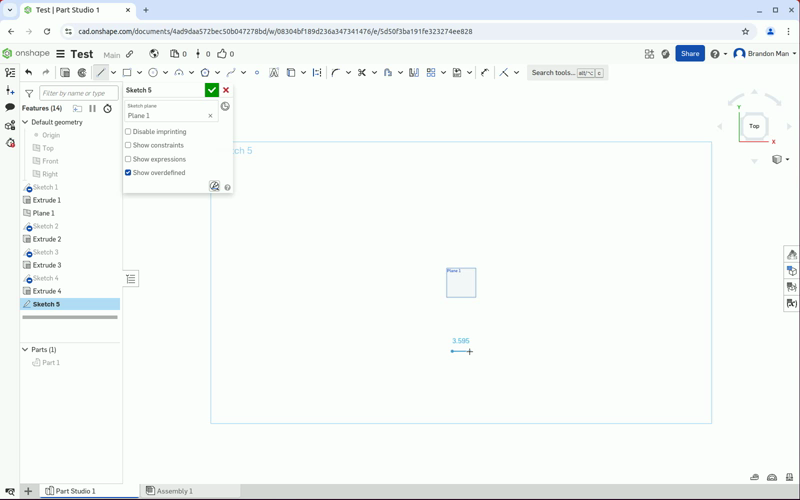
key_down(shift)
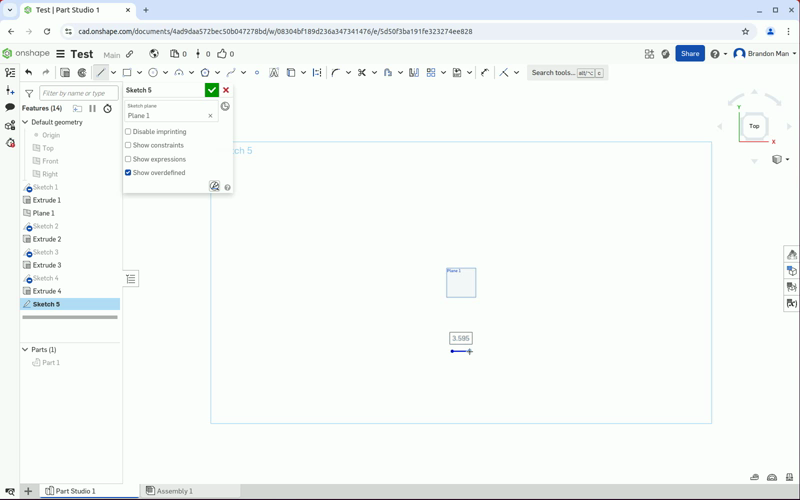
mouse_move(499, 351)
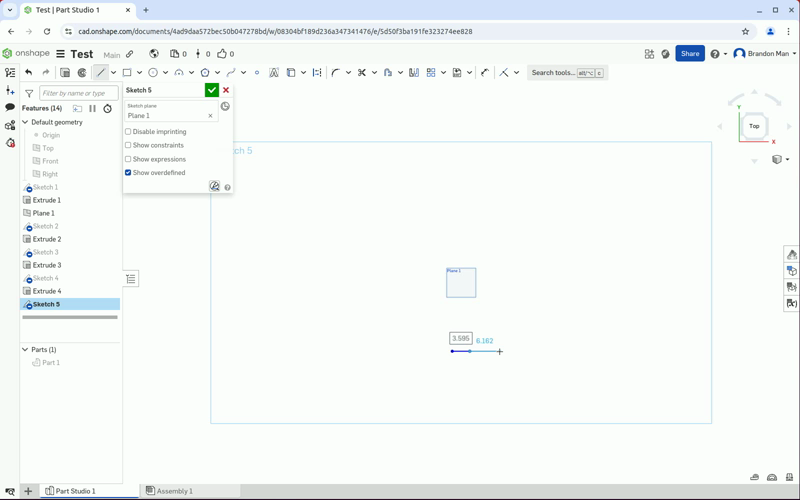
mouse_move(469, 321)
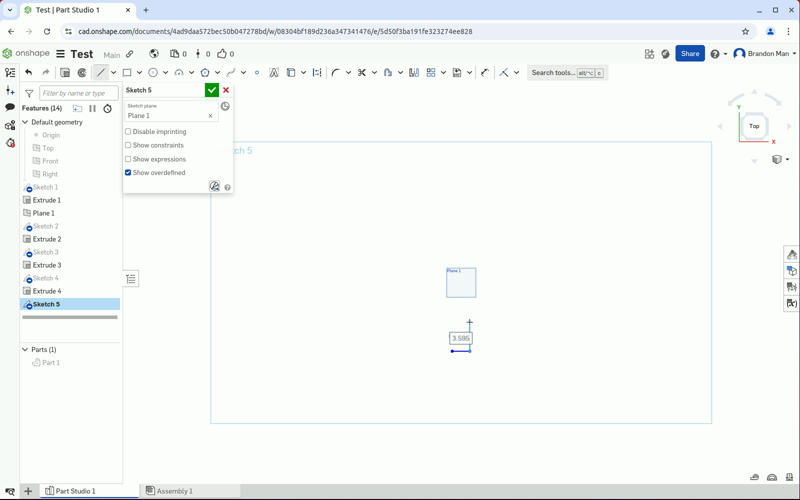
click(469, 321)
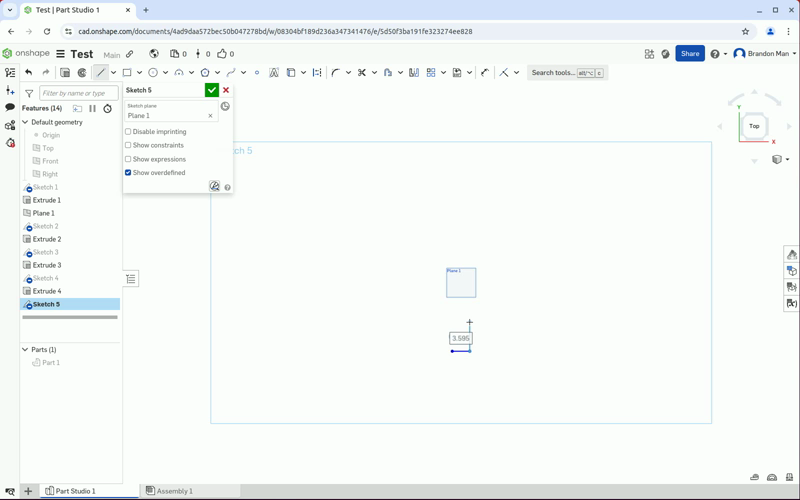
key_up(shift)
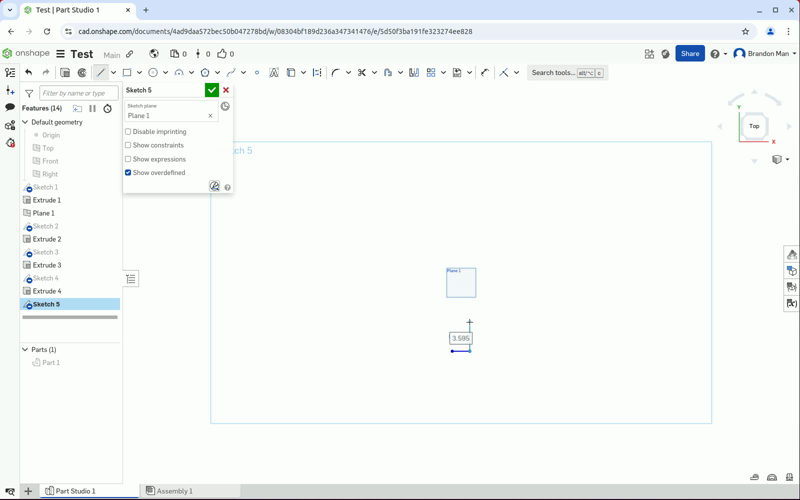
key(esc)
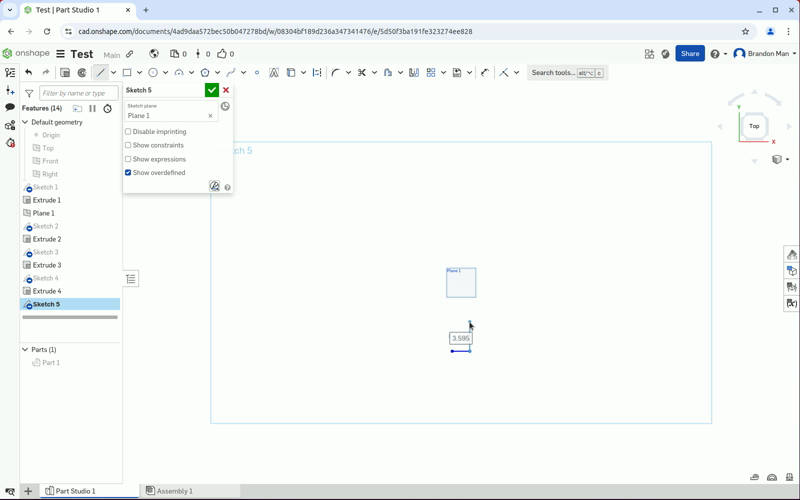
key(a)
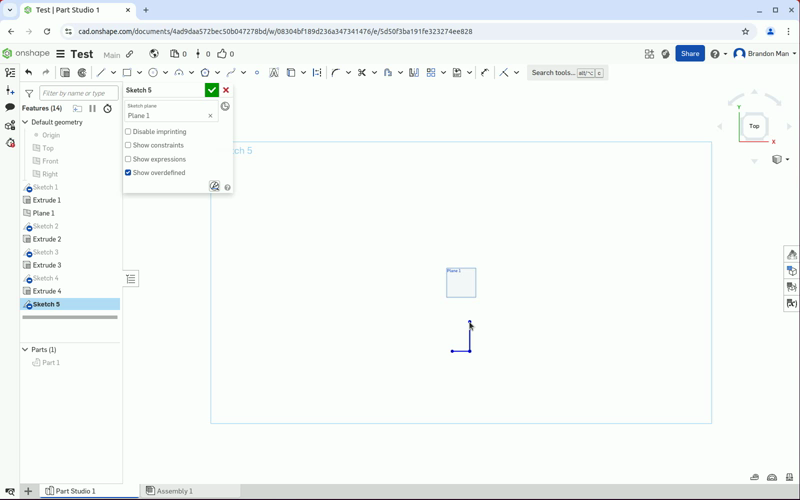
mouse_move(469, 321)
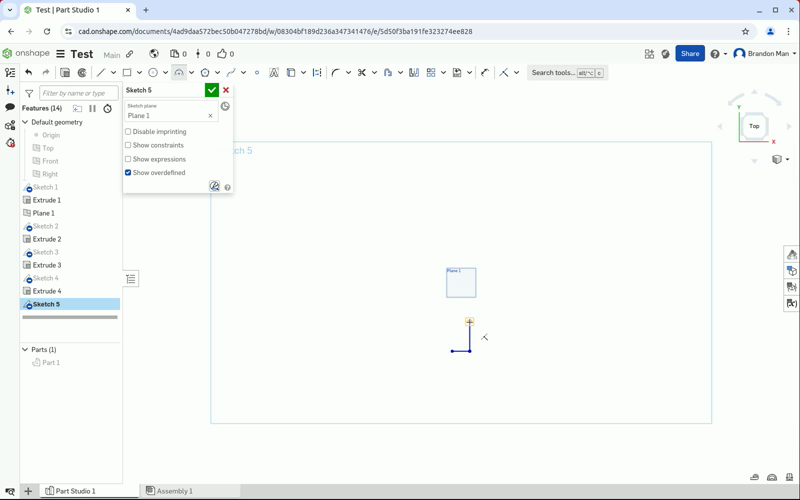
click(469, 321)
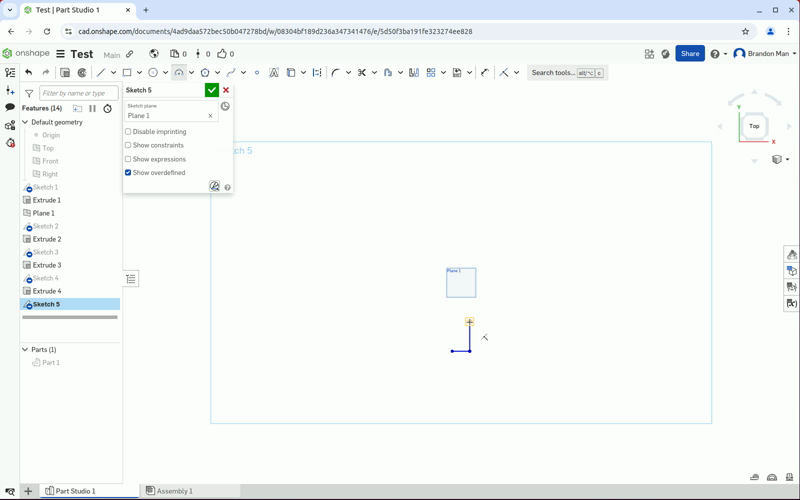
key_down(shift)
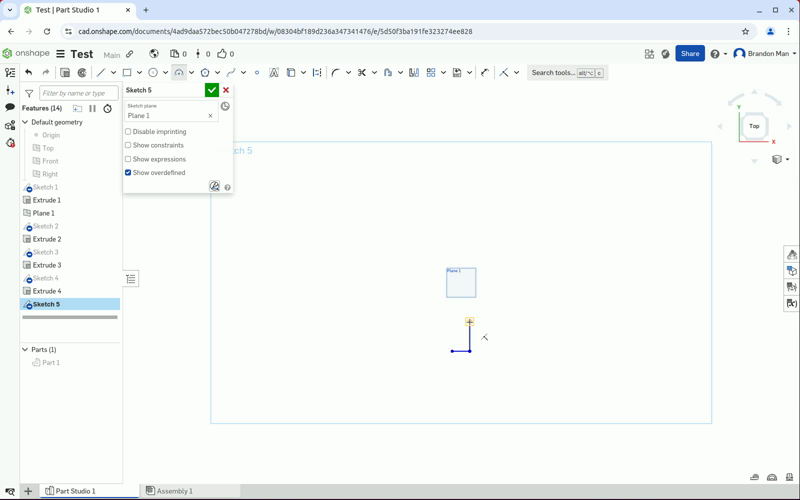
mouse_move(452, 321)
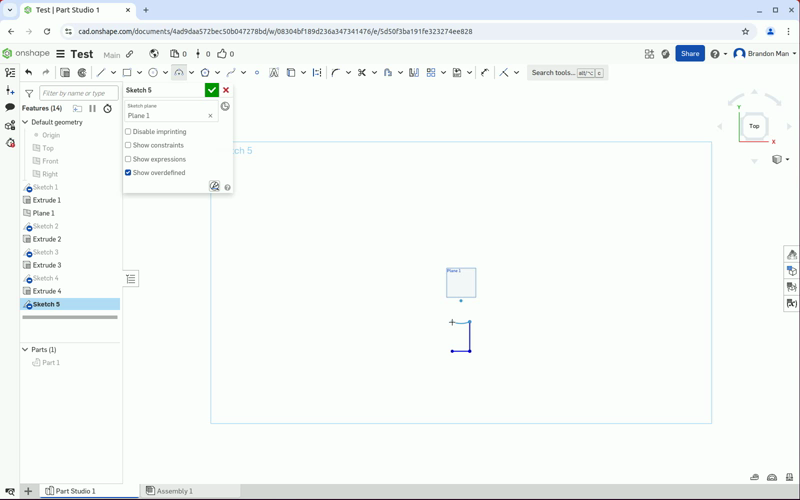
click(452, 321)
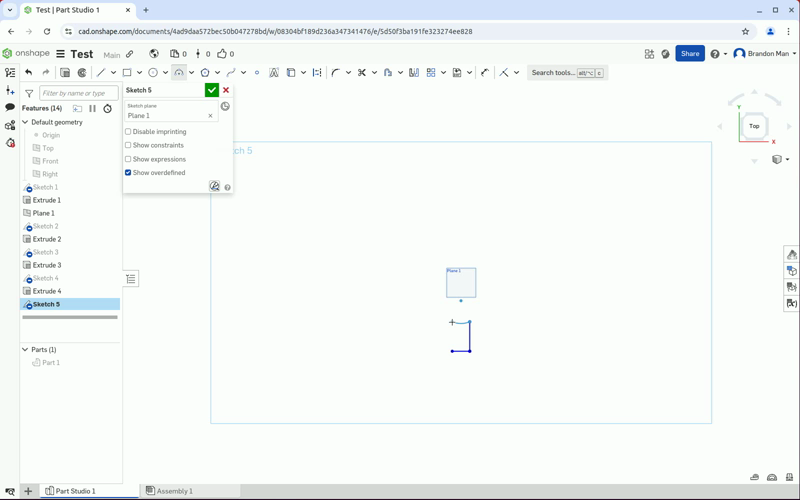
mouse_move(461, 322)
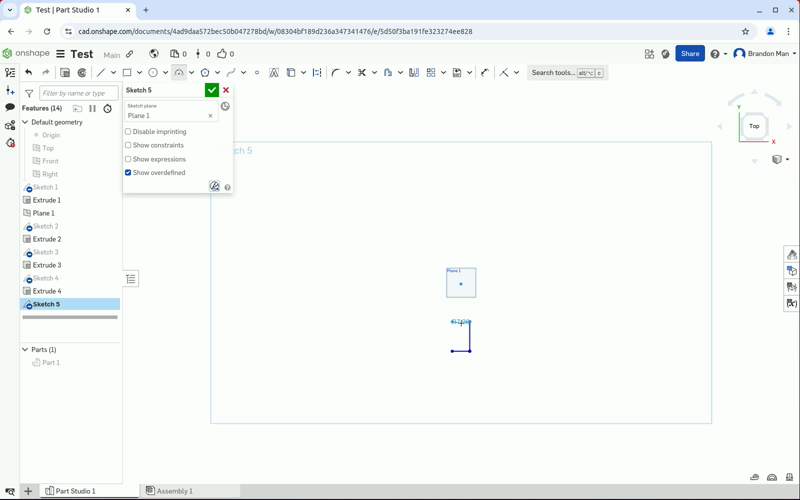
click(461, 322)
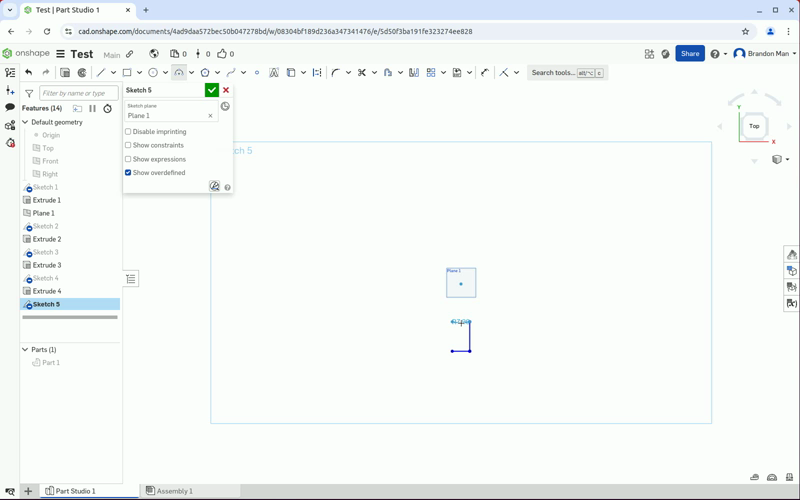
key_up(shift)
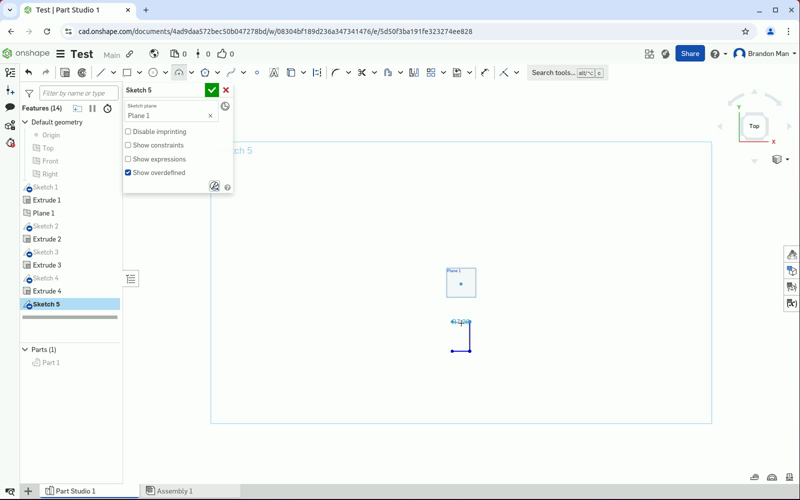
key(esc)
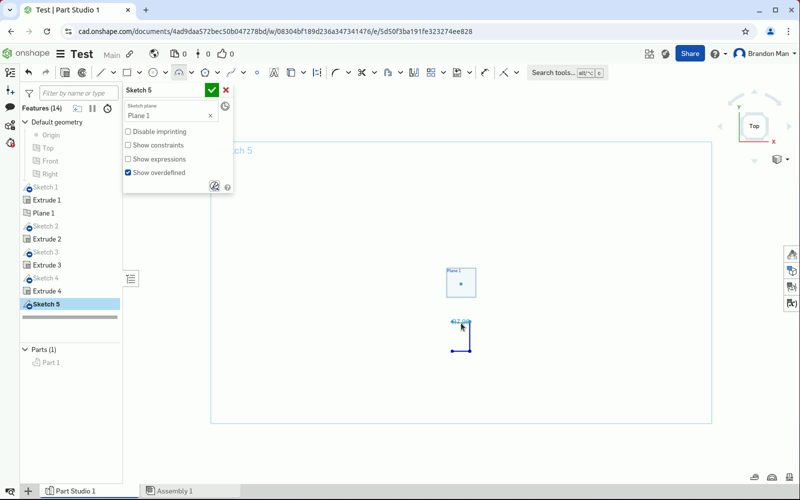
key(l)
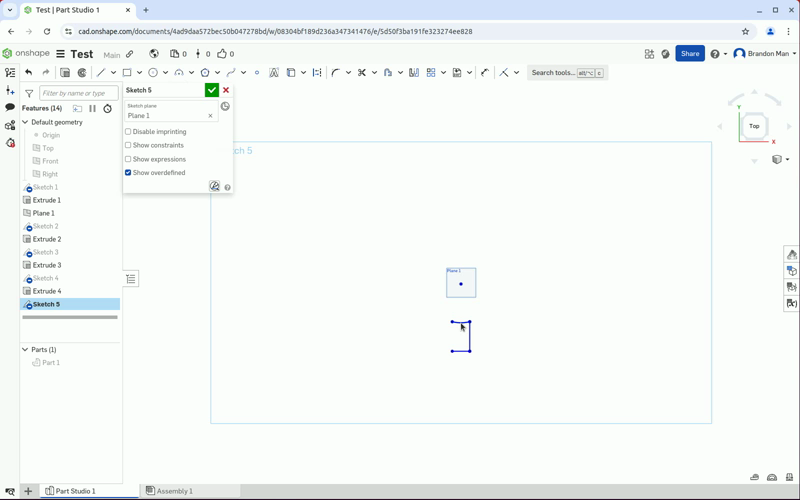
mouse_move(452, 321)
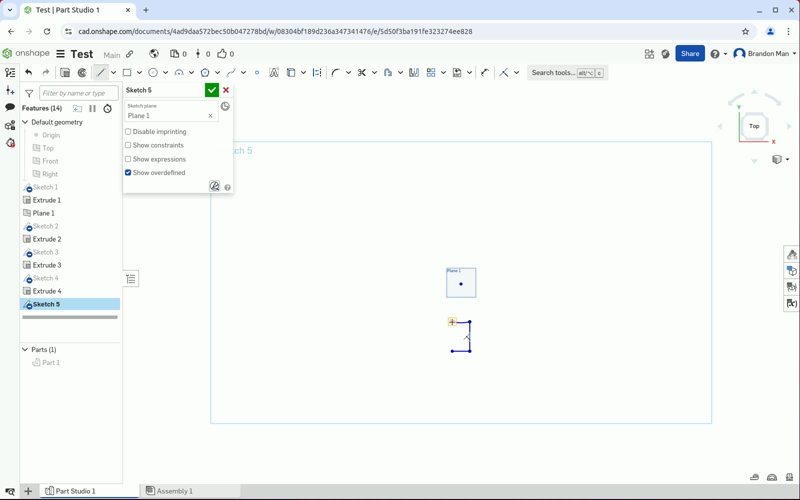
click(452, 321)
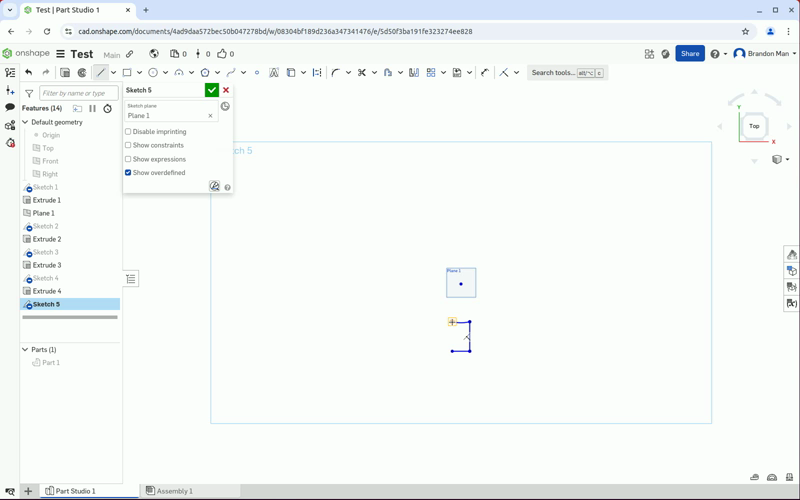
mouse_move(482, 321)
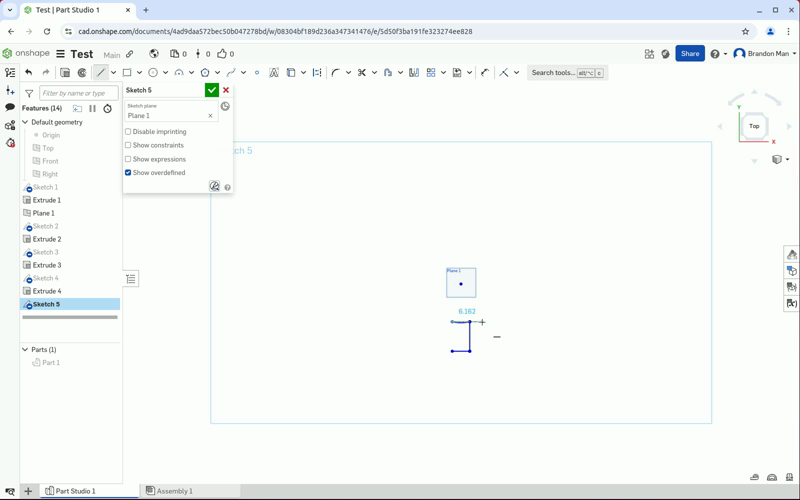
key_down(shift)
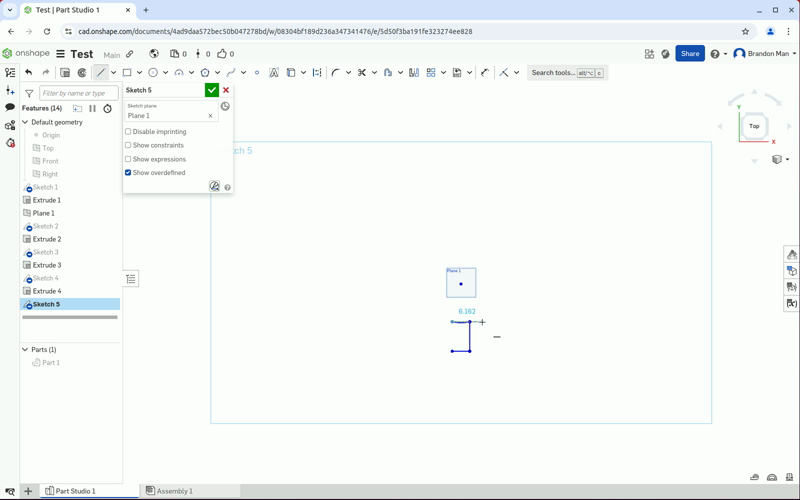
mouse_move(452, 351)
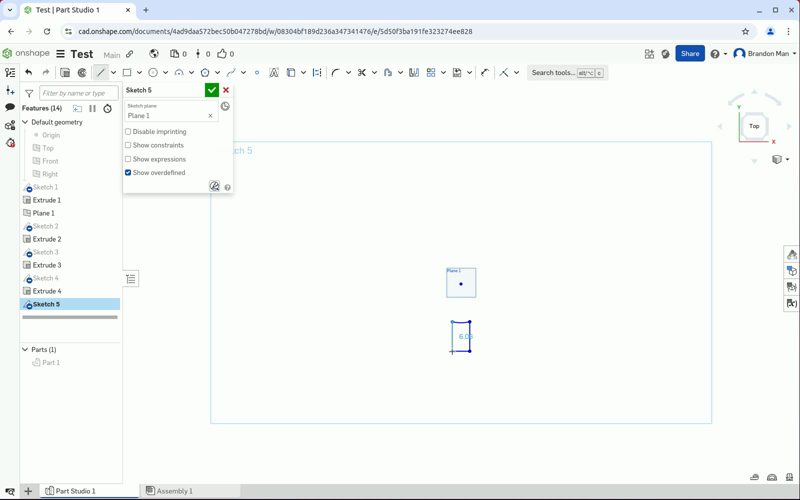
key_up(shift)
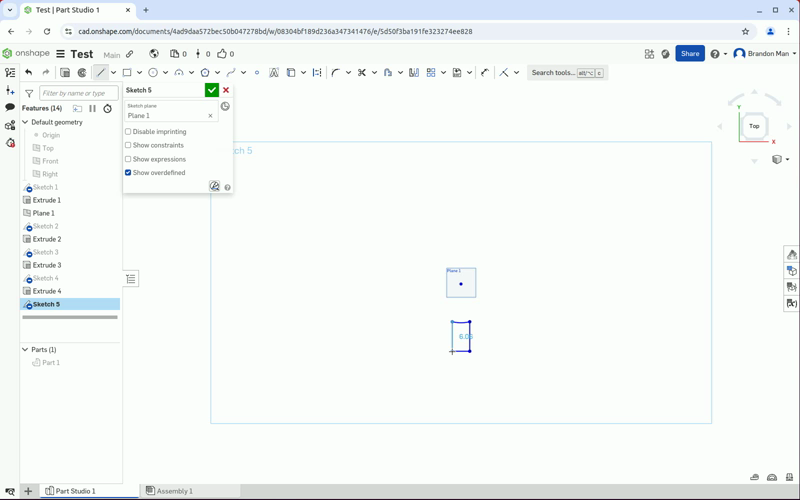
click(452, 351)
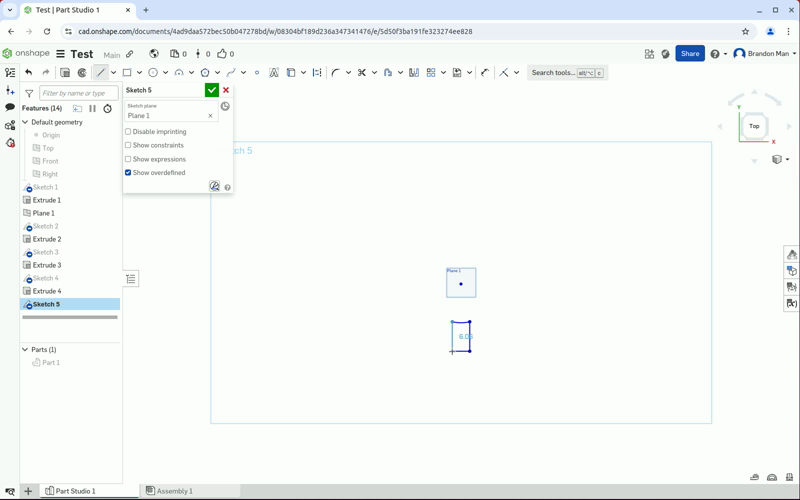
key(esc)
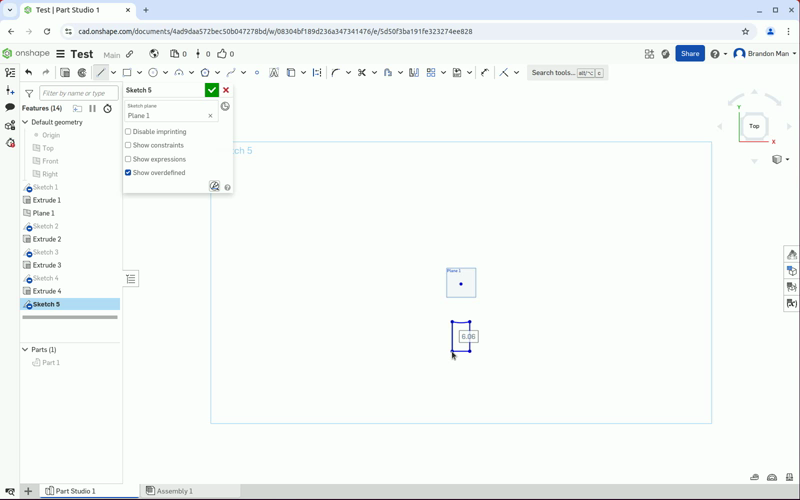
mouse_move(466, 347)
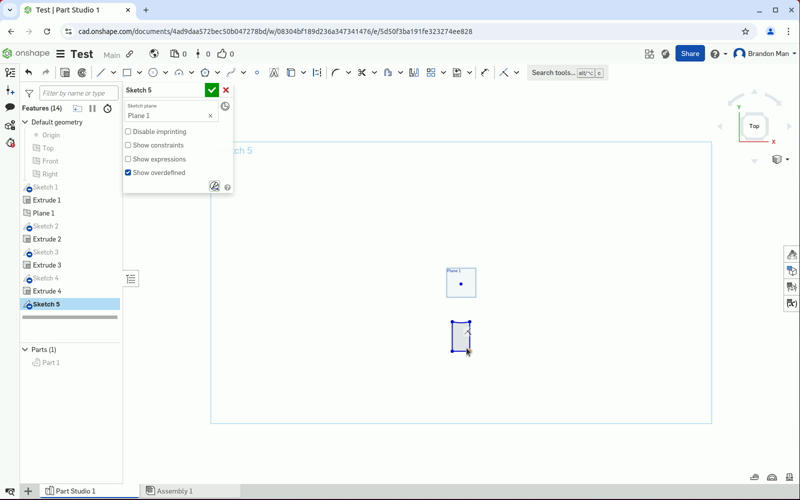
scroll(6)
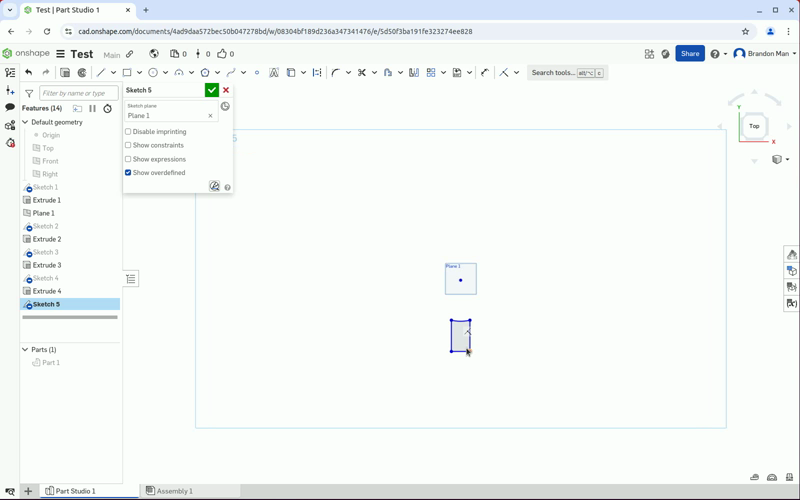
scroll(6)
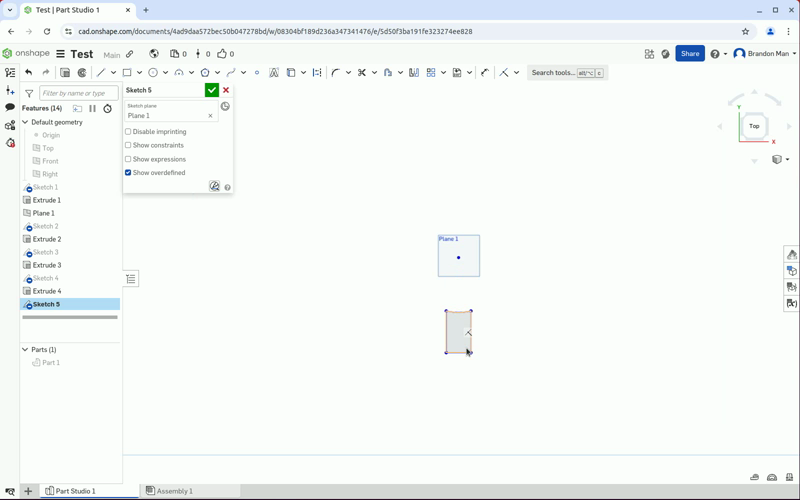
scroll(6)
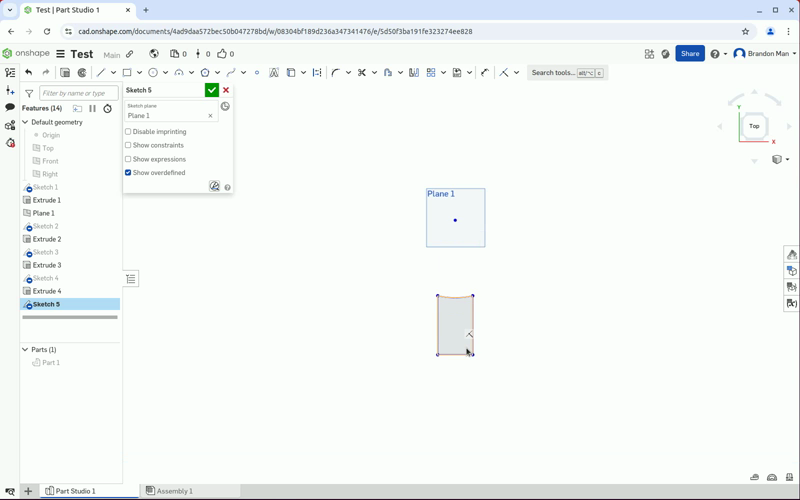
scroll(6)
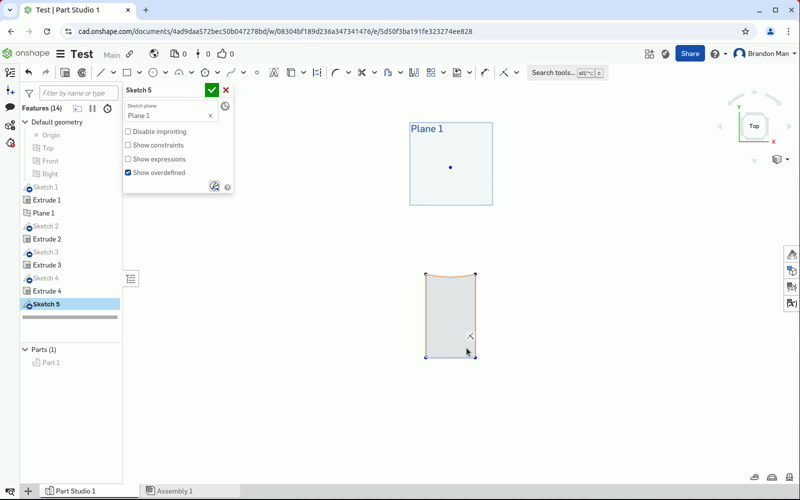
scroll(6)
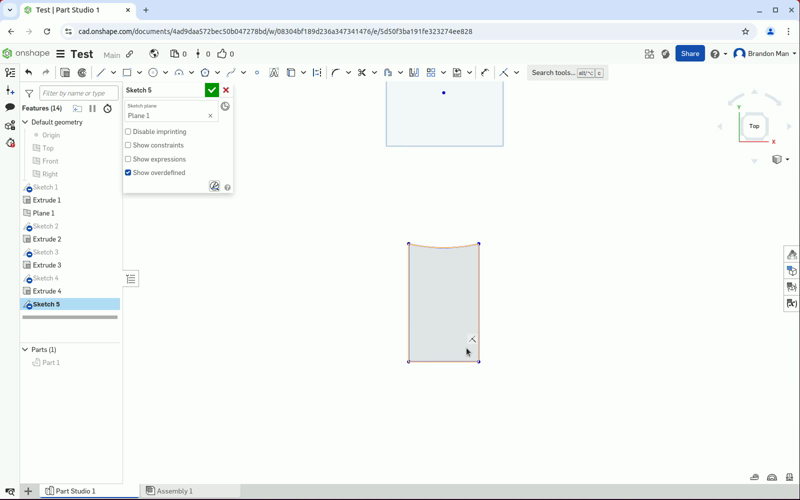
scroll(6)
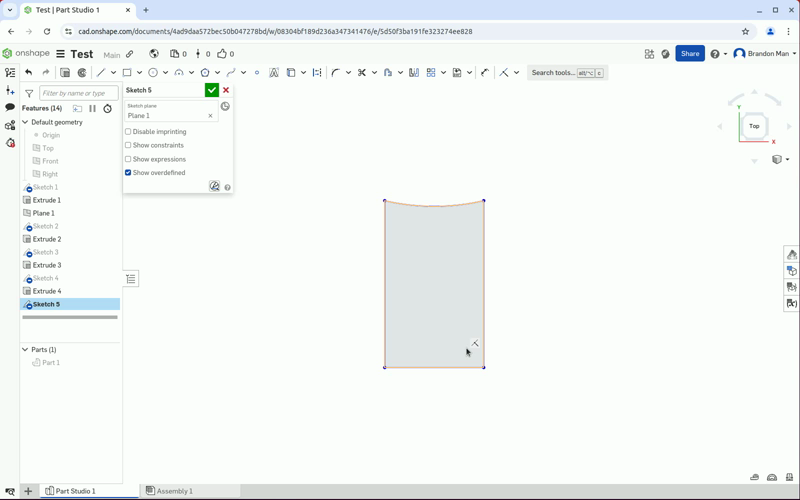
scroll(6)
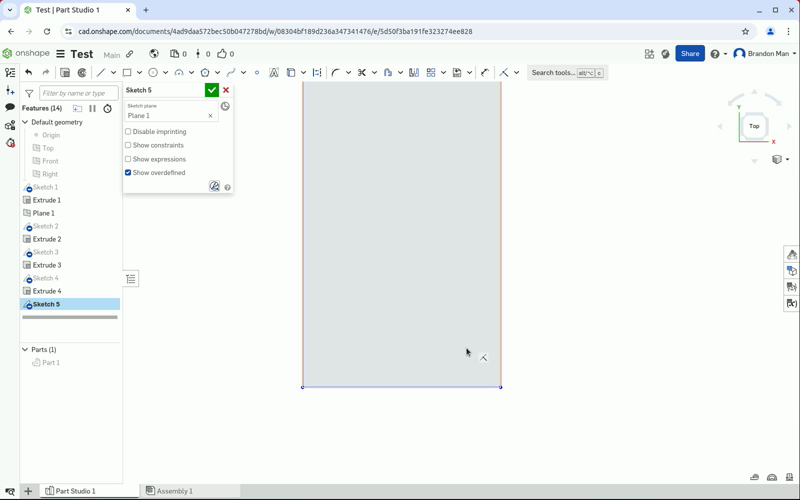
click(466, 347)
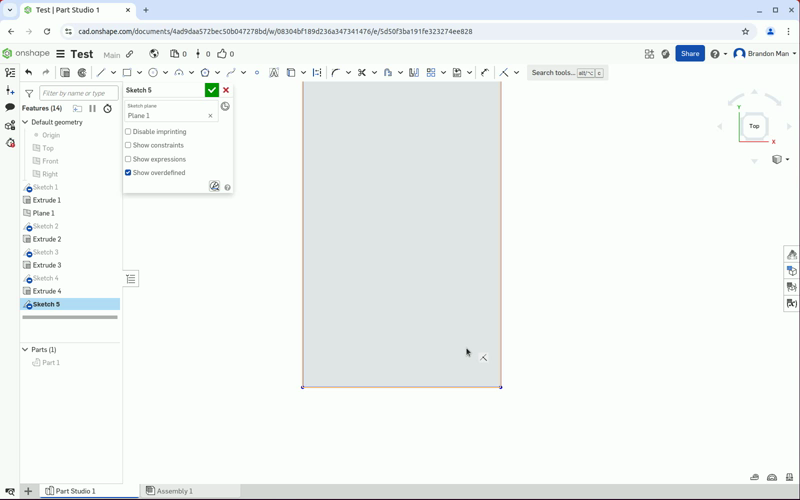
scroll(-6)
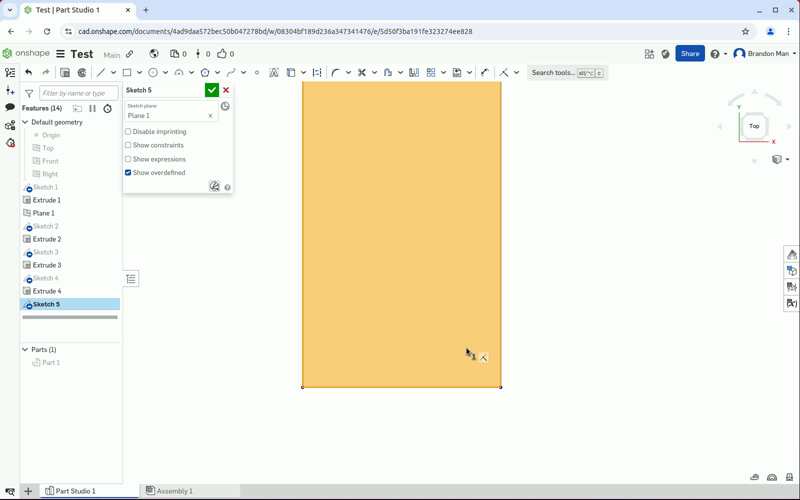
scroll(-6)
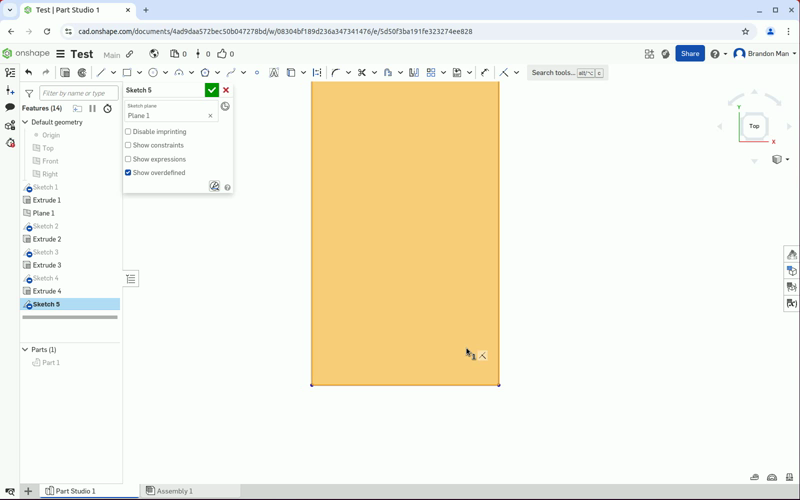
scroll(-6)
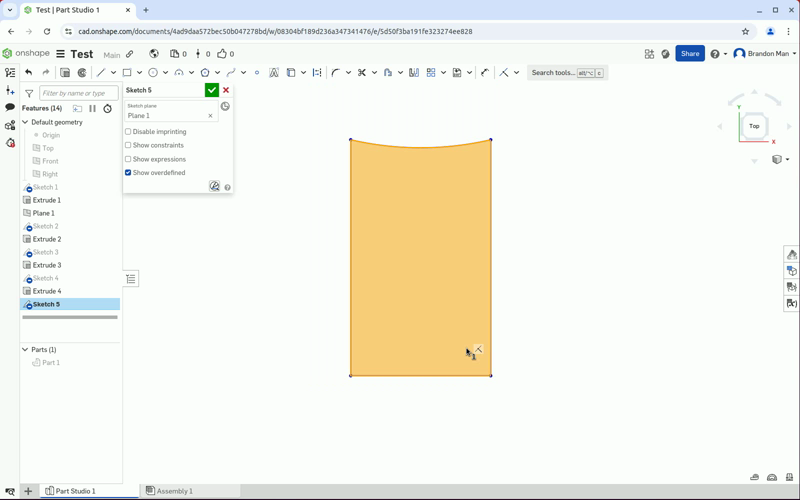
scroll(-6)
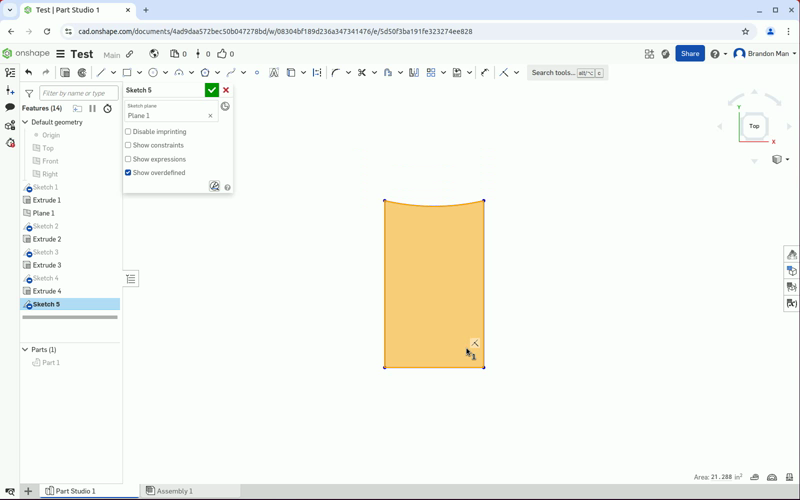
scroll(-6)
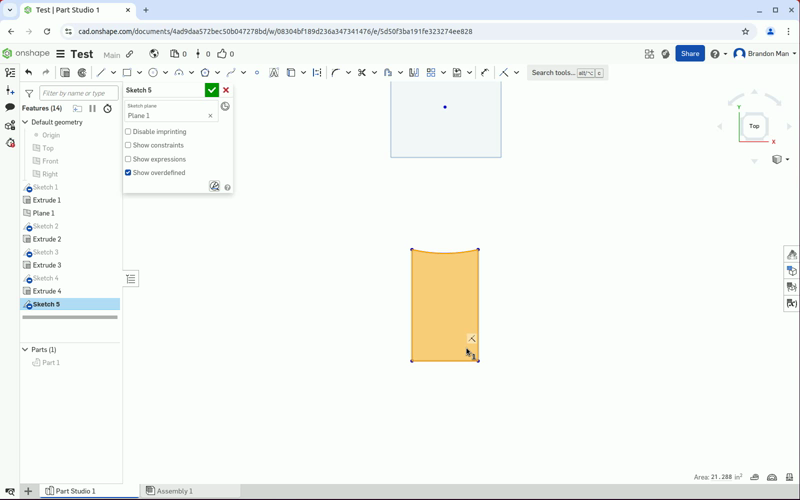
scroll(-6)
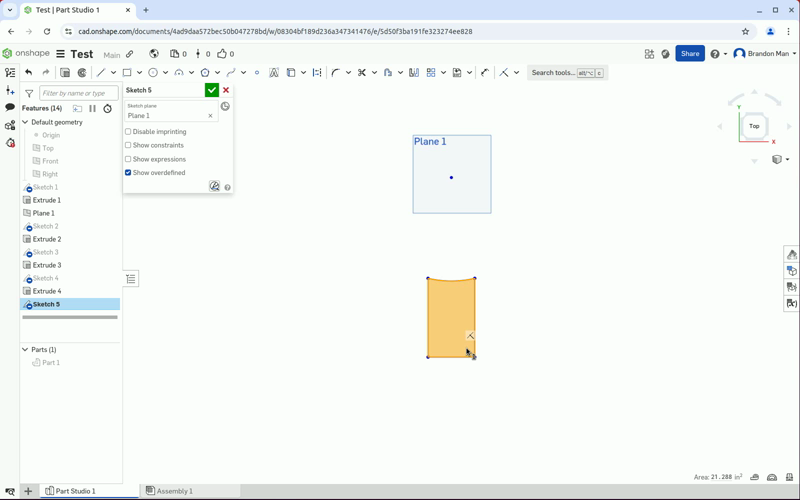
scroll(-6)
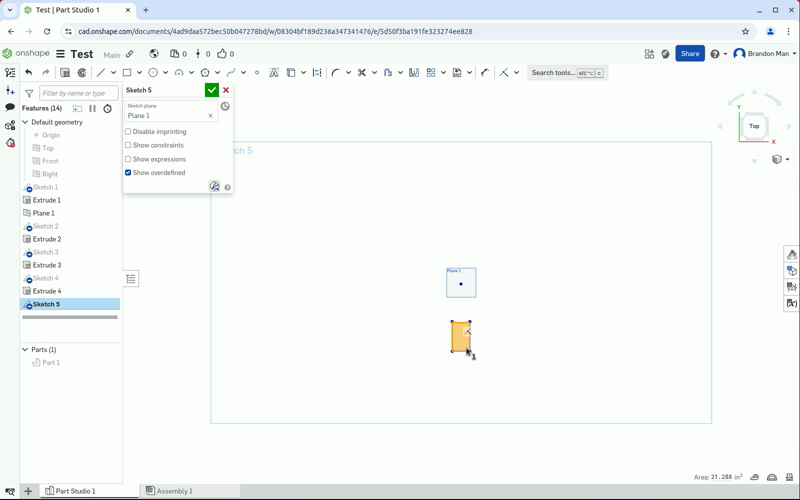
mouse_move(73, 352)
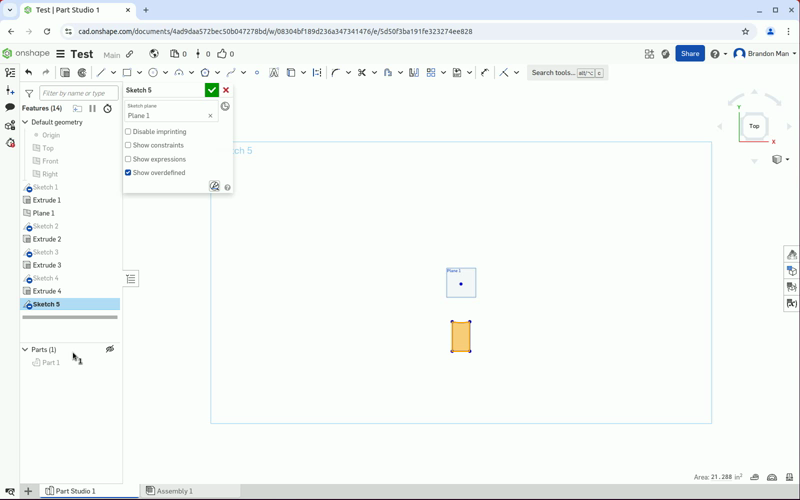
key(shift+y)
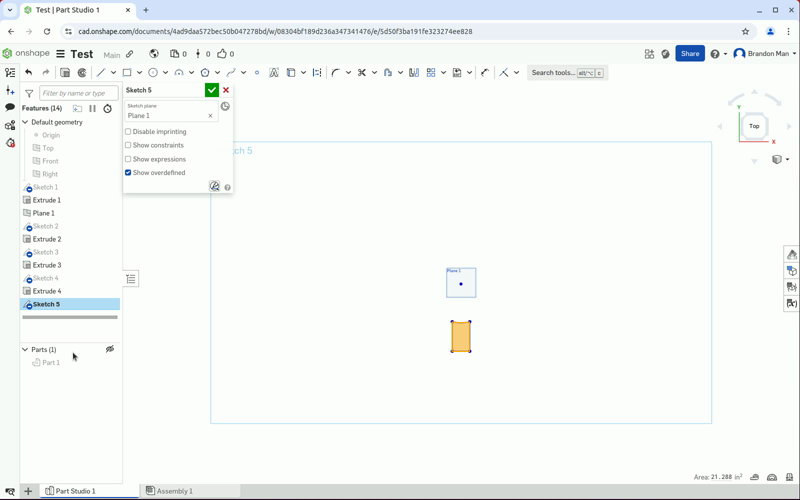
key(shift+e)
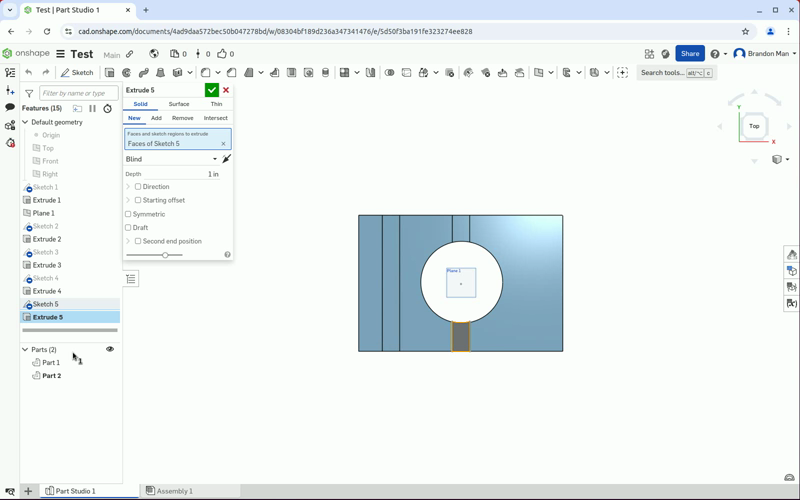
mouse_move(143, 106)
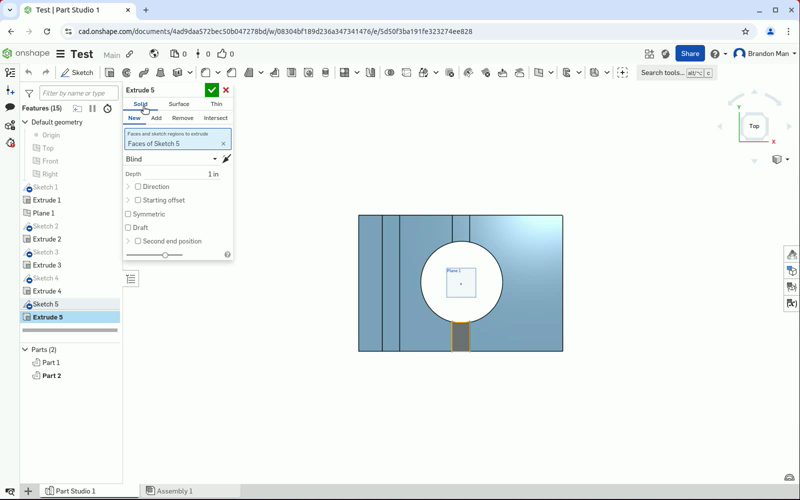
click(143, 106)
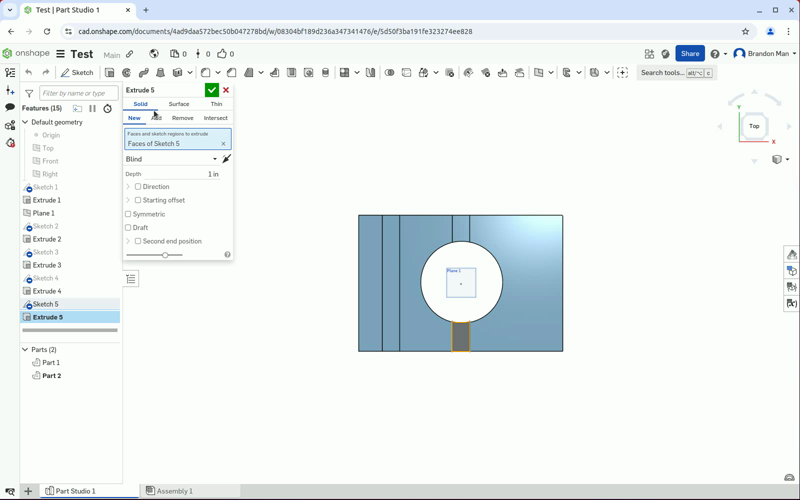
mouse_move(186, 120)
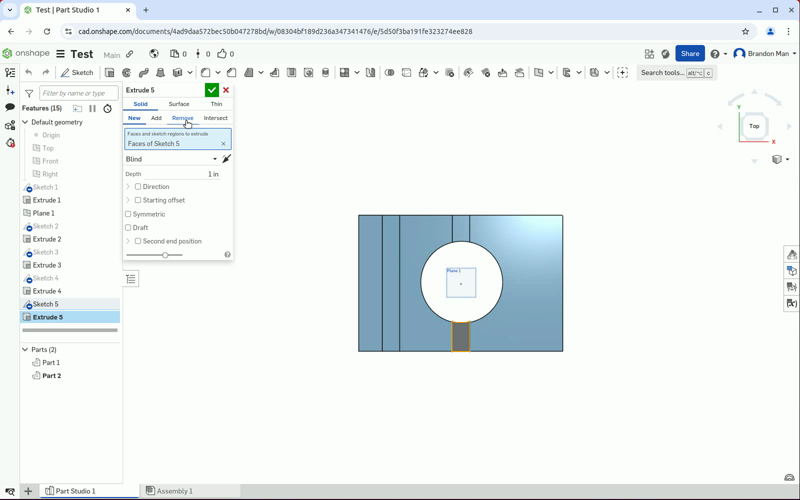
click(186, 120)
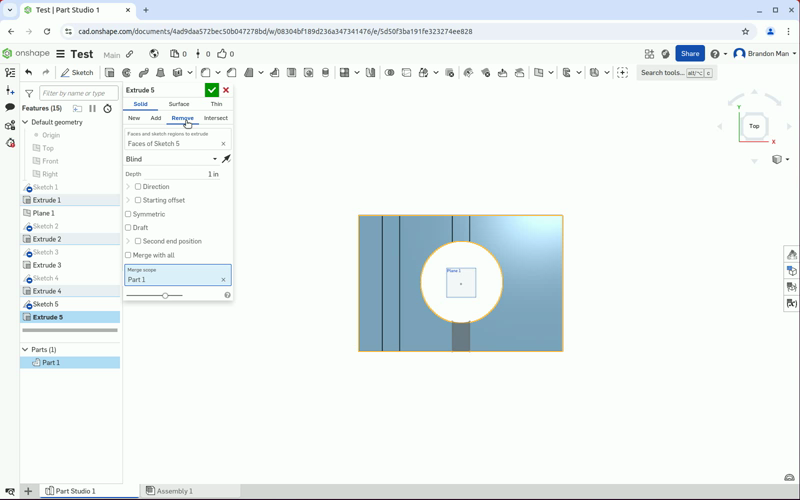
key(tab, 4)
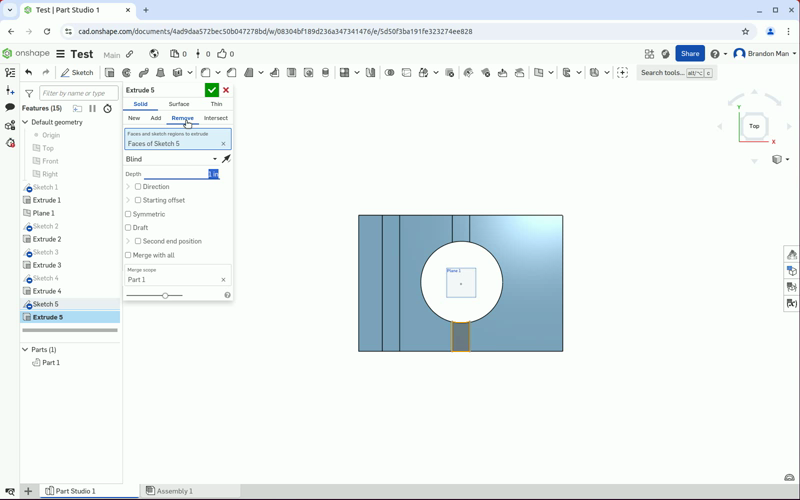
text(1.444)
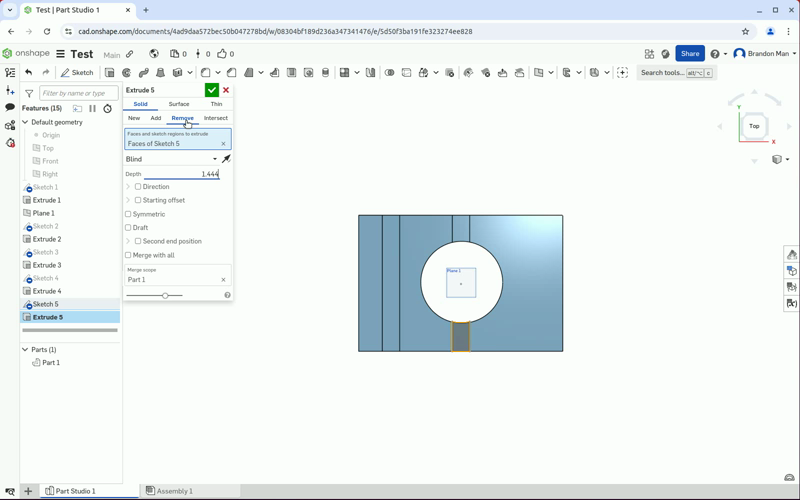
key(tab, 6)
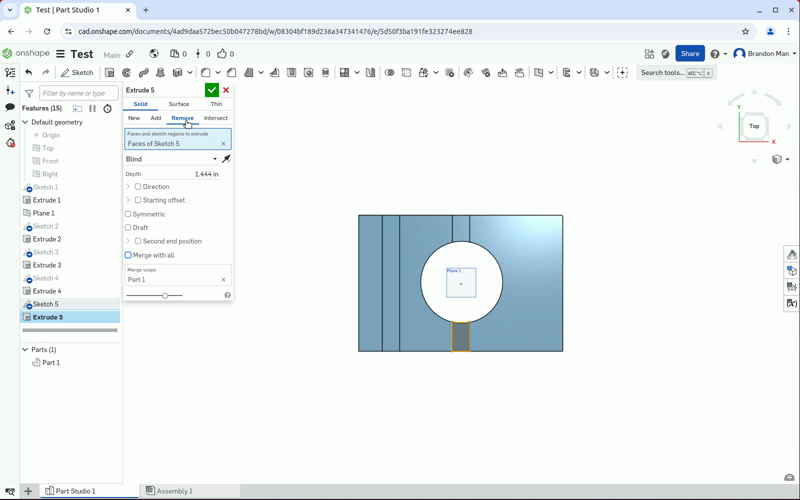
key(space)
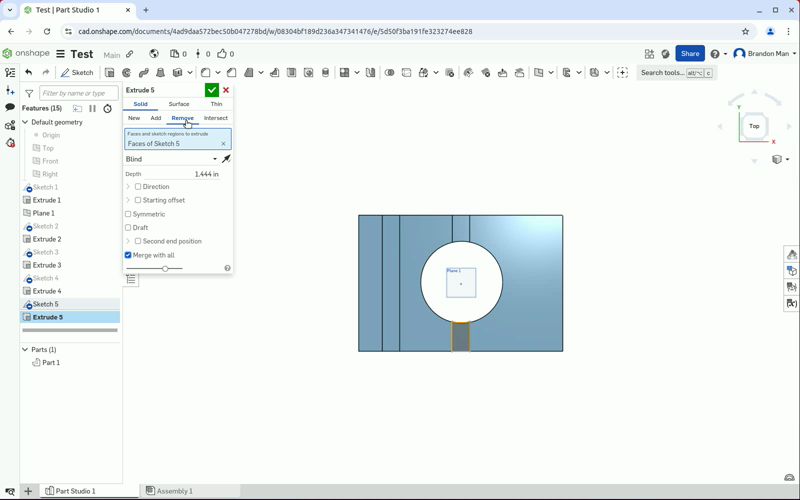
key(enter)
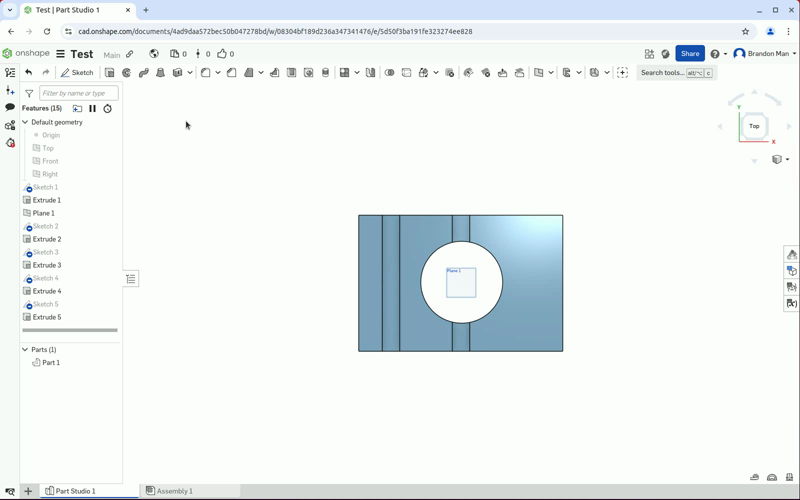
key(shift+h)
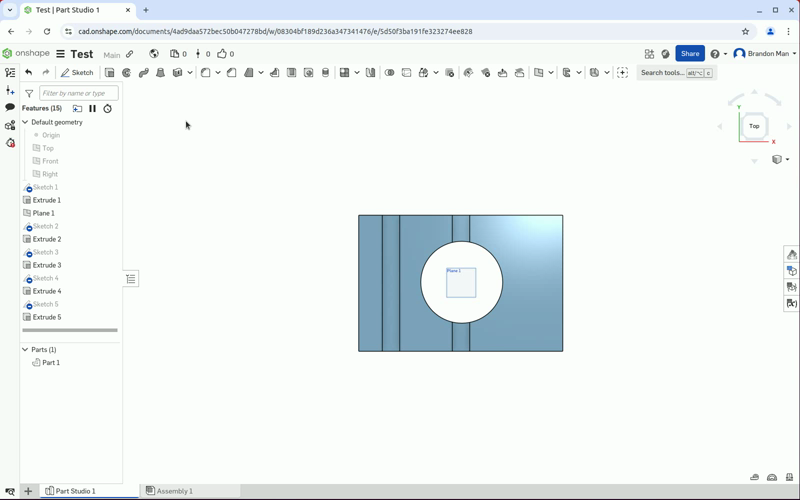
key(shift+h)
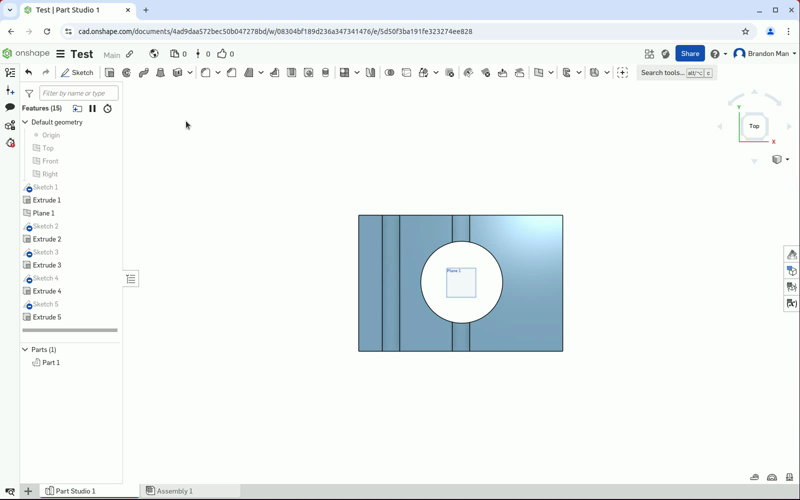
mouse_move(73, 189)
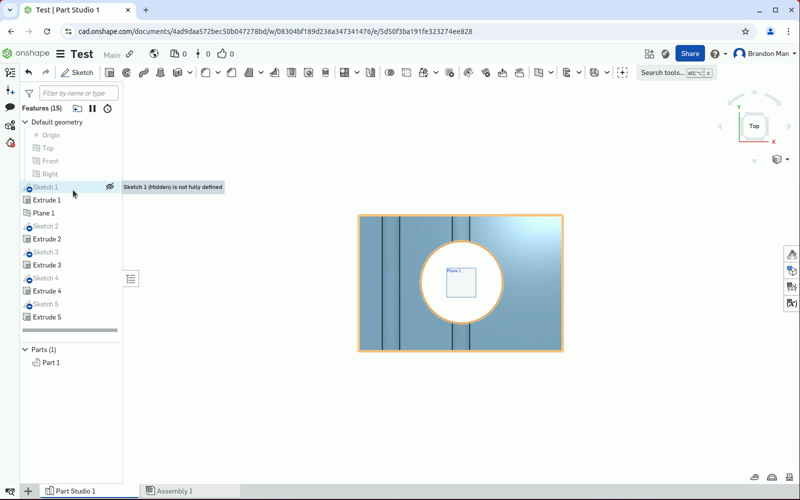
click(73, 189)
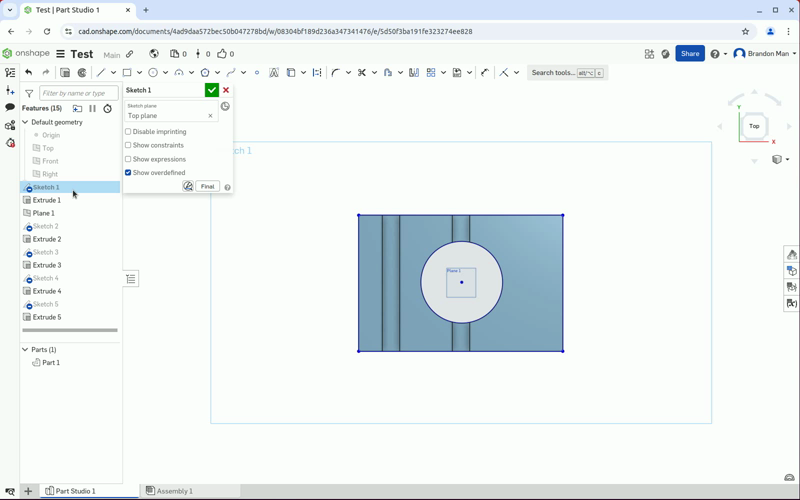
mouse_move(229, 92)
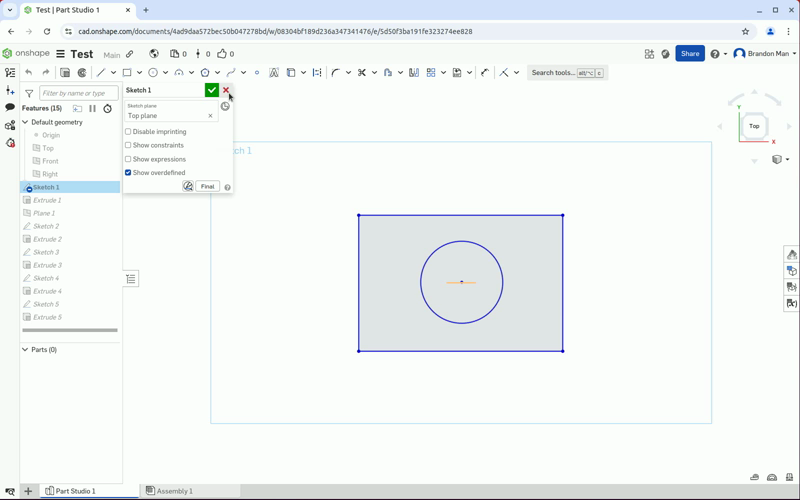
click(229, 92)
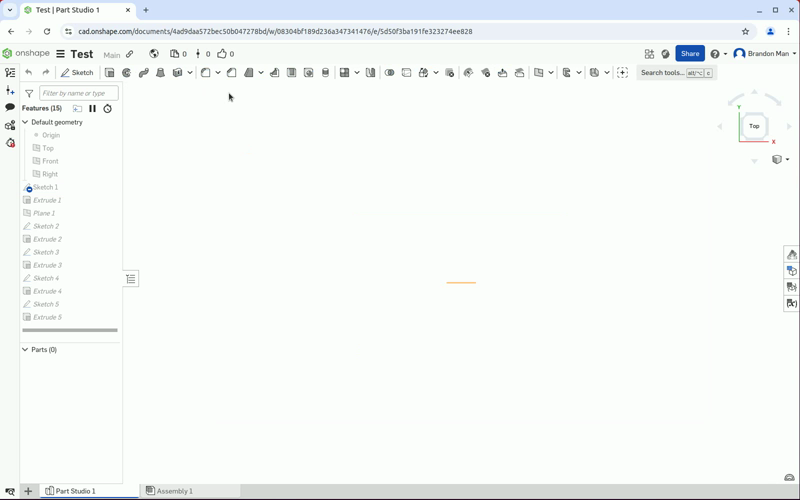
key(shift+s)
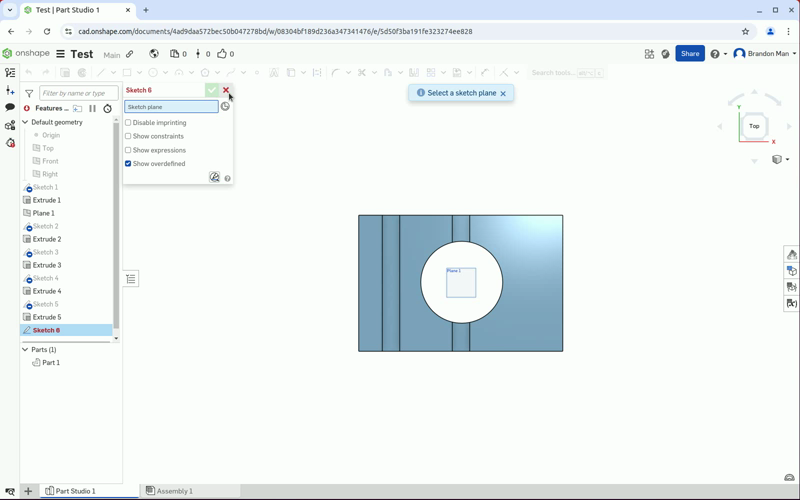
mouse_move(69, 215)
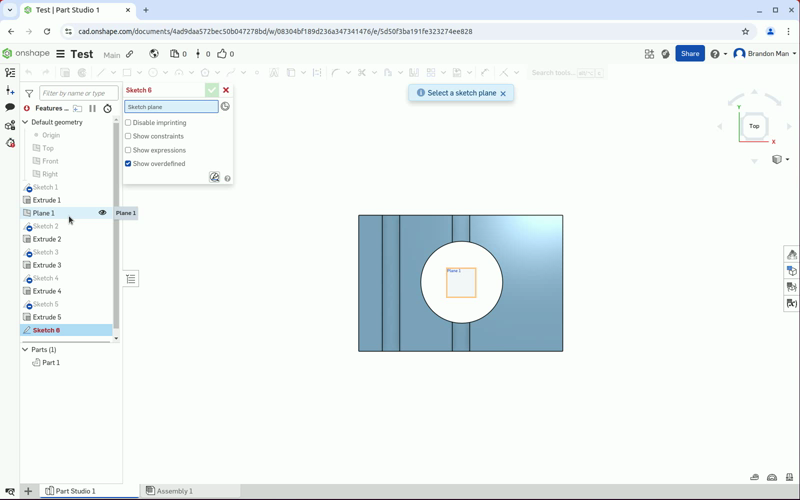
click(69, 215)
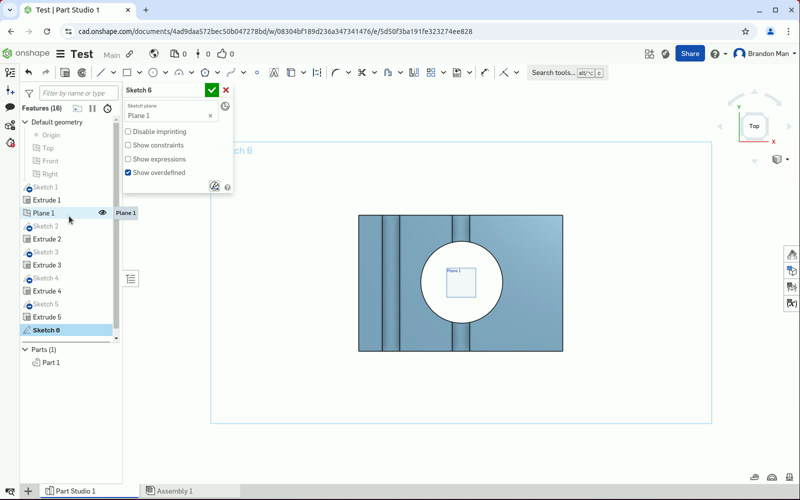
mouse_move(73, 352)
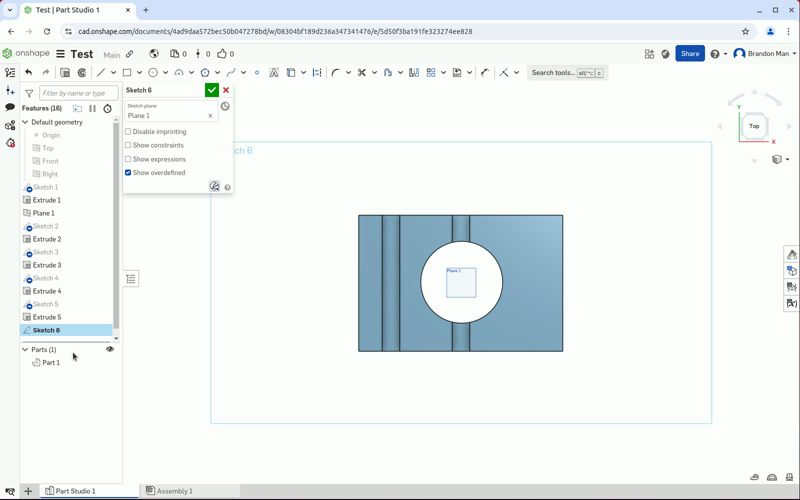
key(y)
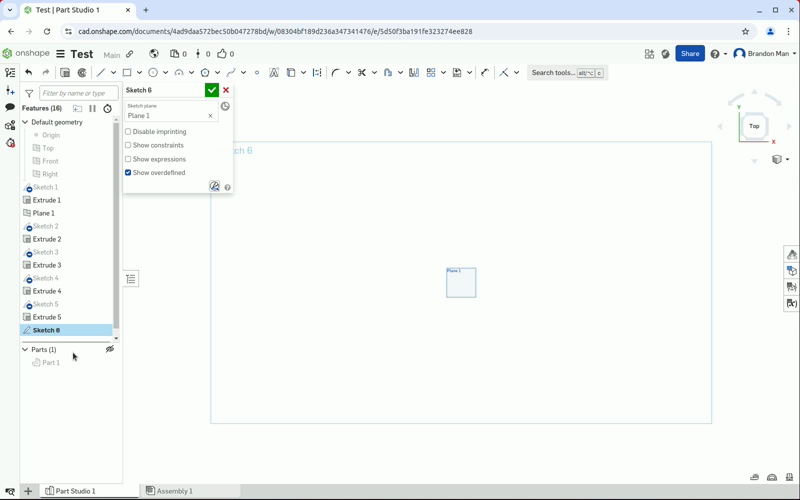
key(a)
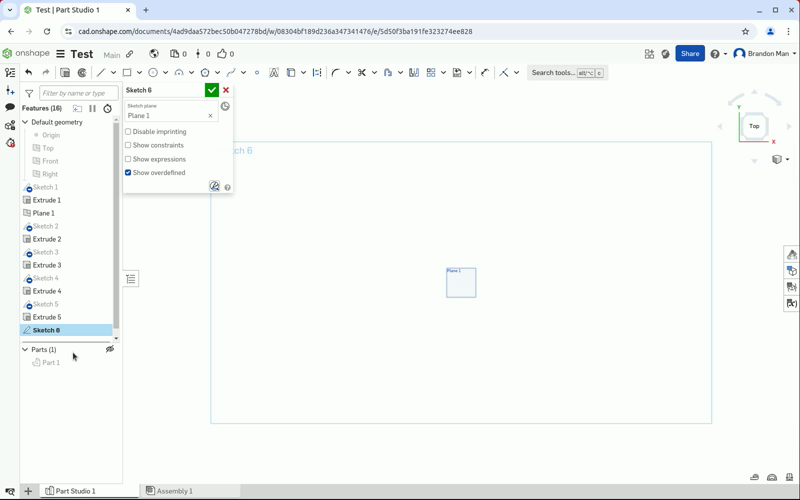
key_down(shift)
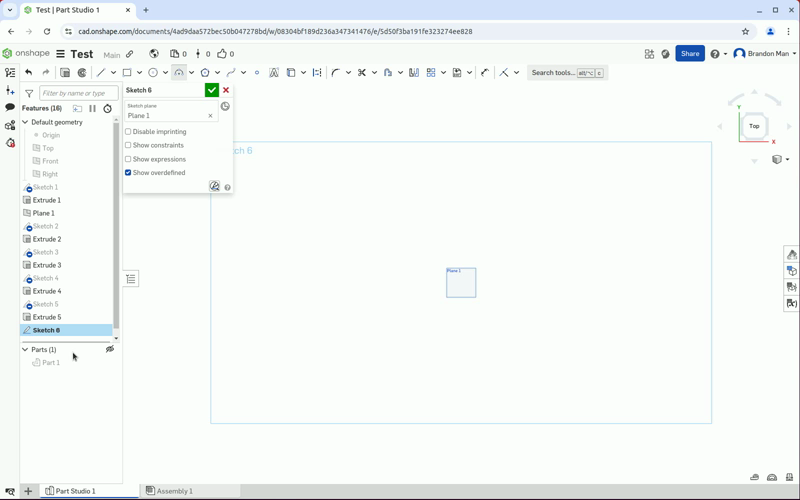
mouse_move(452, 322)
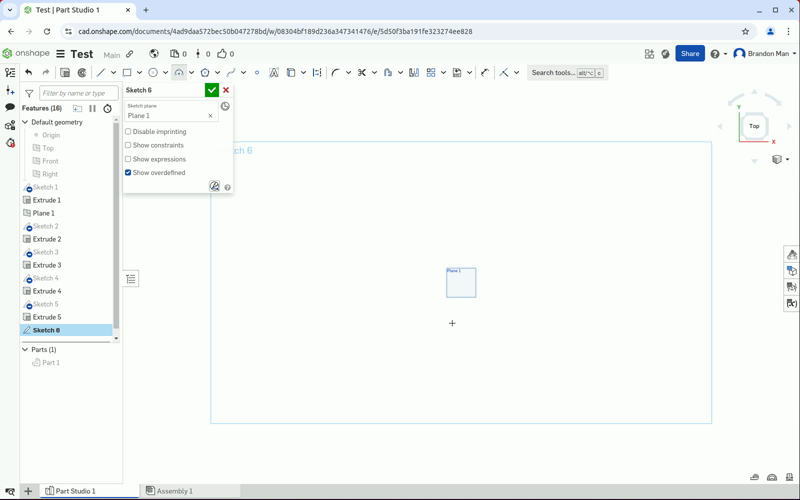
click(452, 322)
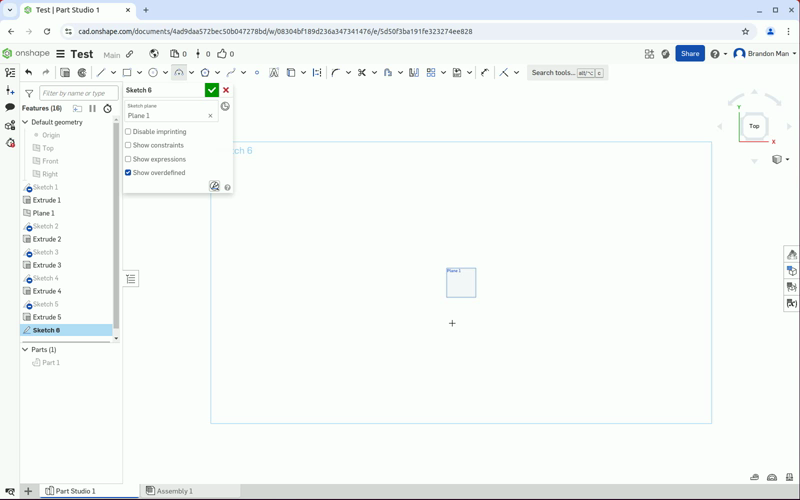
key_up(shift)
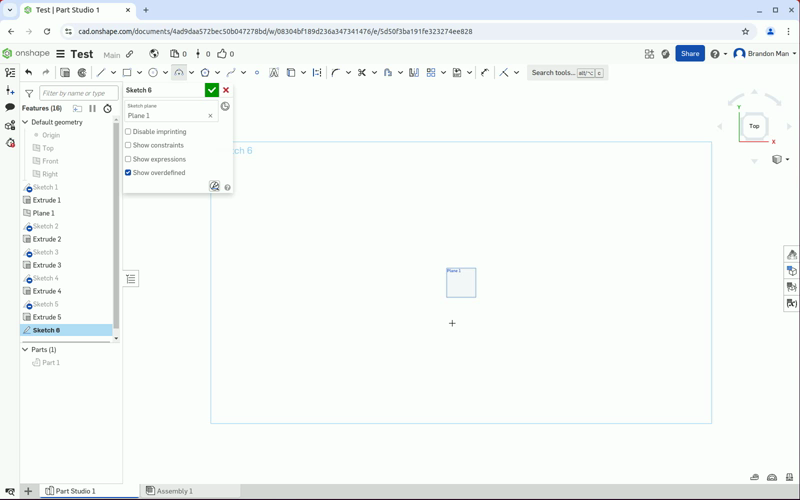
key_down(shift)
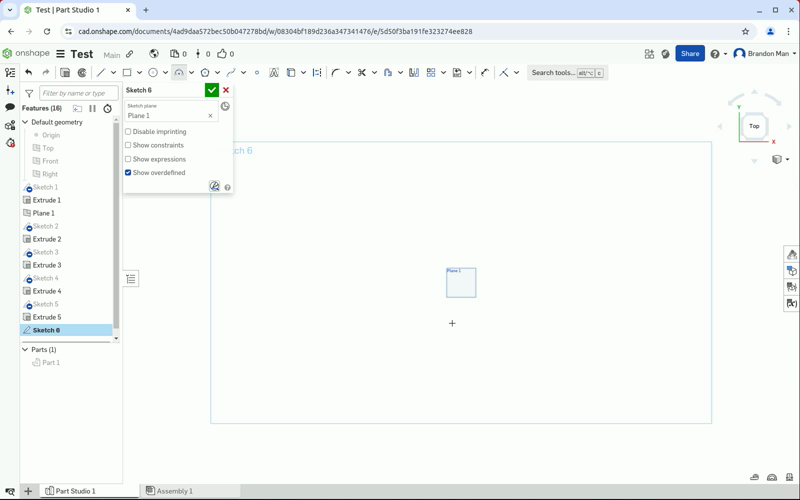
mouse_move(469, 322)
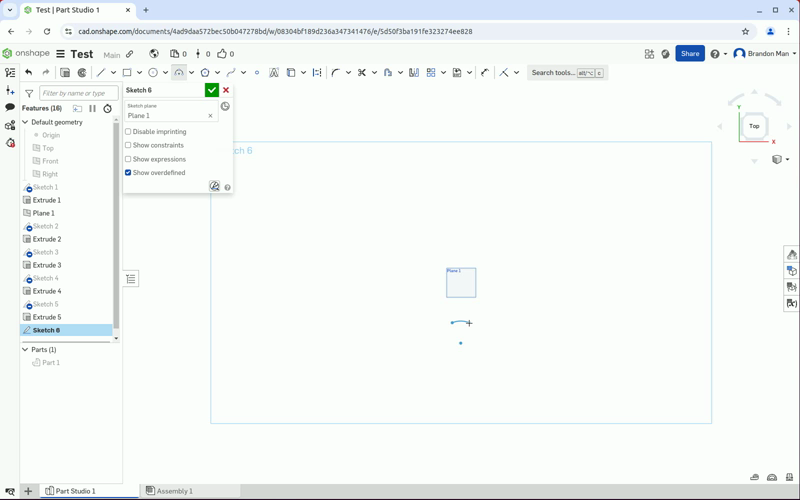
click(469, 322)
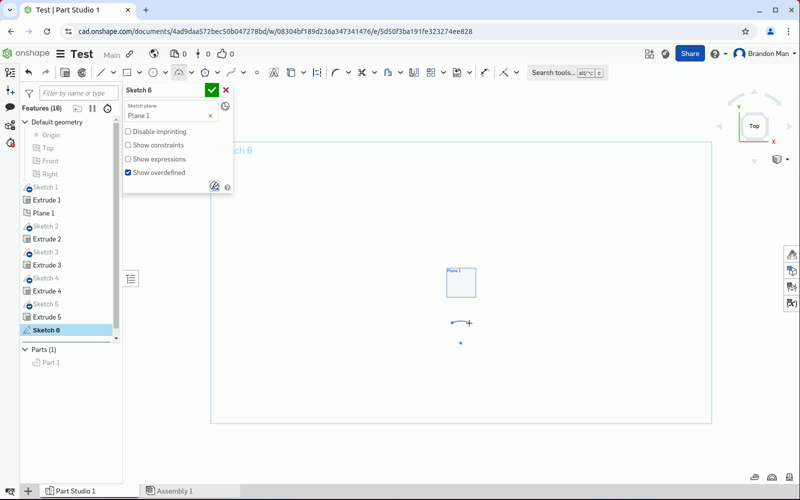
mouse_move(461, 323)
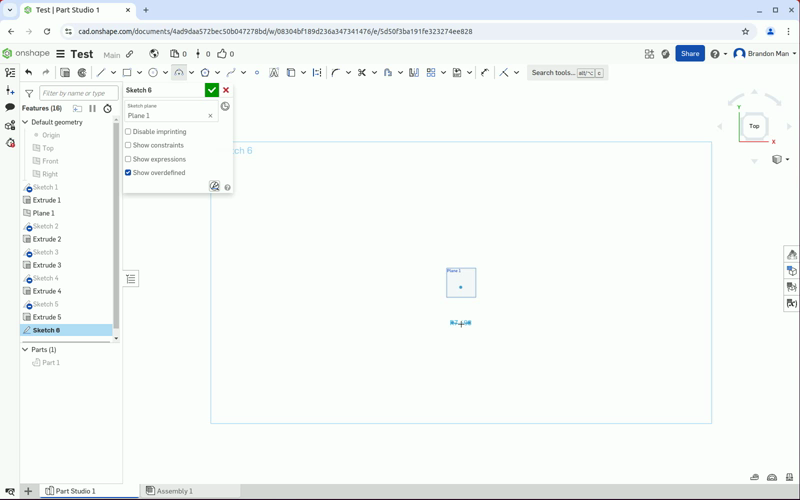
click(461, 323)
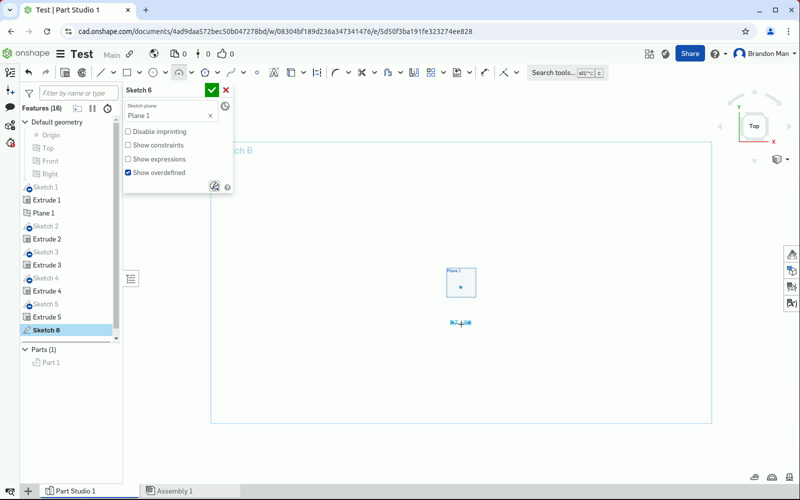
key_up(shift)
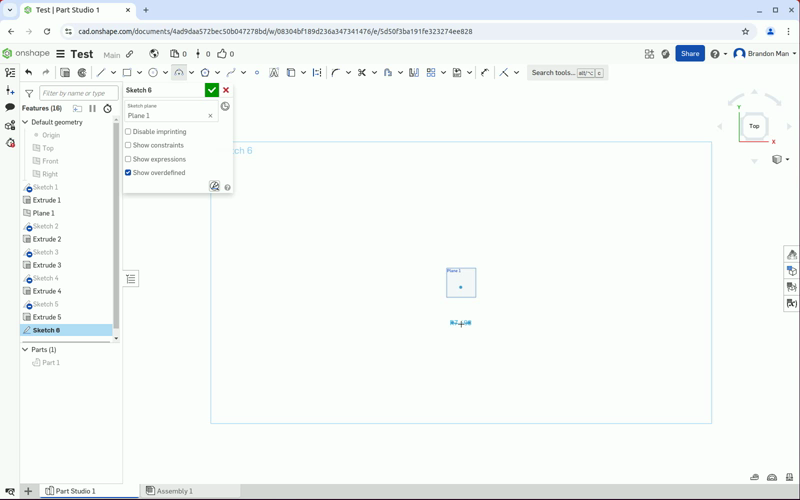
key(esc)
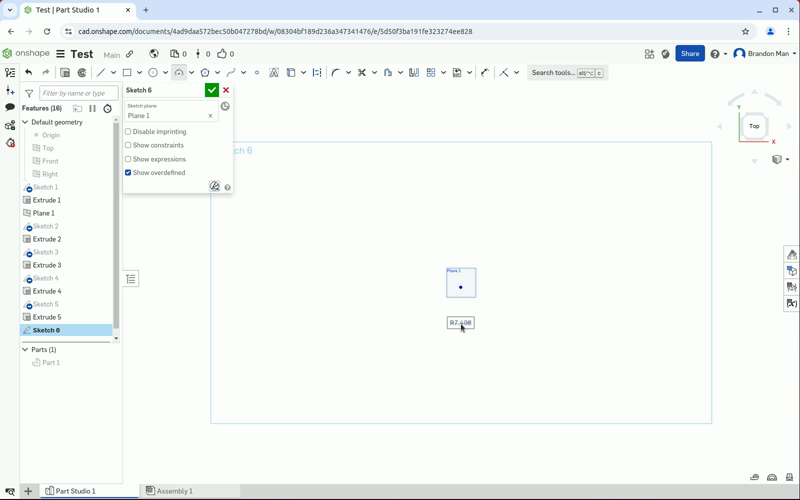
key(l)
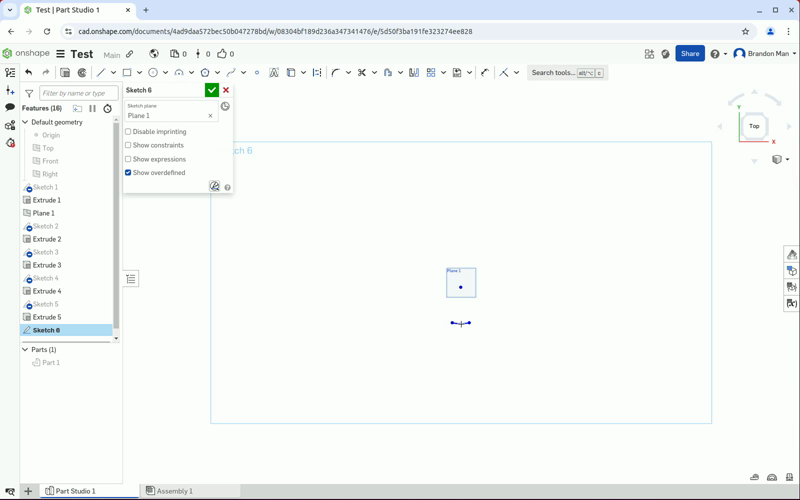
mouse_move(469, 322)
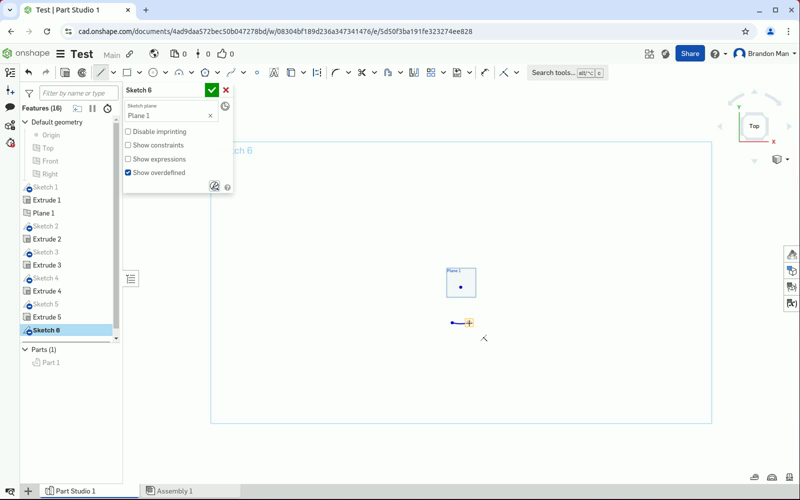
click(469, 322)
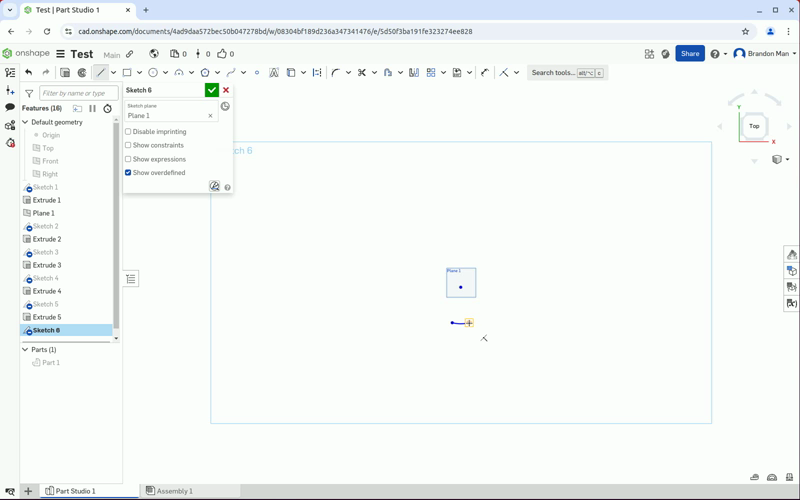
key_down(shift)
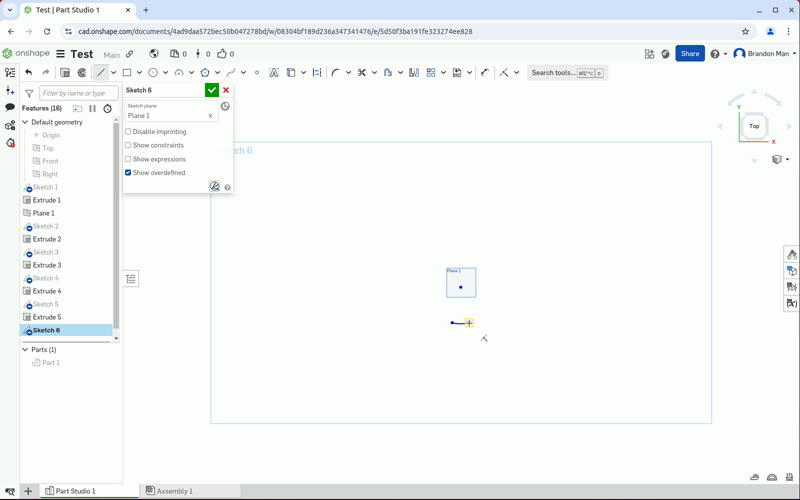
mouse_move(469, 242)
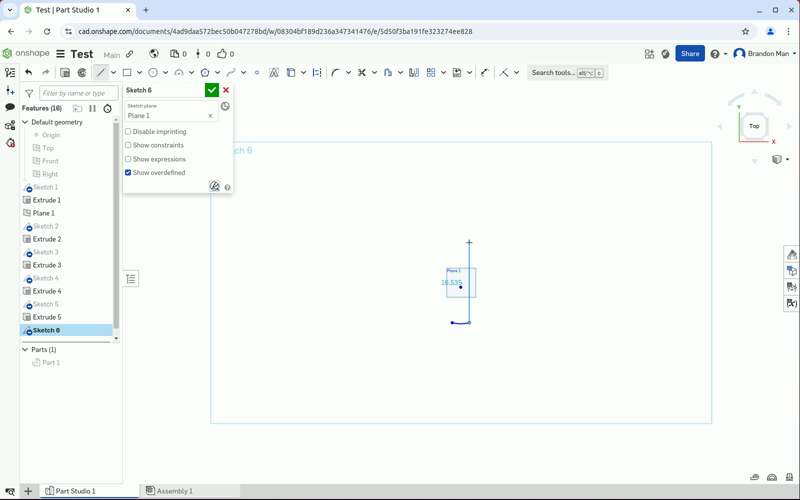
click(469, 242)
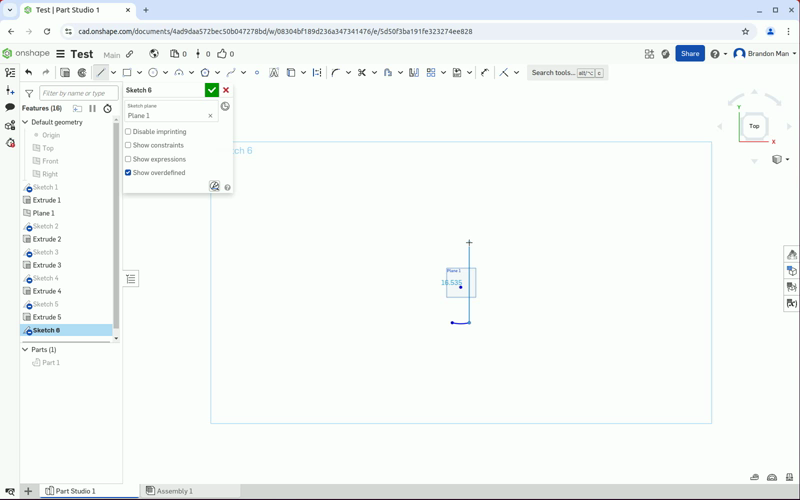
key_up(shift)
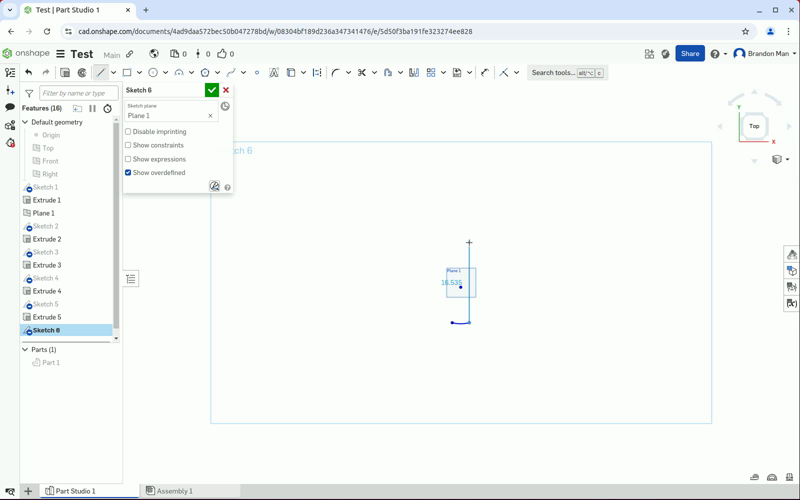
key(esc)
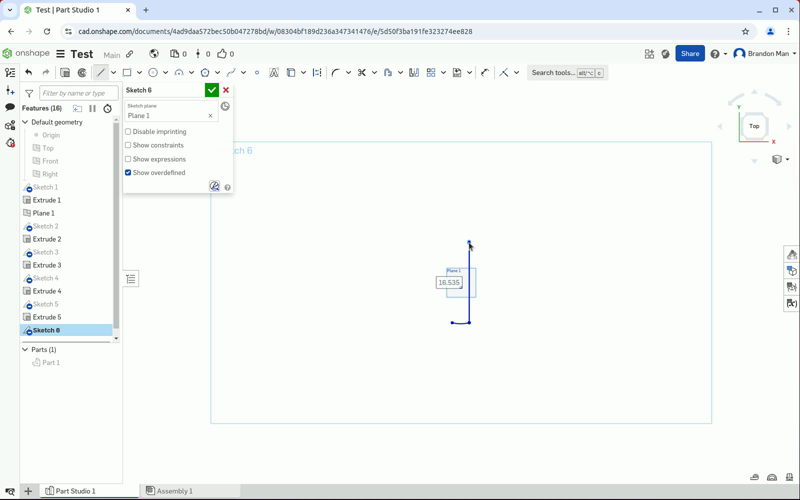
key(a)
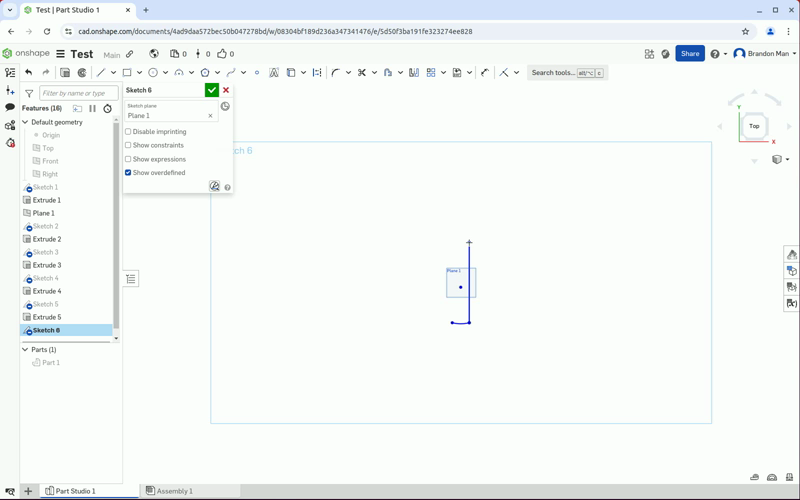
mouse_move(469, 242)
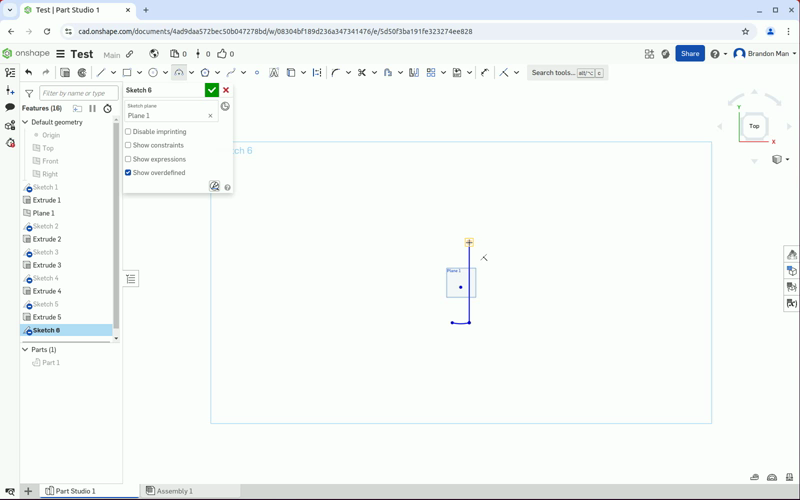
click(469, 242)
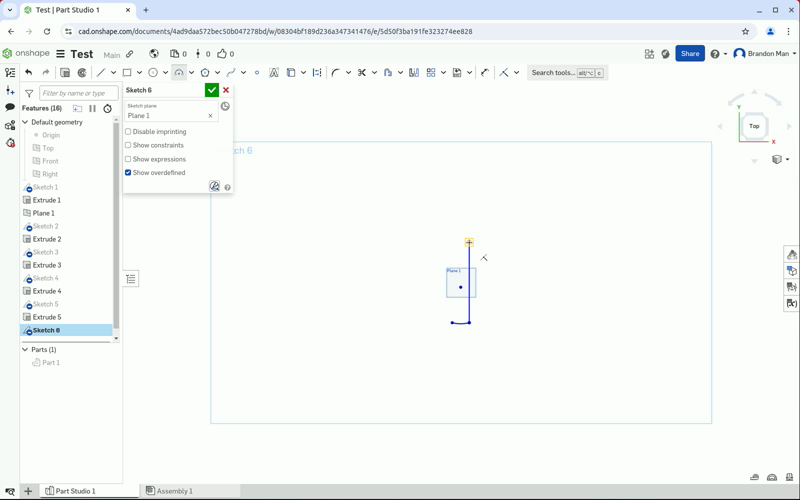
key_down(shift)
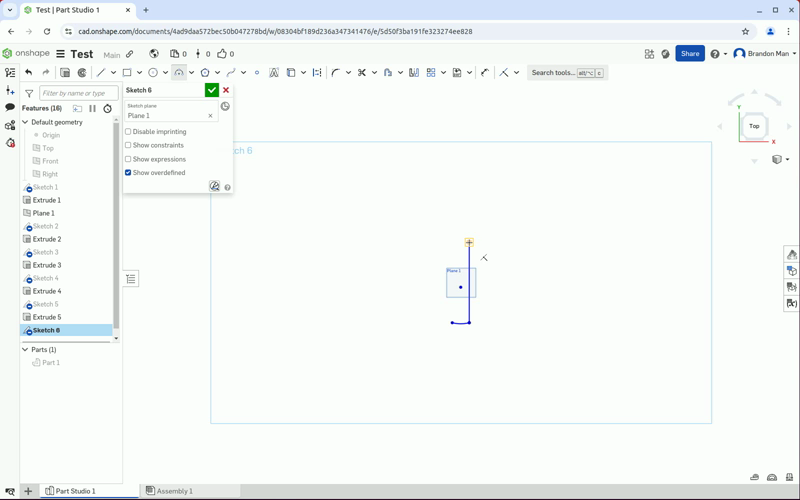
mouse_move(452, 242)
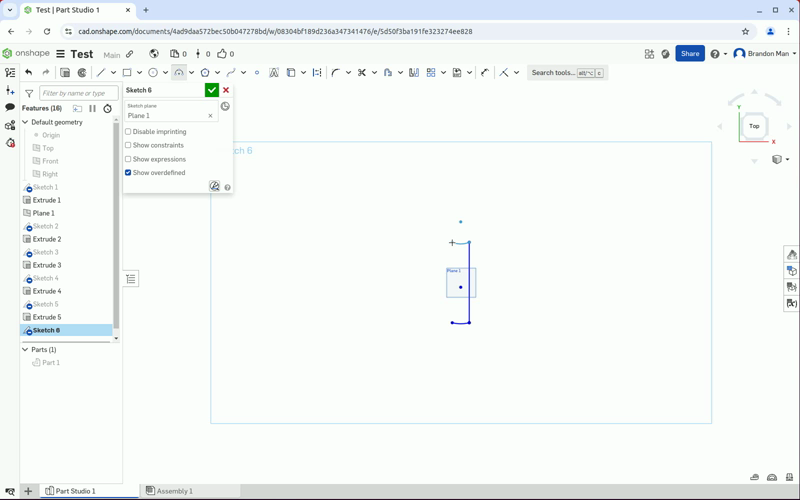
click(452, 242)
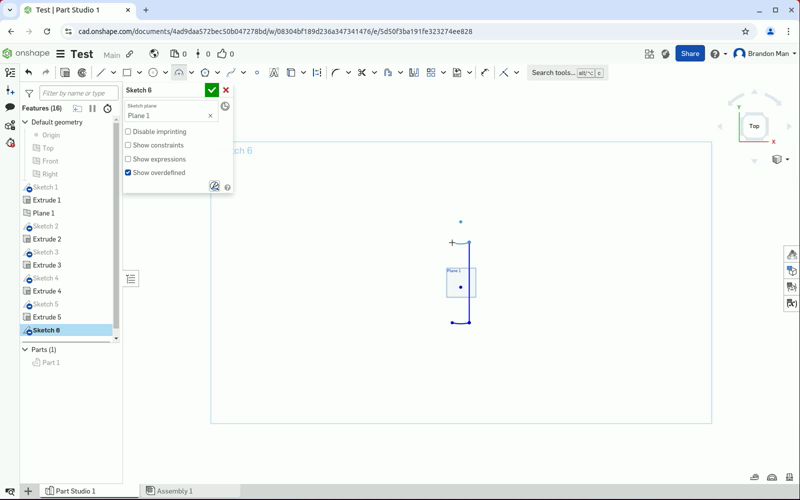
mouse_move(461, 241)
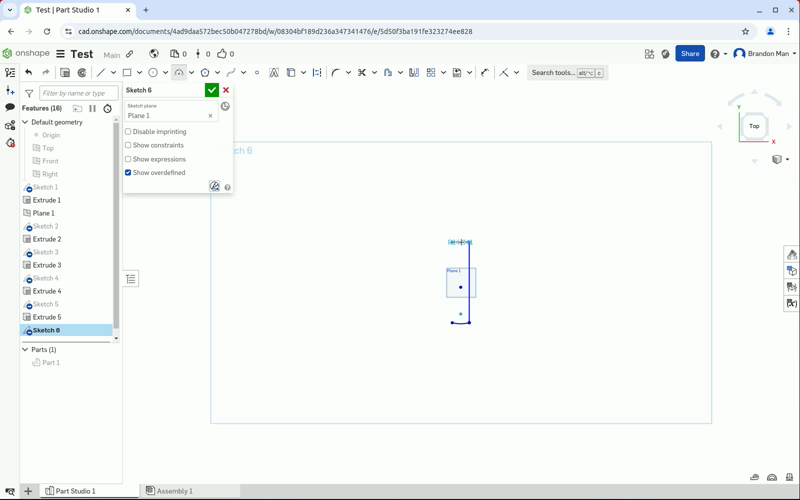
click(461, 241)
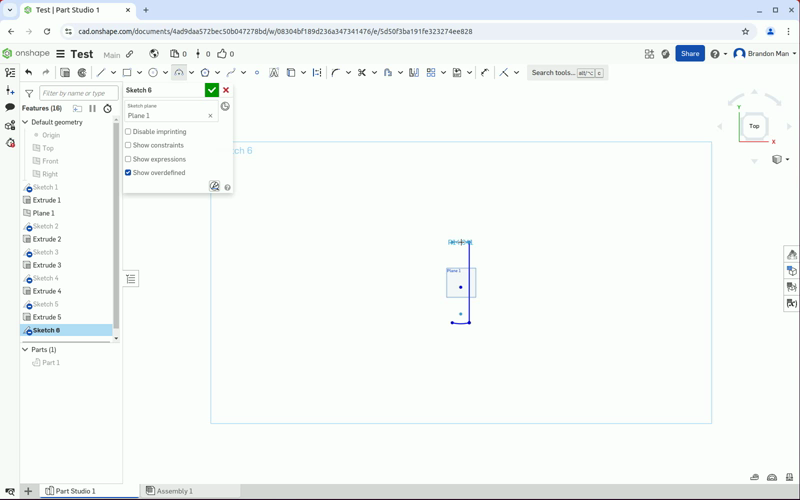
key_up(shift)
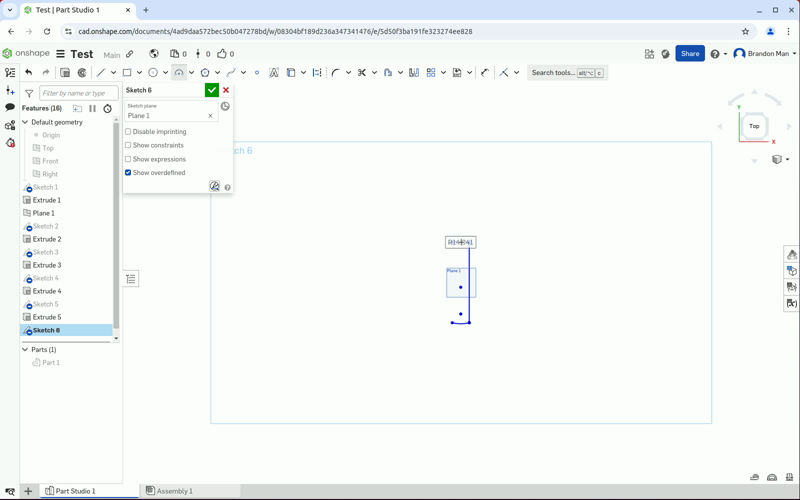
key(esc)
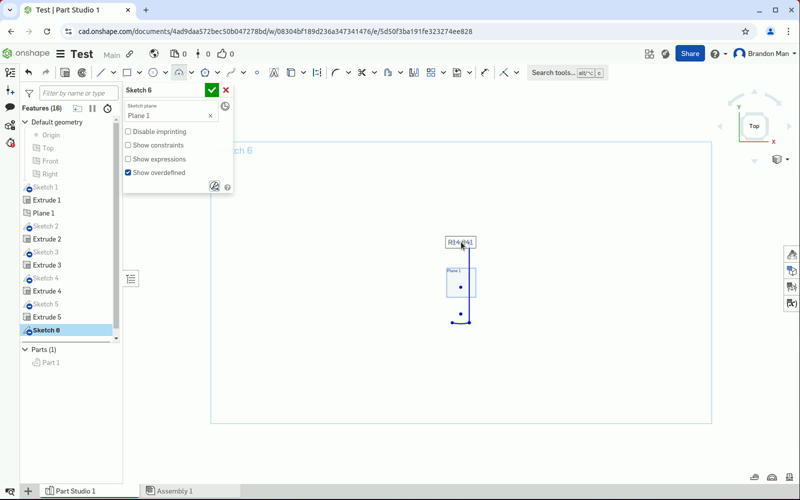
key(l)
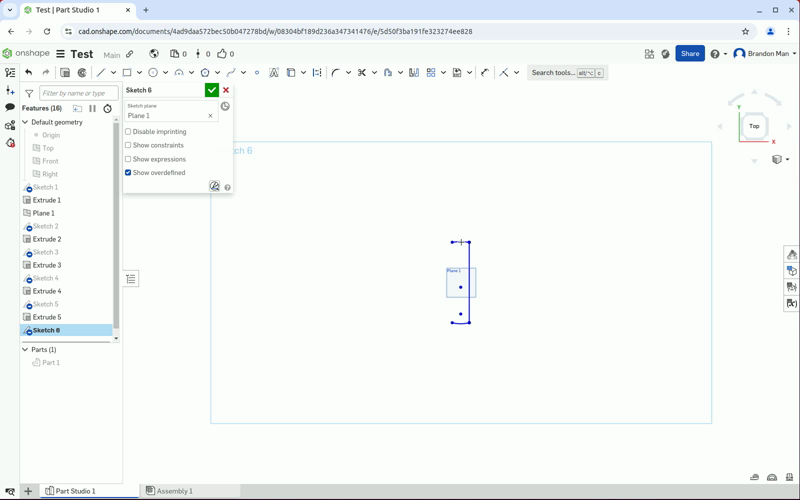
mouse_move(452, 242)
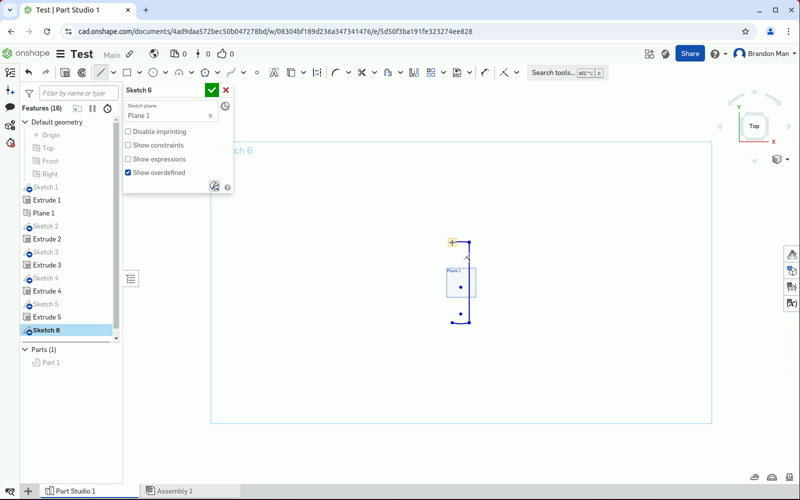
click(452, 242)
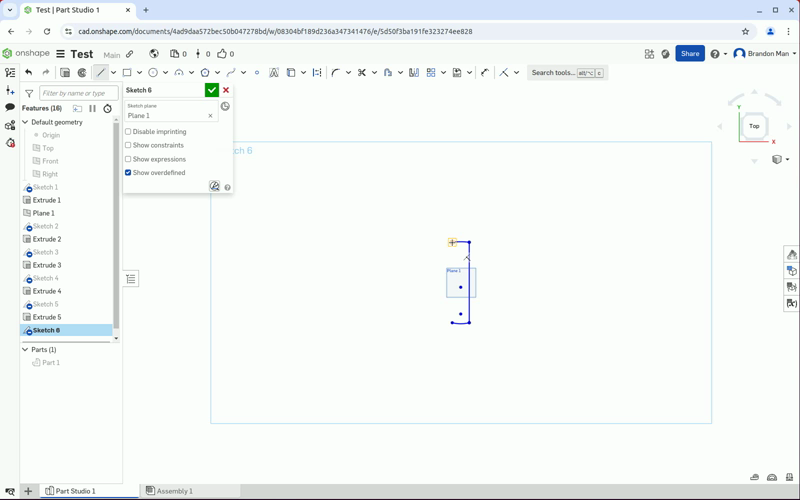
key_down(shift)
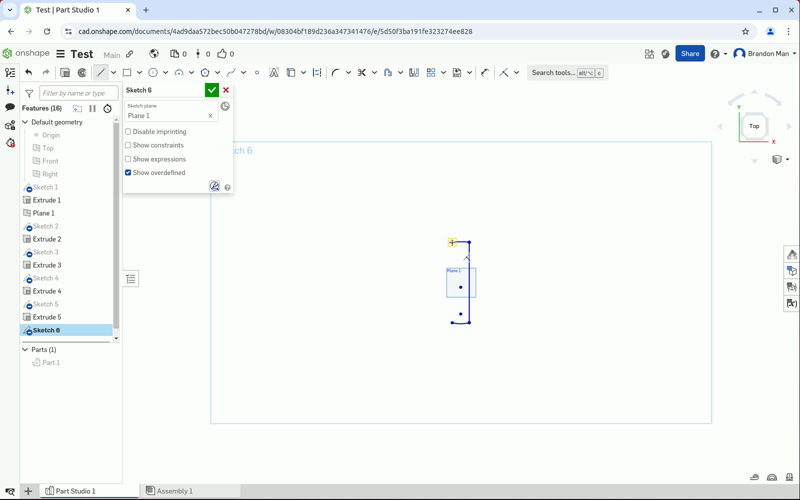
mouse_move(452, 322)
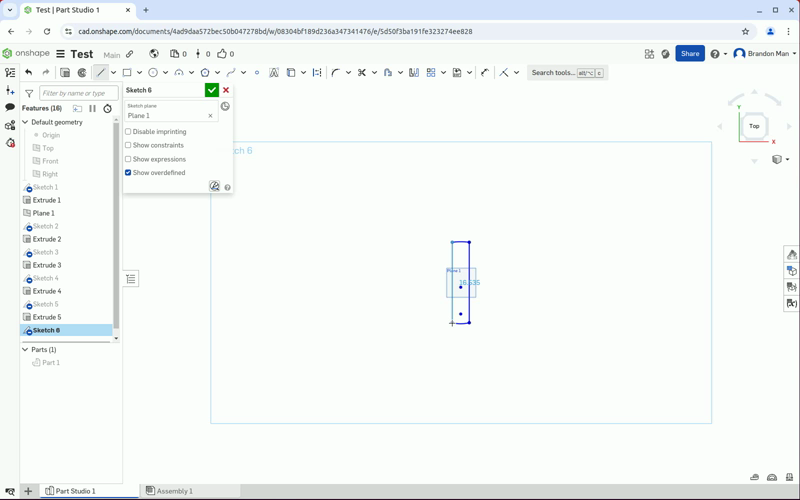
key_up(shift)
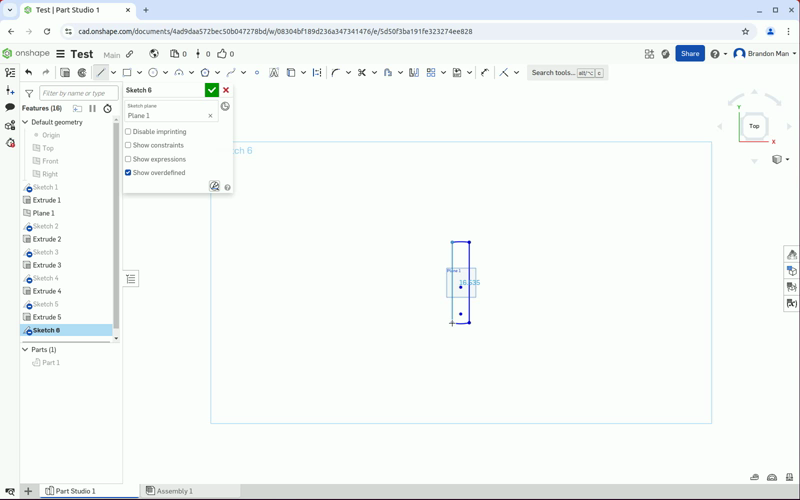
click(452, 322)
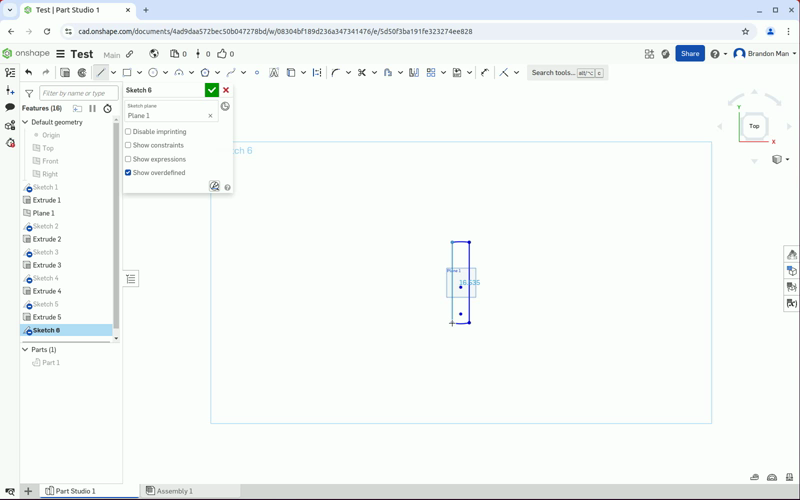
key(esc)
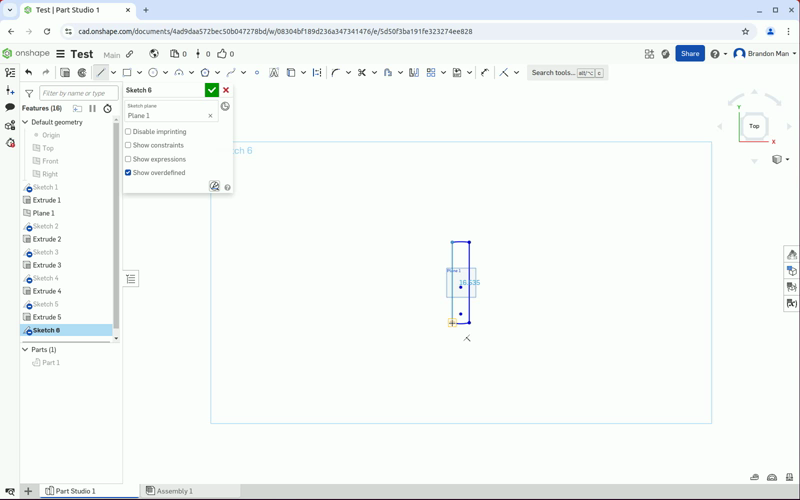
mouse_move(455, 269)
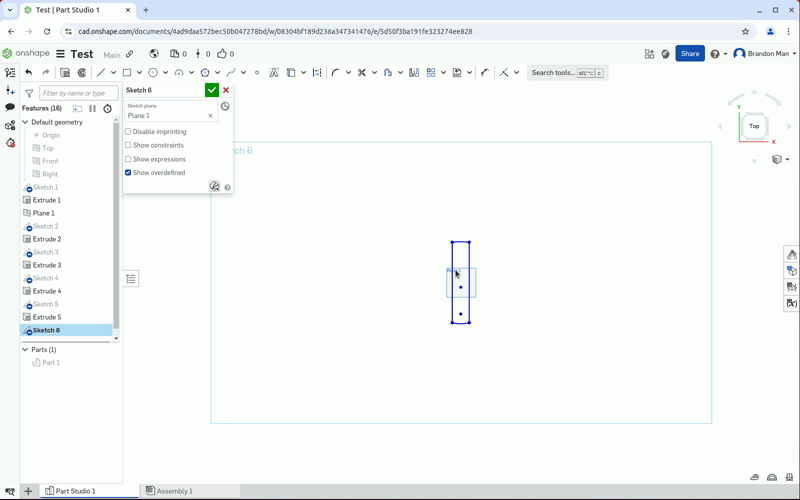
scroll(6)
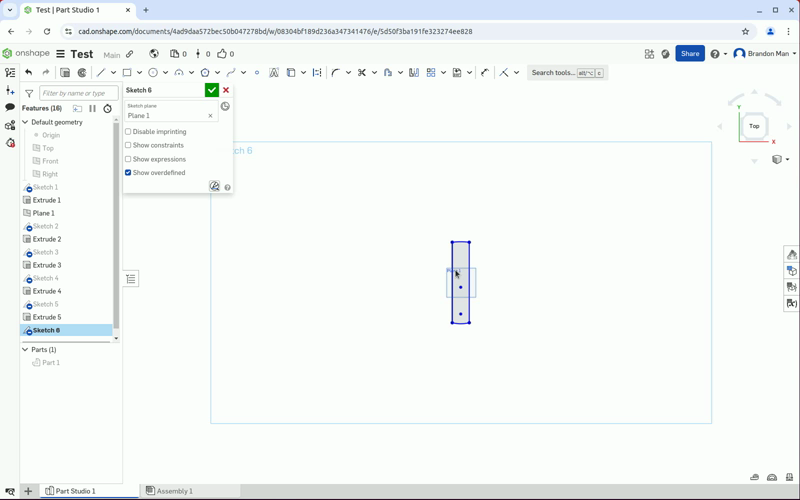
scroll(6)
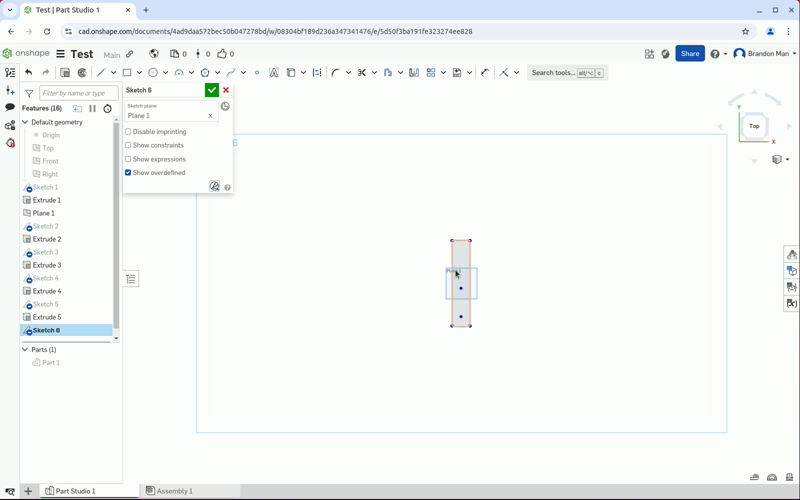
scroll(6)
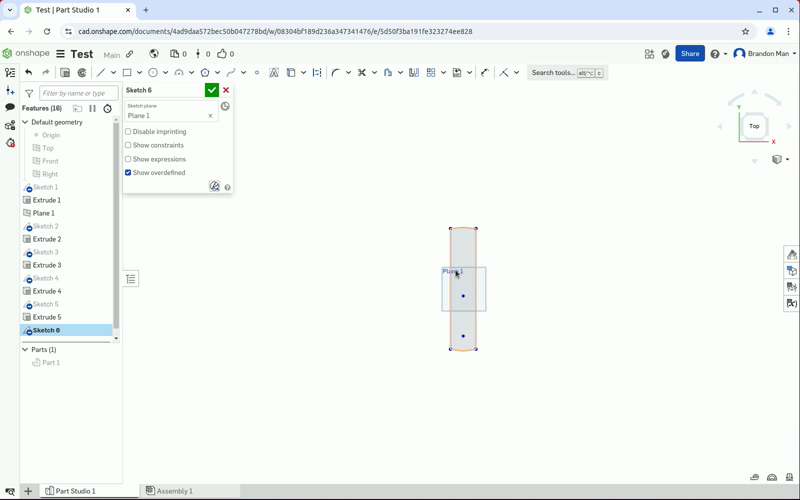
scroll(6)
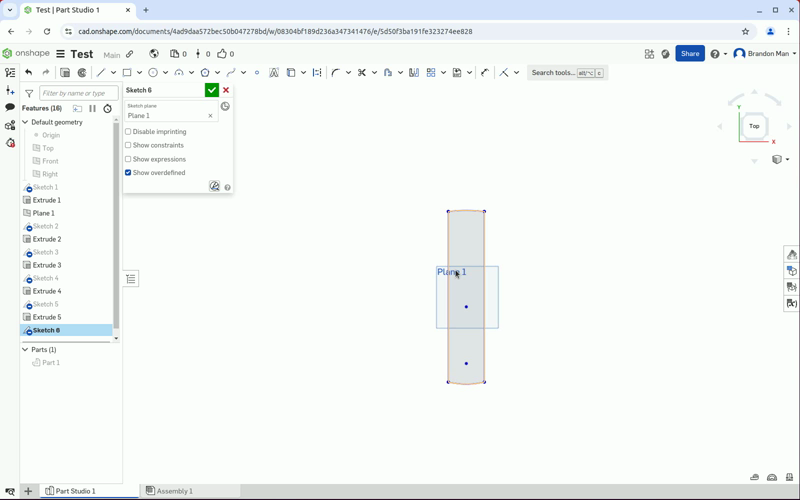
scroll(6)
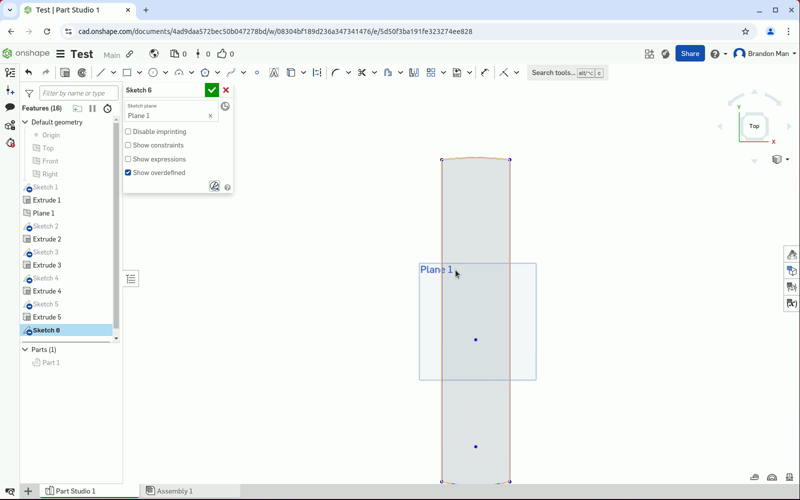
scroll(6)
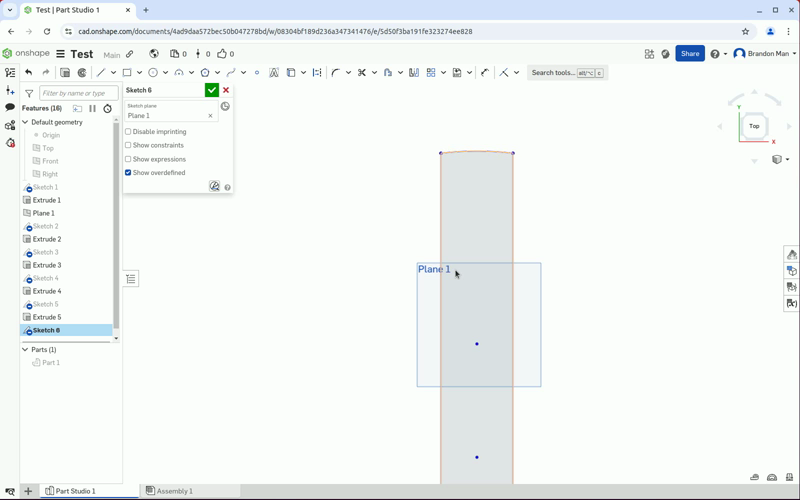
scroll(6)
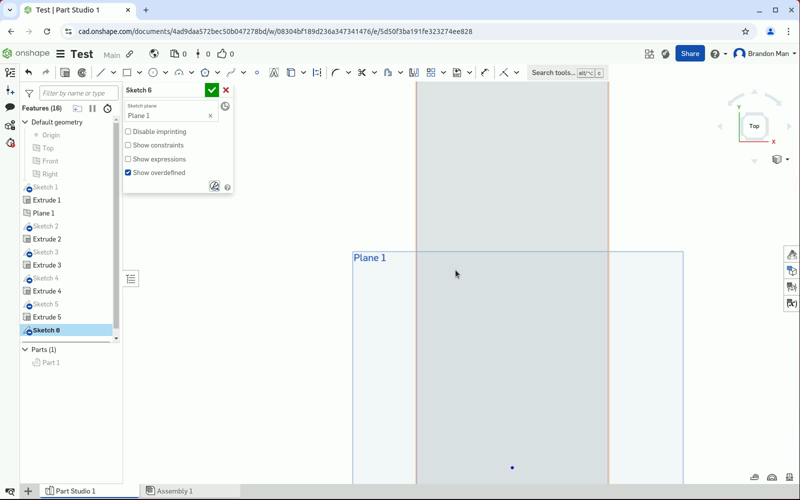
click(455, 269)
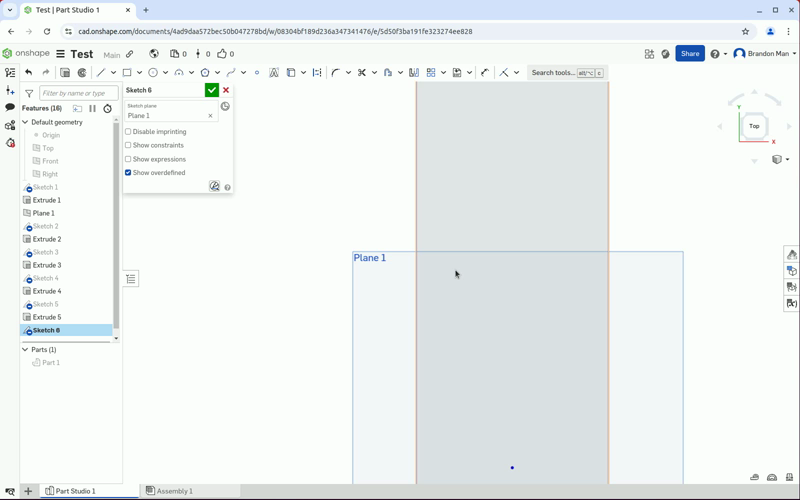
scroll(-6)
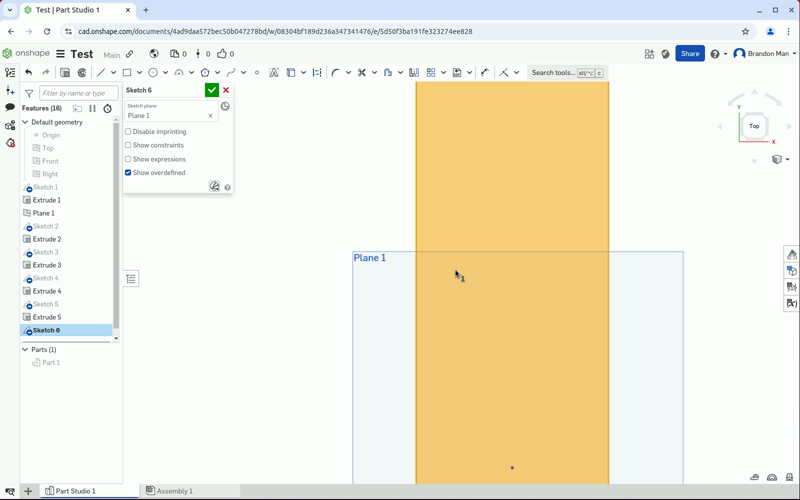
scroll(-6)
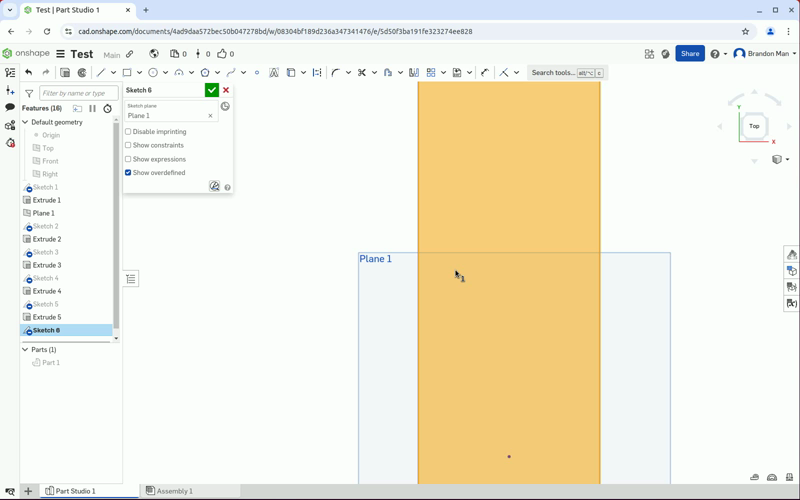
scroll(-6)
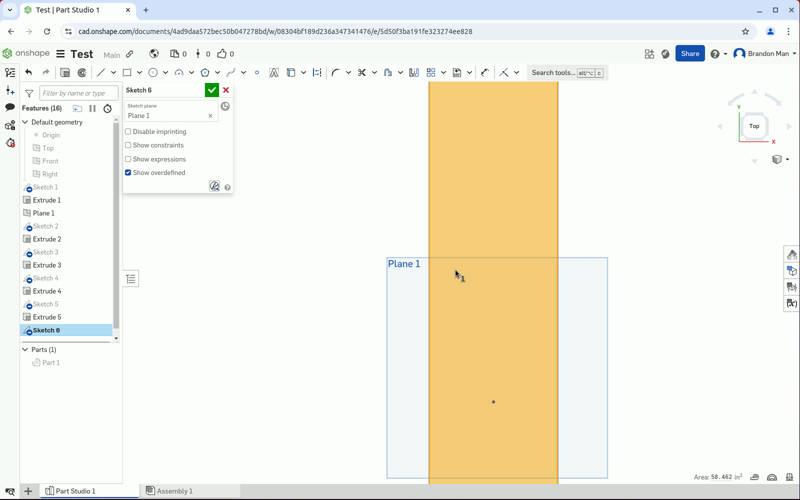
scroll(-6)
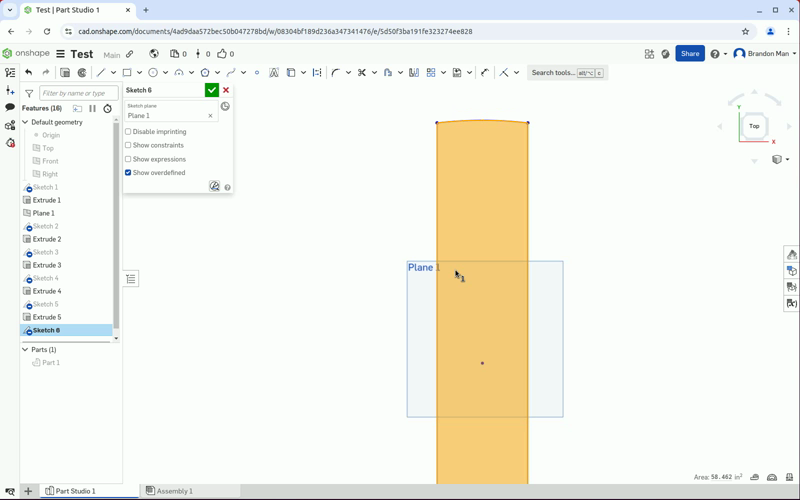
scroll(-6)
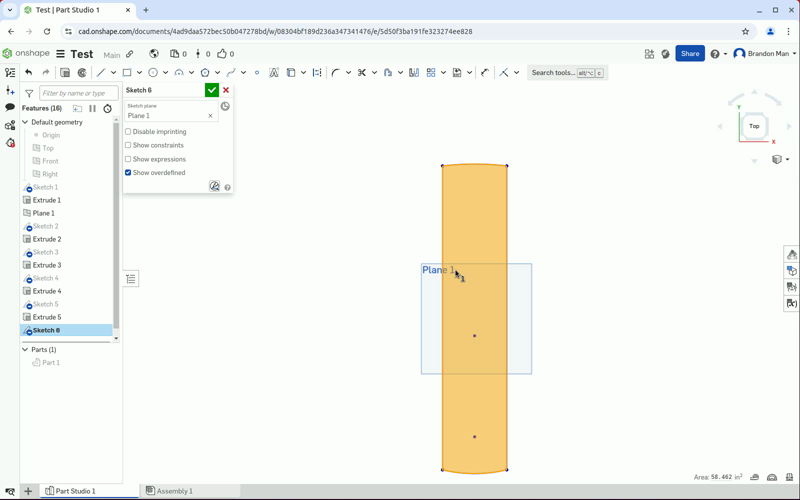
scroll(-6)
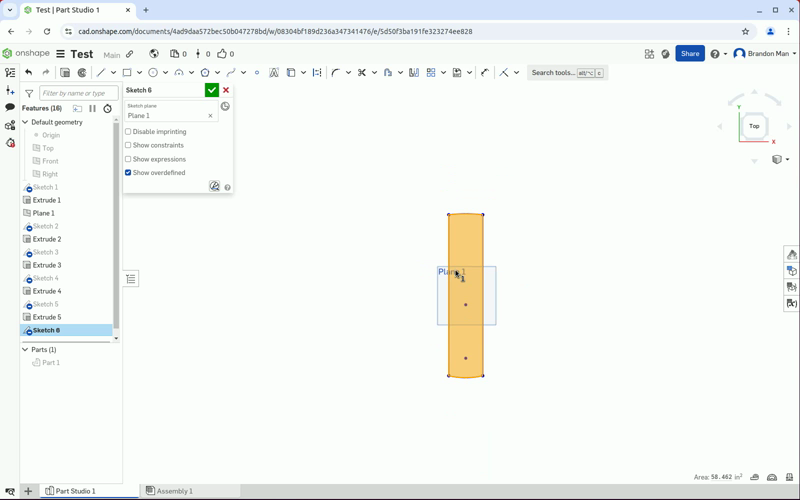
scroll(-6)
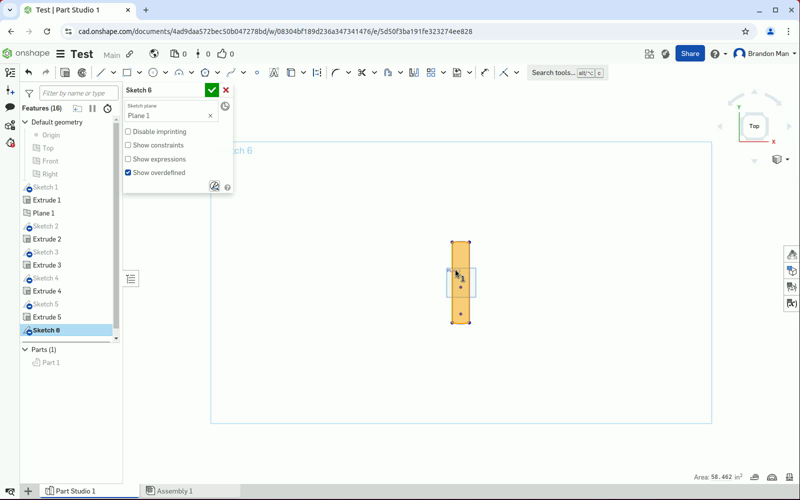
mouse_move(73, 352)
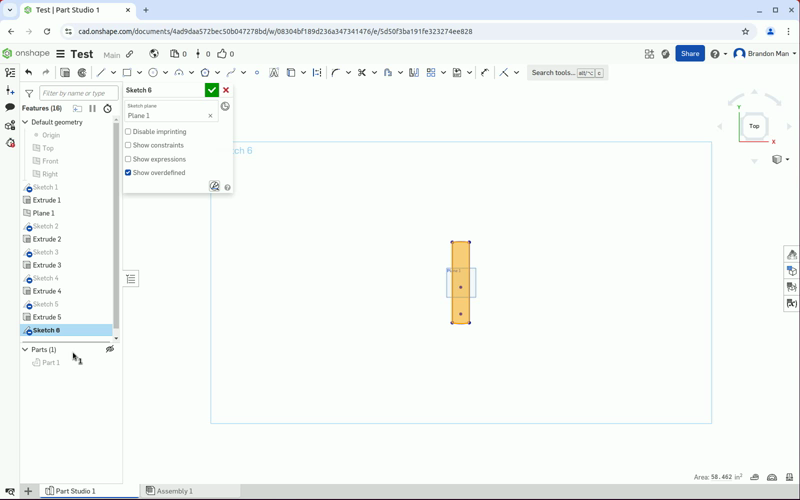
key(shift+y)
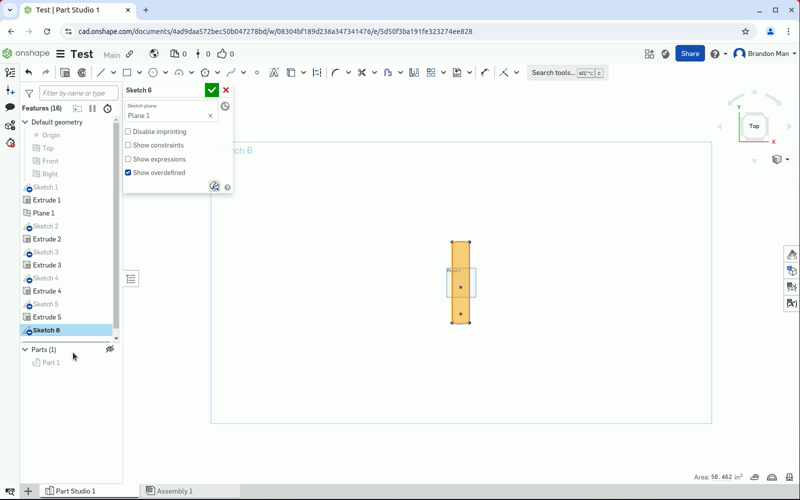
key(shift+e)
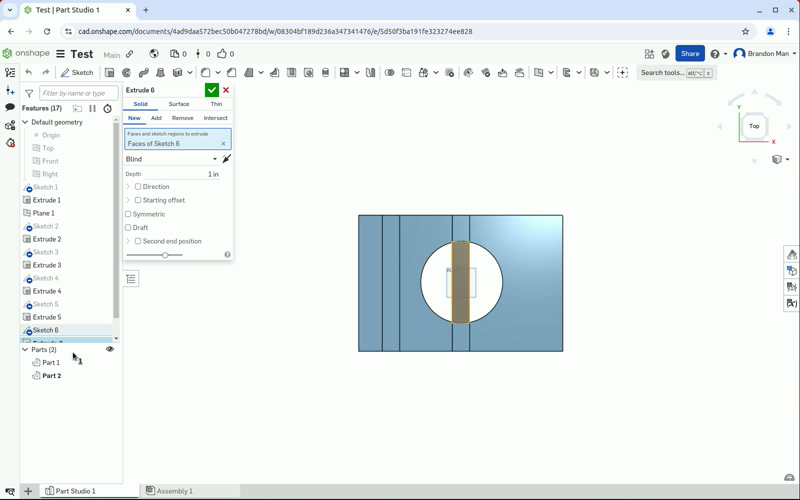
mouse_move(143, 106)
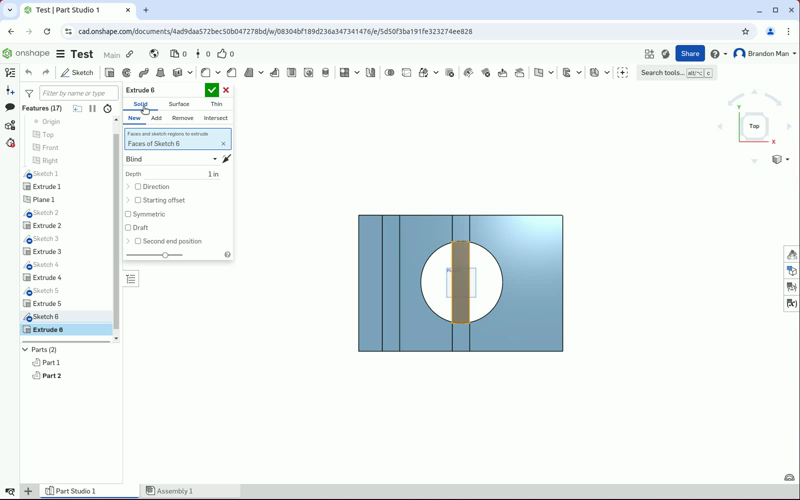
click(143, 106)
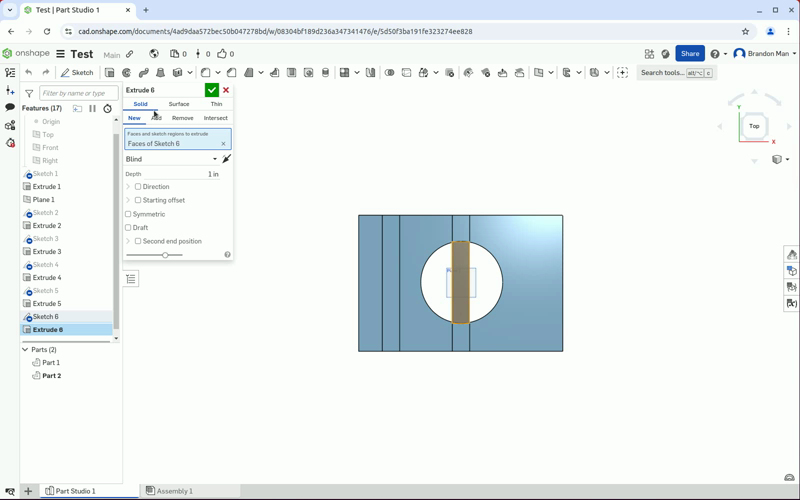
mouse_move(186, 120)
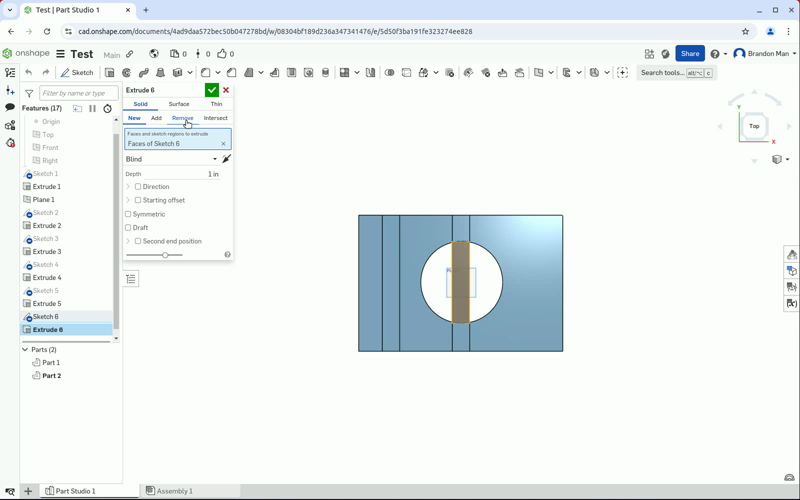
click(186, 120)
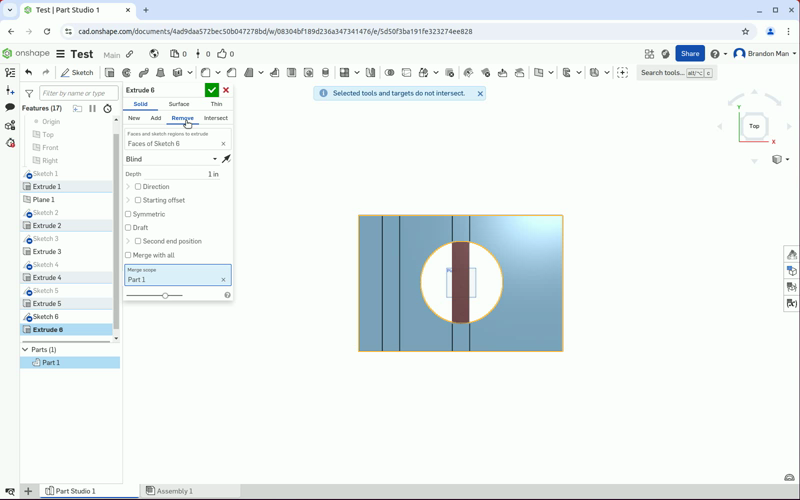
key(tab, 4)
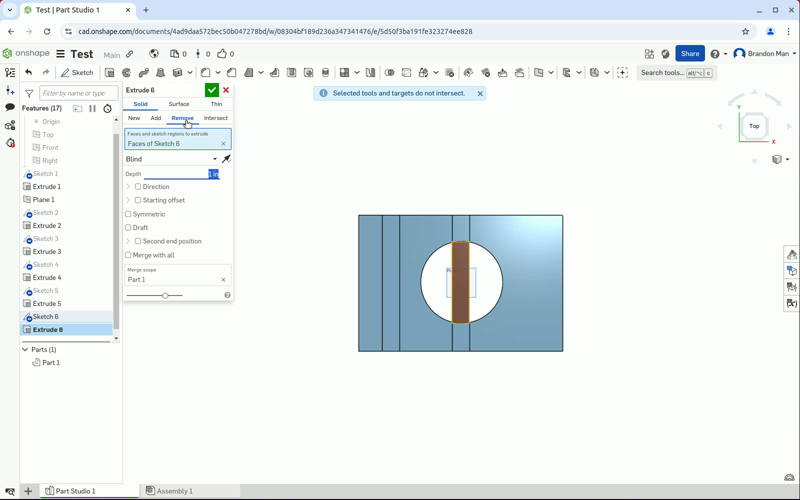
text(1.444)
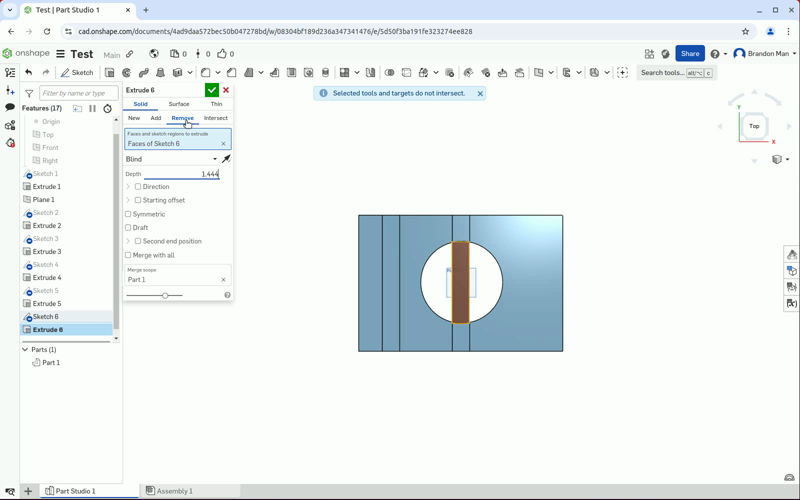
key(tab, 6)
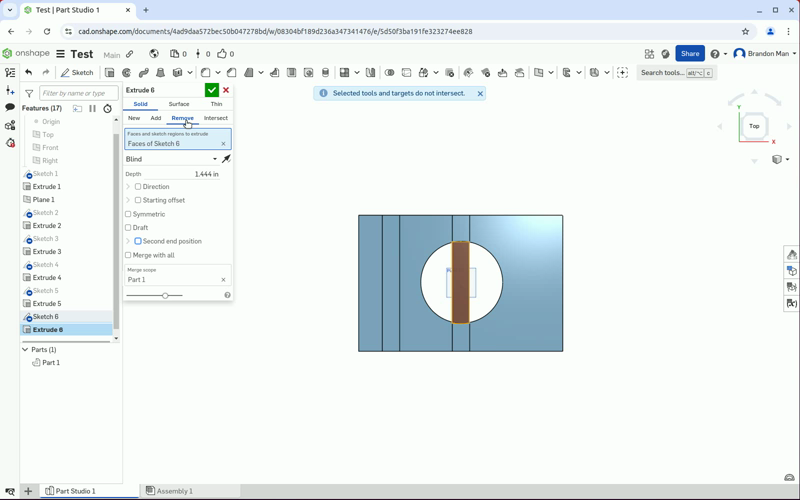
key(space)
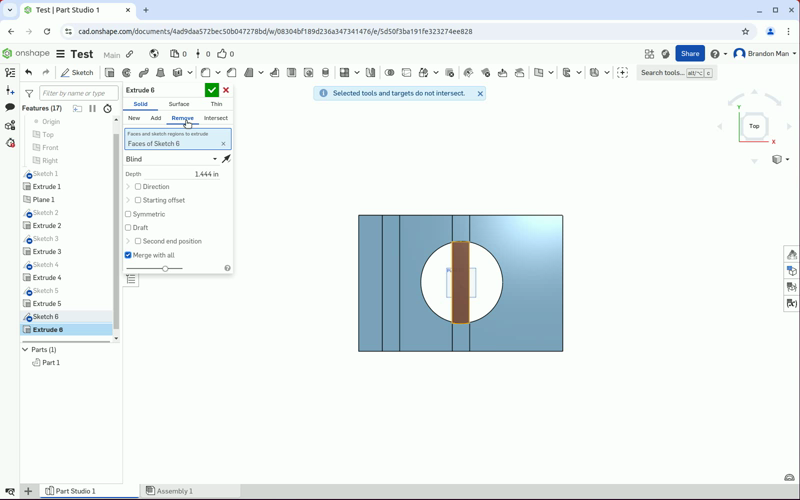
key(enter)
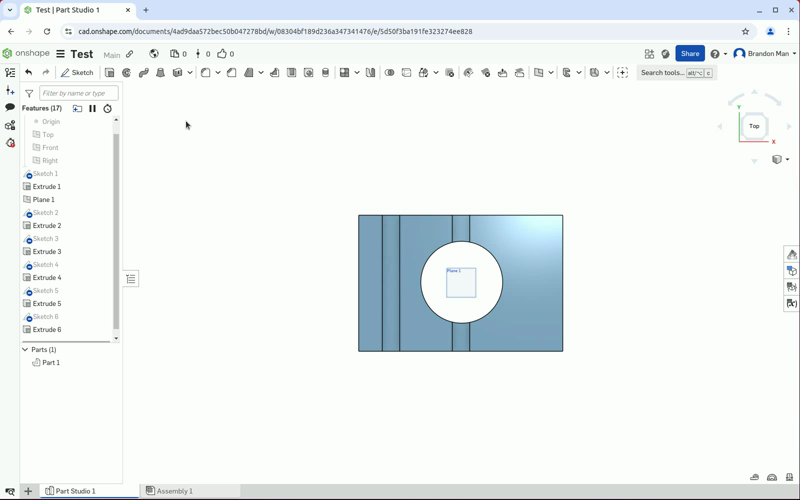
key(shift+h)
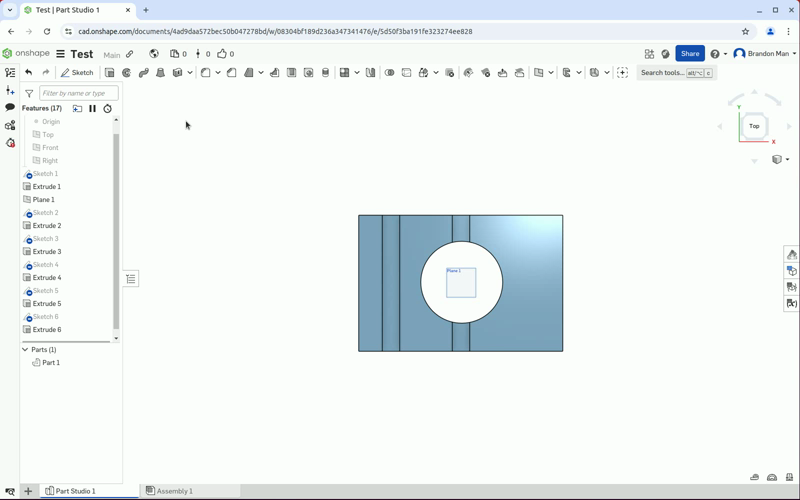
key(shift+h)
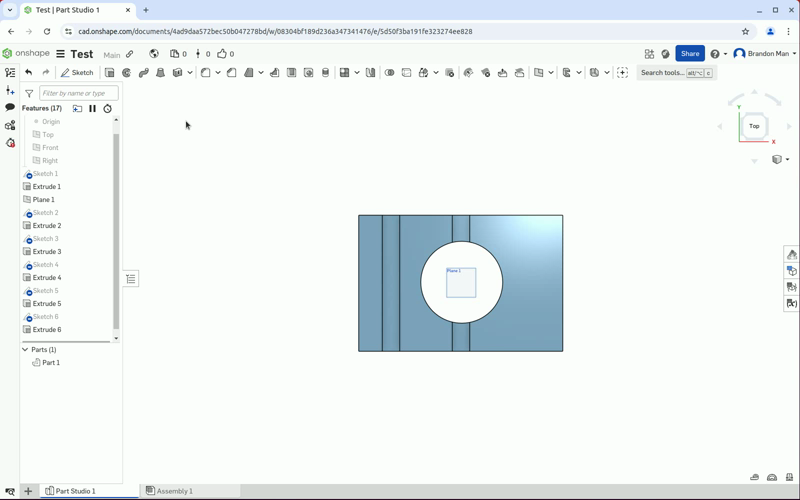
mouse_move(69, 176)
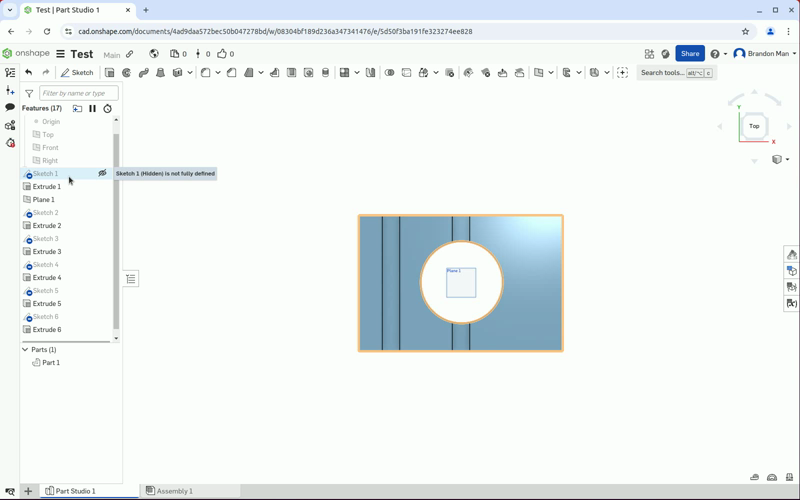
click(69, 176)
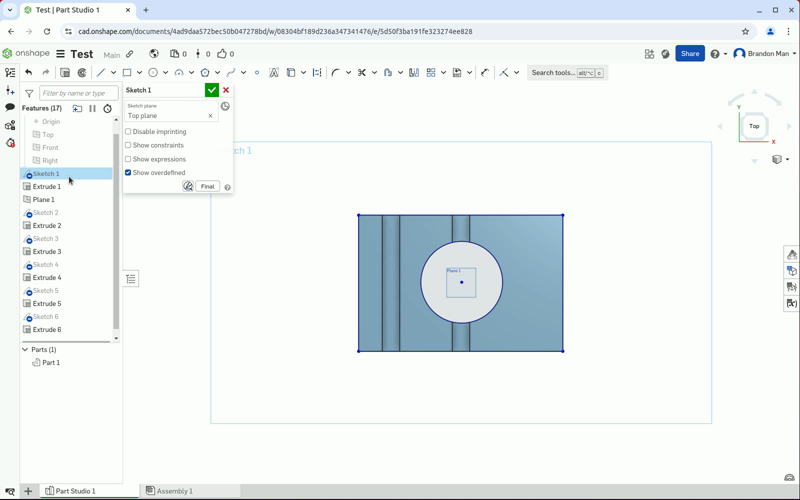
mouse_move(229, 92)
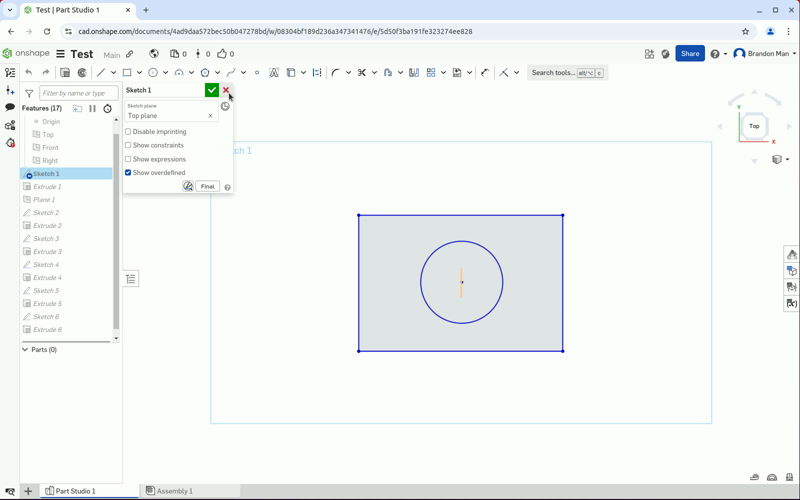
click(229, 92)
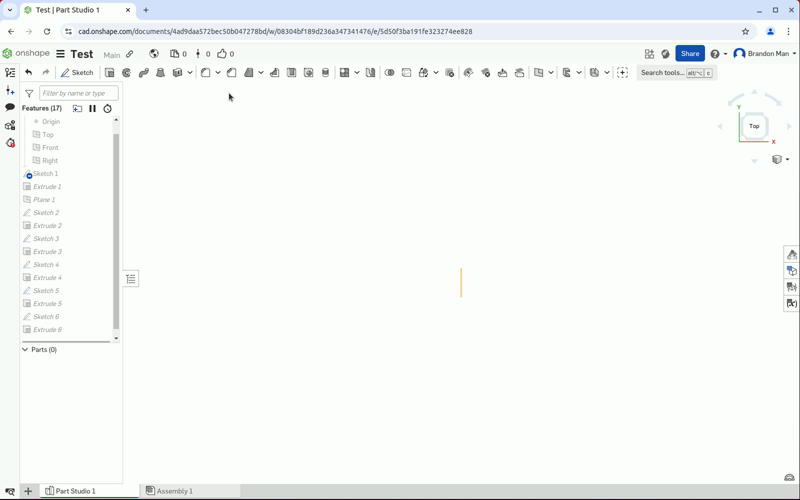
key(shift+s)
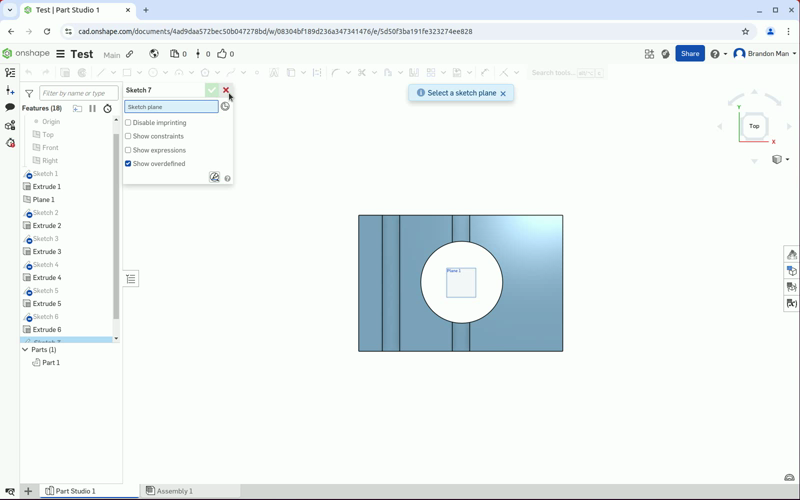
mouse_move(69, 189)
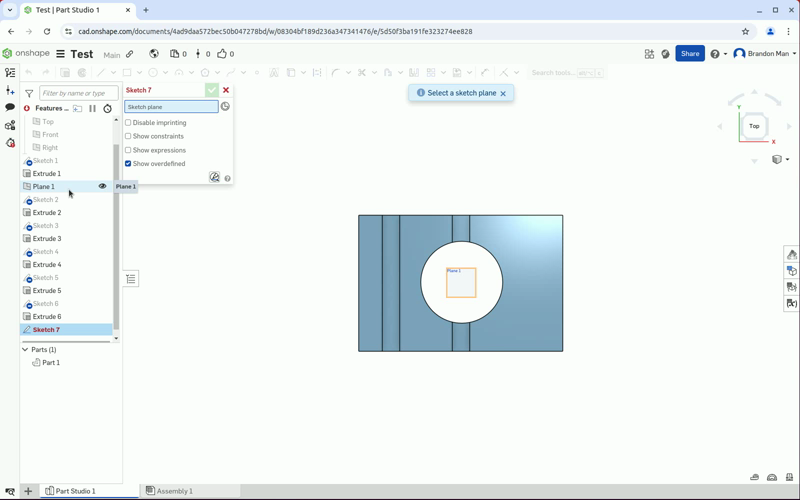
click(69, 189)
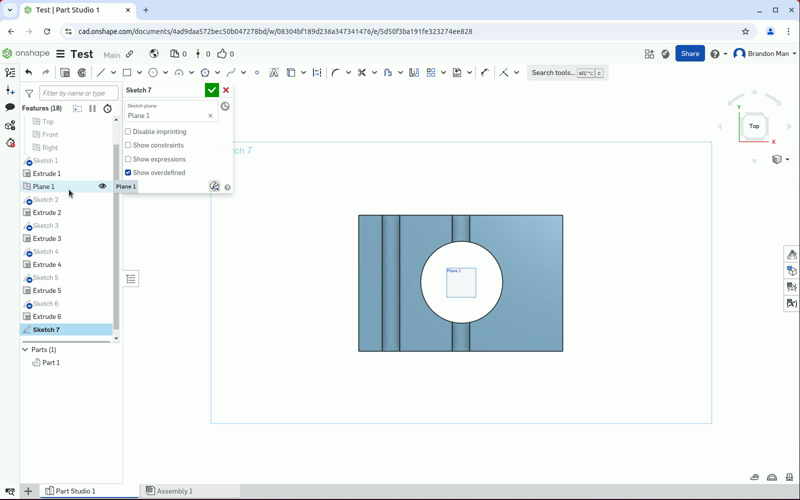
mouse_move(73, 352)
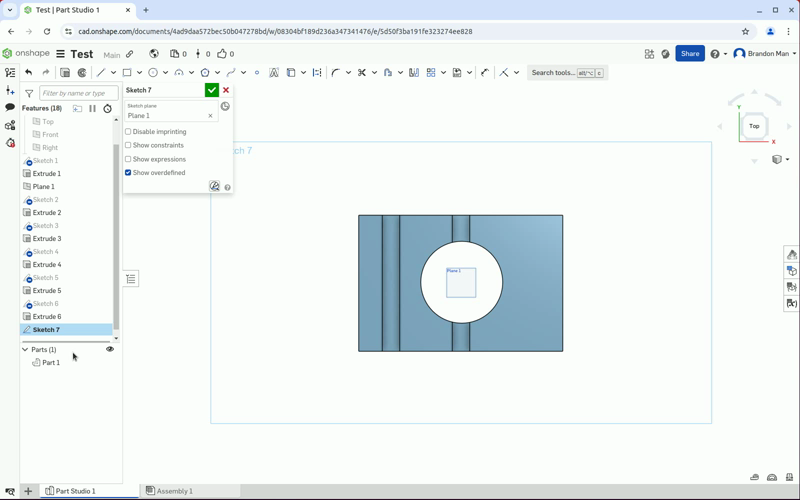
key(y)
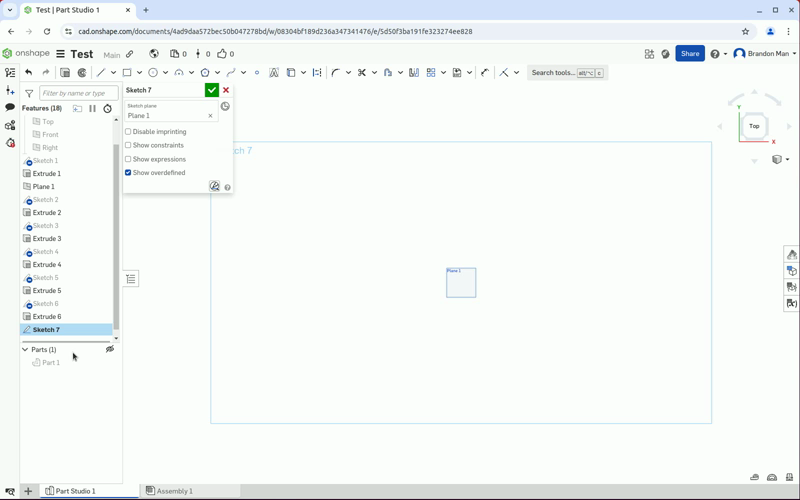
key(l)
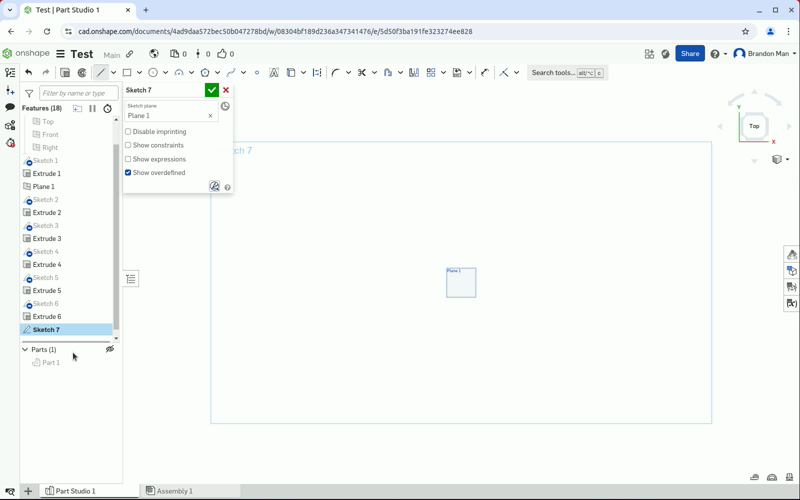
key_down(shift)
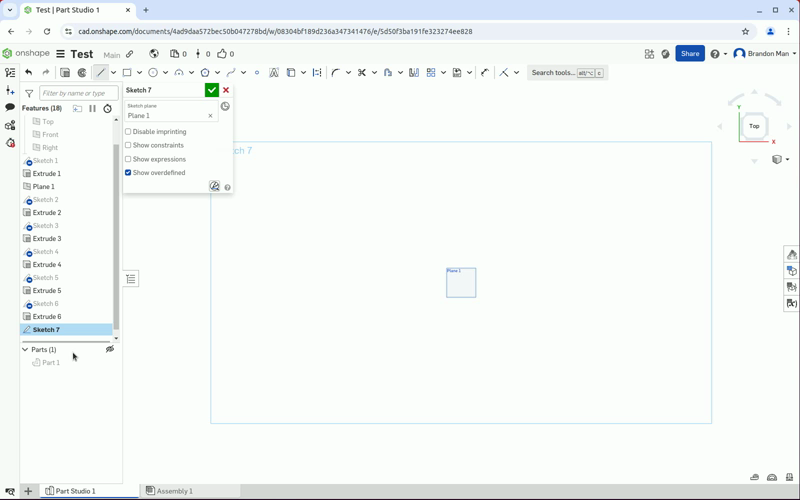
mouse_move(452, 351)
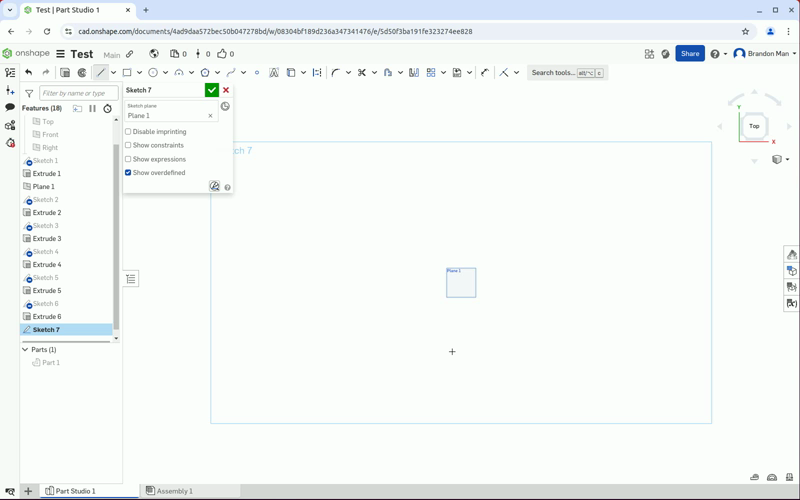
click(452, 351)
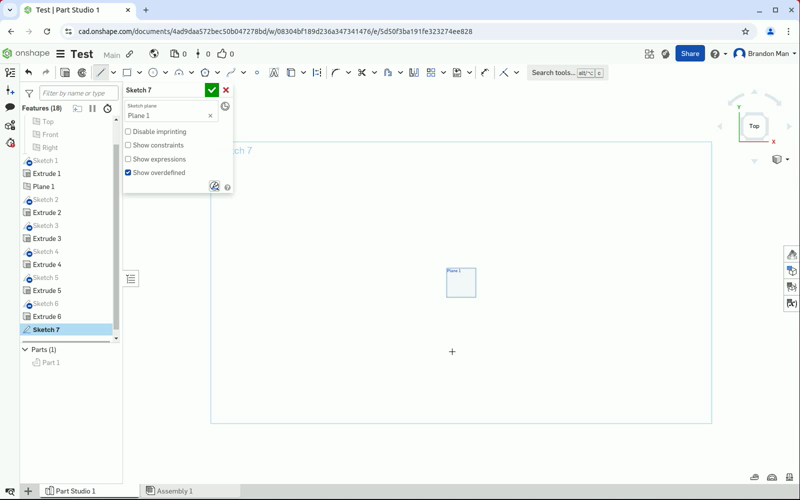
key_up(shift)
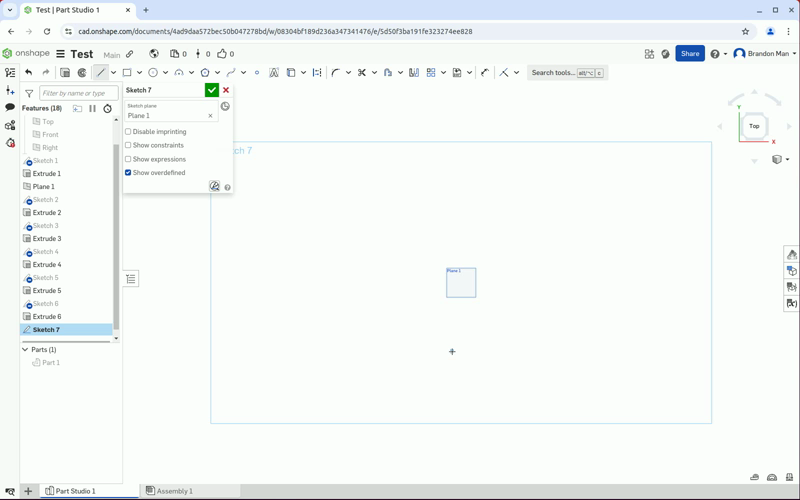
key_down(shift)
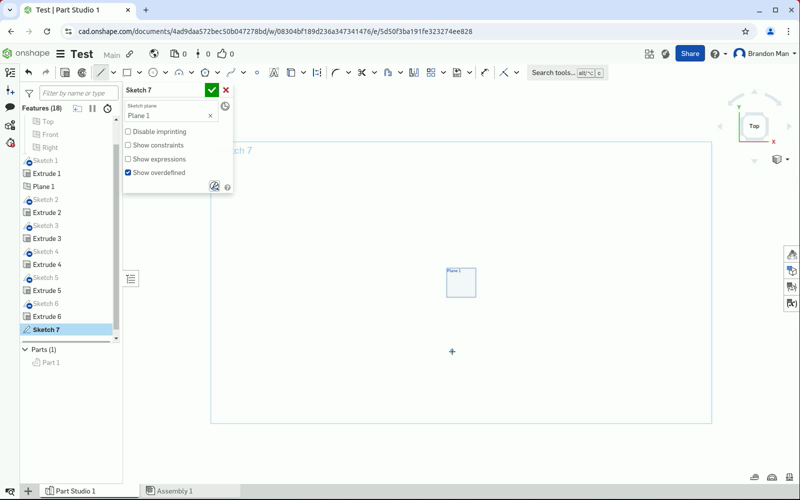
mouse_move(482, 351)
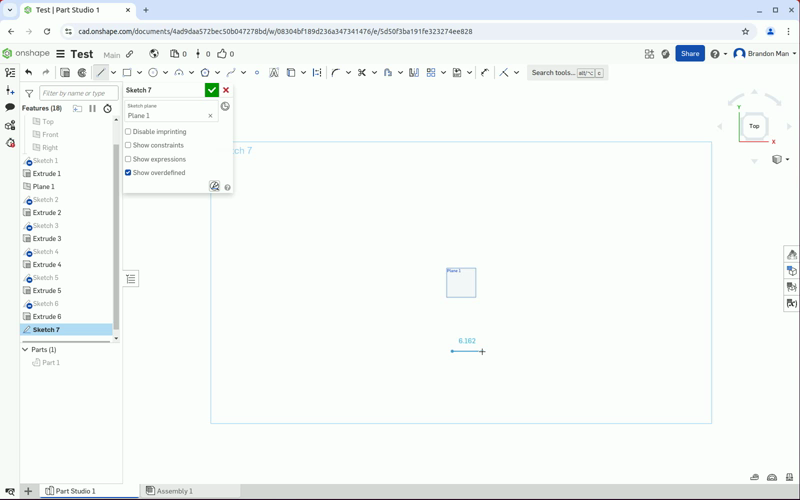
mouse_move(469, 351)
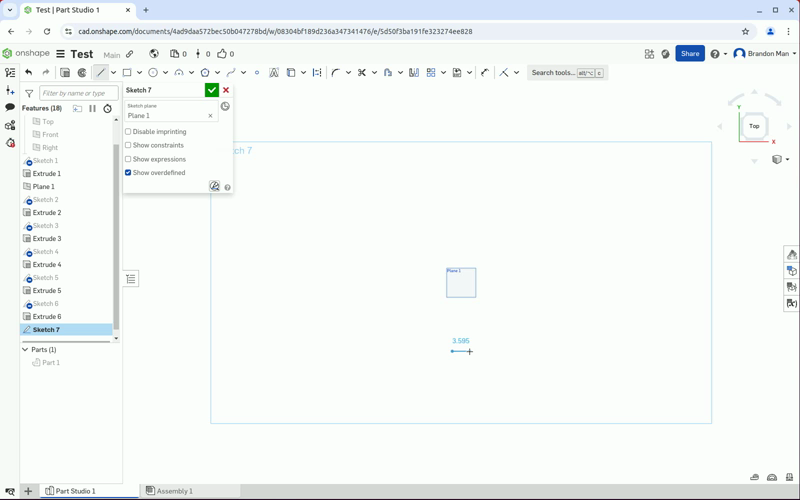
click(469, 351)
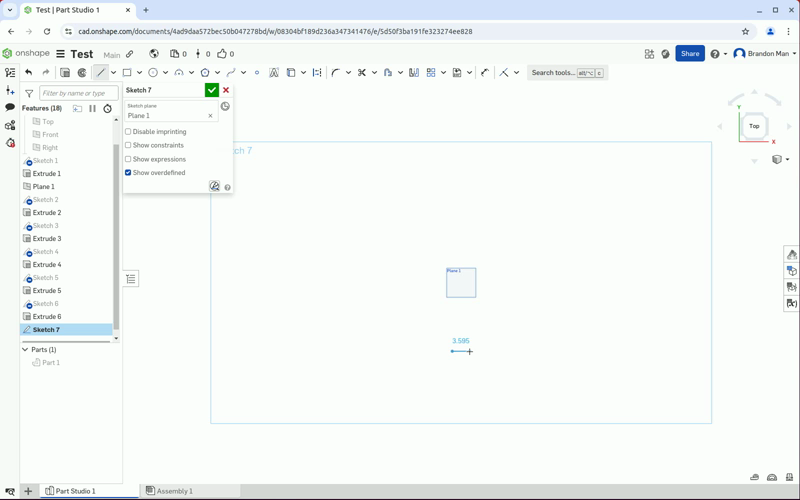
key_up(shift)
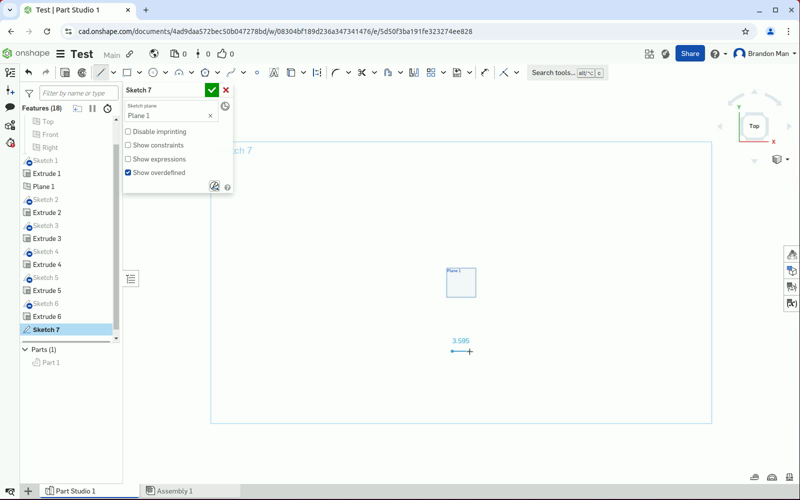
key_down(shift)
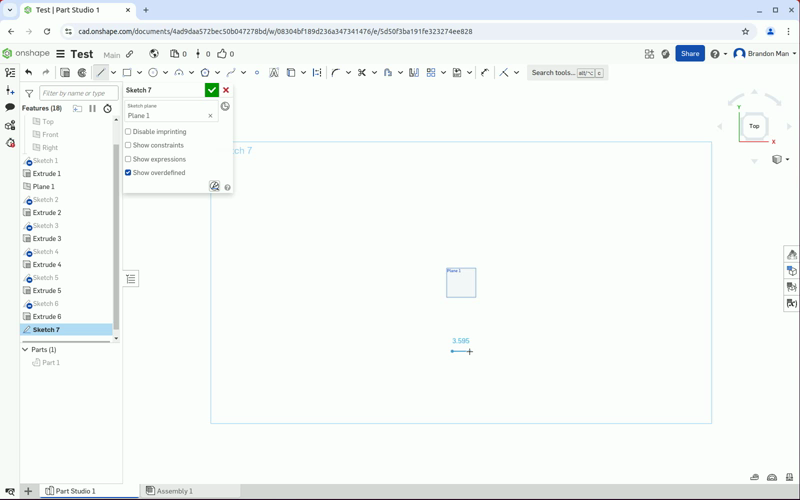
mouse_move(499, 351)
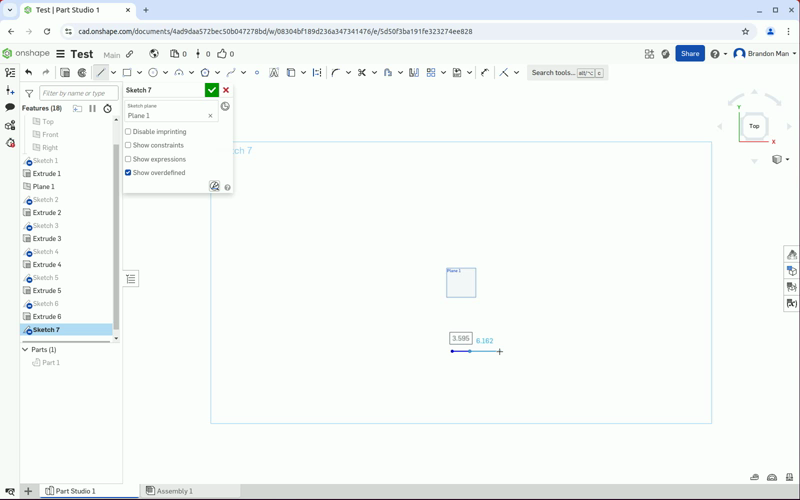
mouse_move(469, 321)
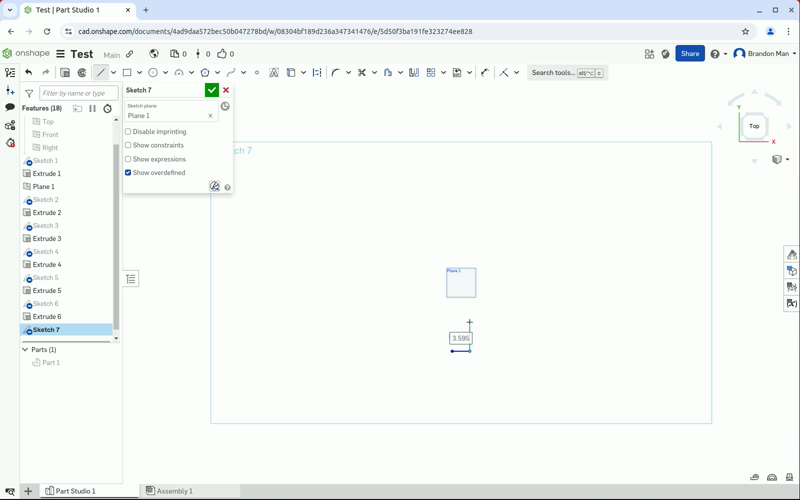
click(469, 321)
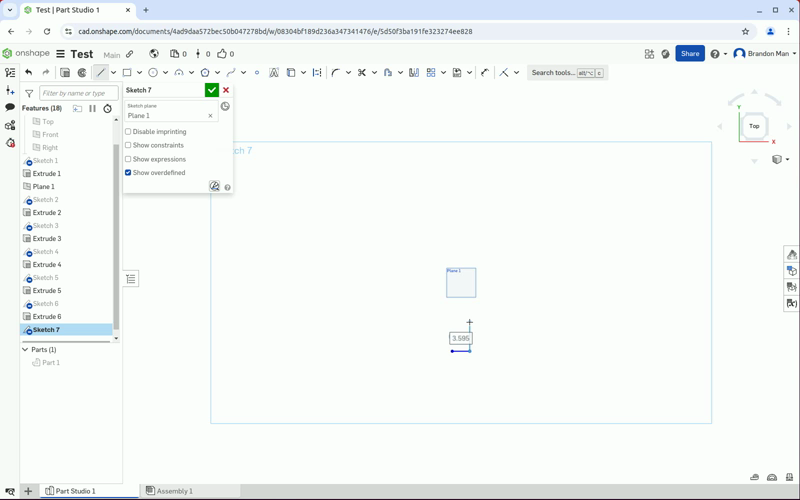
key_up(shift)
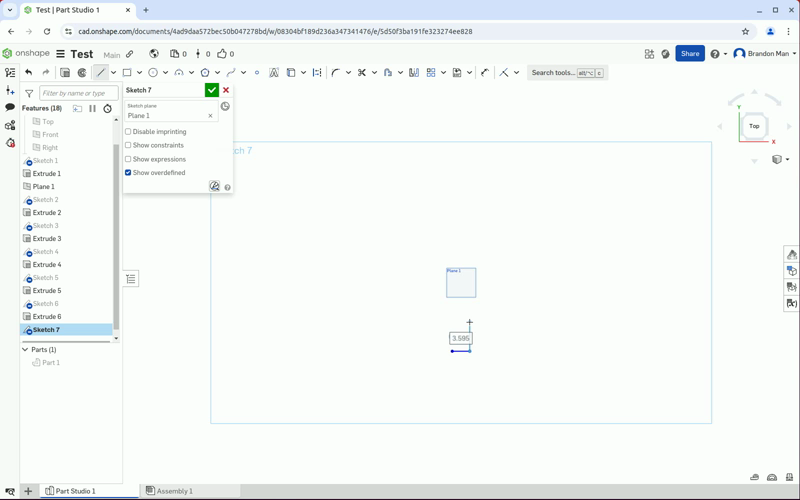
key(esc)
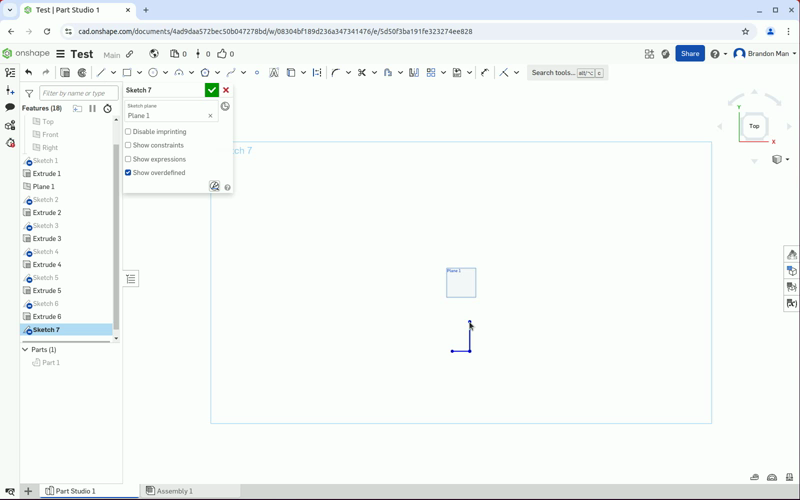
key(a)
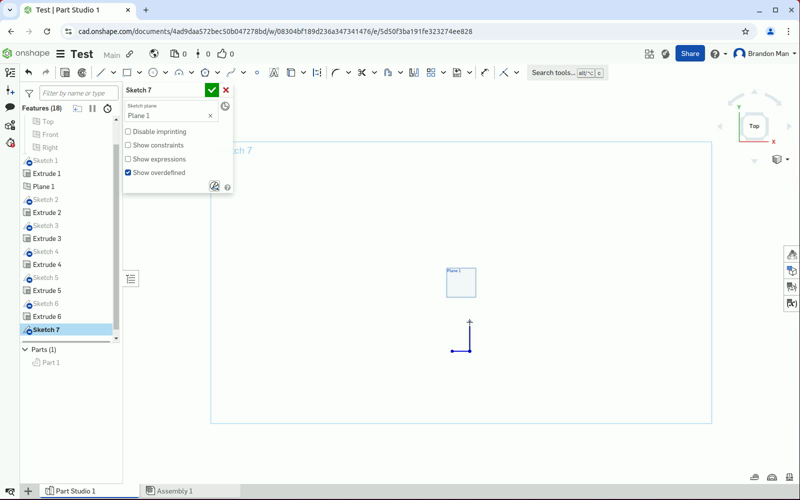
mouse_move(469, 321)
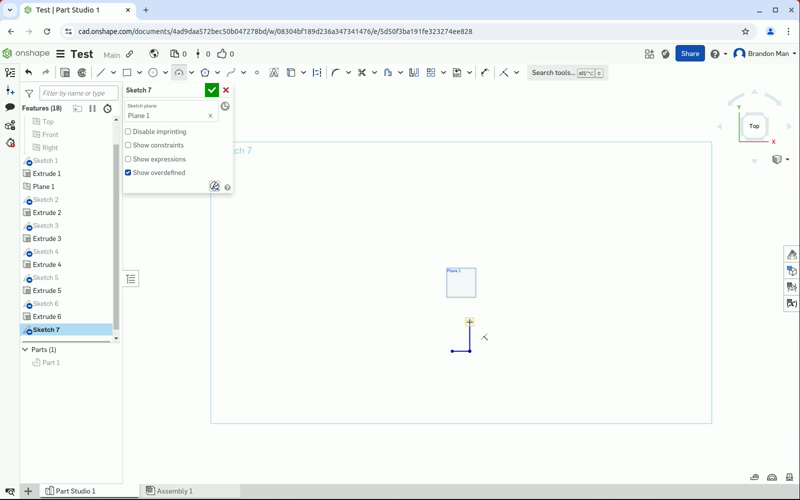
click(469, 321)
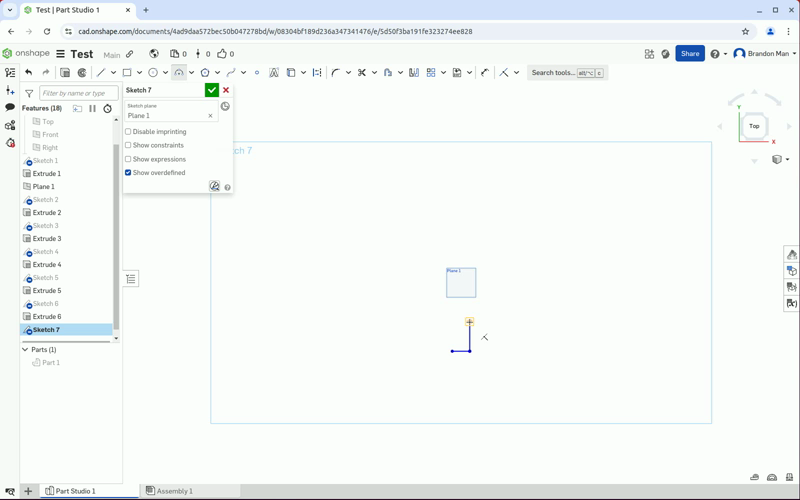
key_down(shift)
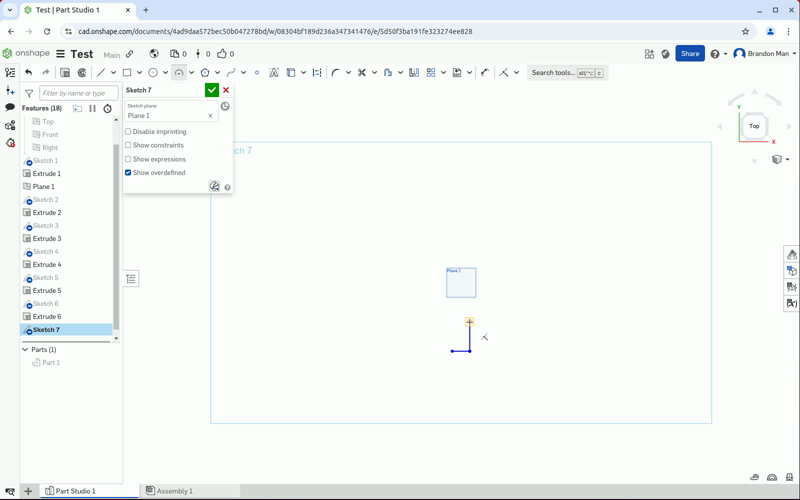
mouse_move(452, 321)
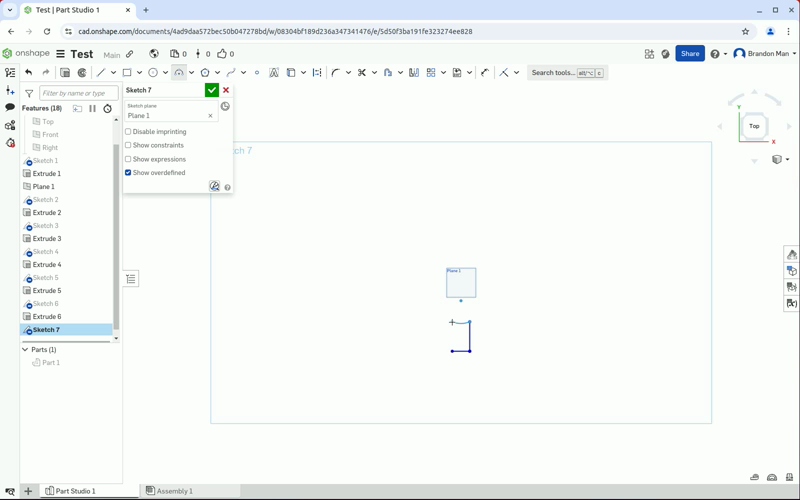
click(452, 321)
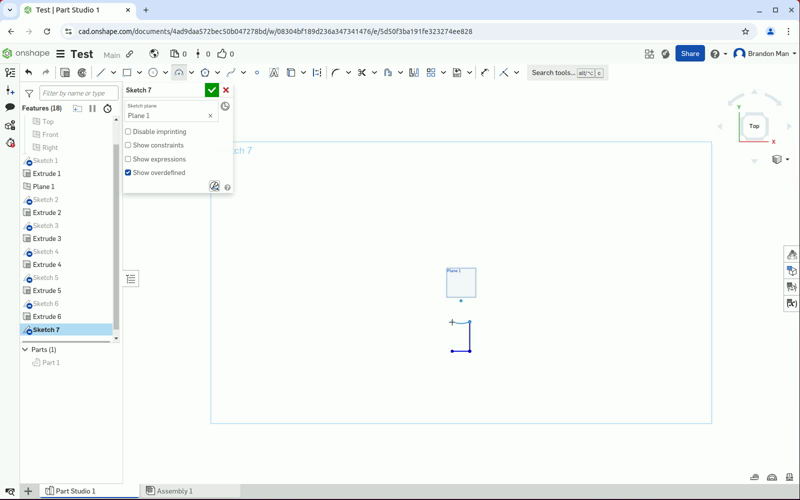
mouse_move(461, 322)
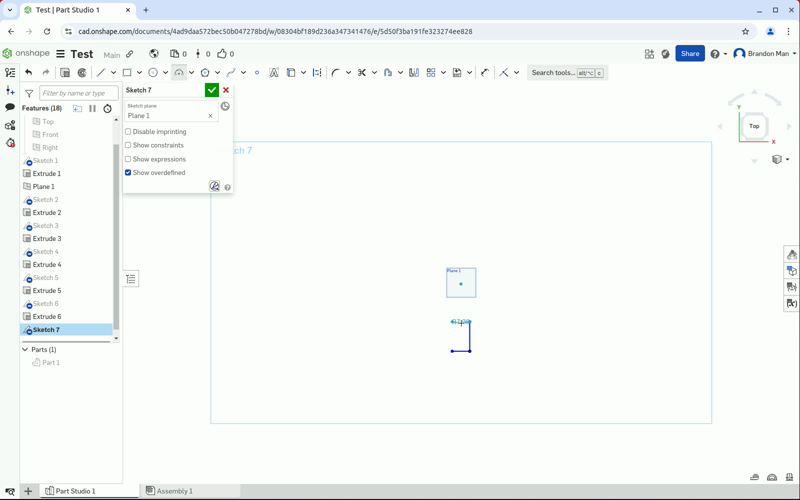
click(461, 322)
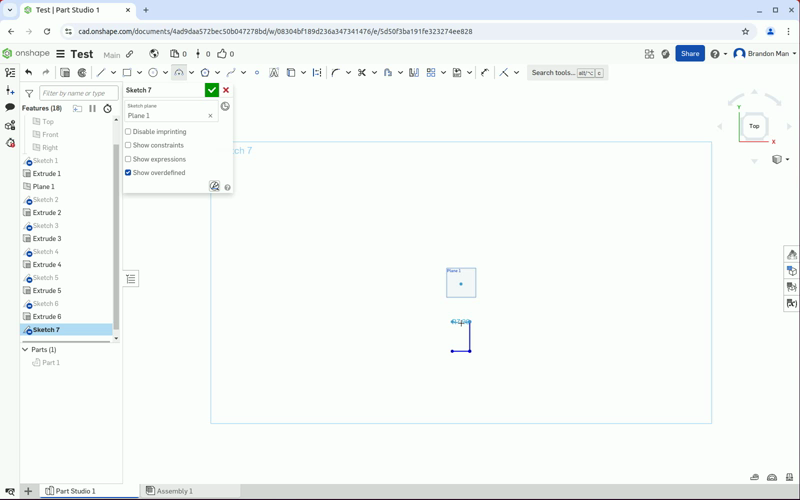
key_up(shift)
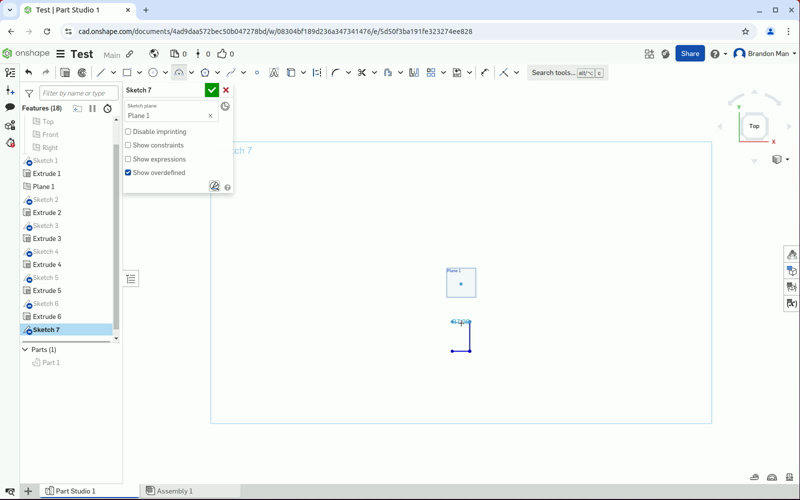
key(esc)
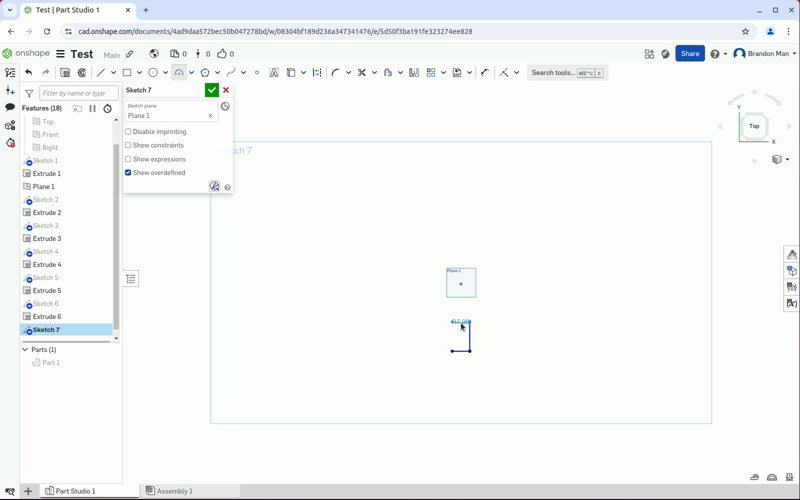
key(l)
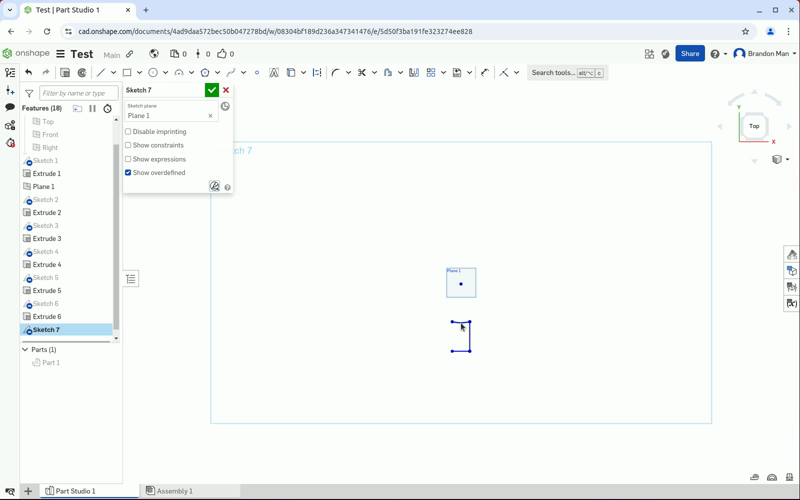
mouse_move(452, 321)
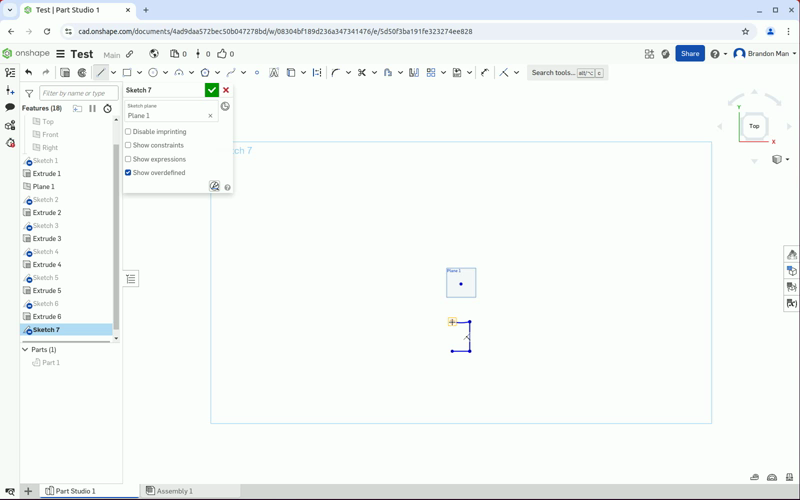
click(452, 321)
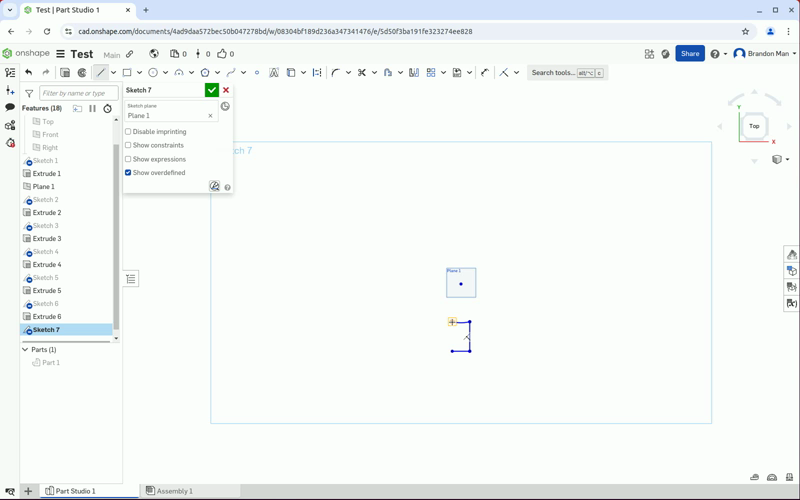
mouse_move(482, 321)
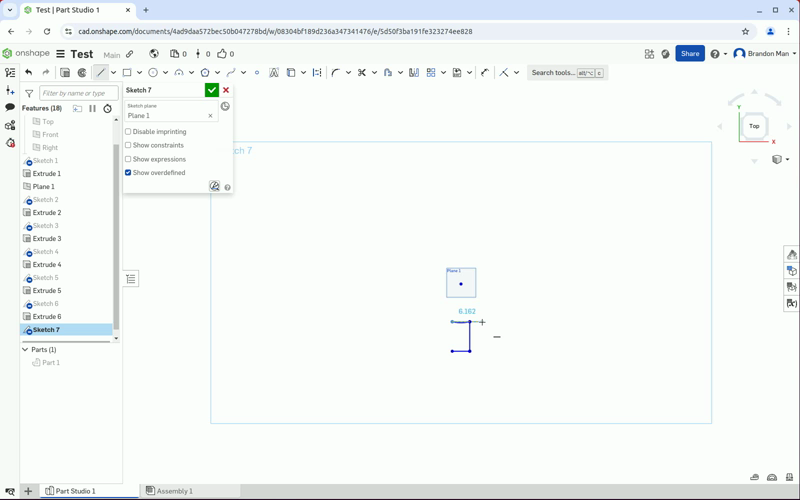
key_down(shift)
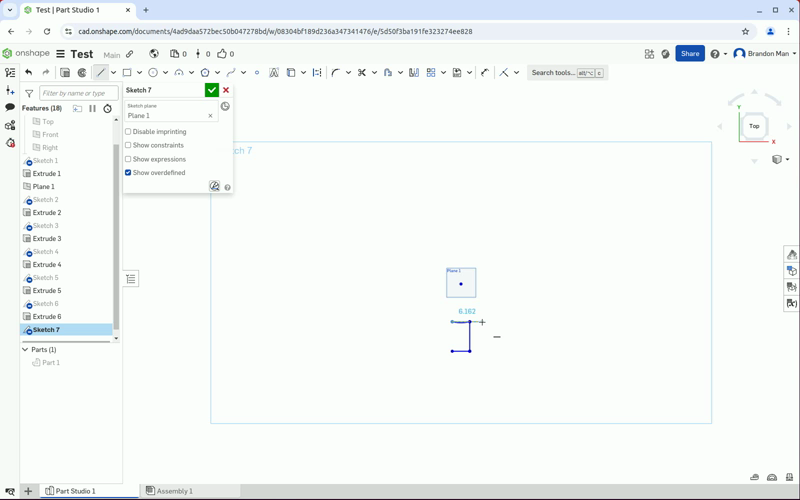
mouse_move(452, 351)
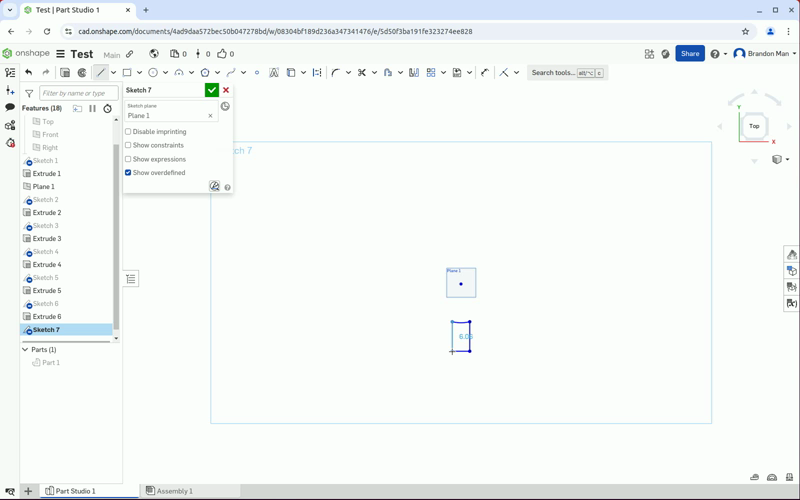
key_up(shift)
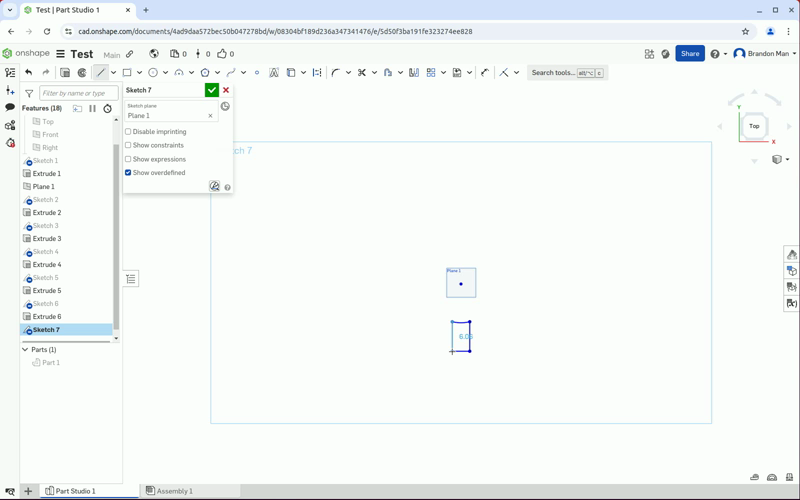
click(452, 351)
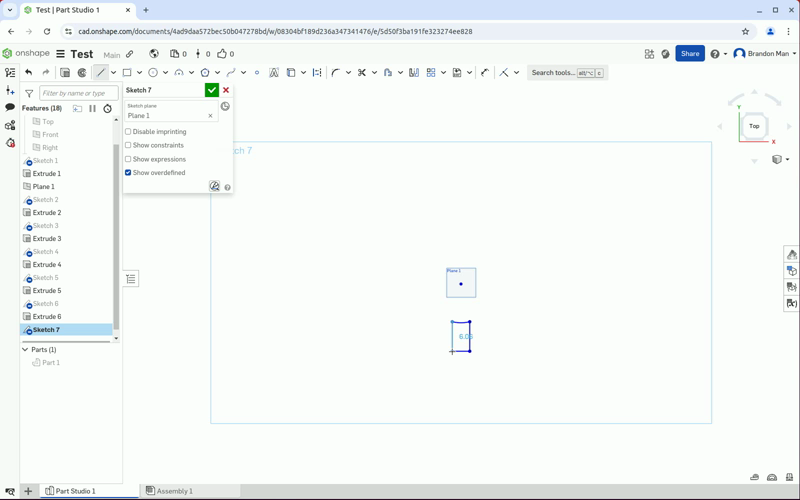
key(esc)
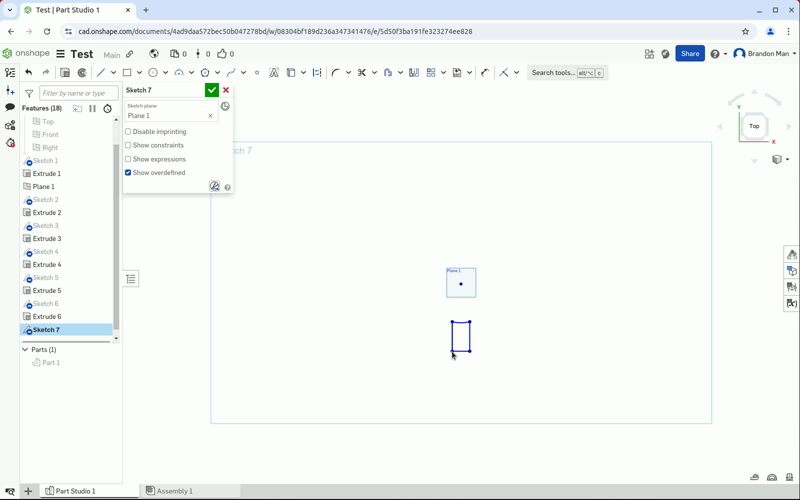
mouse_move(458, 347)
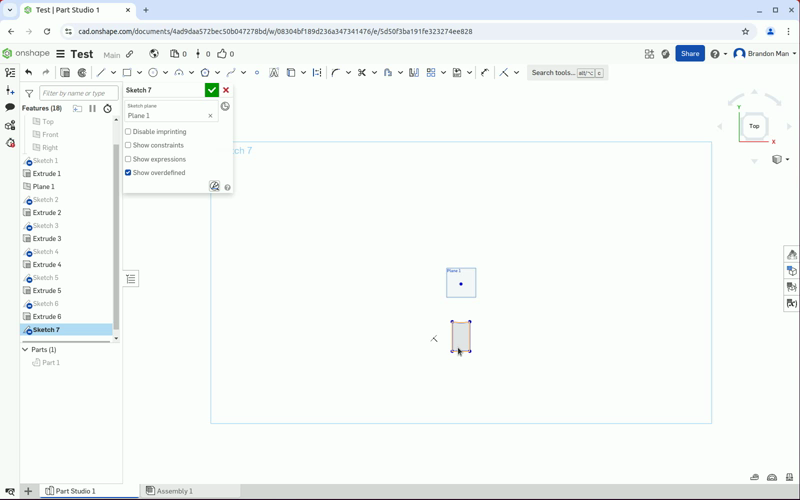
scroll(6)
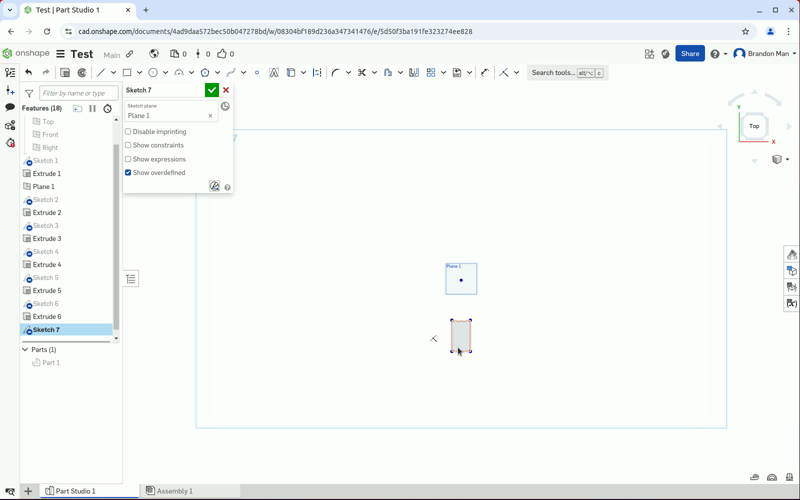
scroll(6)
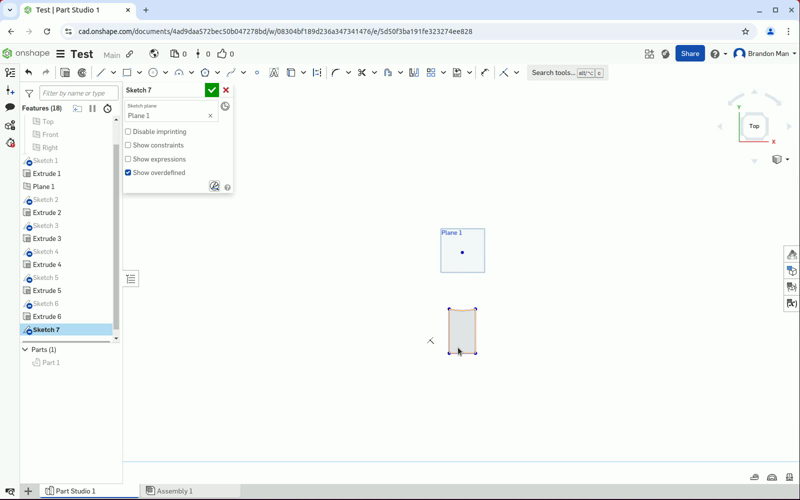
scroll(6)
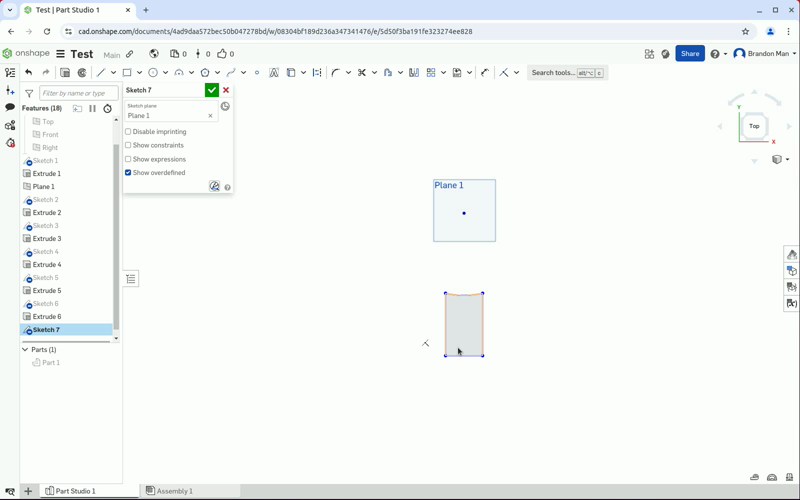
scroll(6)
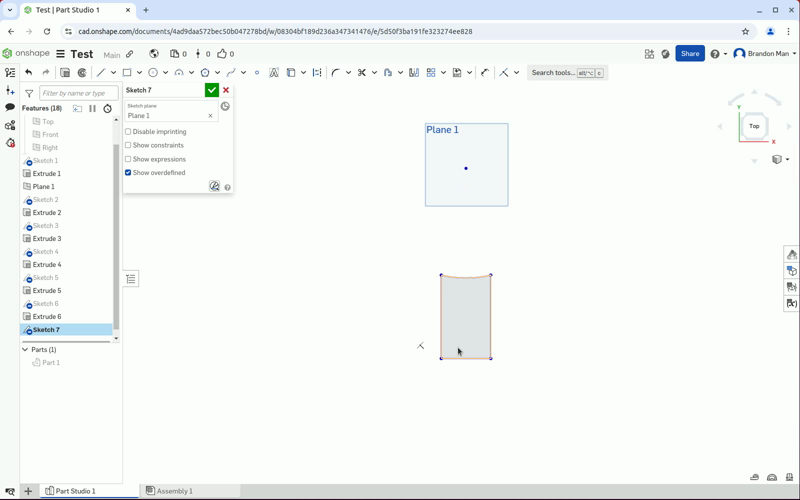
scroll(6)
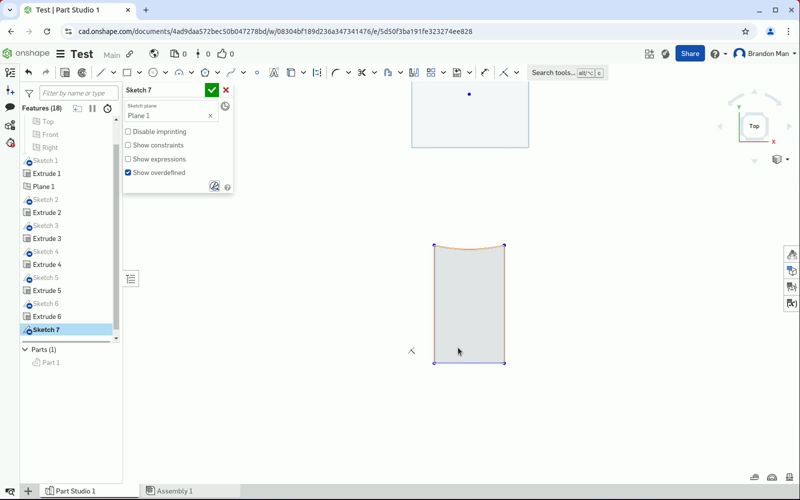
scroll(6)
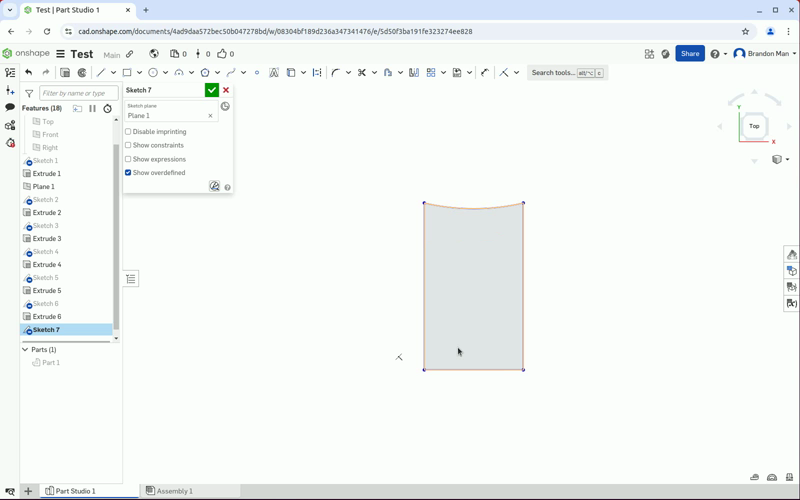
scroll(6)
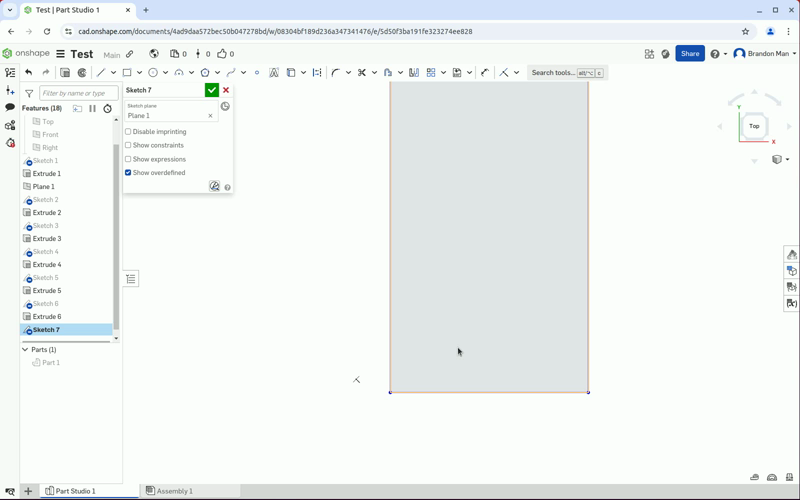
click(458, 347)
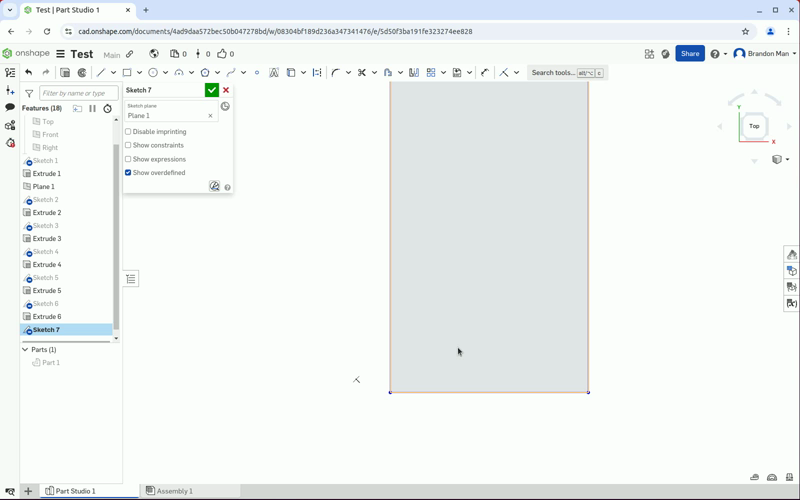
scroll(-6)
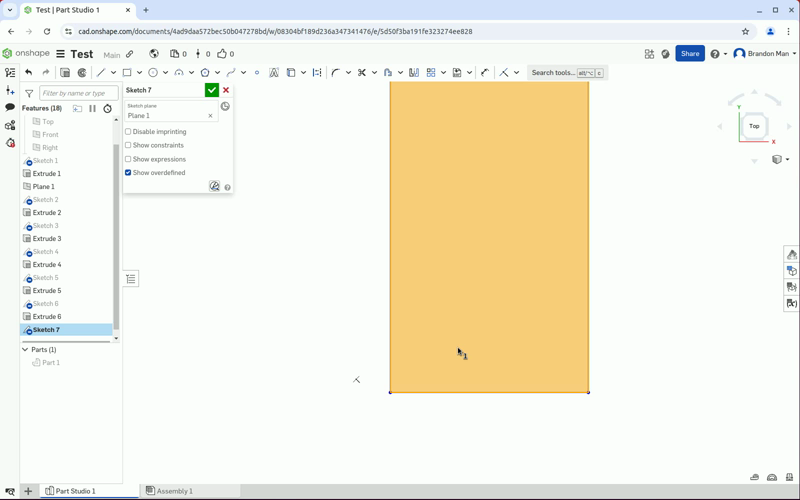
scroll(-6)
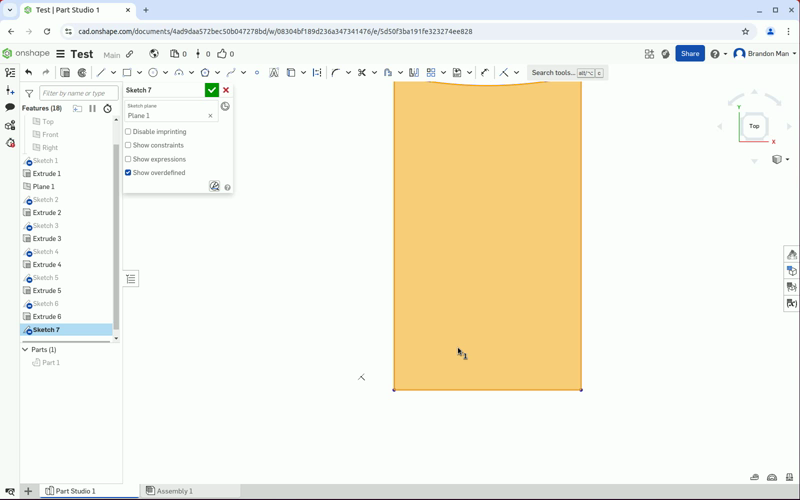
scroll(-6)
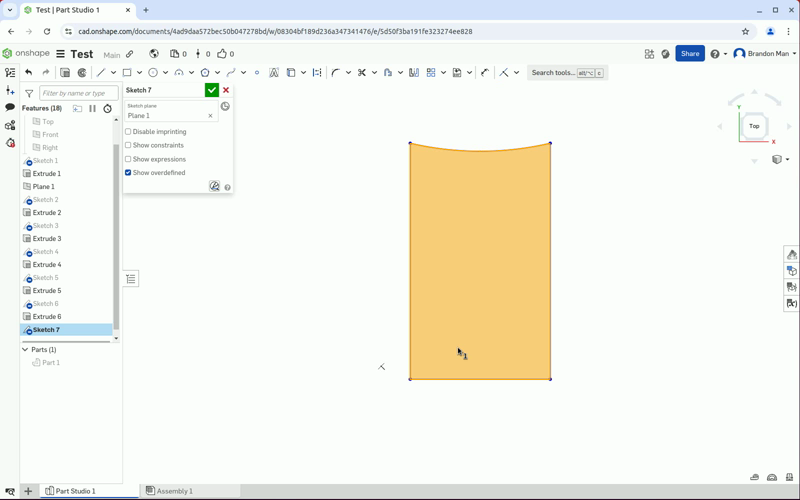
scroll(-6)
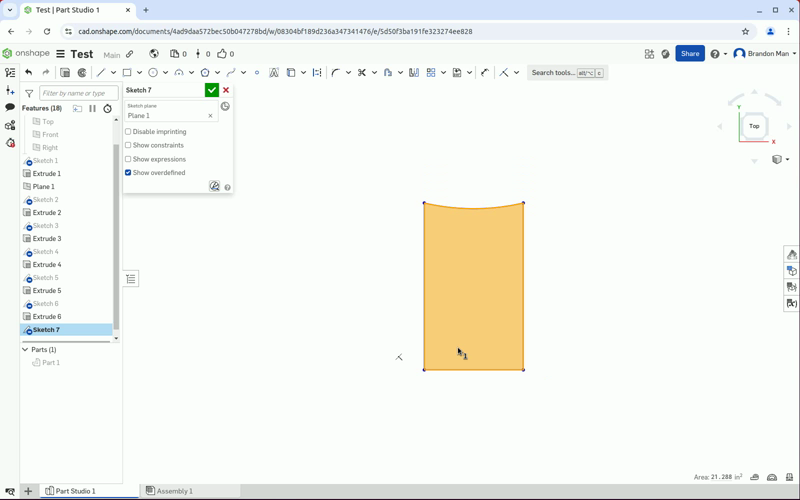
scroll(-6)
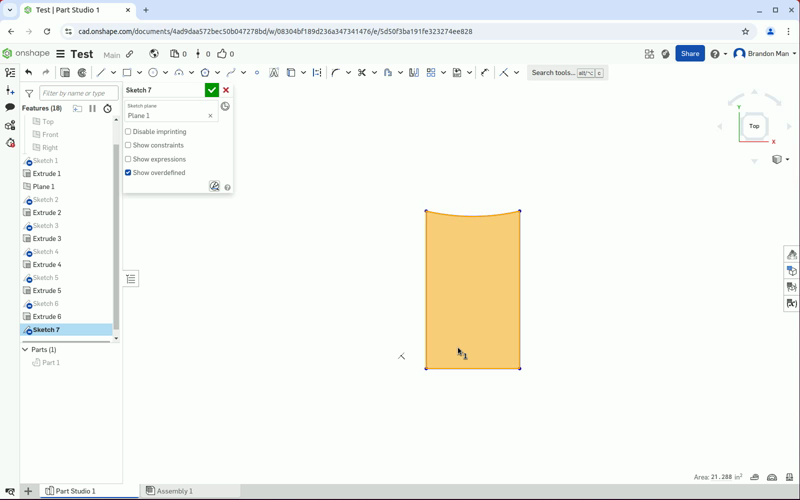
scroll(-6)
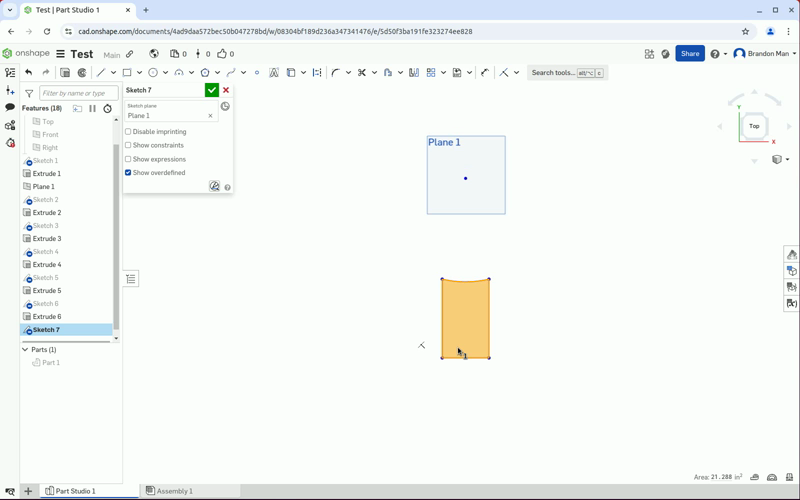
scroll(-6)
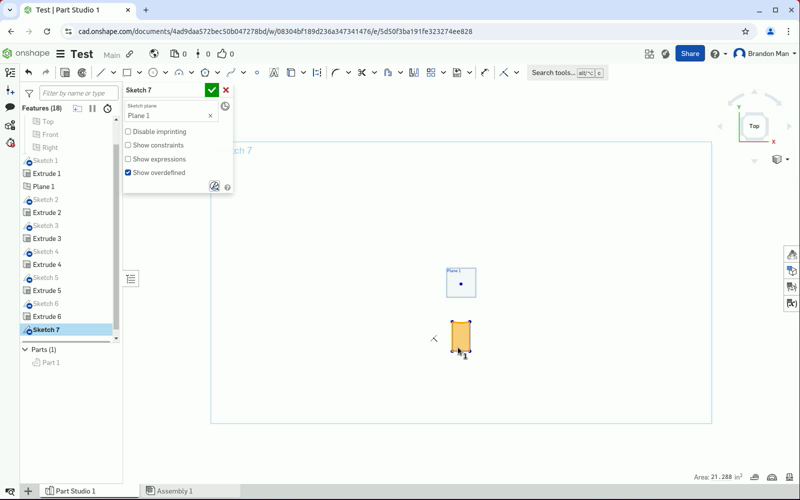
mouse_move(73, 352)
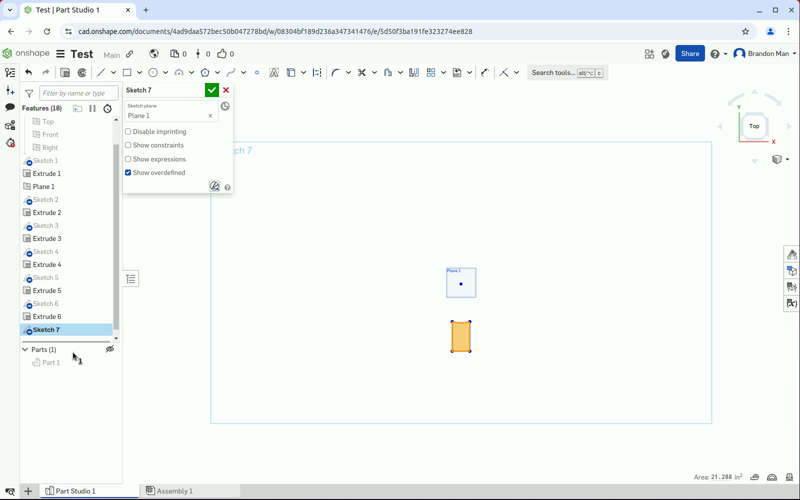
key(shift+y)
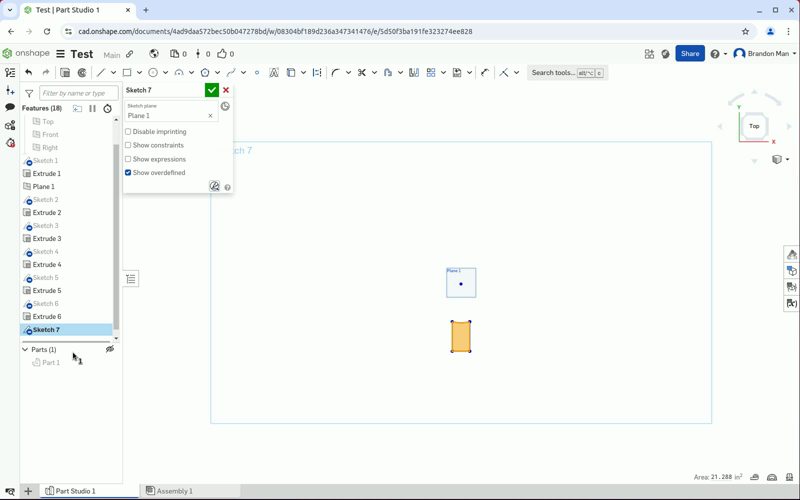
key(shift+e)
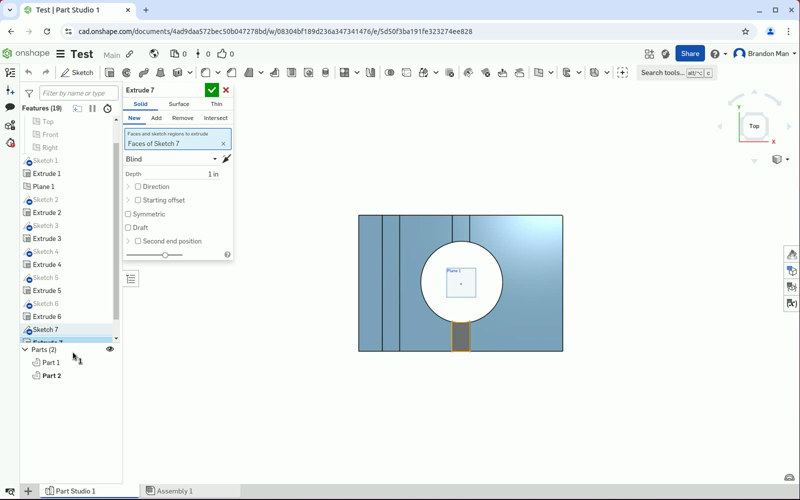
mouse_move(143, 106)
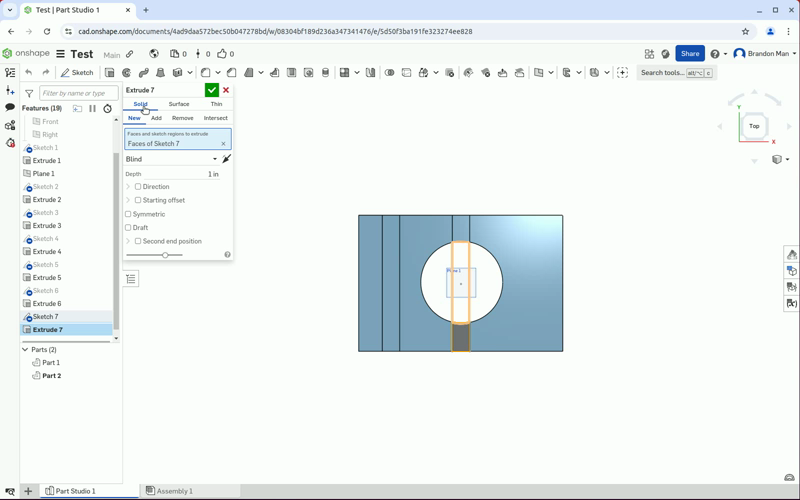
click(143, 106)
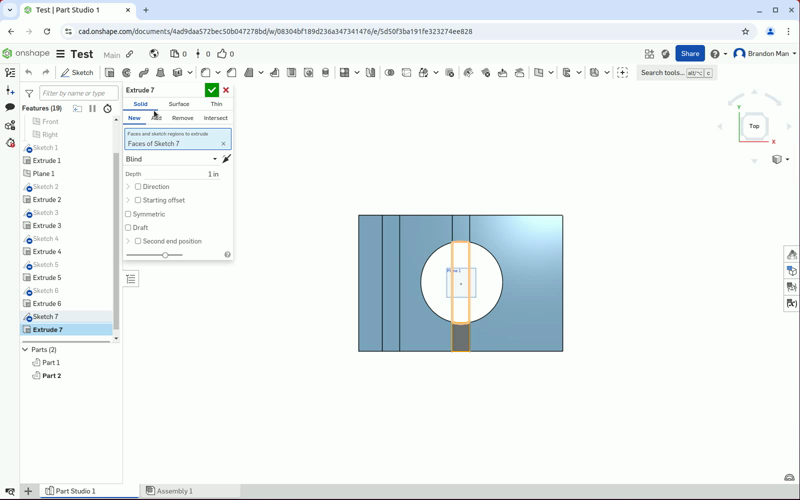
mouse_move(186, 120)
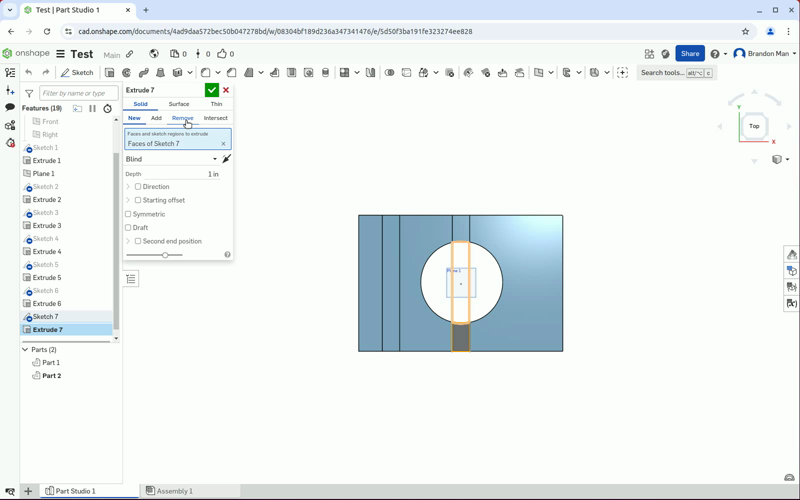
click(186, 120)
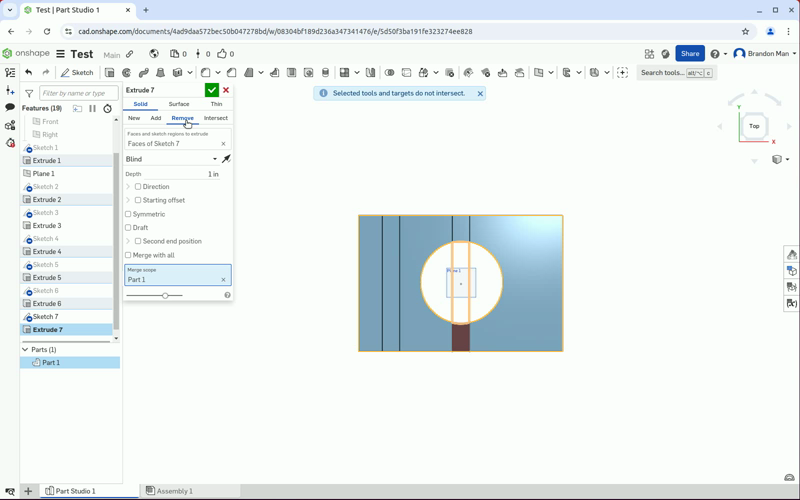
key(tab, 4)
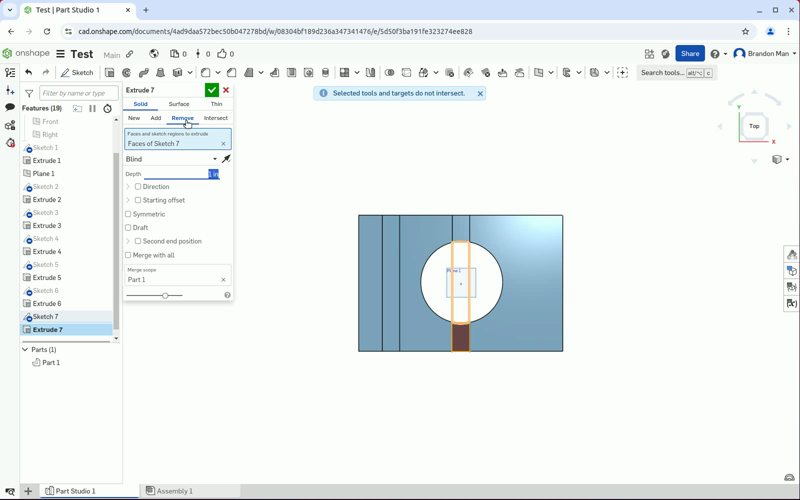
text(1.444)
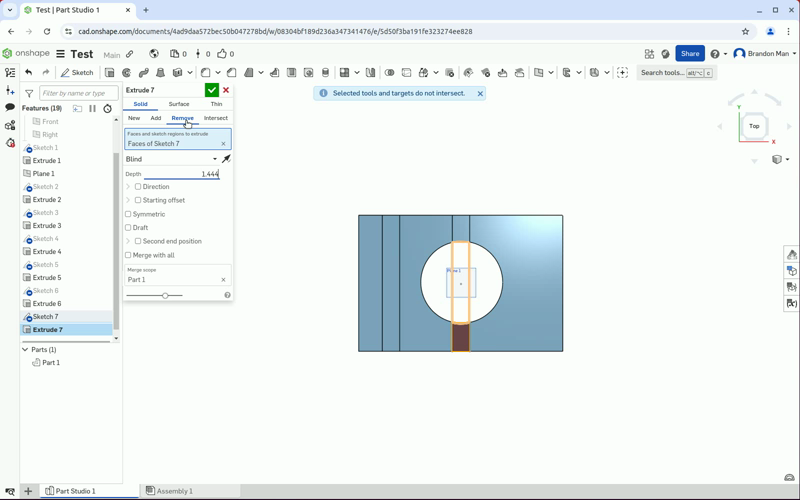
key(tab, 6)
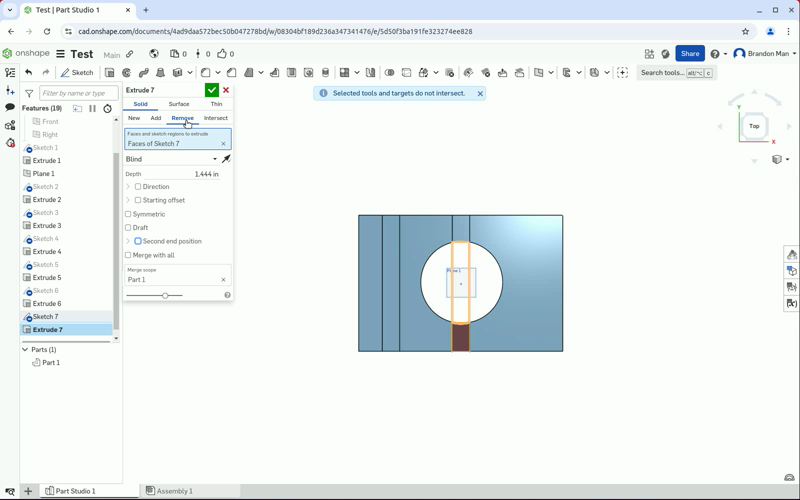
key(space)
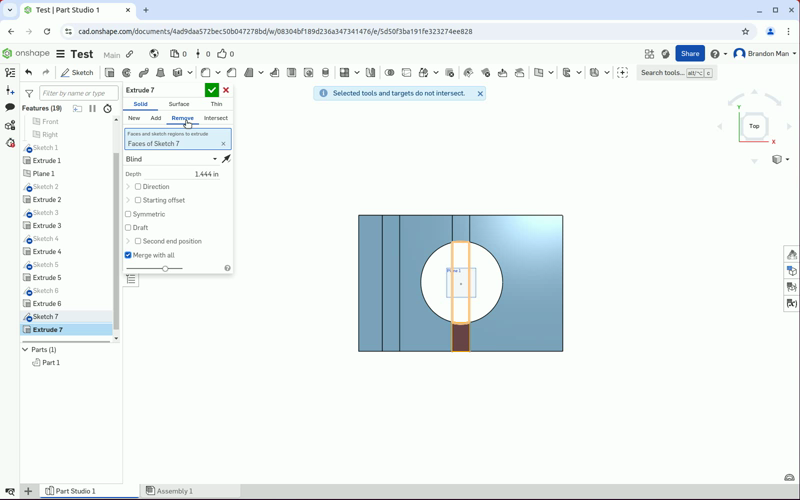
key(enter)
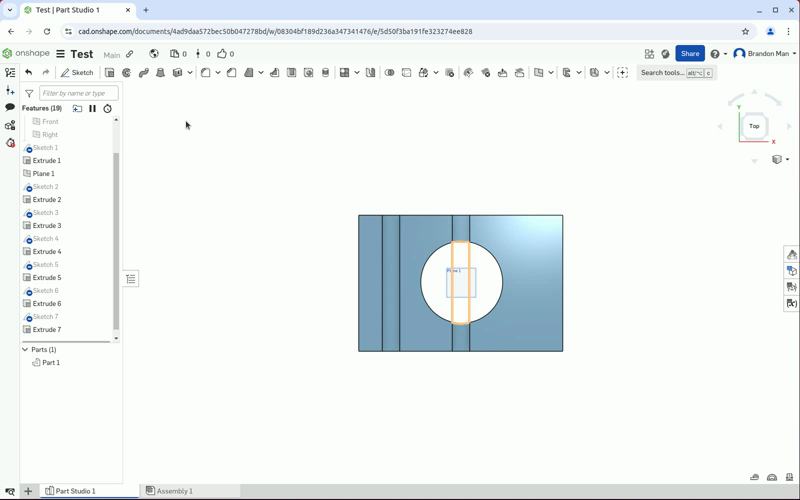
key(shift+h)
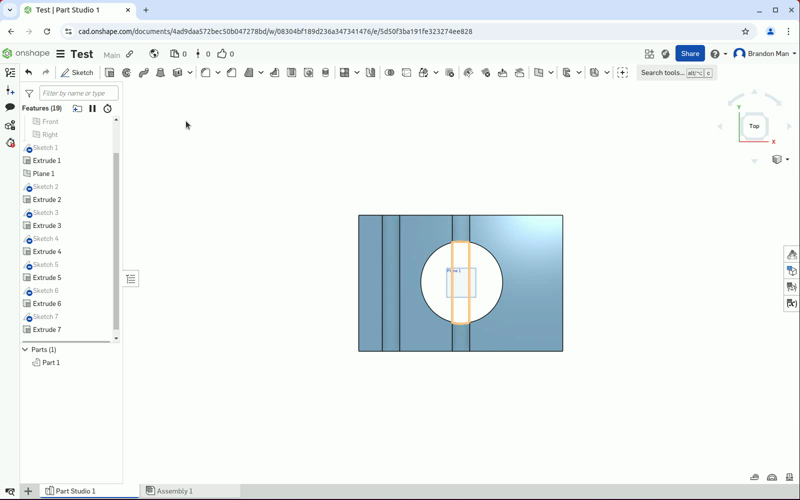
key(shift+h)
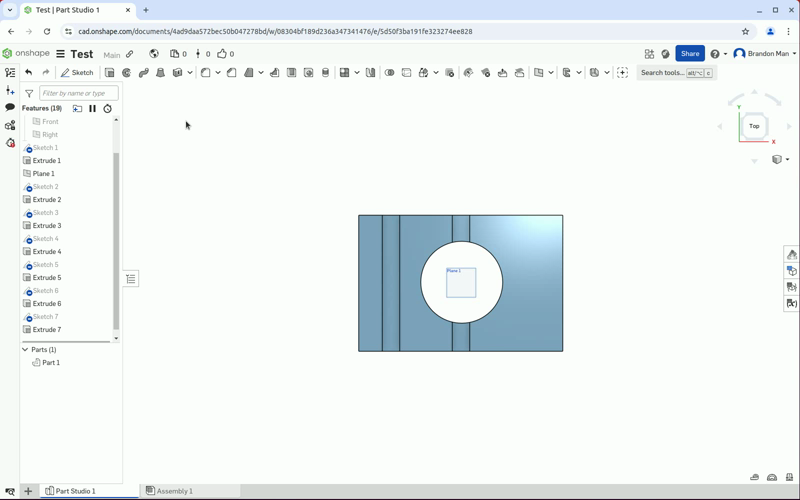
mouse_move(69, 150)
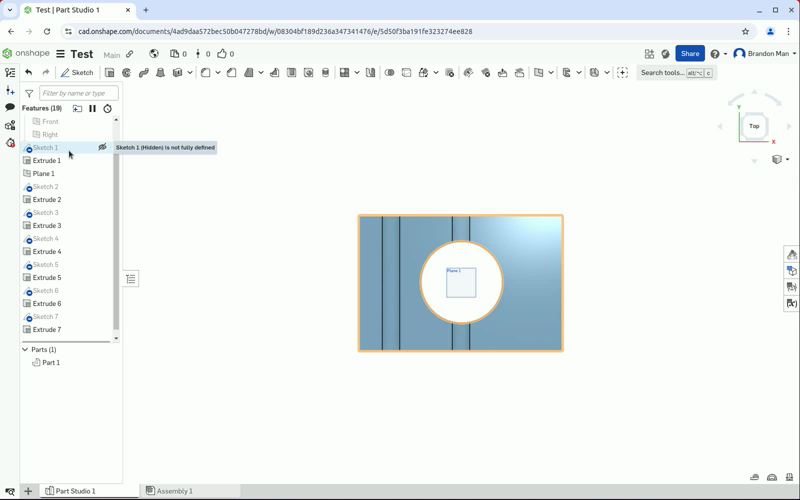
click(69, 150)
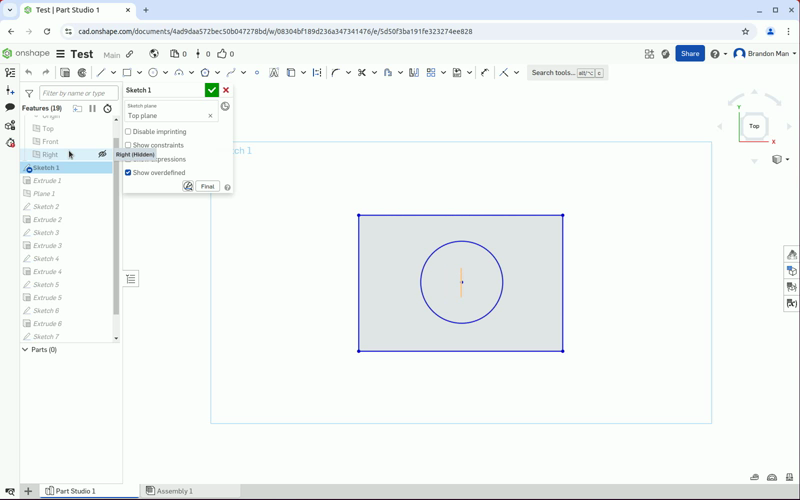
mouse_move(229, 92)
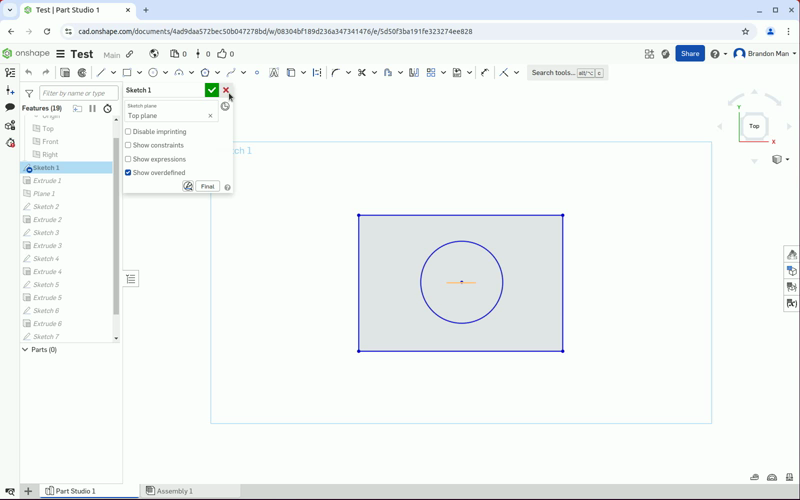
click(229, 92)
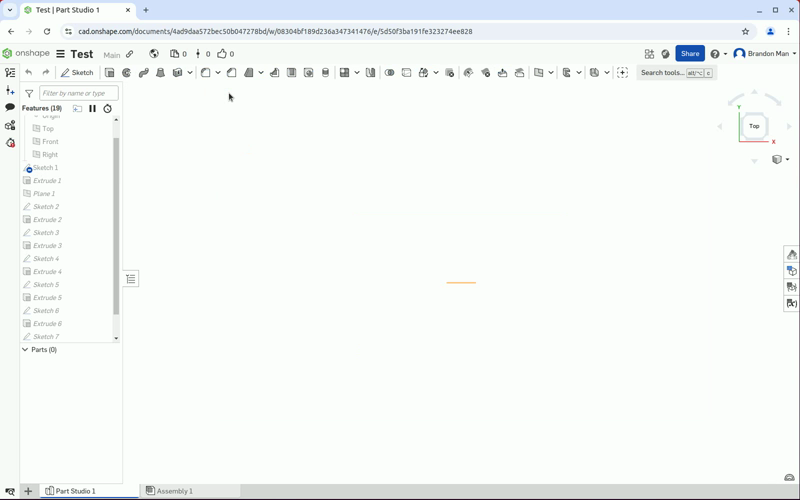
key(shift+s)
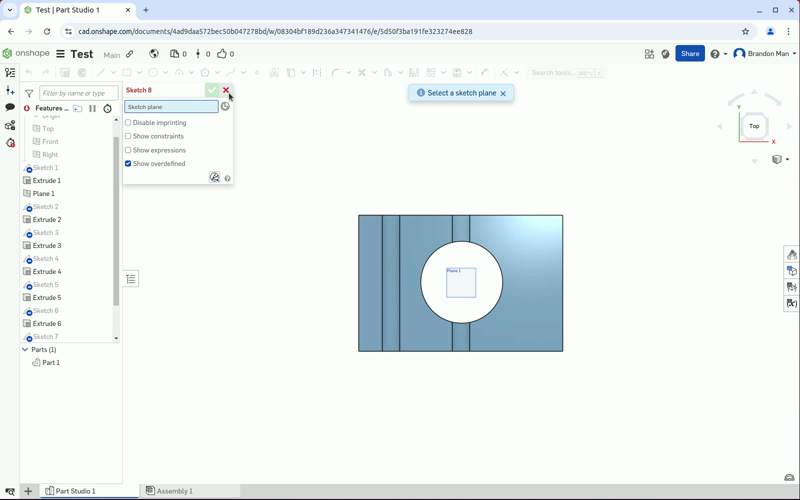
mouse_move(69, 163)
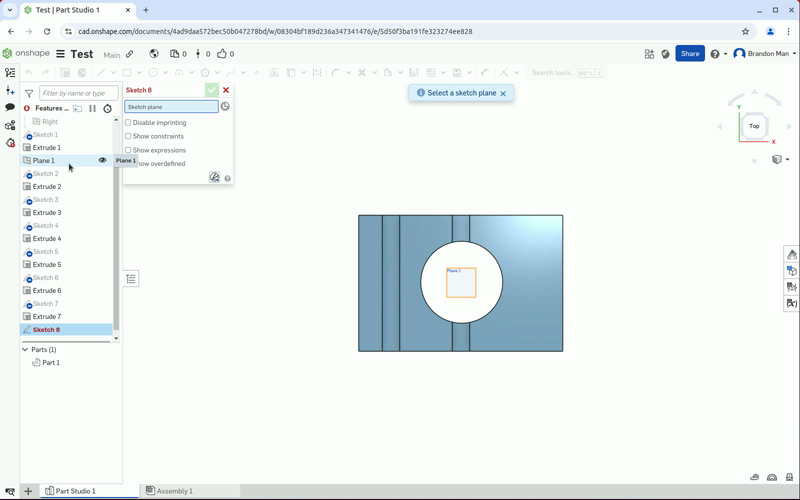
click(69, 163)
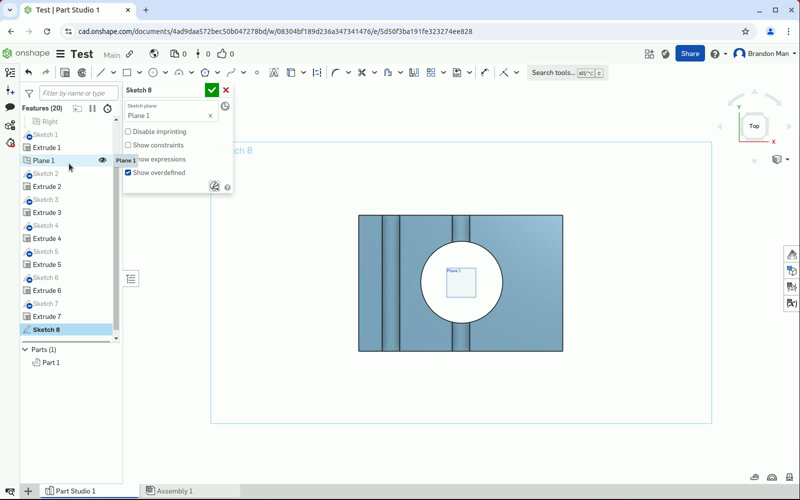
mouse_move(73, 352)
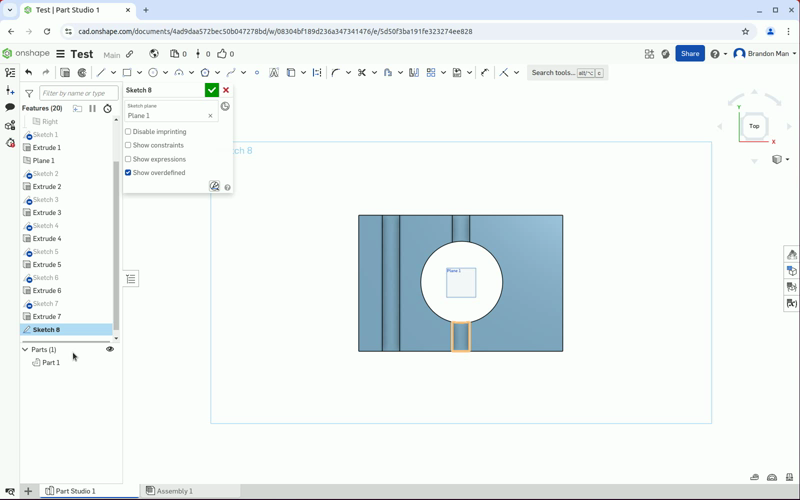
key(y)
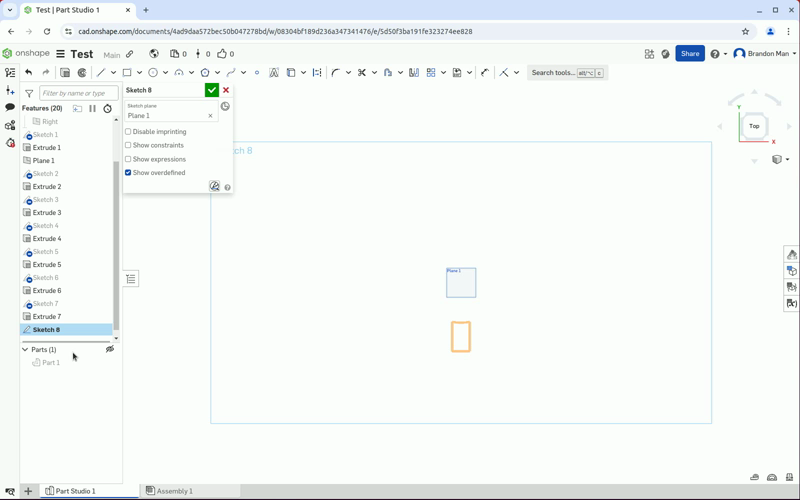
key(a)
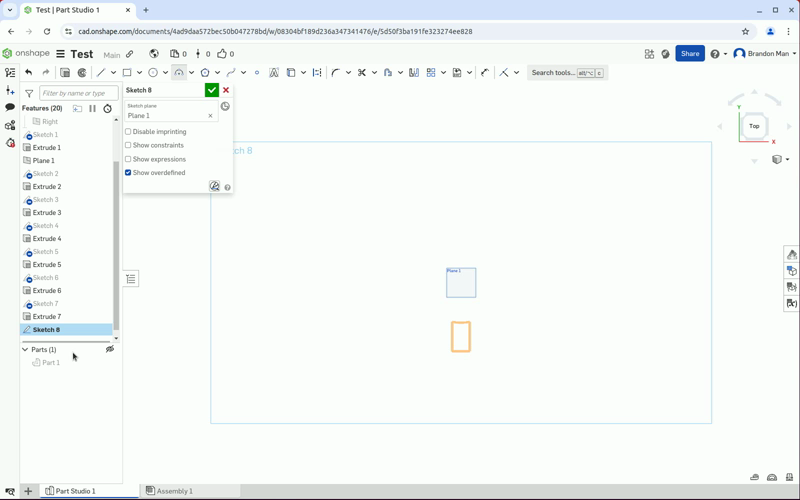
key_down(shift)
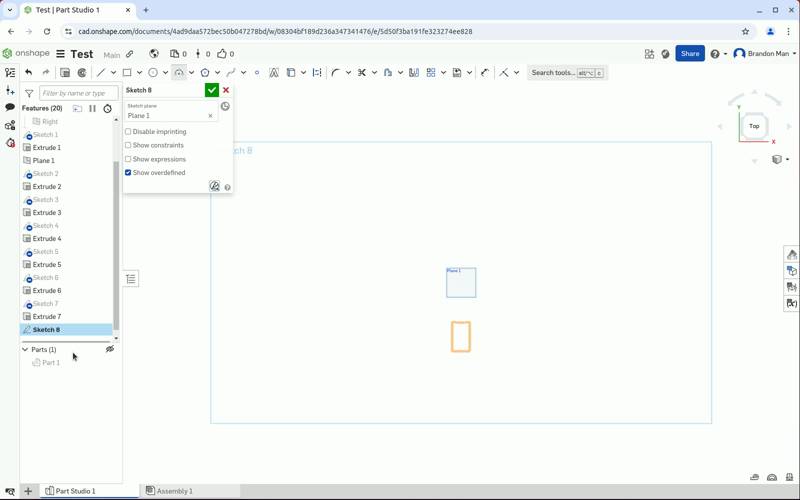
mouse_move(452, 243)
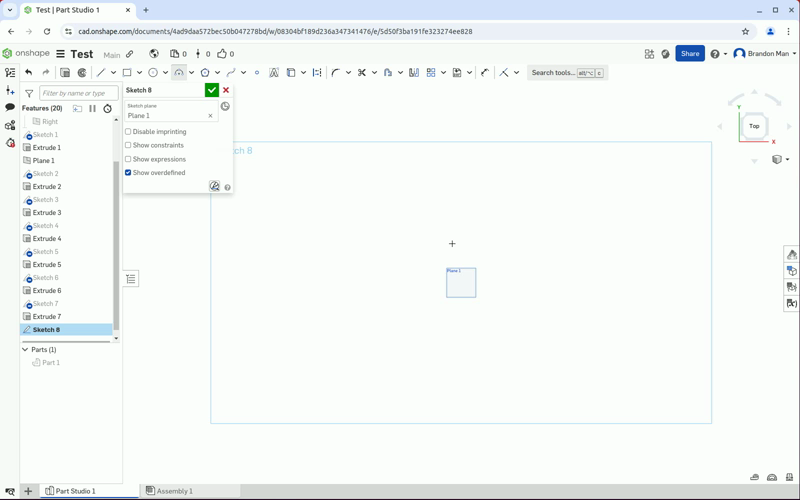
click(452, 243)
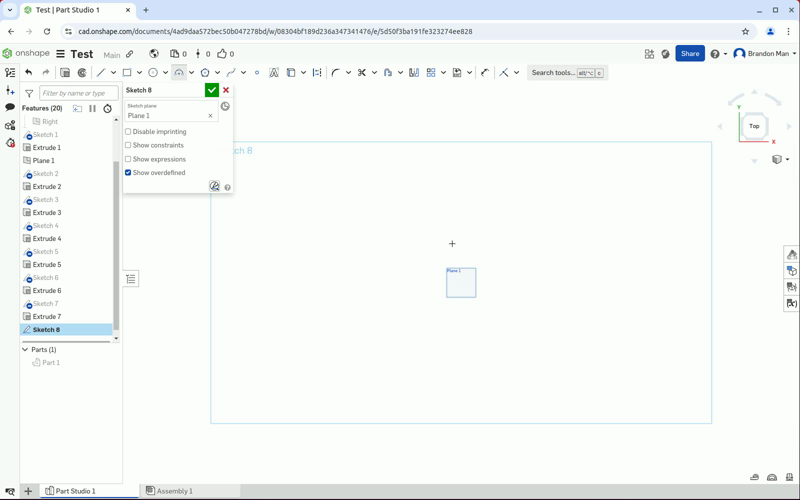
key_up(shift)
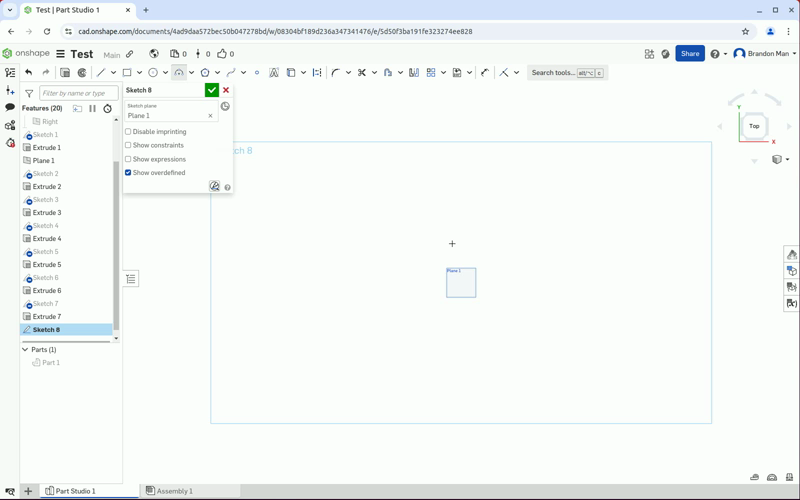
key_down(shift)
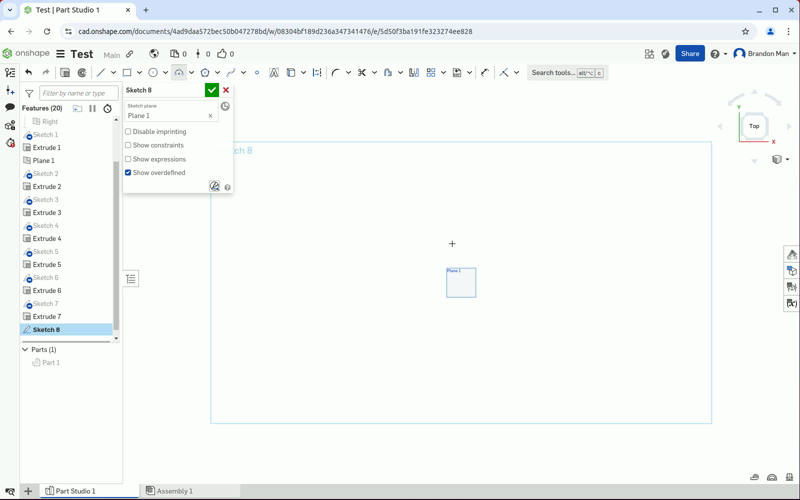
mouse_move(469, 243)
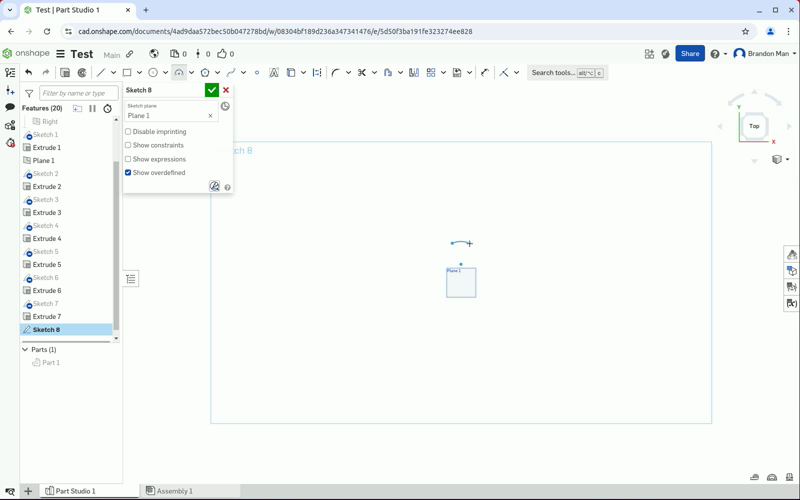
click(469, 243)
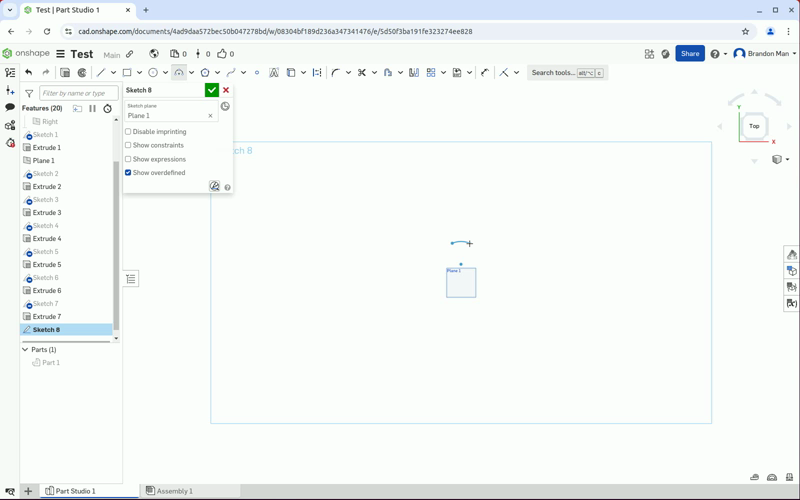
mouse_move(461, 242)
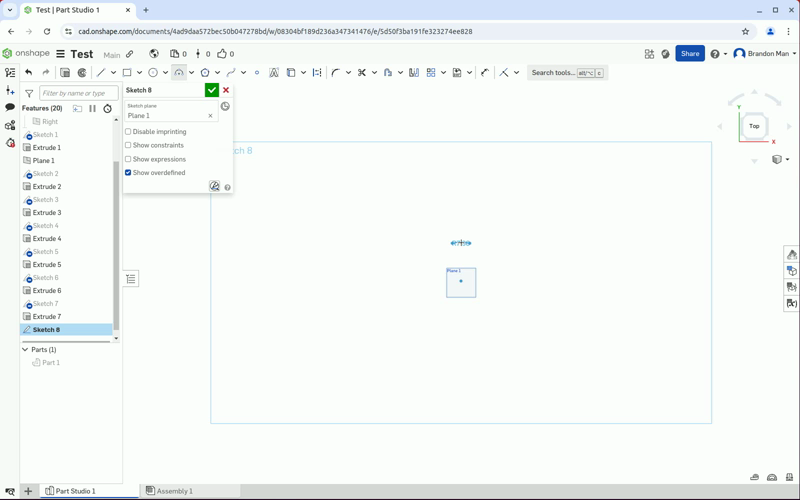
click(461, 242)
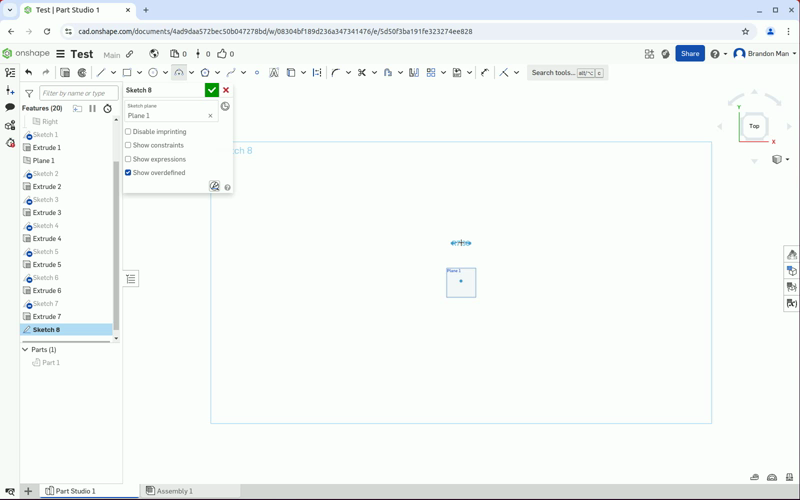
key_up(shift)
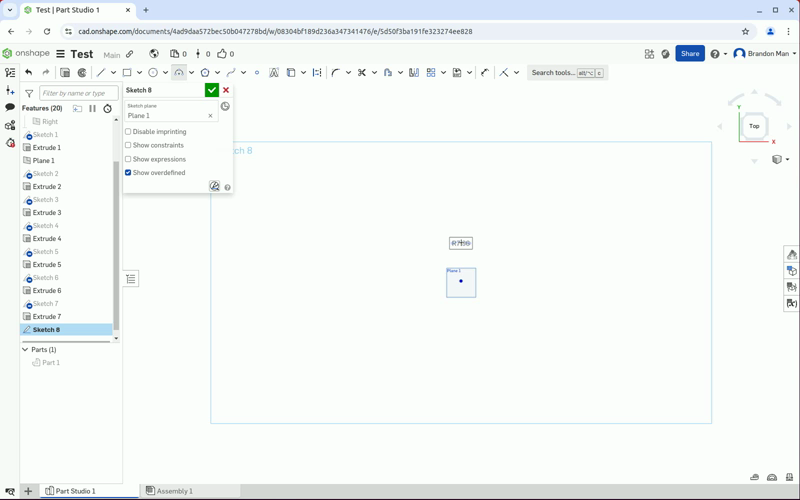
key(esc)
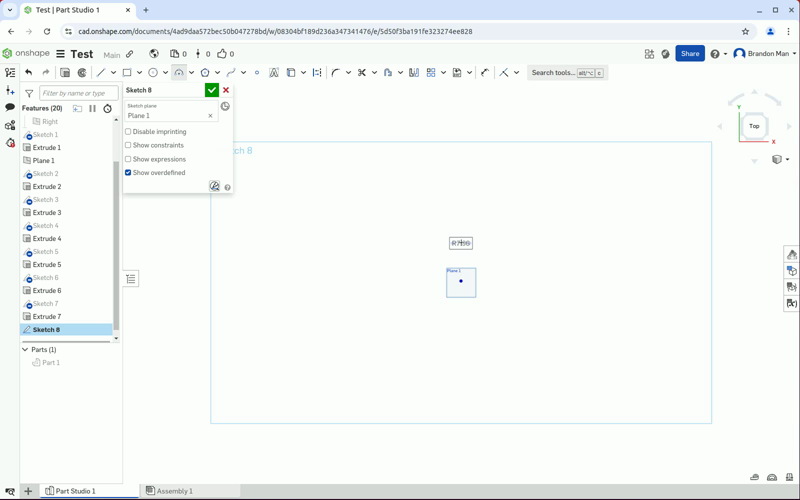
key(l)
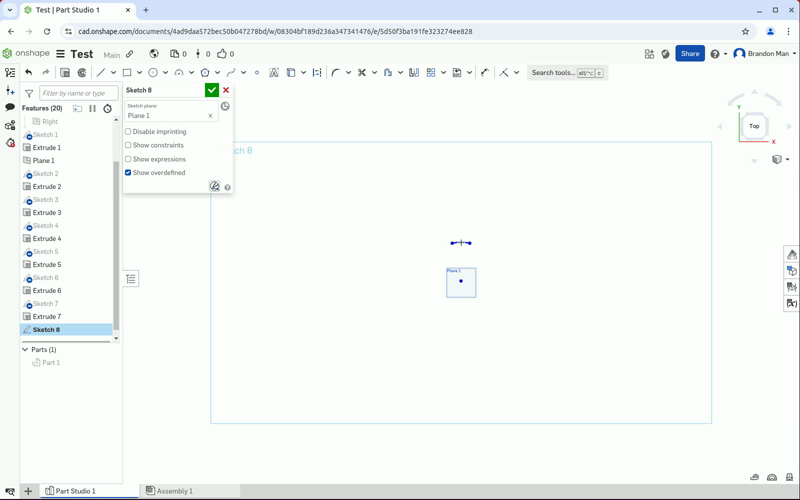
mouse_move(469, 243)
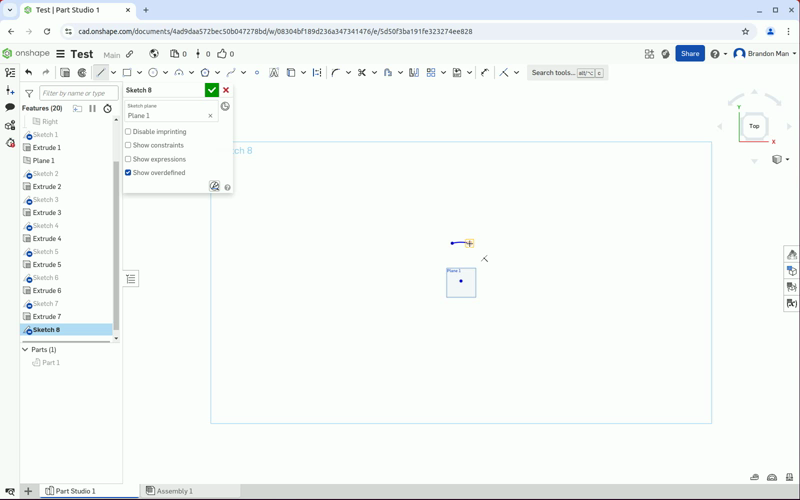
click(469, 243)
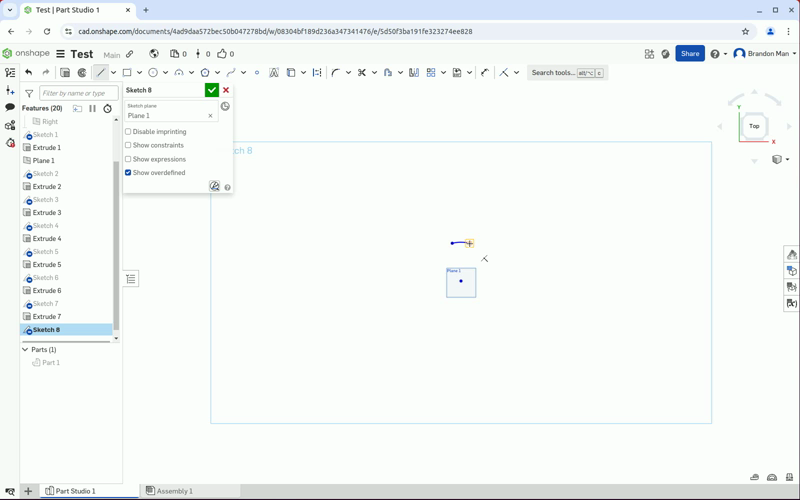
key_down(shift)
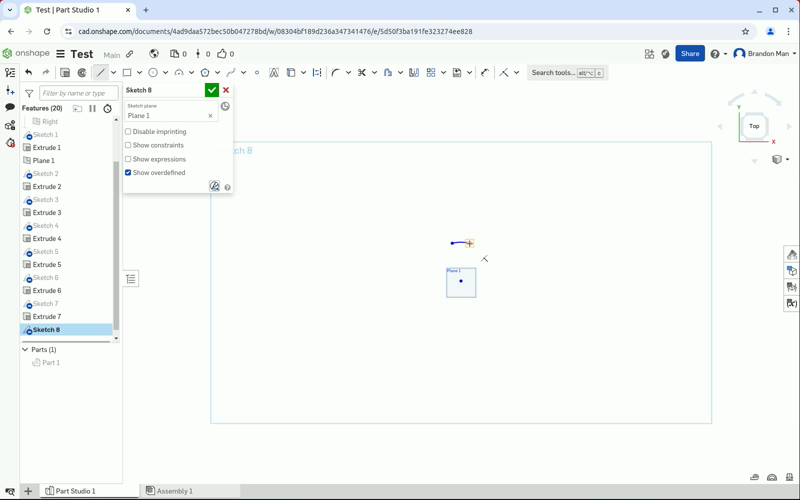
mouse_move(499, 243)
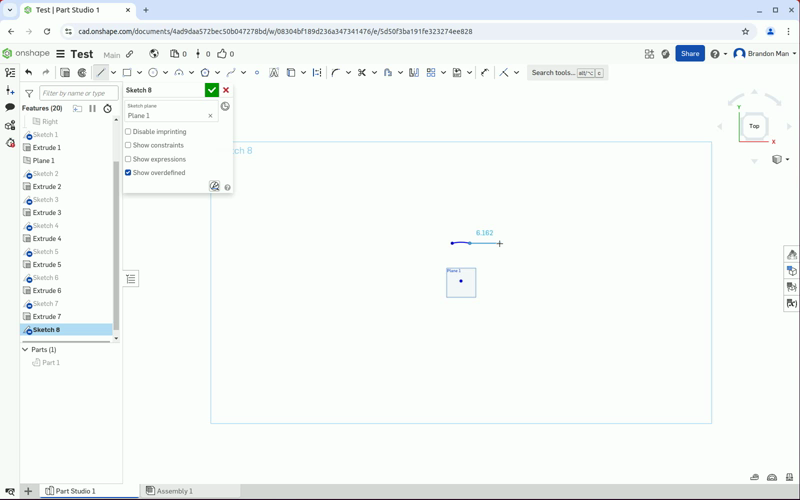
mouse_move(469, 213)
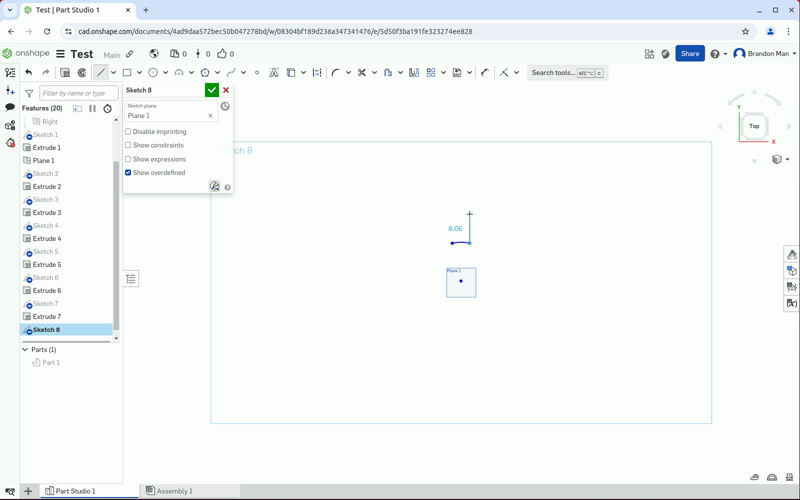
click(469, 213)
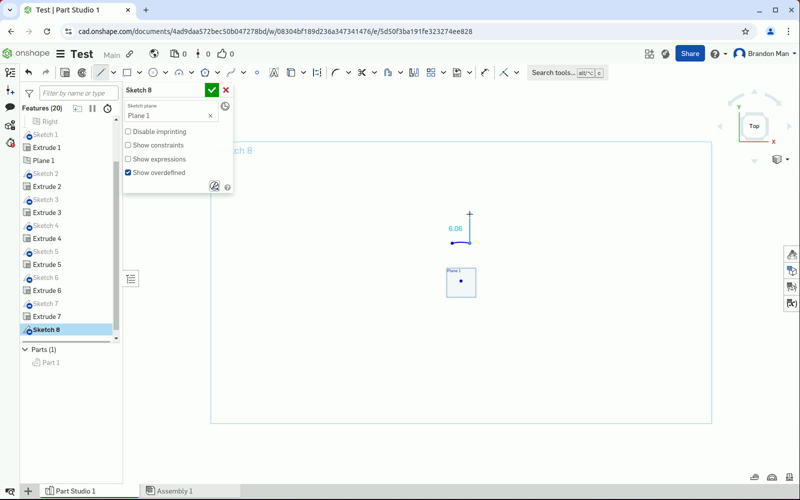
key_up(shift)
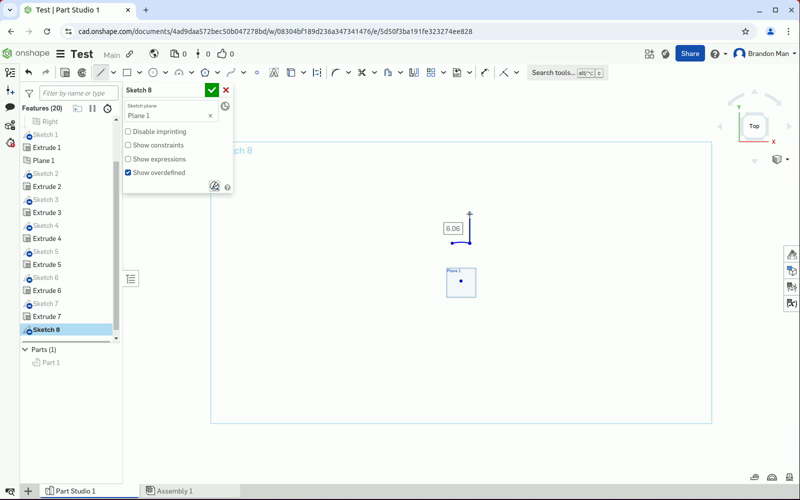
key_down(shift)
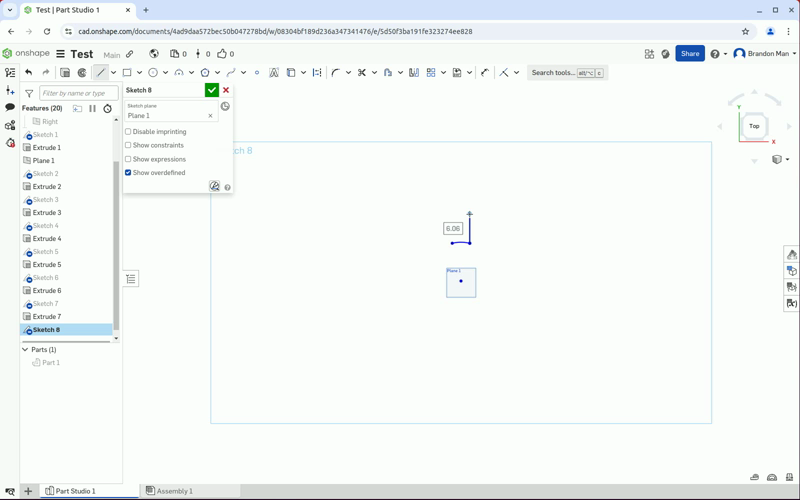
mouse_move(499, 213)
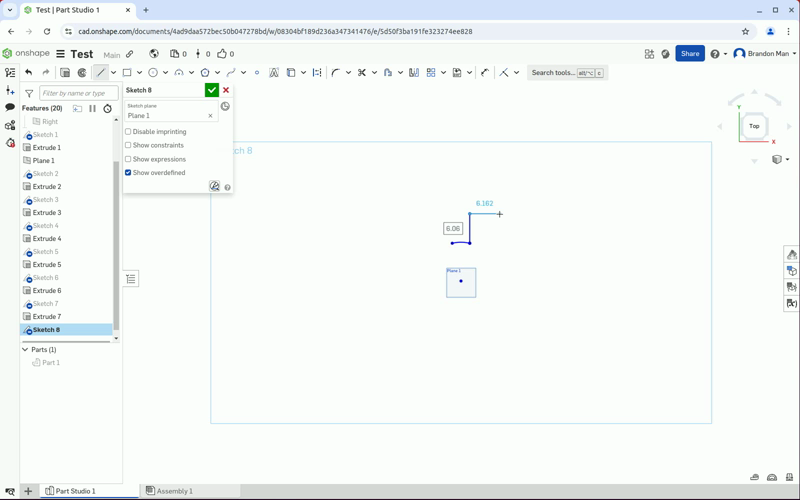
mouse_move(452, 213)
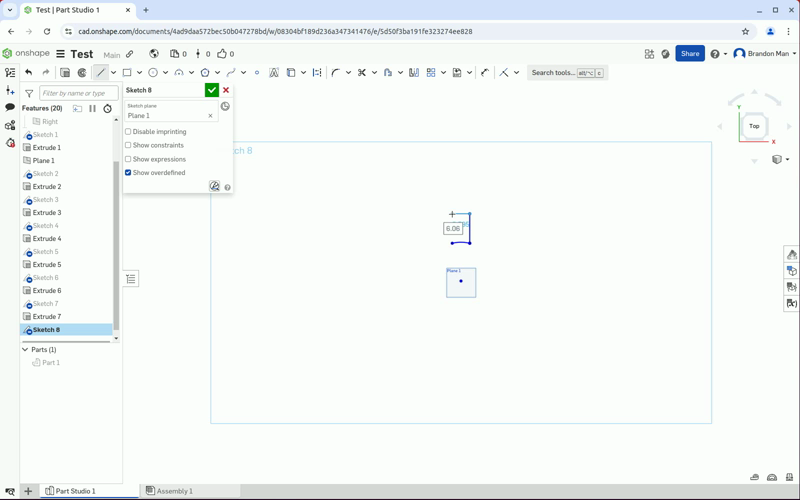
click(452, 213)
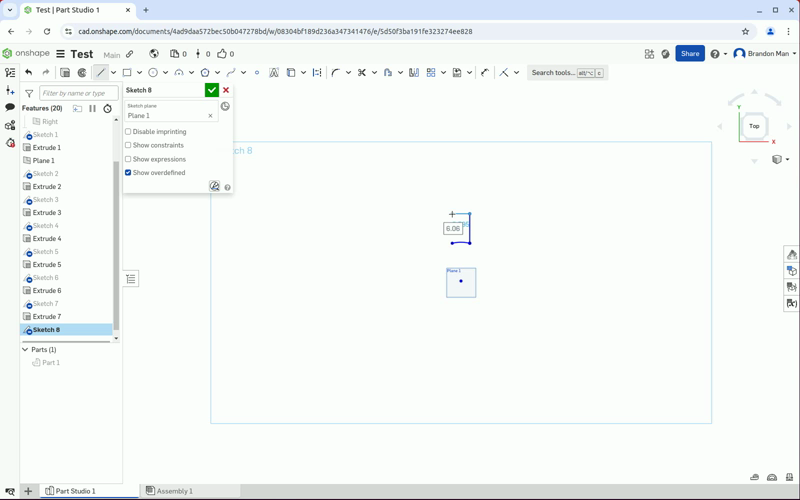
key_up(shift)
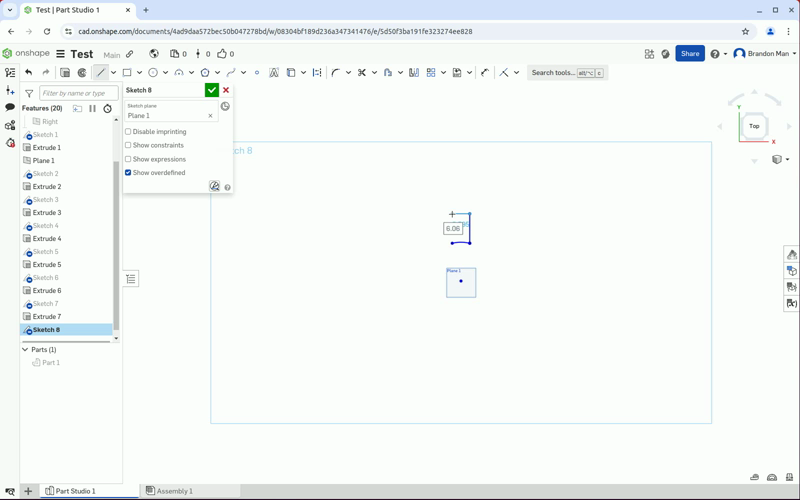
mouse_move(482, 213)
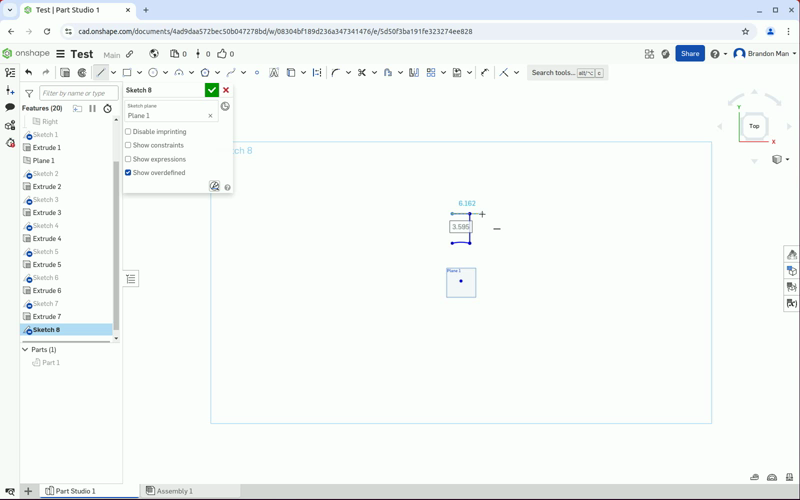
key_down(shift)
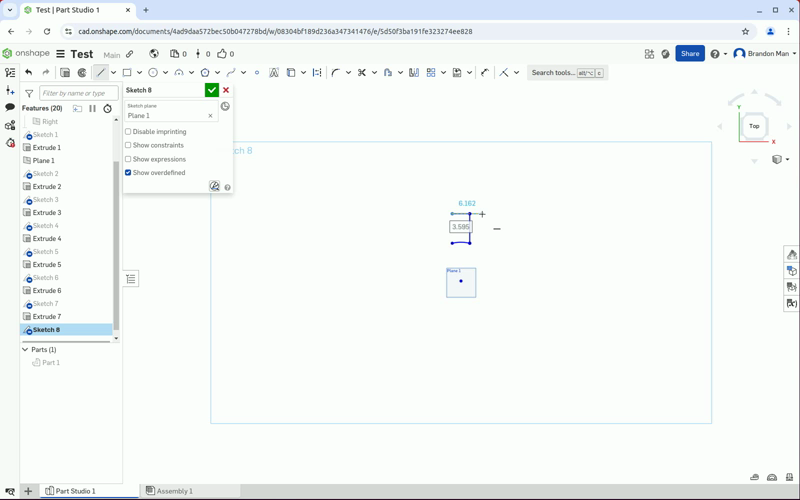
mouse_move(452, 243)
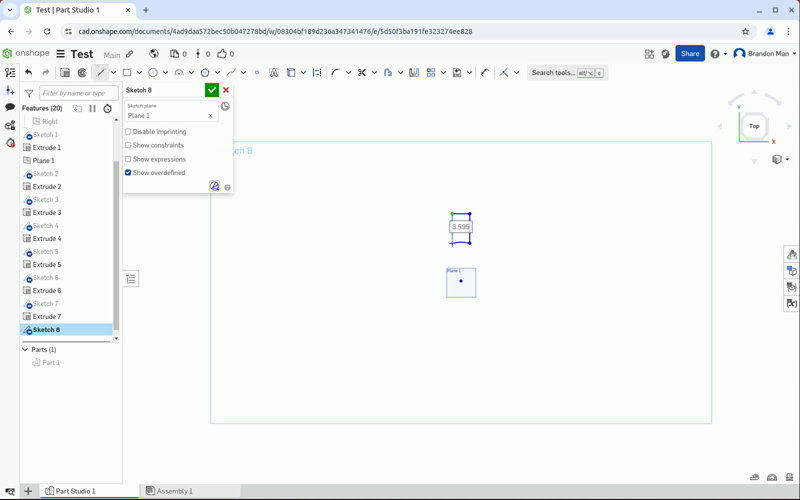
key_up(shift)
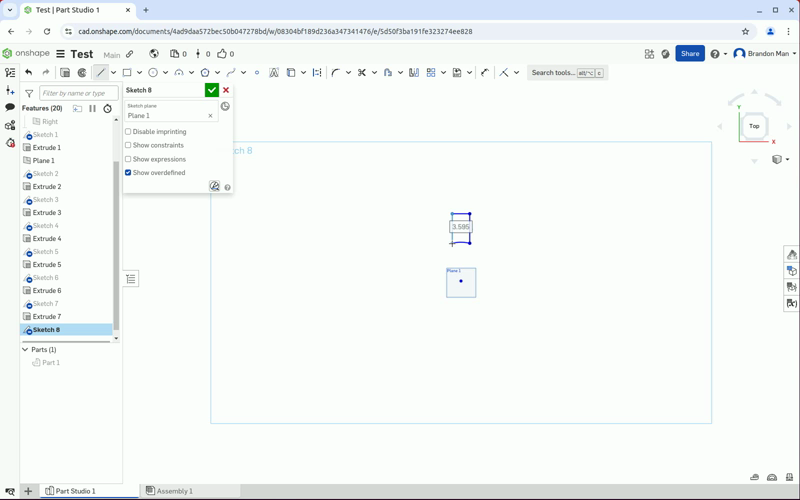
click(452, 243)
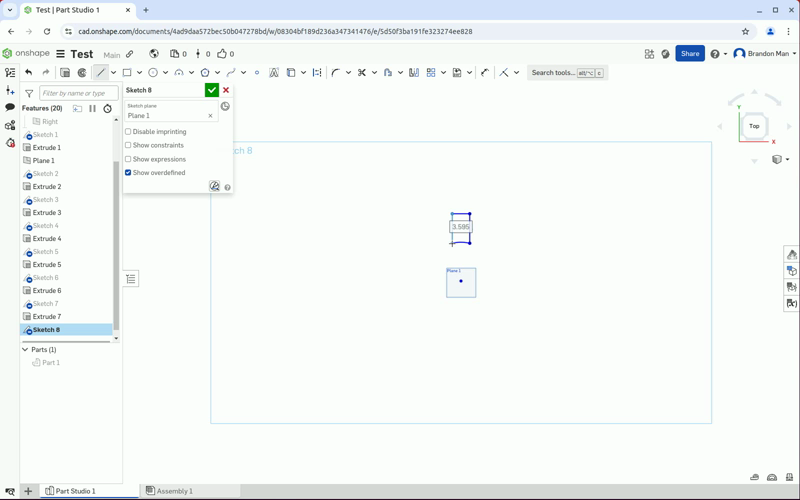
key(esc)
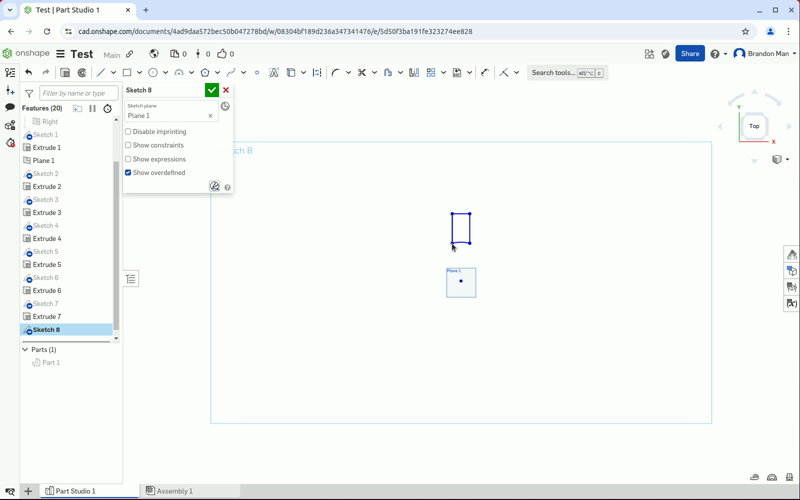
mouse_move(463, 241)
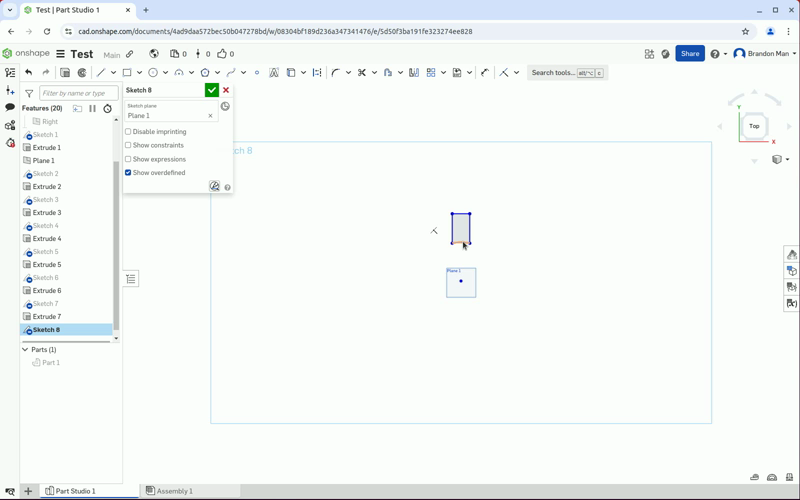
scroll(6)
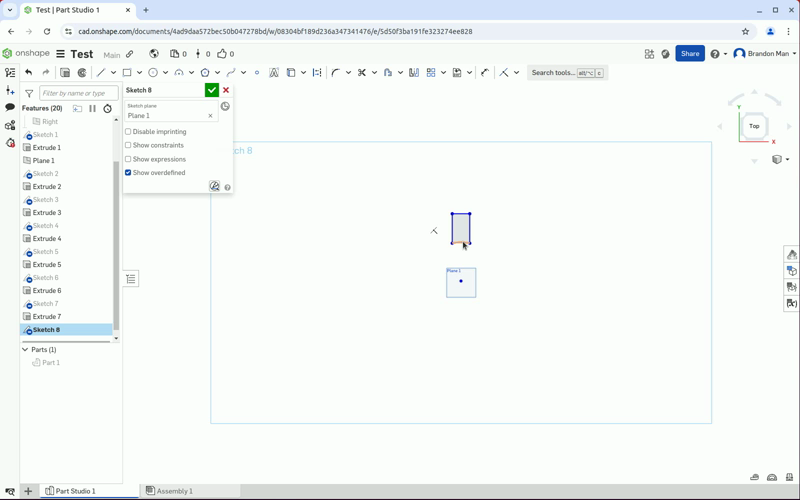
scroll(6)
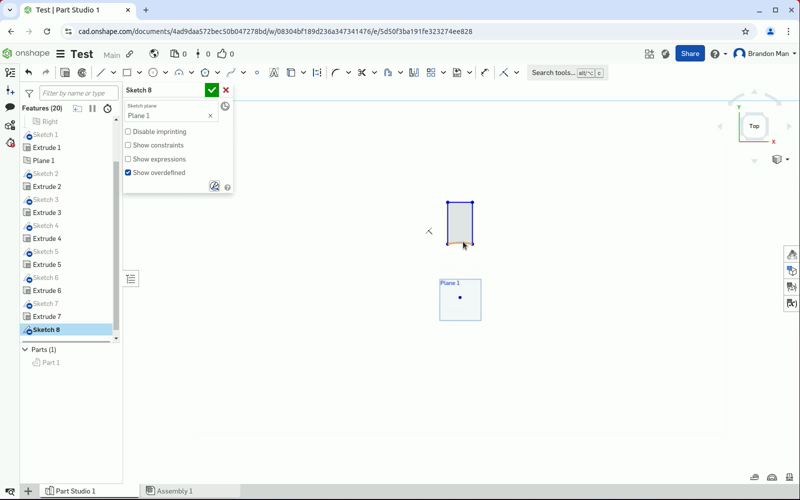
scroll(6)
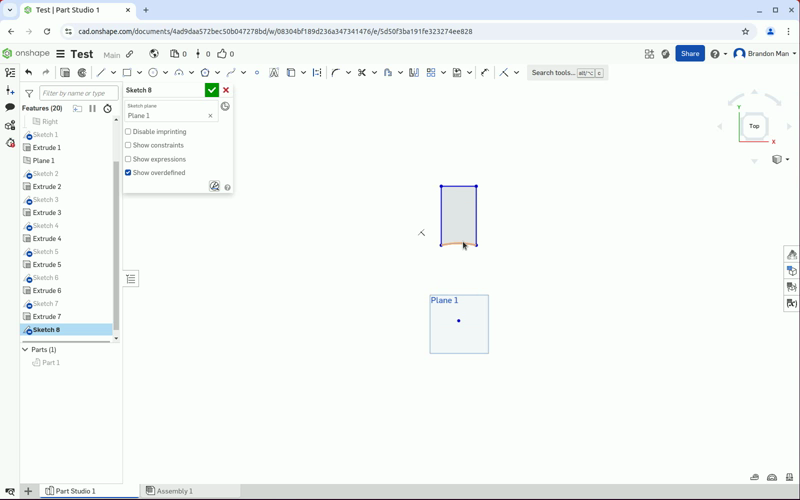
scroll(6)
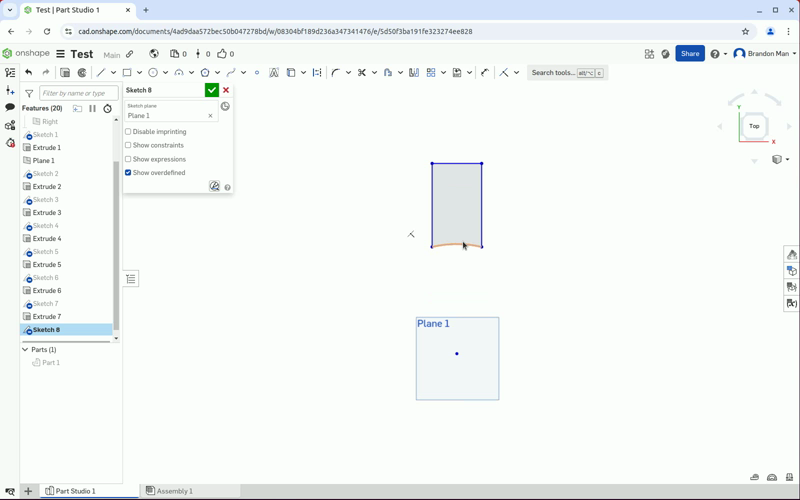
scroll(6)
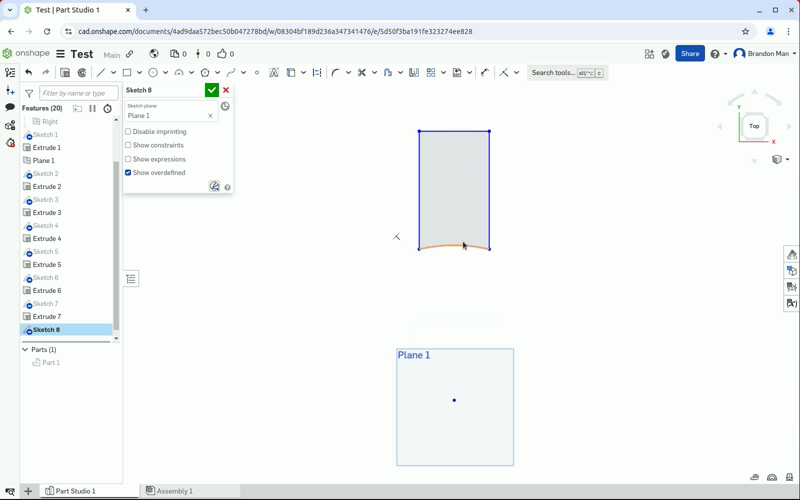
scroll(6)
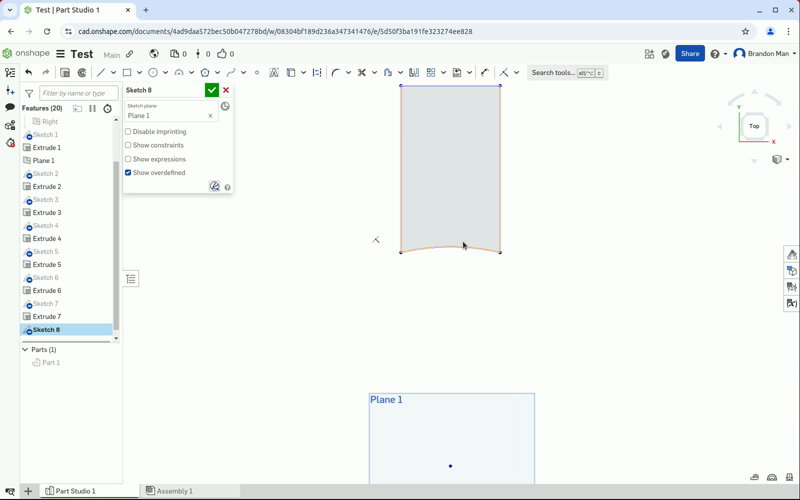
scroll(6)
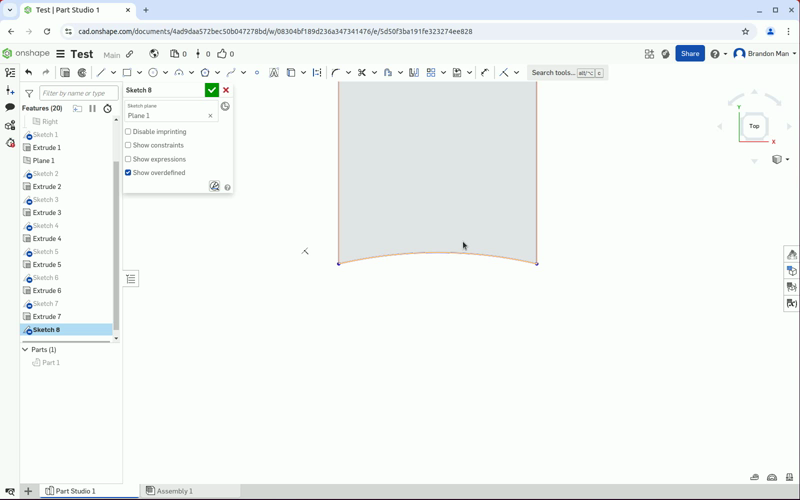
click(463, 241)
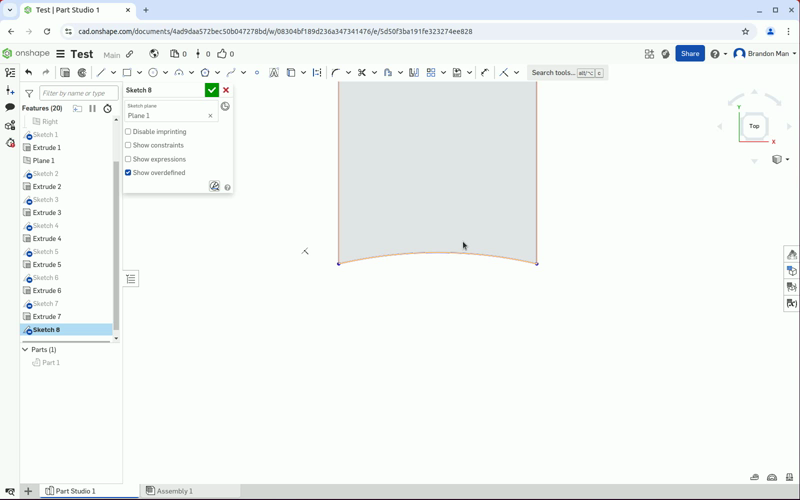
scroll(-6)
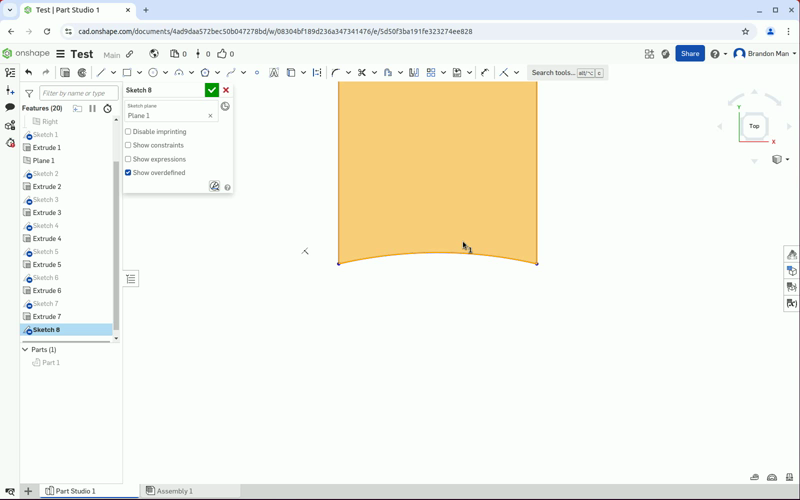
scroll(-6)
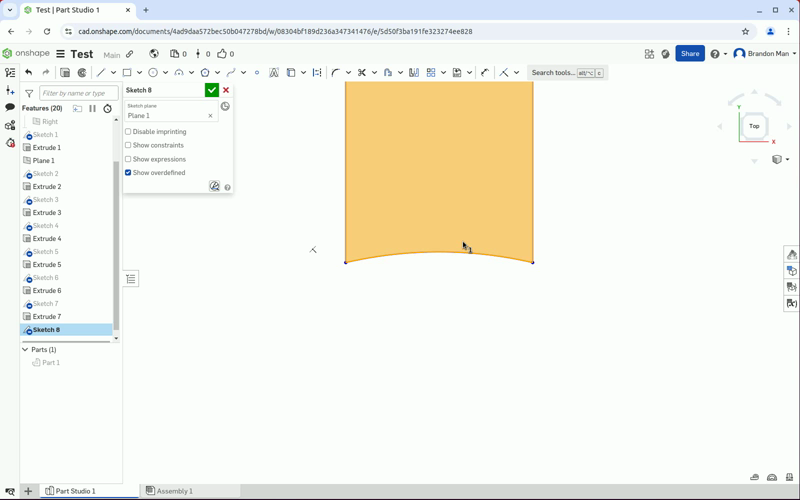
scroll(-6)
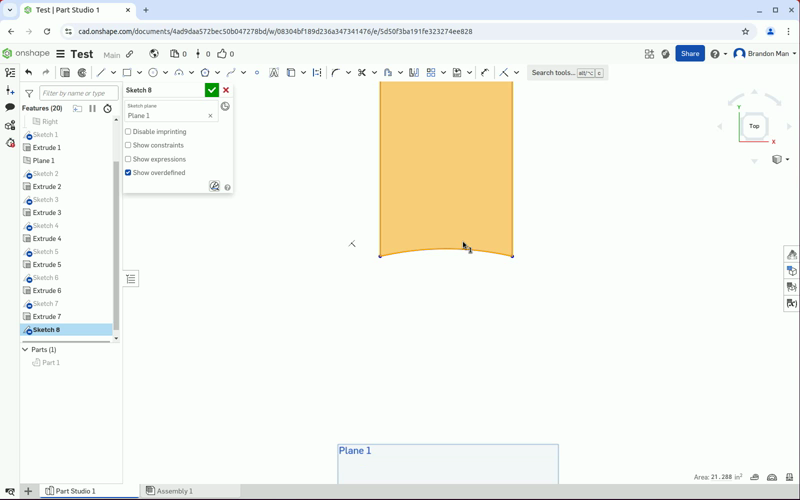
scroll(-6)
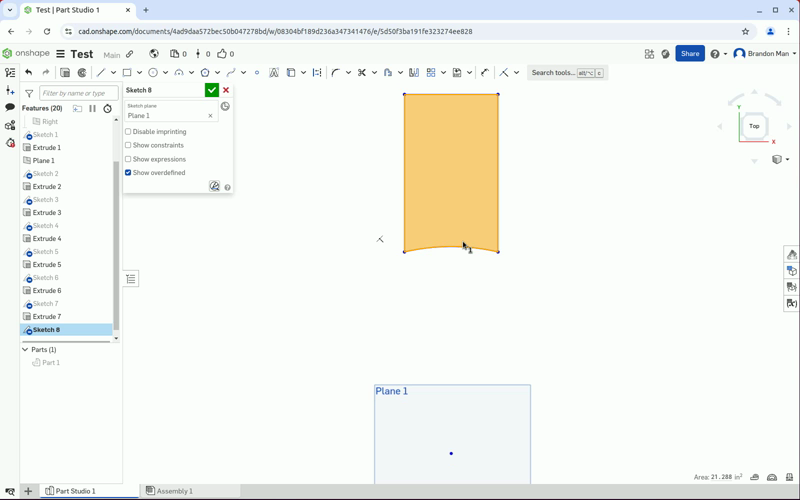
scroll(-6)
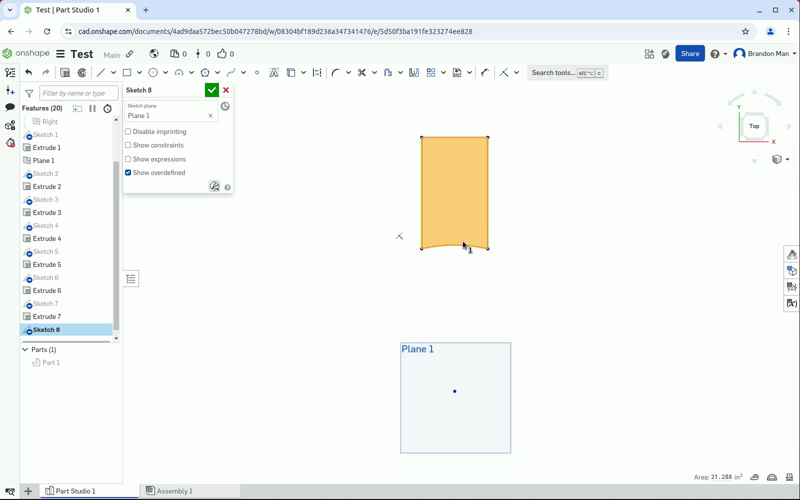
scroll(-6)
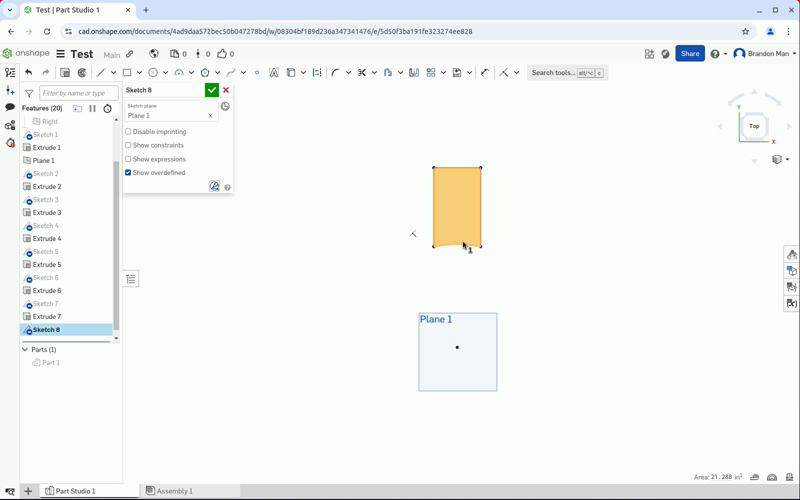
scroll(-6)
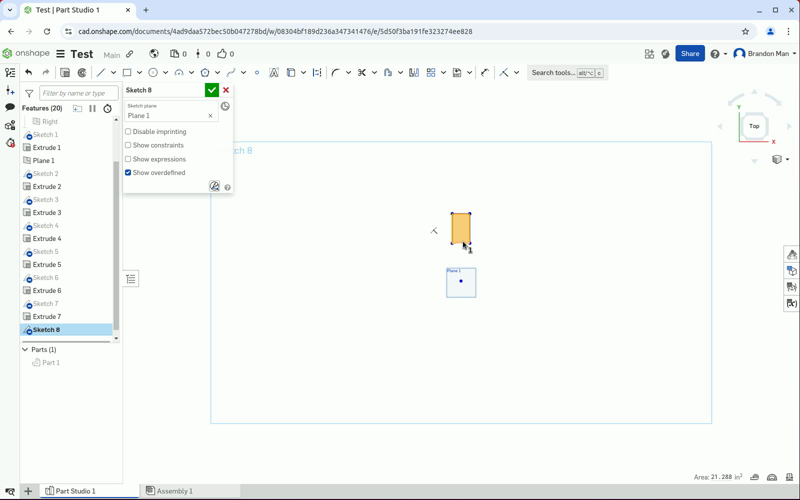
mouse_move(73, 352)
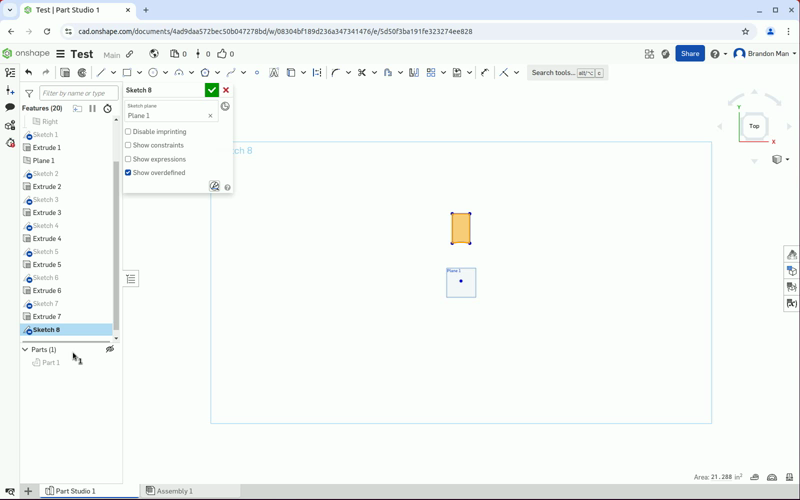
key(shift+y)
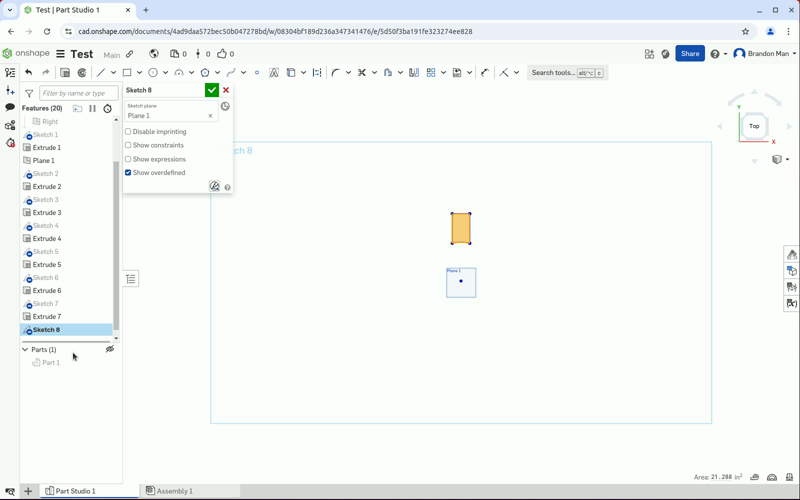
key(shift+e)
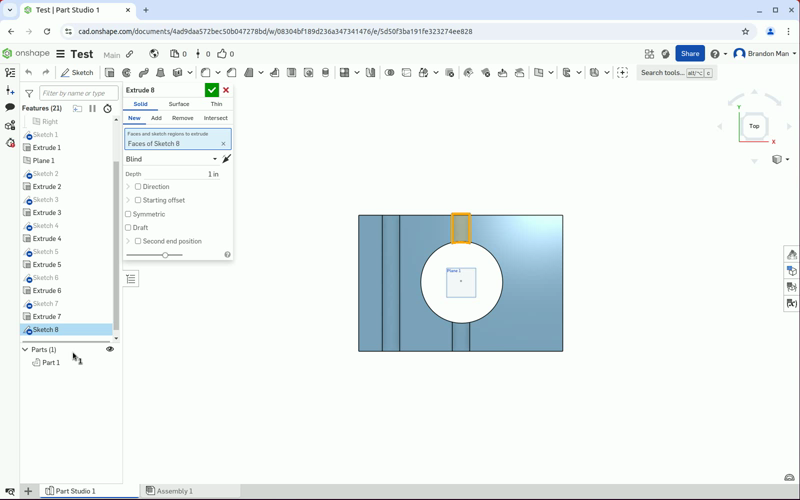
mouse_move(143, 106)
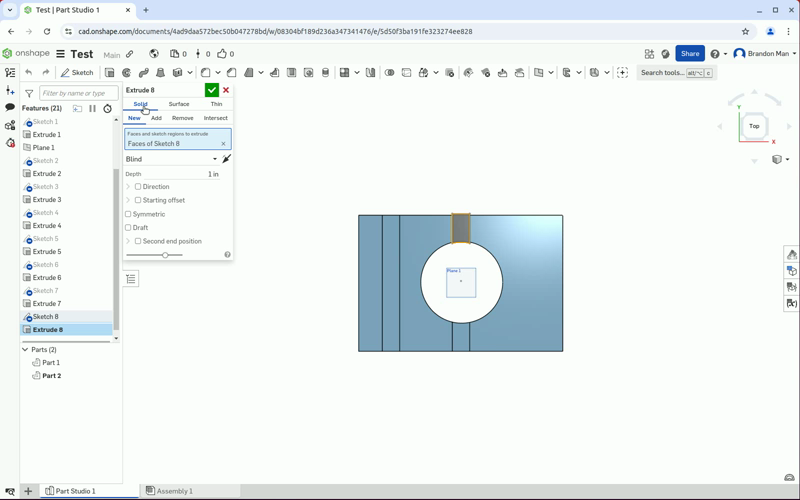
click(143, 106)
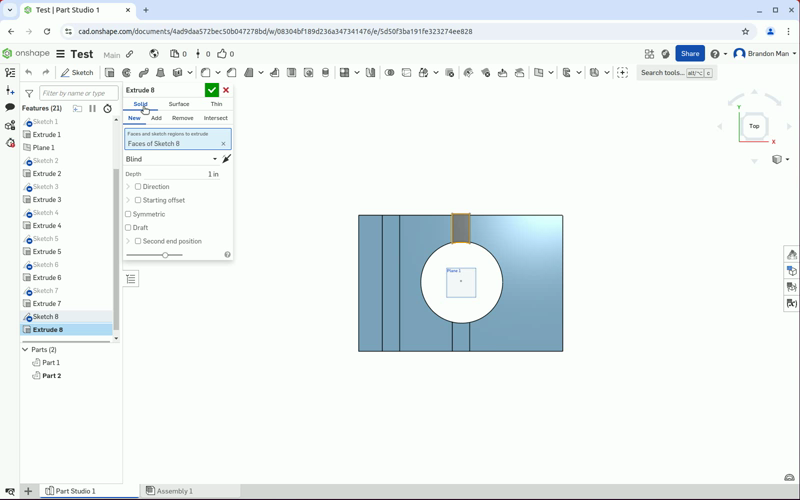
mouse_move(186, 120)
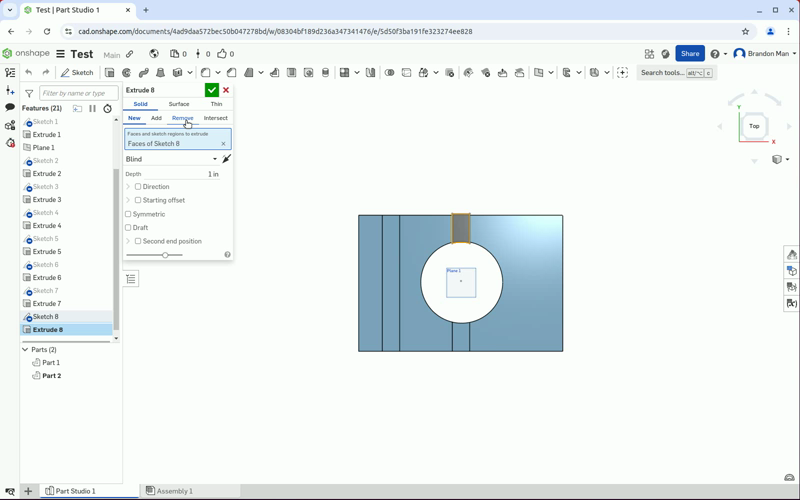
click(186, 120)
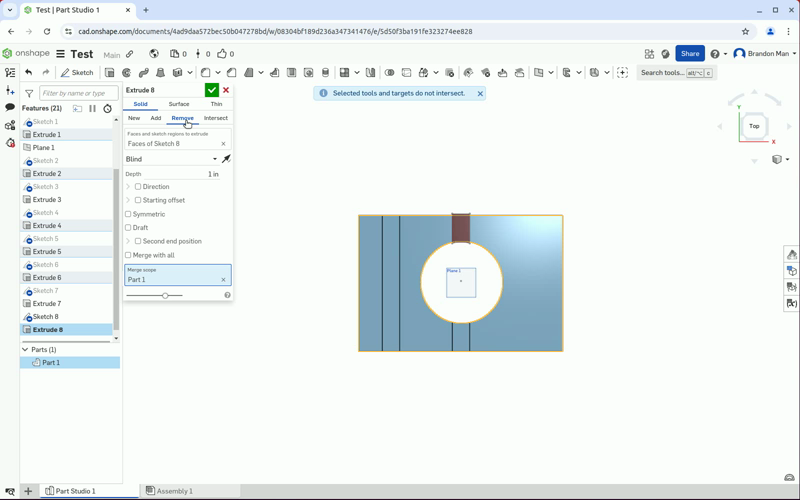
key(tab, 4)
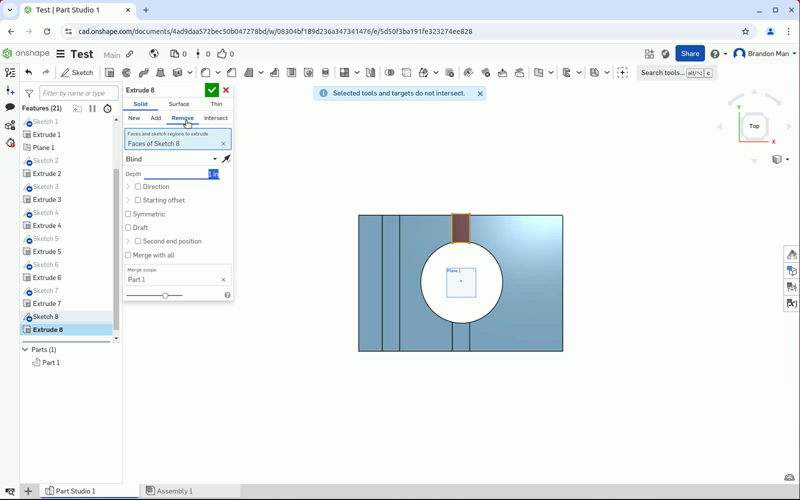
text(1.444)
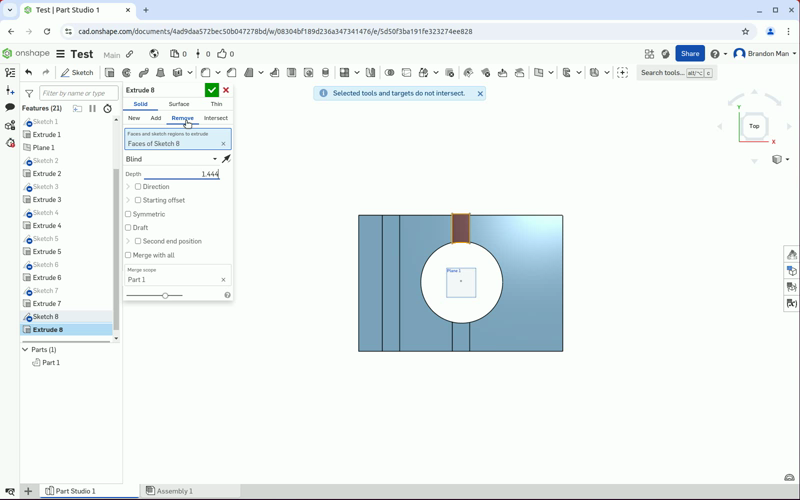
key(tab, 6)
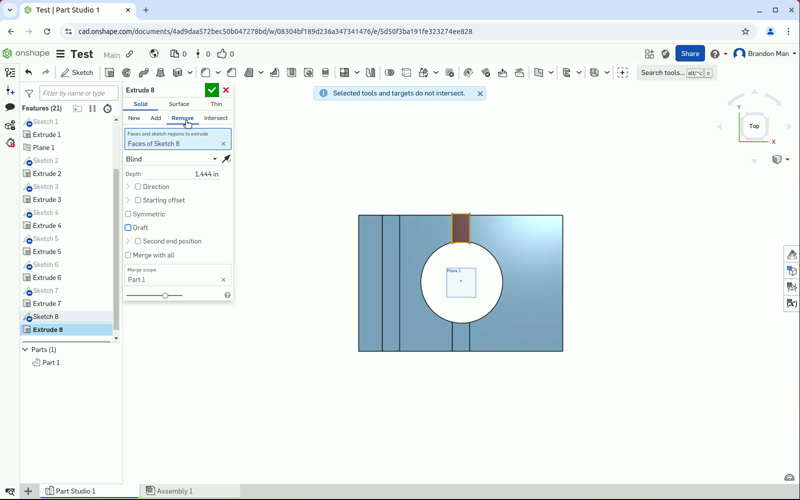
key(space)
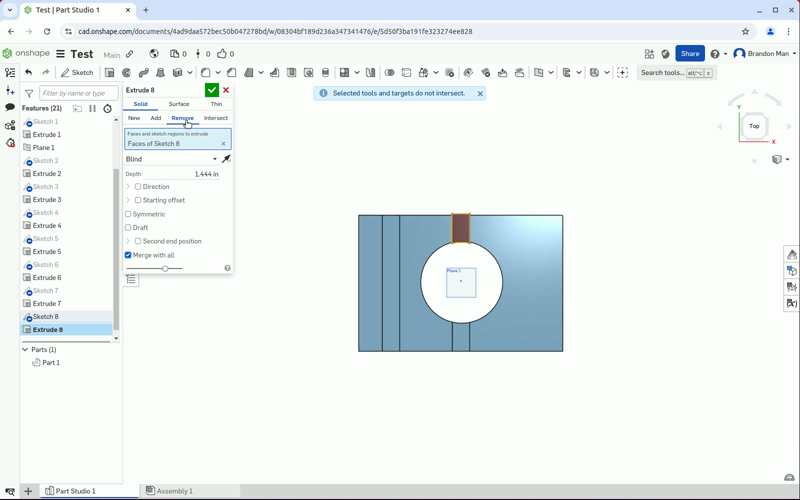
key(enter)
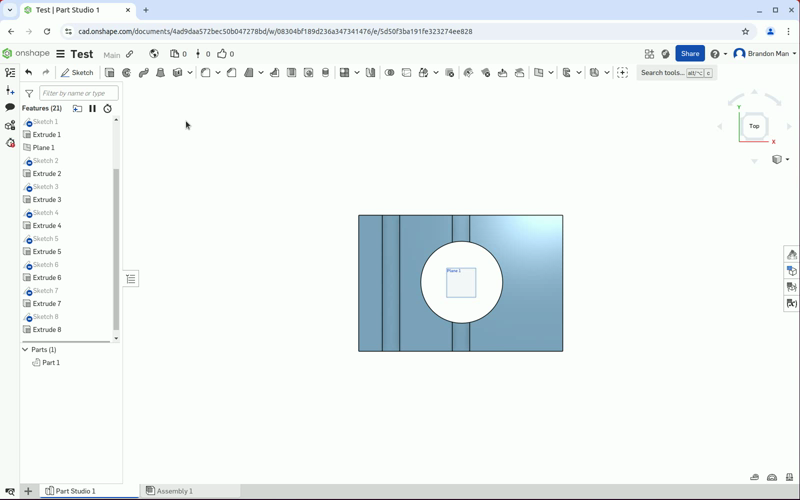
key(shift+h)
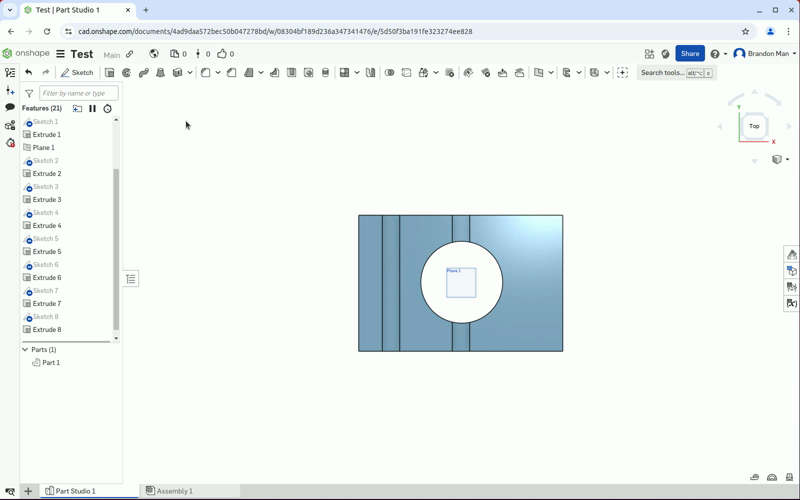
key(shift+h)
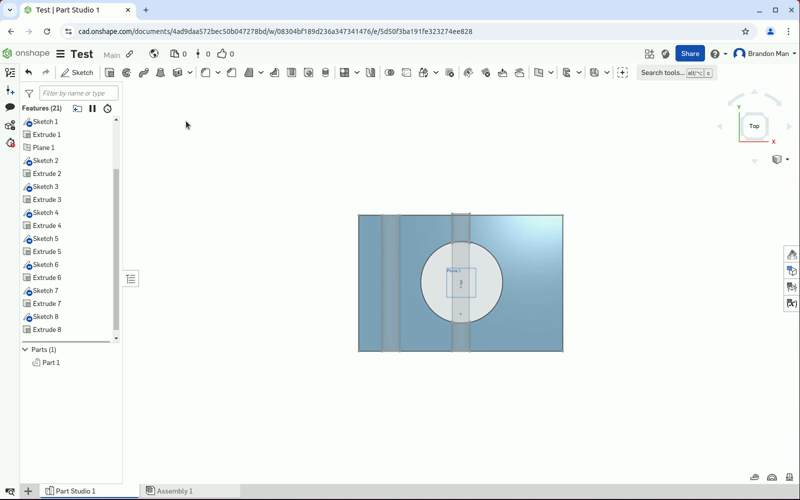
key(shift+7)
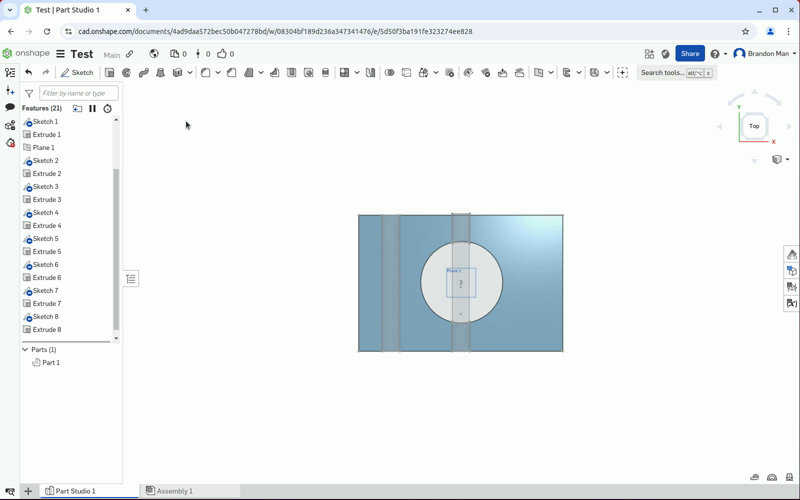
key(up, 3)
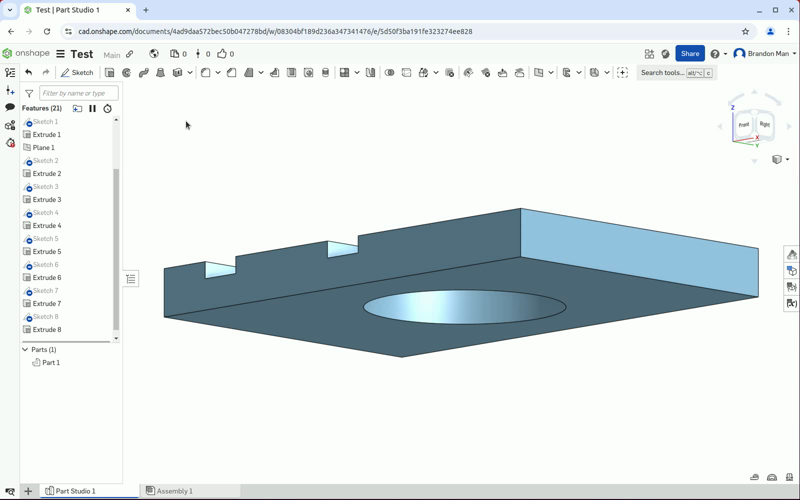
key(left, 3)
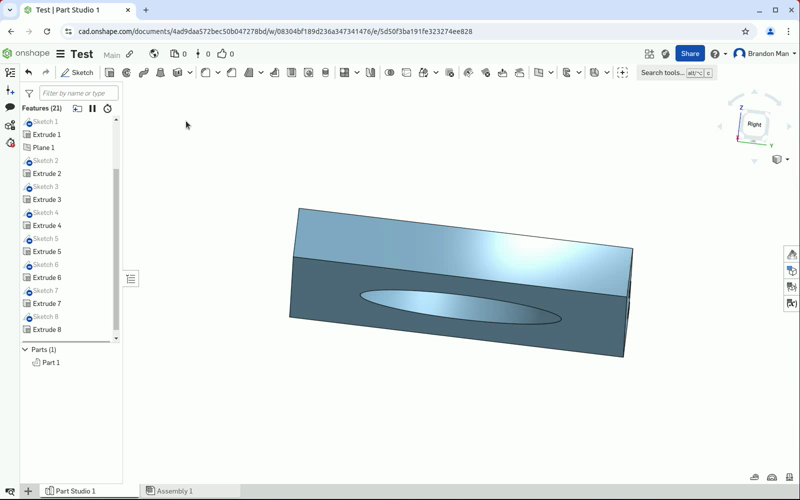
key(right, 3)
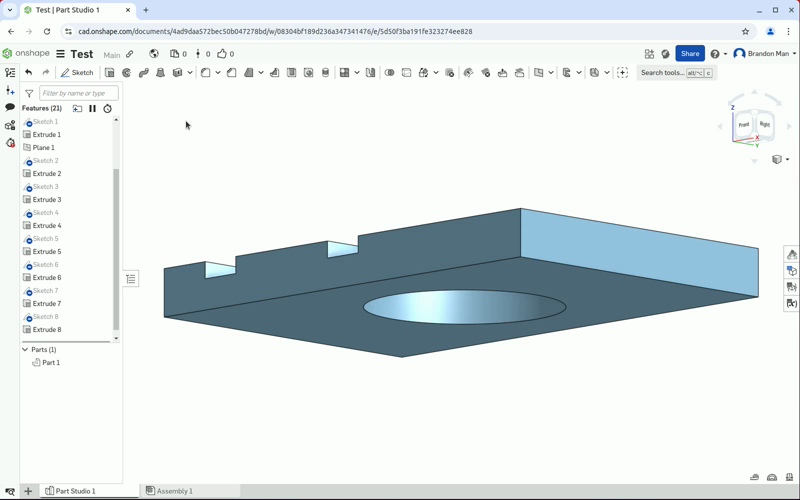
key(down, 3)
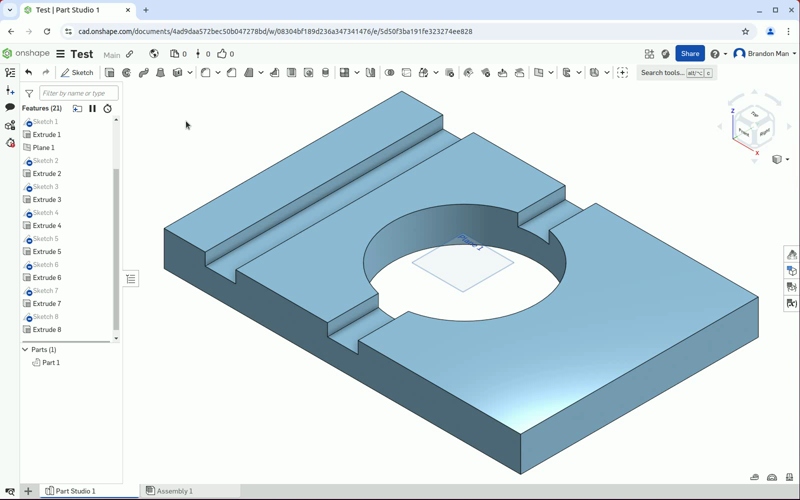
mouse_move(69, 124)
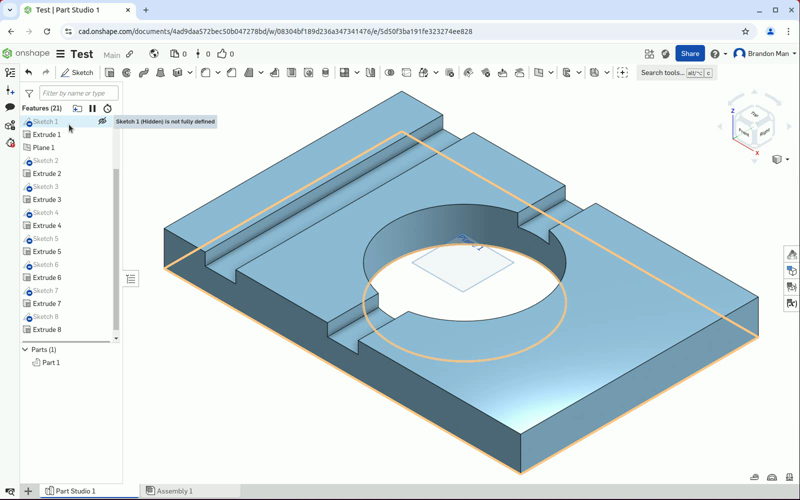
click(69, 124)